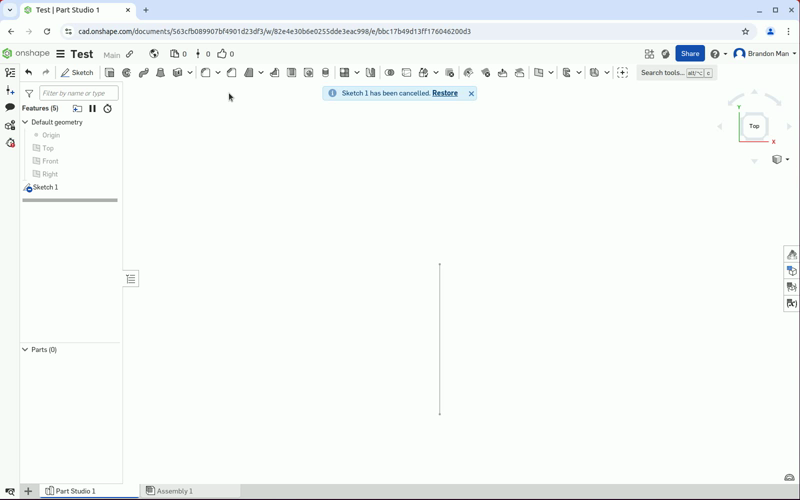
key(shift+h)
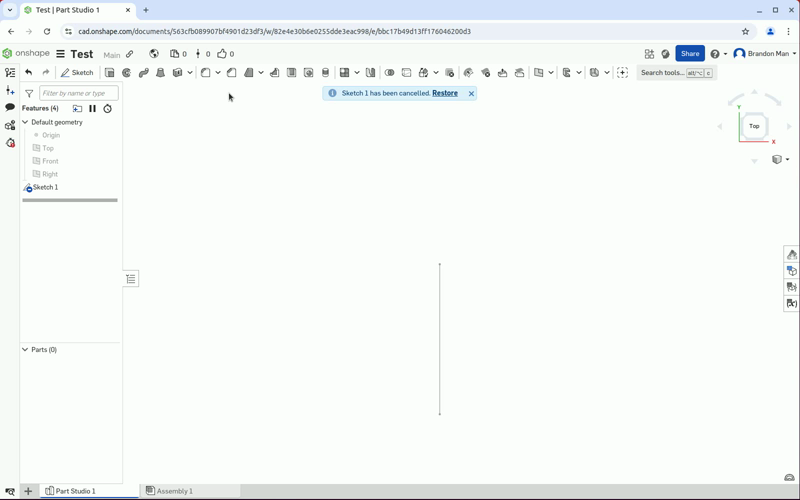
key(shift+s)
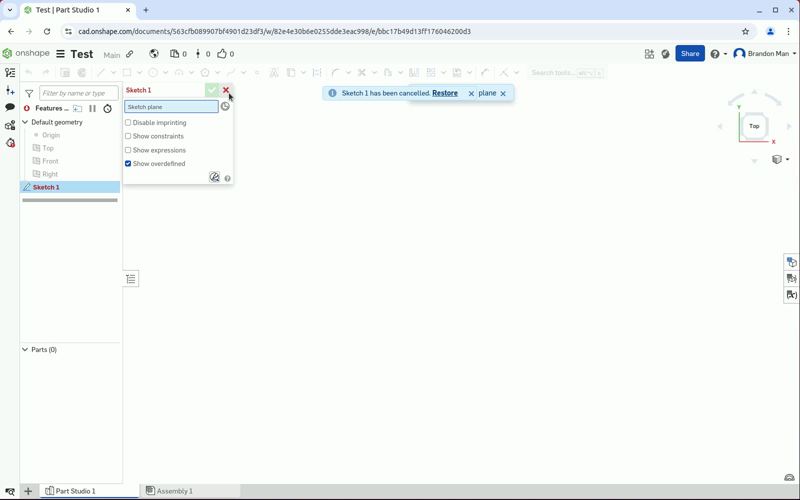
mouse_move(73, 150)
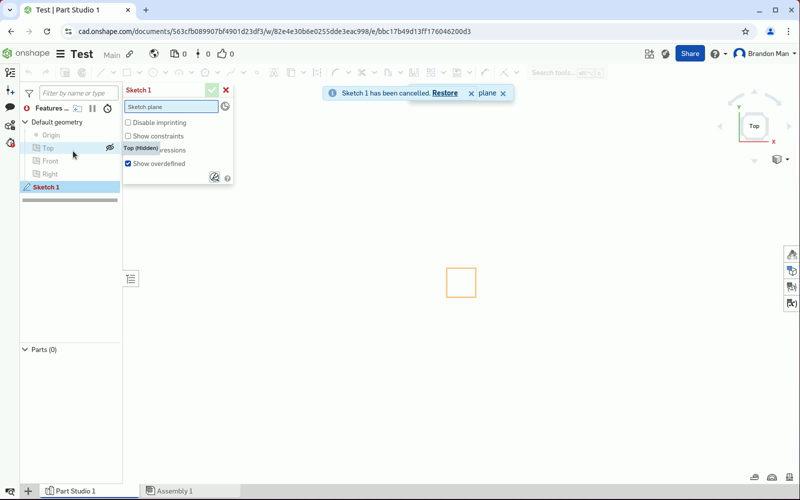
click(73, 150)
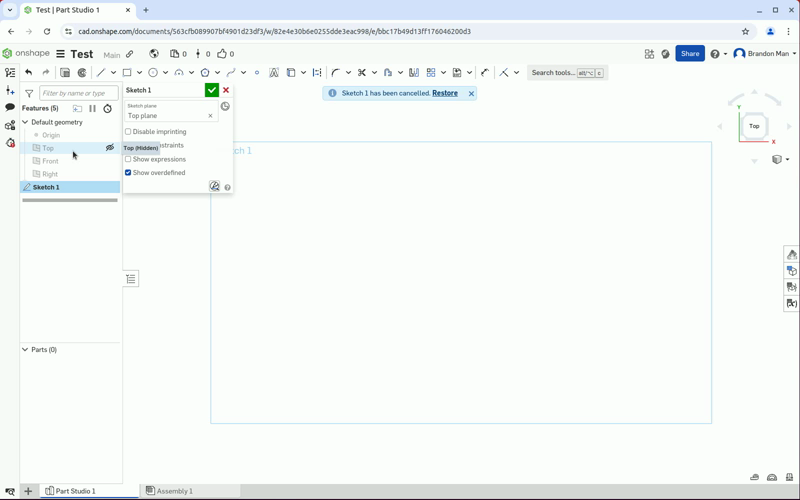
mouse_move(73, 352)
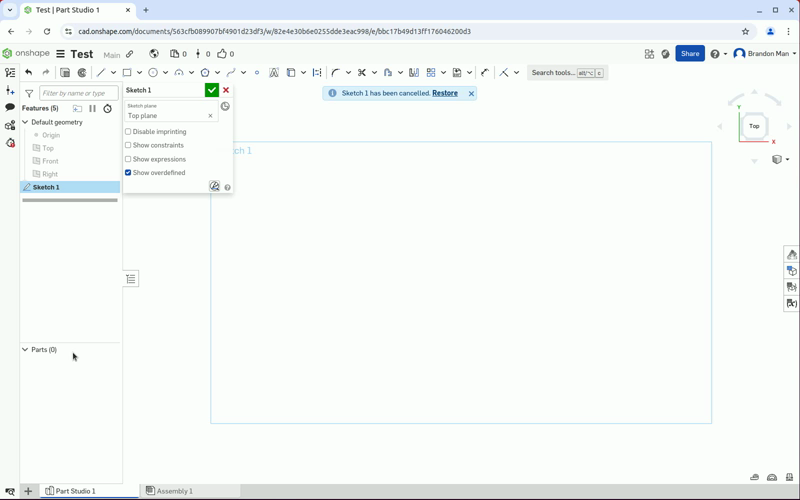
key(y)
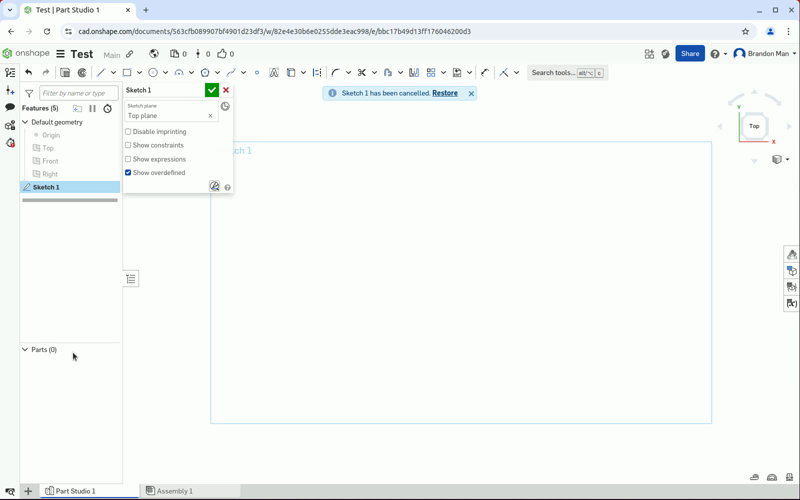
key(l)
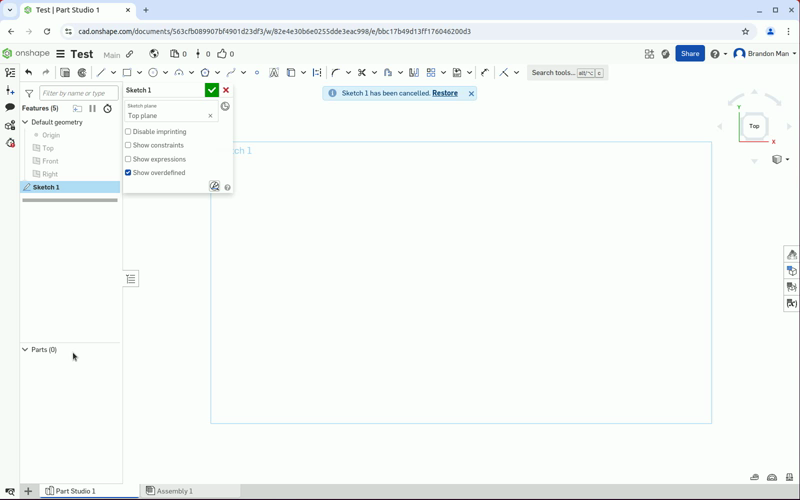
key_down(shift)
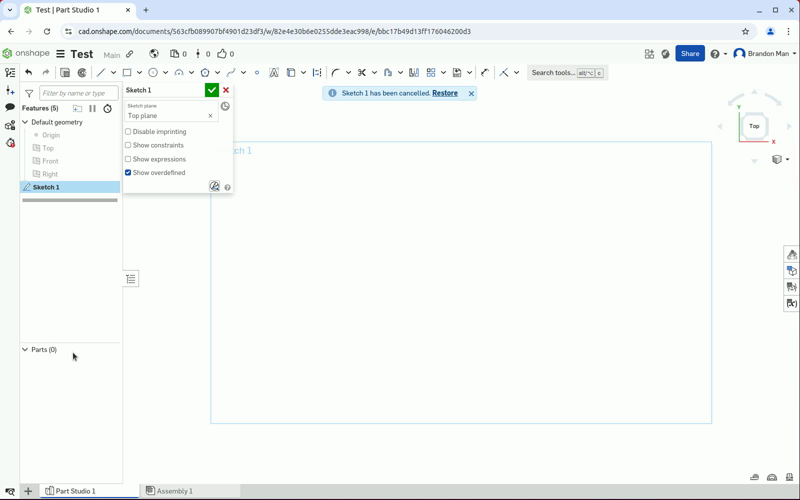
mouse_move(460, 306)
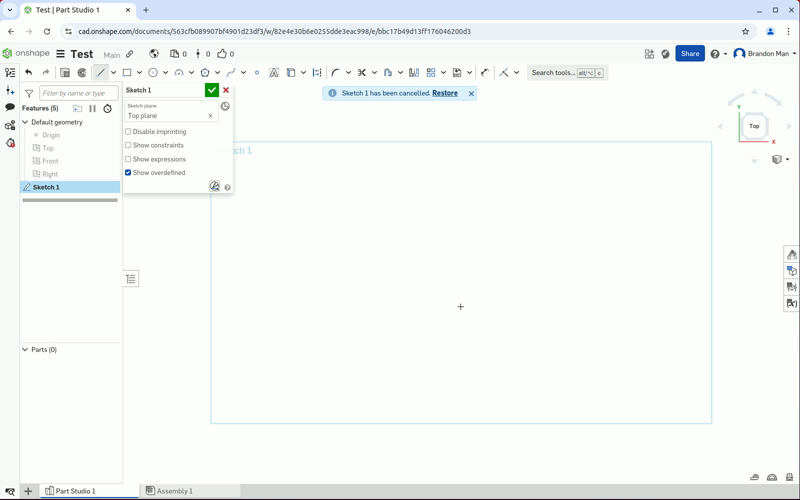
click(460, 306)
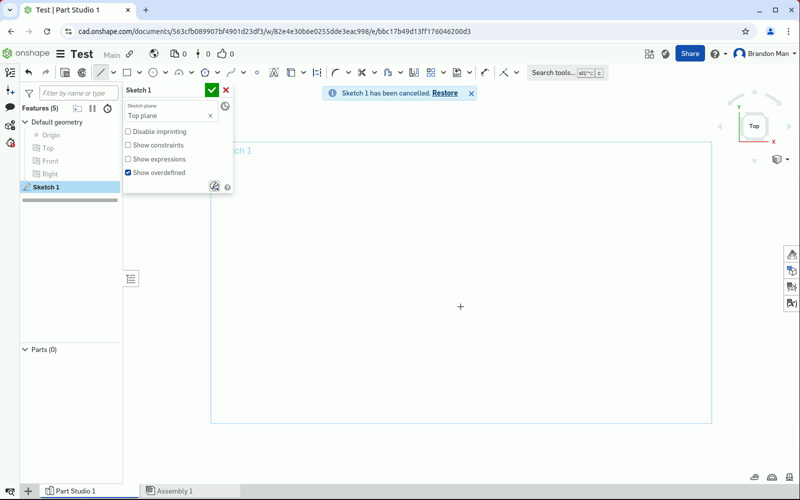
key_up(shift)
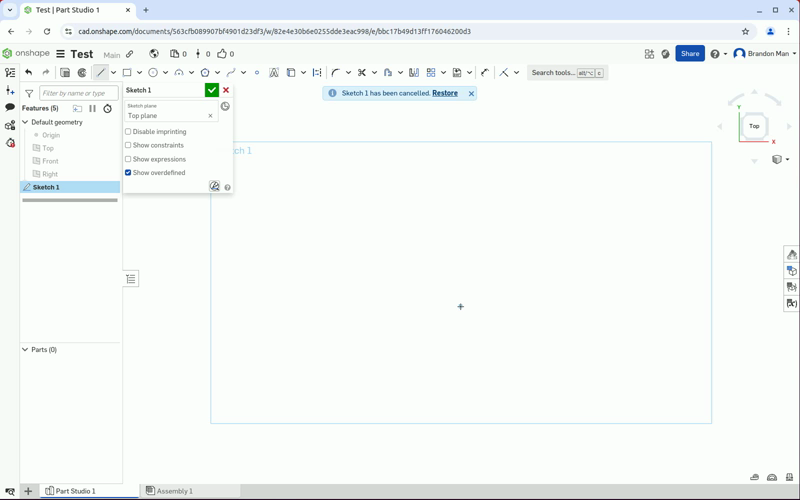
key_down(shift)
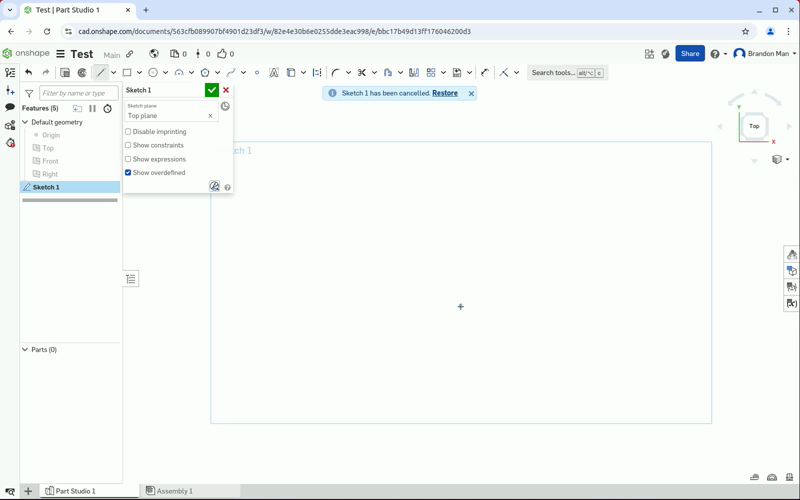
mouse_move(490, 306)
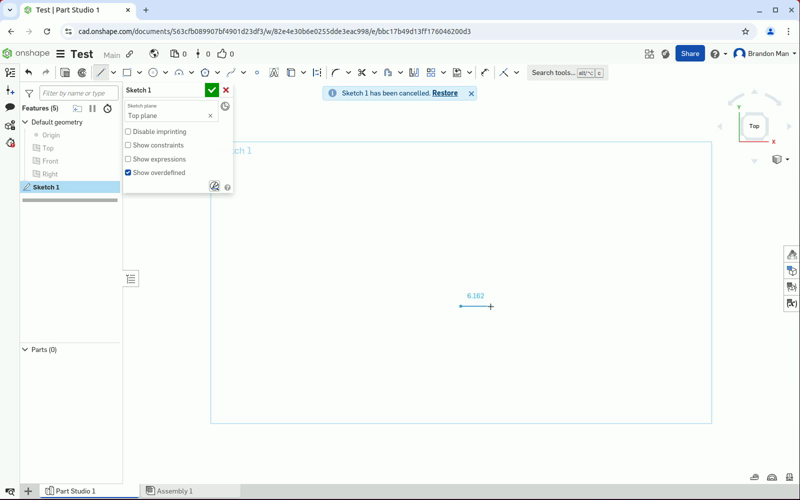
mouse_move(499, 306)
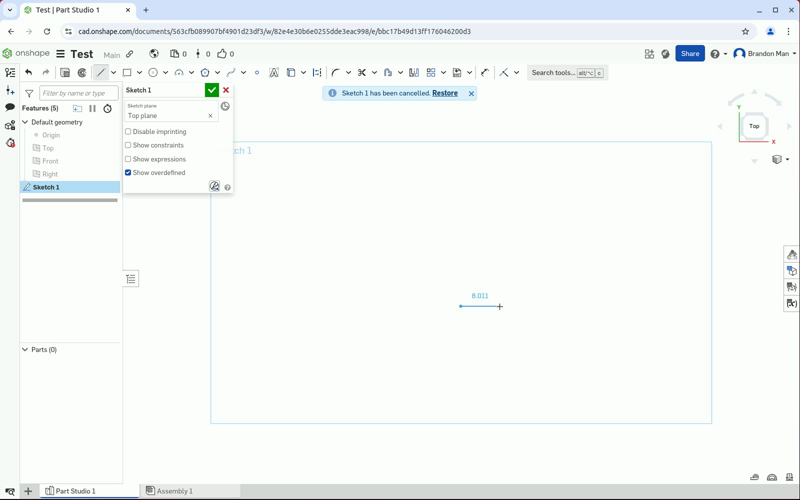
click(499, 306)
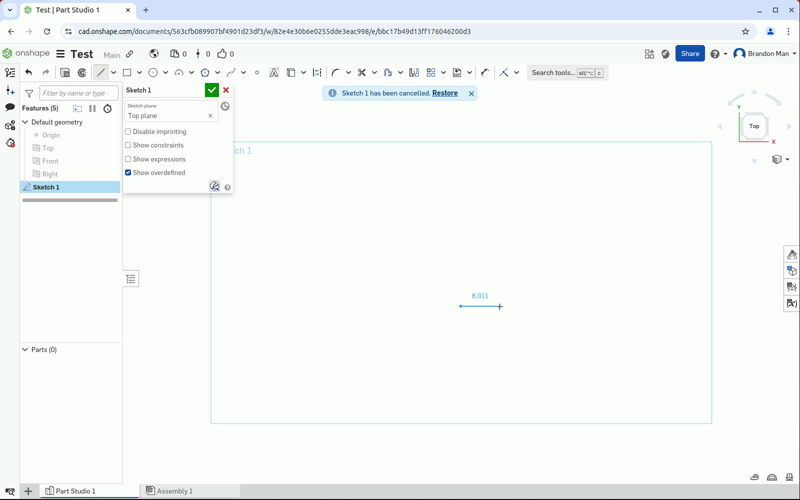
key_up(shift)
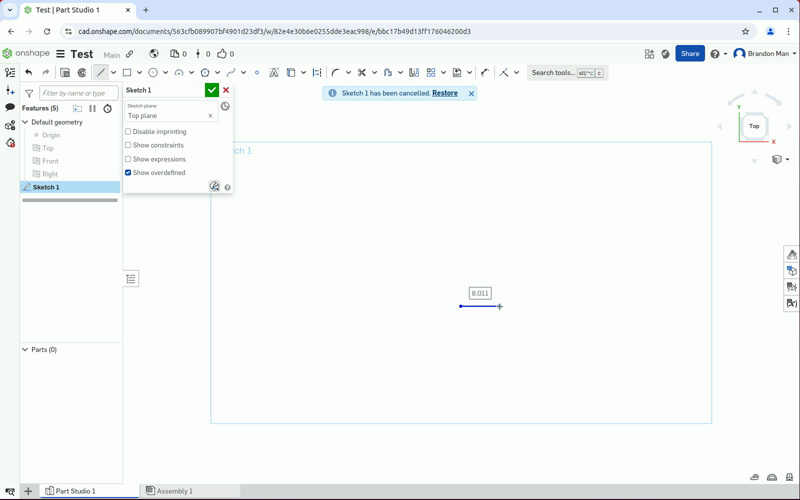
key(esc)
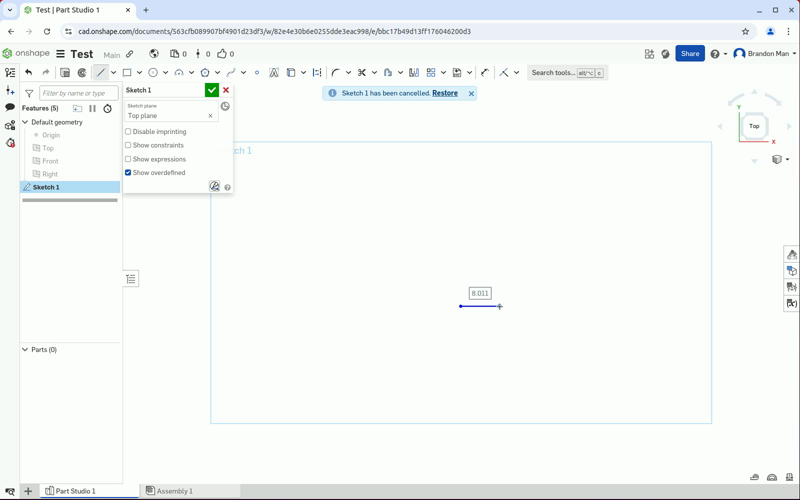
key(a)
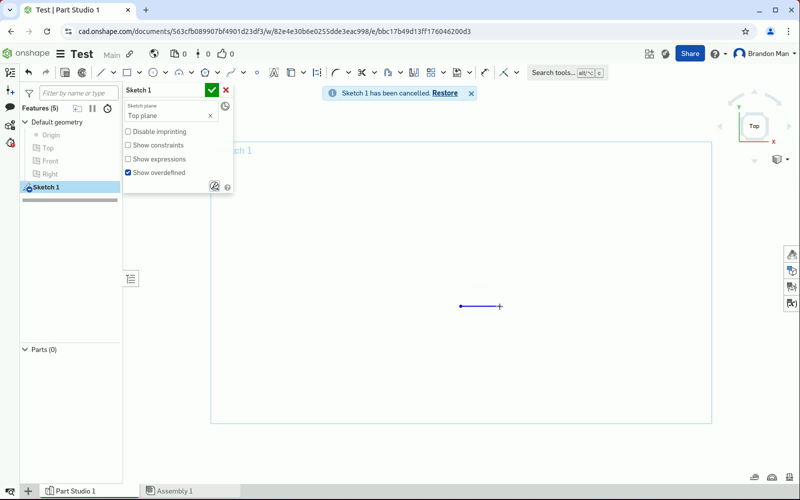
mouse_move(499, 306)
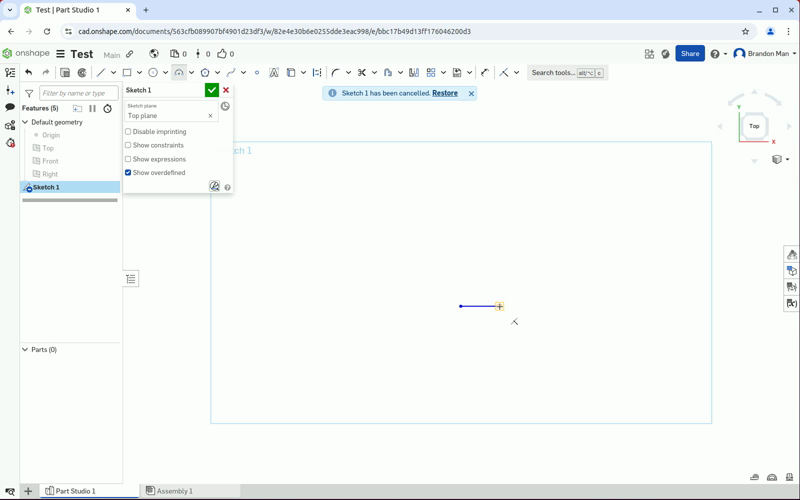
click(499, 306)
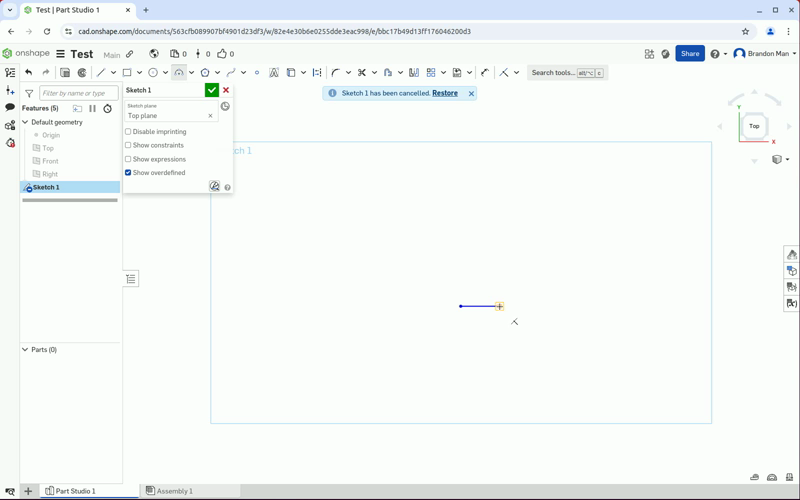
key_down(shift)
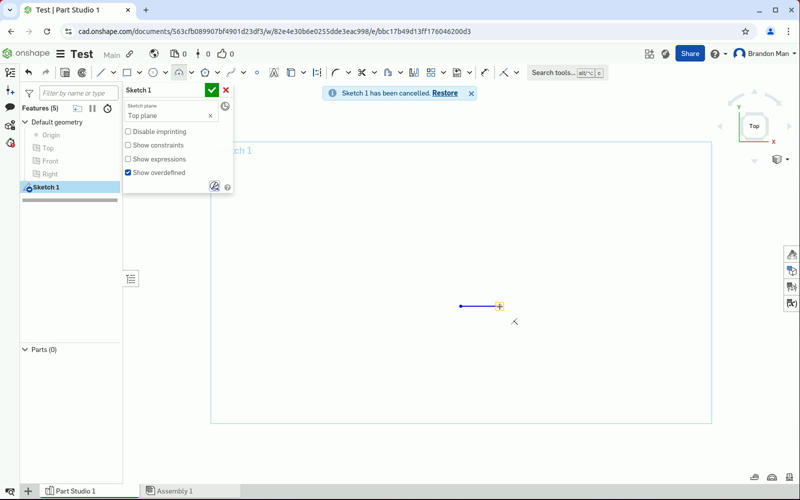
mouse_move(499, 258)
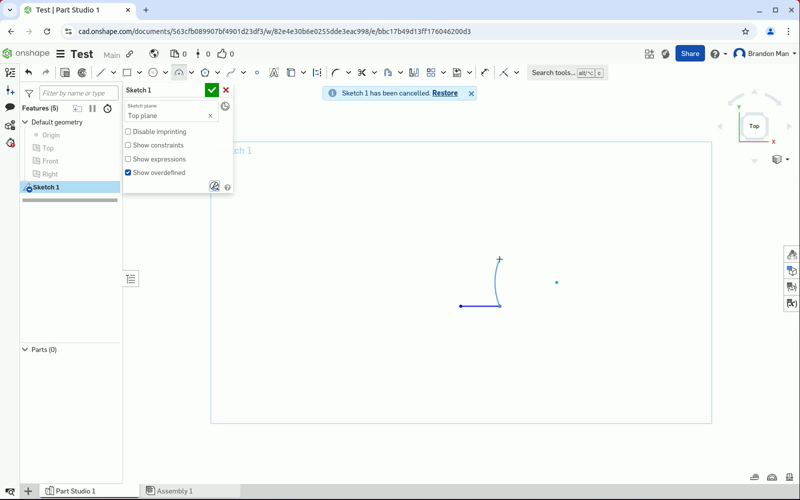
click(499, 258)
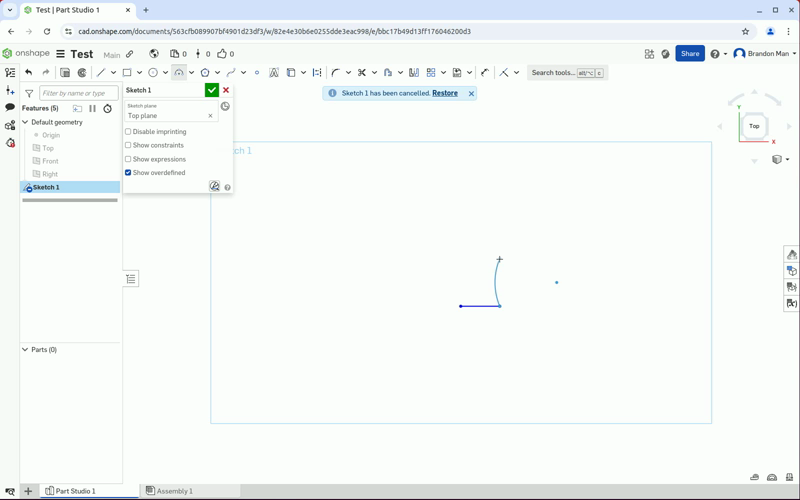
mouse_move(413, 282)
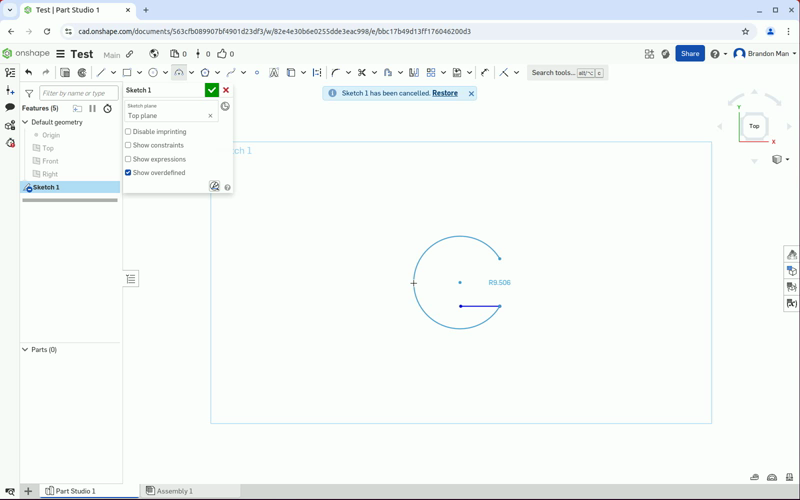
click(413, 282)
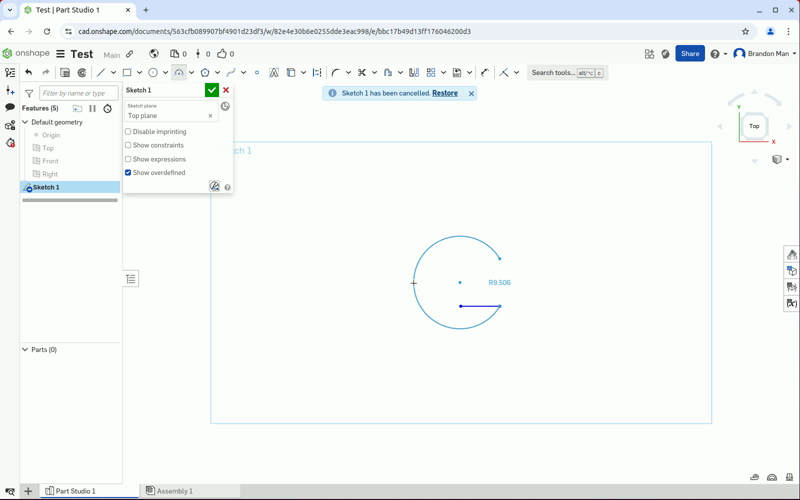
key_up(shift)
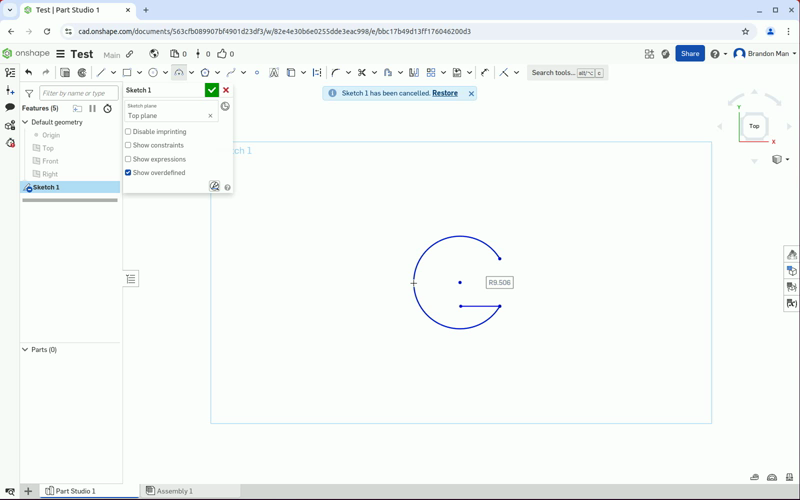
key(esc)
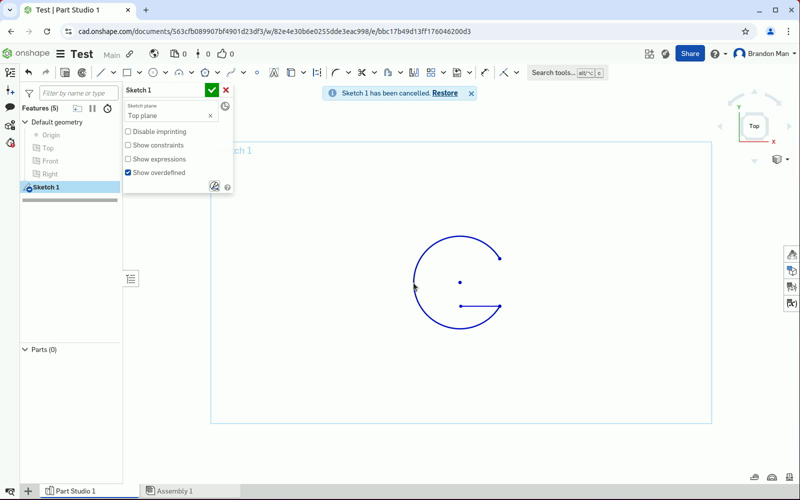
key(l)
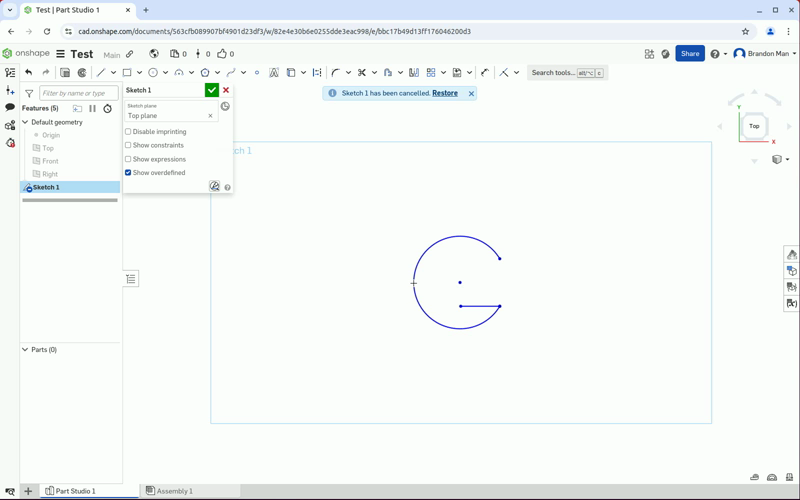
mouse_move(499, 258)
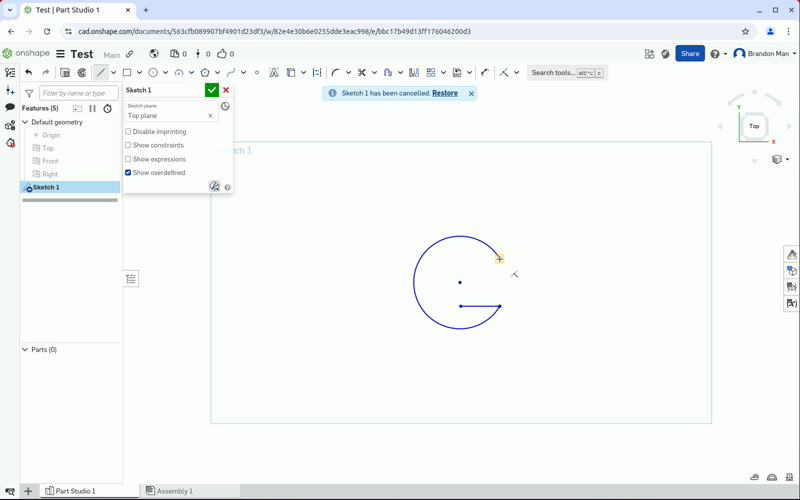
click(499, 258)
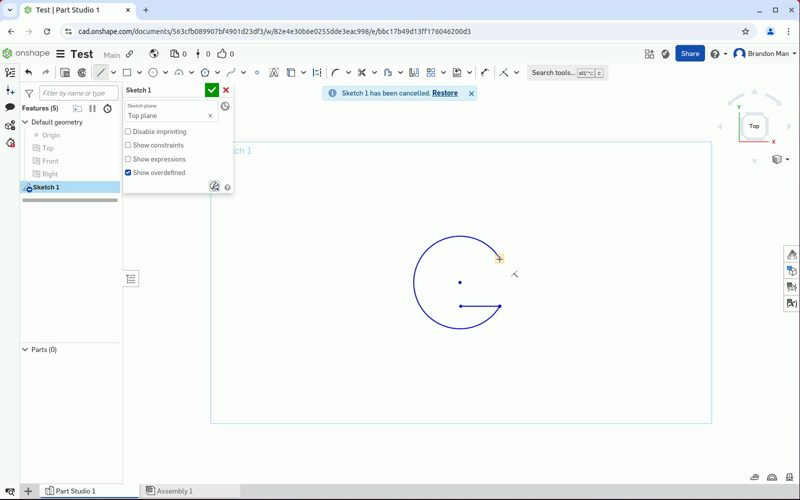
key_down(shift)
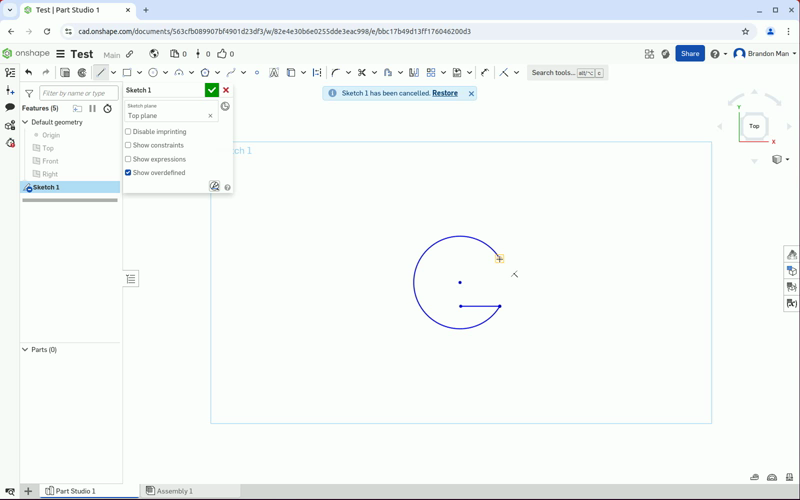
mouse_move(529, 258)
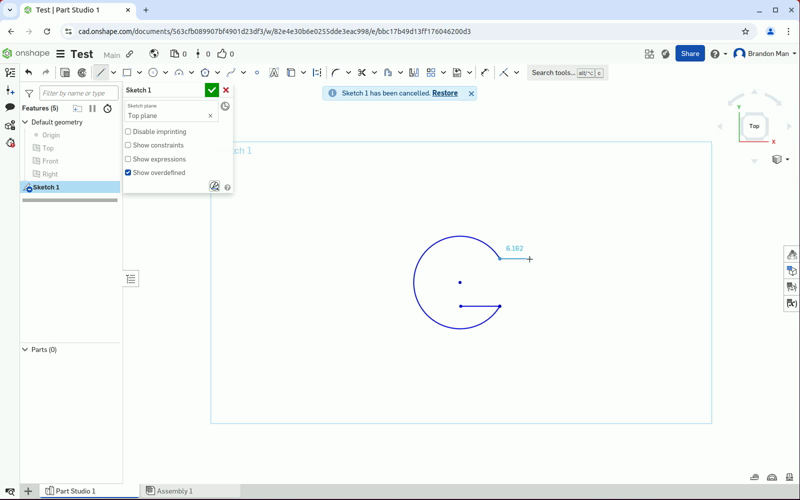
mouse_move(460, 258)
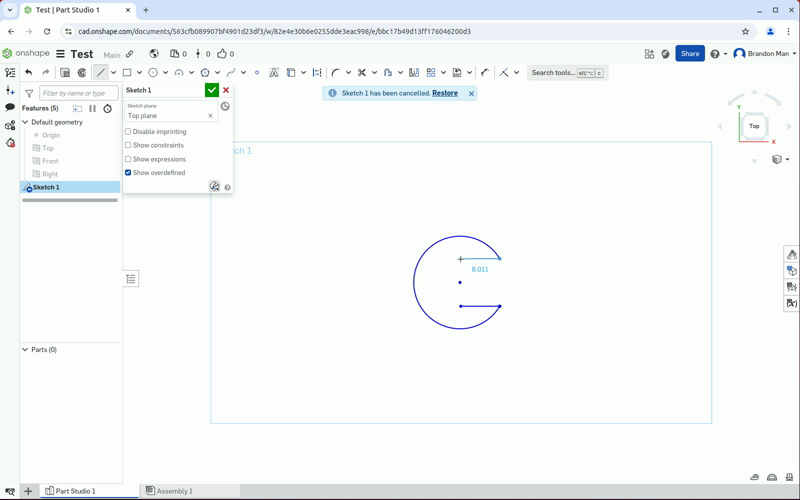
click(460, 258)
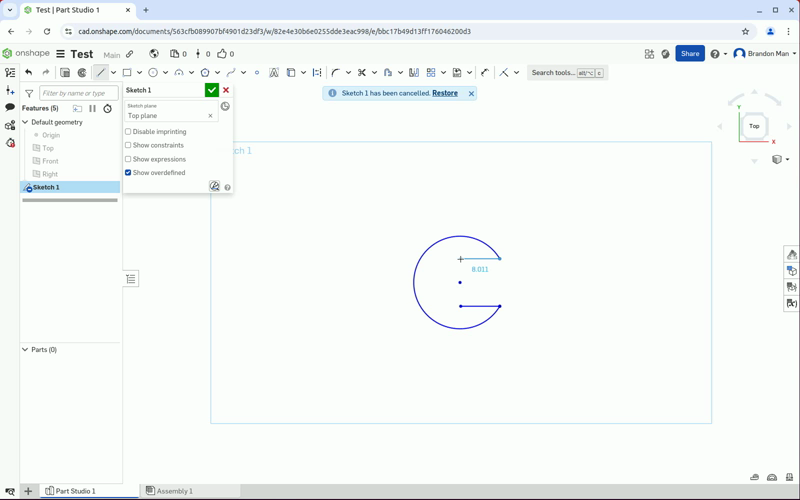
key_up(shift)
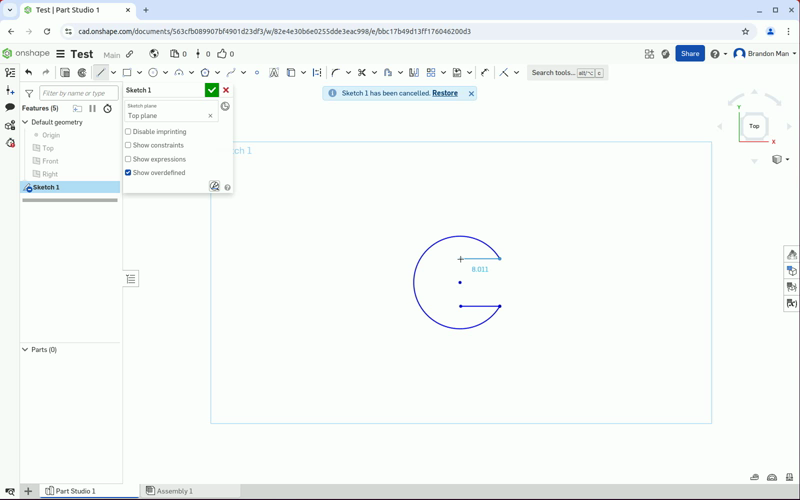
key(esc)
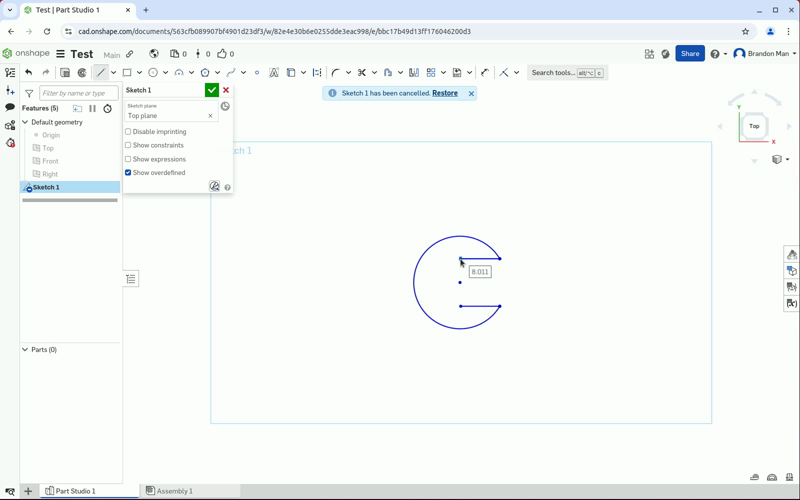
key(a)
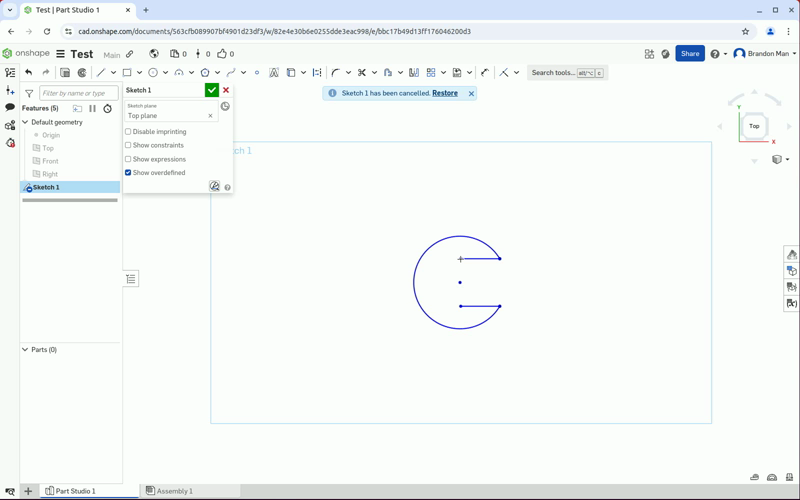
mouse_move(460, 258)
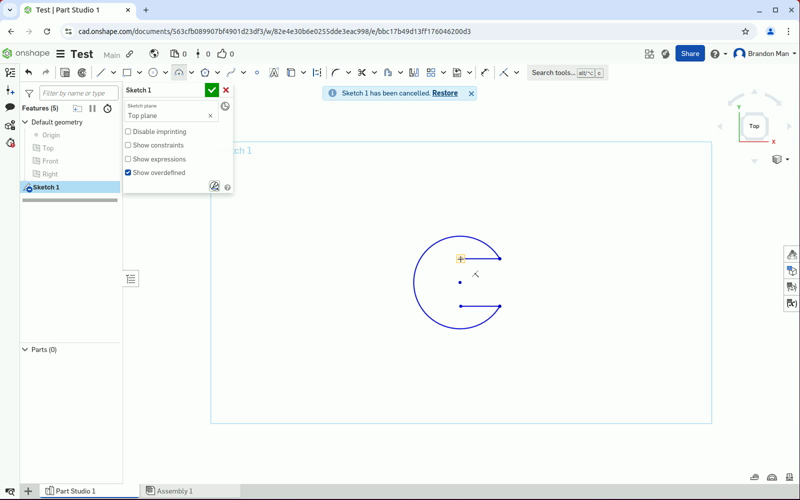
click(460, 258)
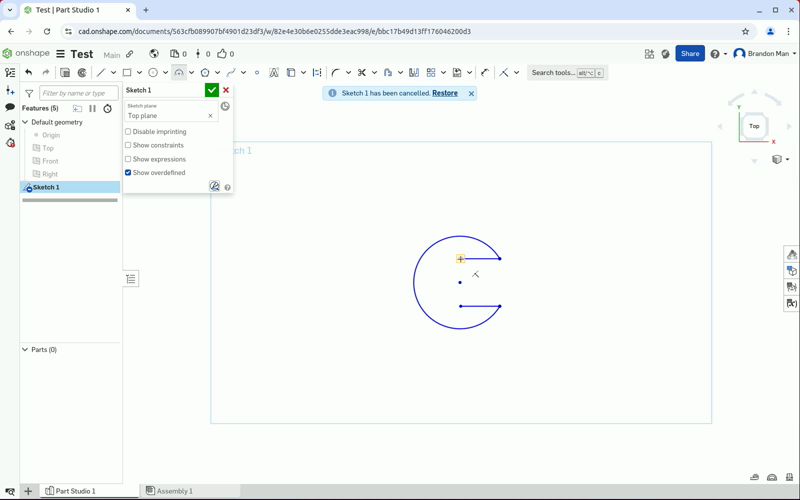
mouse_move(460, 306)
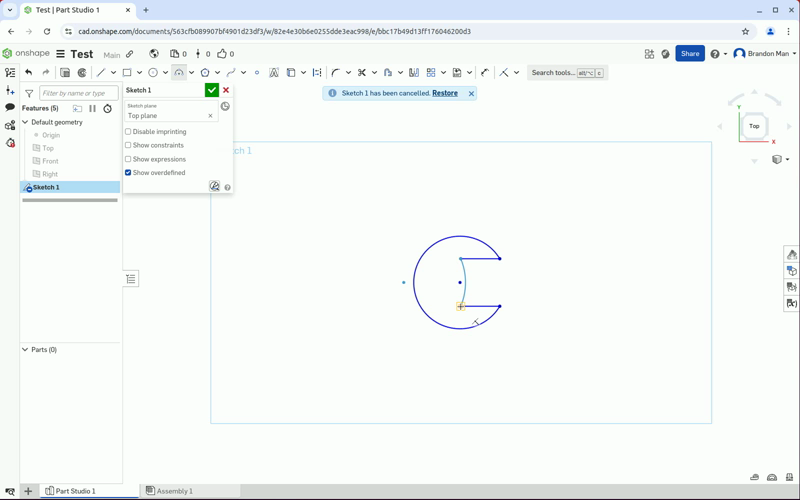
click(460, 306)
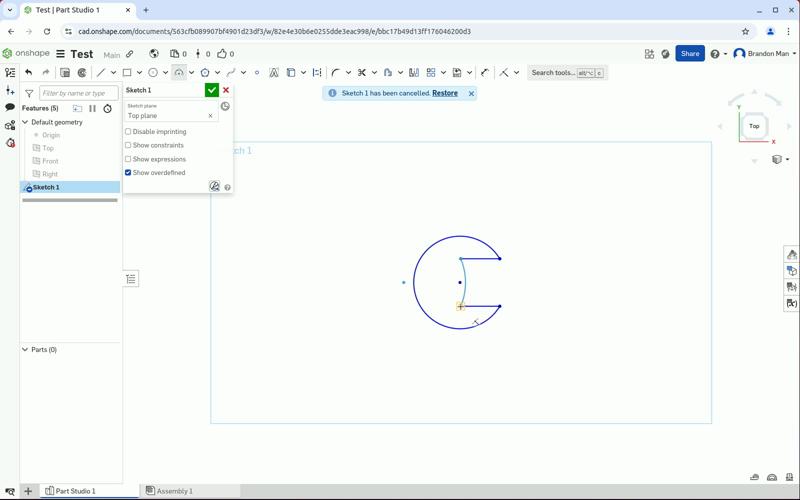
key_down(shift)
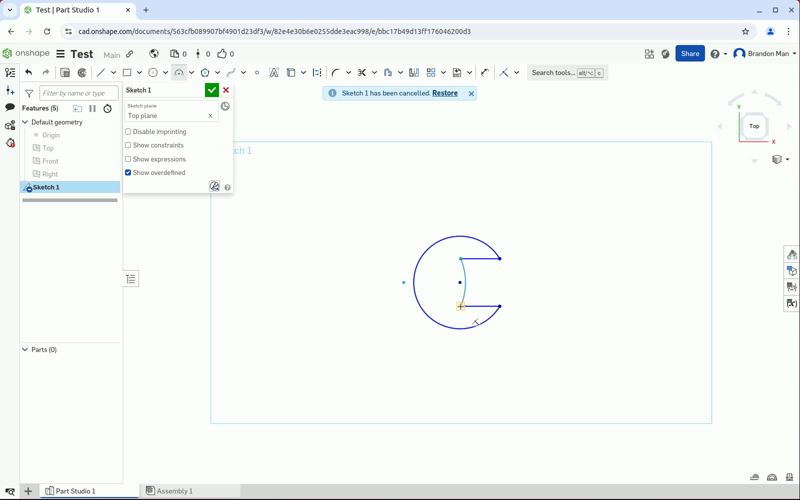
mouse_move(437, 282)
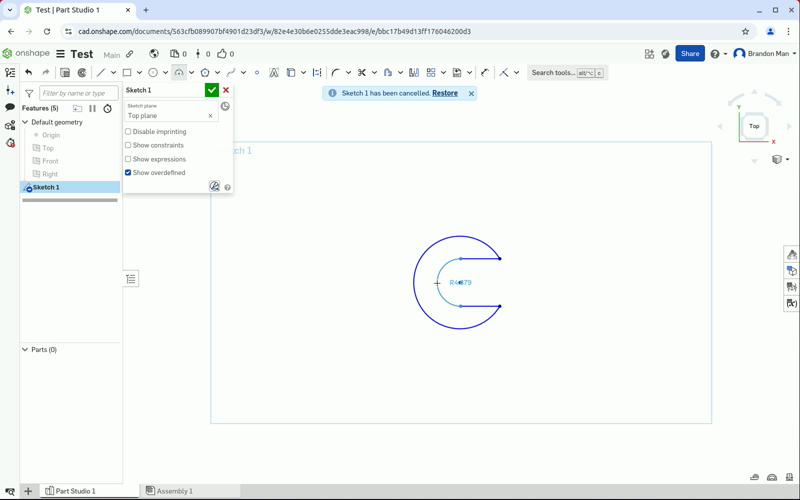
click(437, 282)
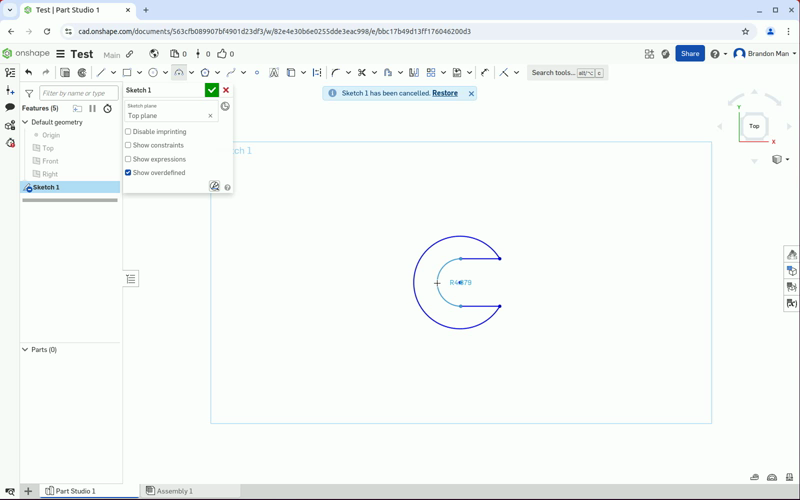
key_up(shift)
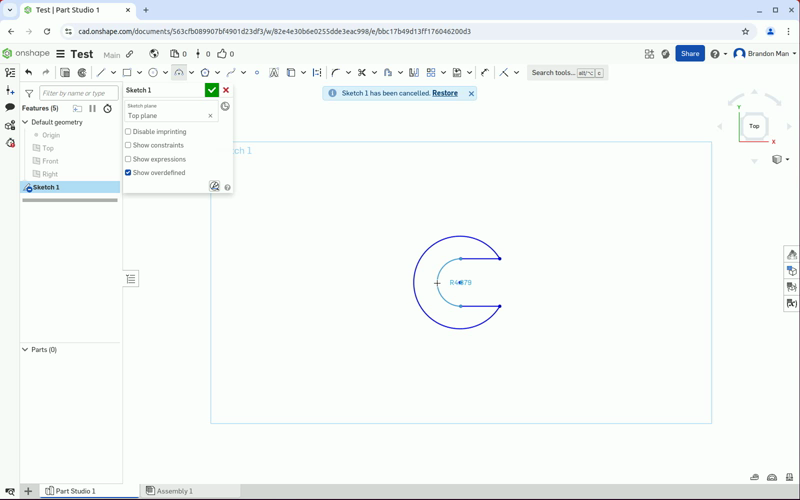
key(esc)
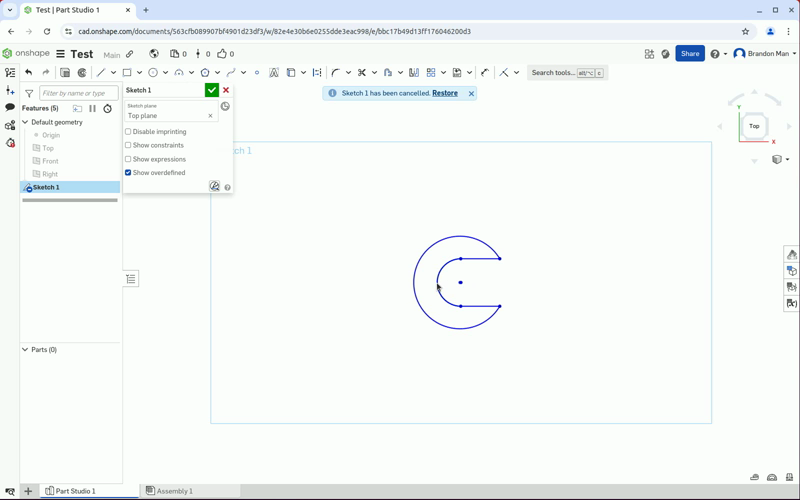
mouse_move(433, 285)
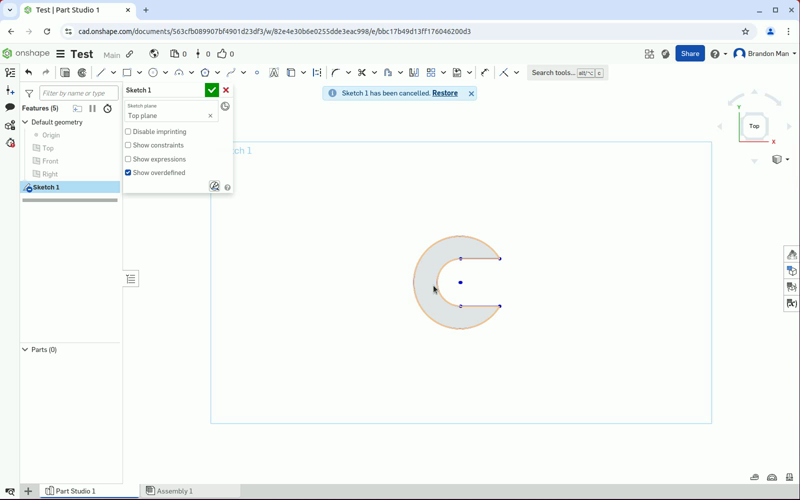
click(433, 285)
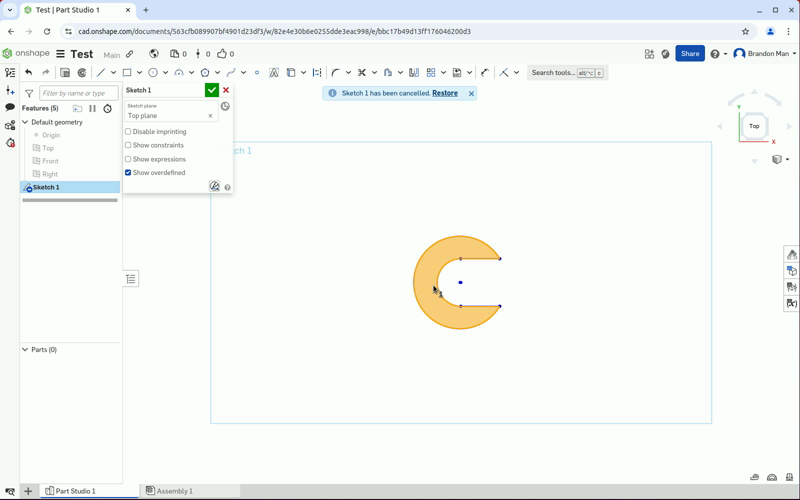
mouse_move(73, 352)
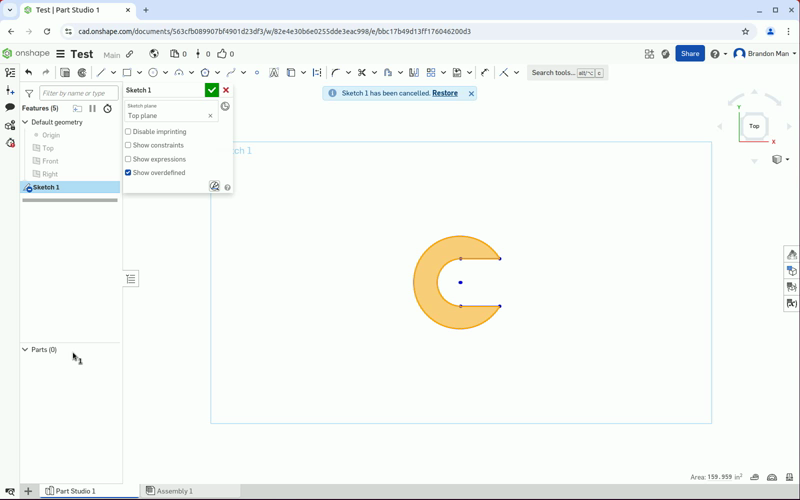
key(shift+y)
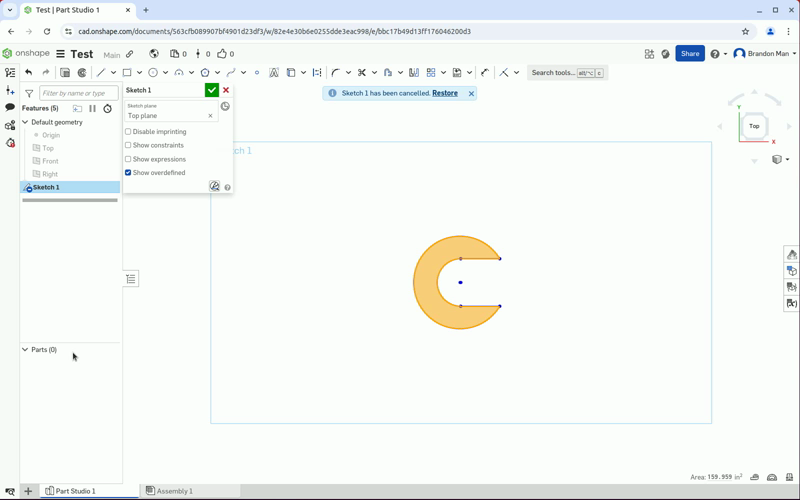
key(shift+e)
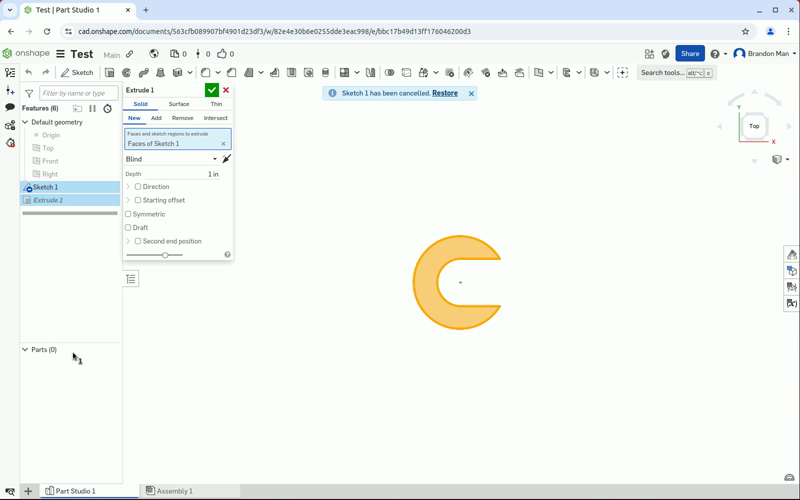
mouse_move(143, 106)
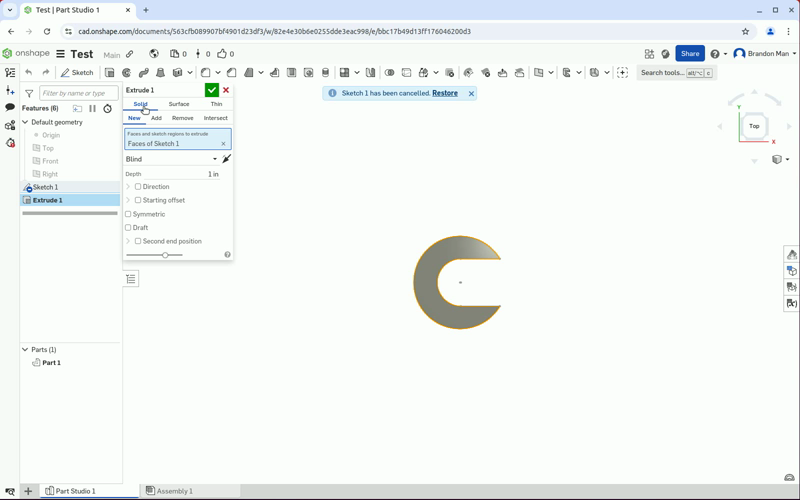
click(143, 106)
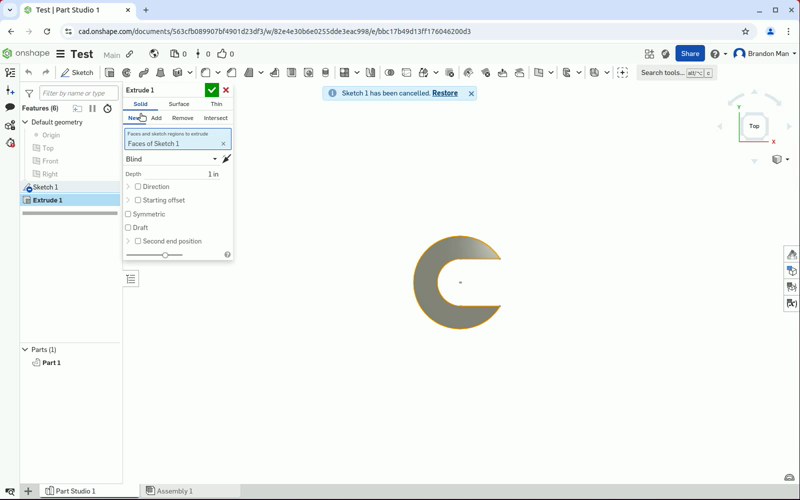
mouse_move(137, 120)
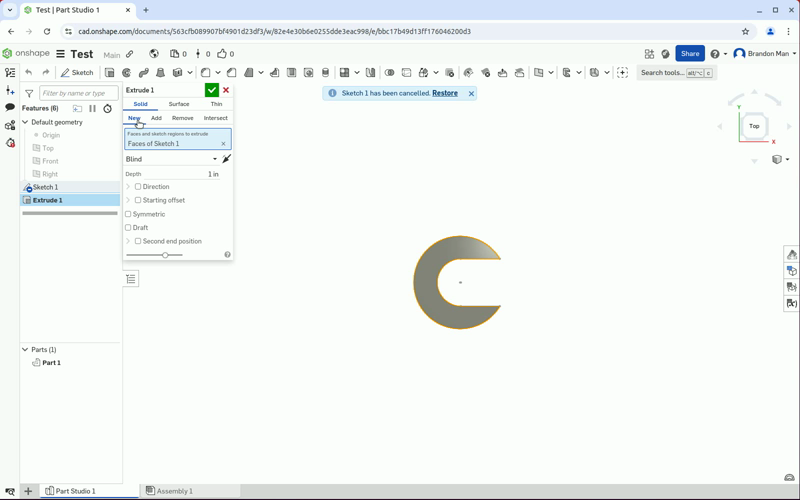
click(137, 120)
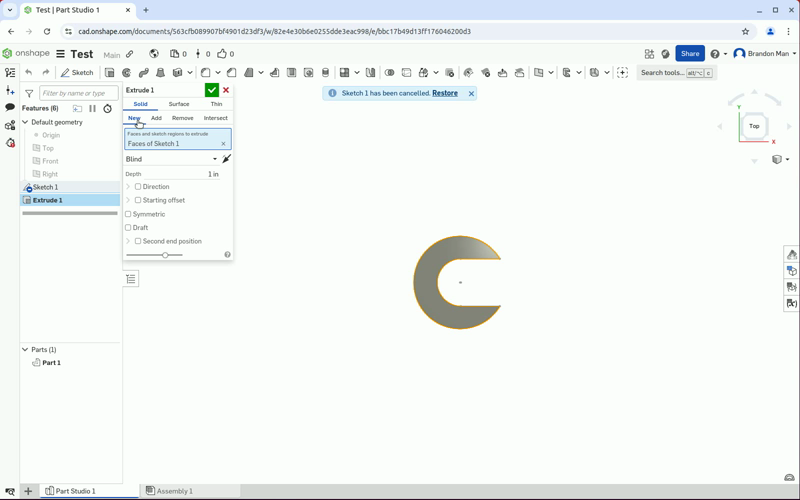
key(tab, 4)
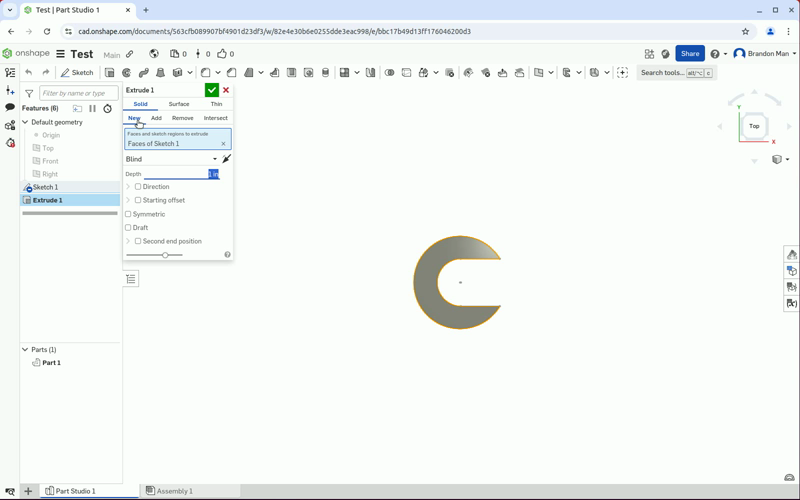
text(11.073)
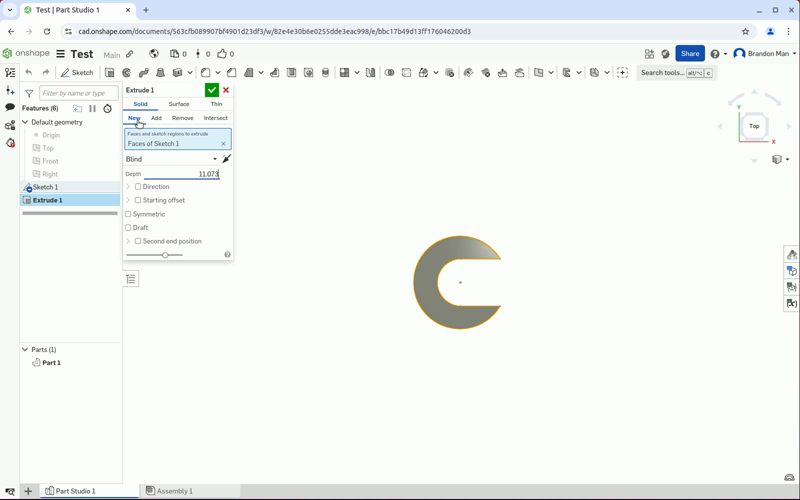
key(enter)
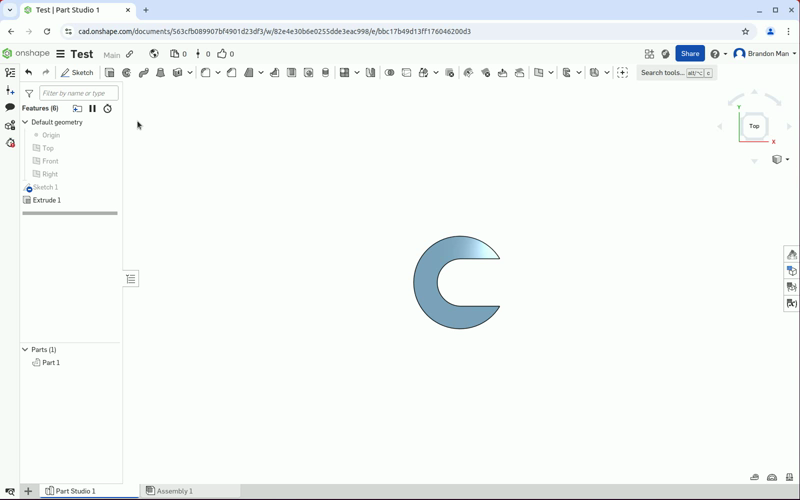
key(shift+h)
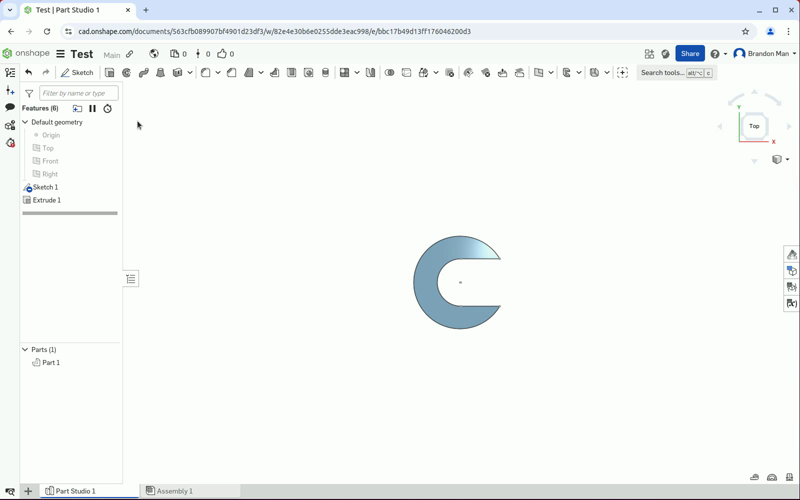
key(shift+h)
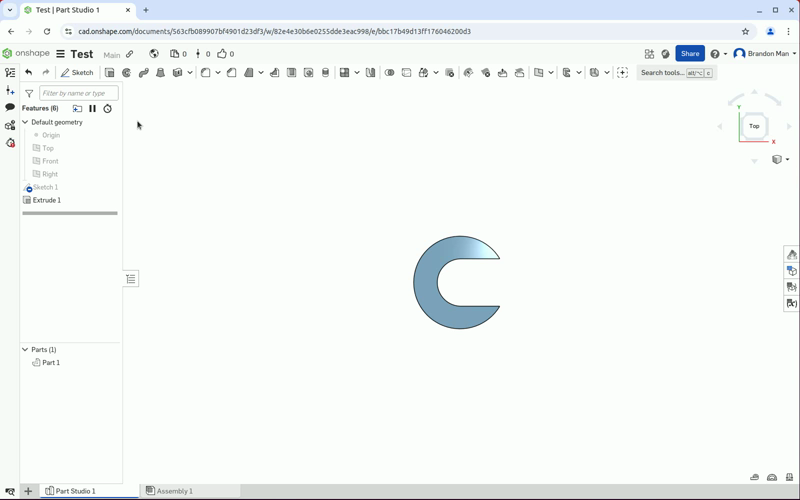
mouse_move(73, 189)
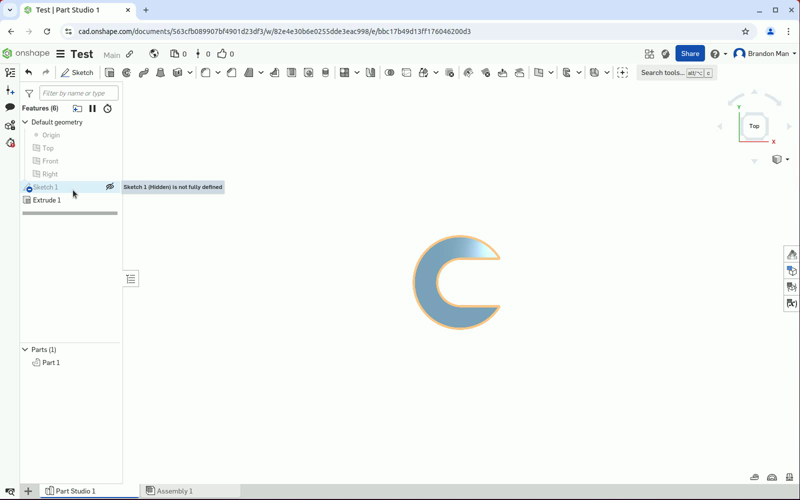
click(73, 189)
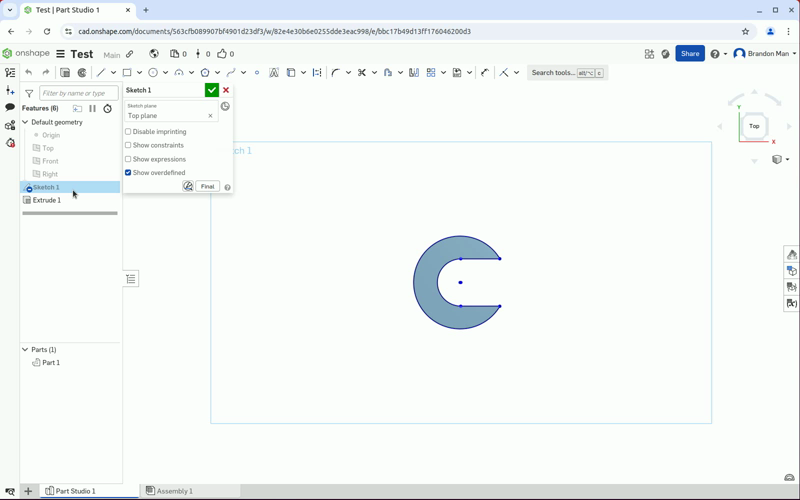
mouse_move(229, 92)
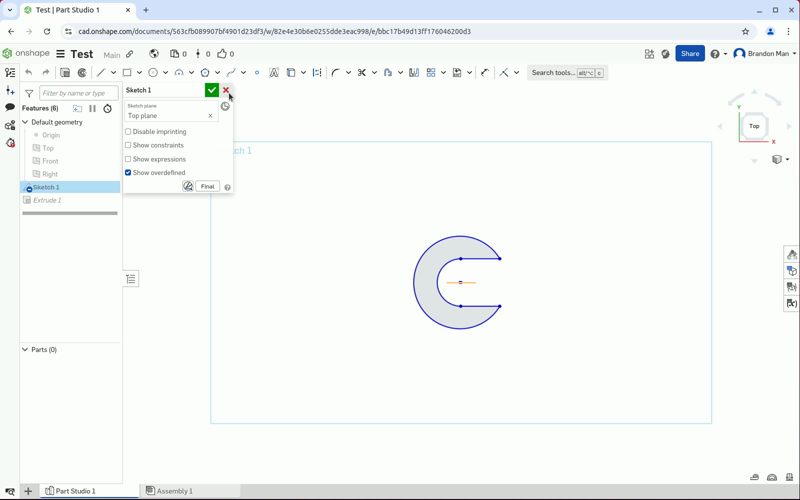
click(229, 92)
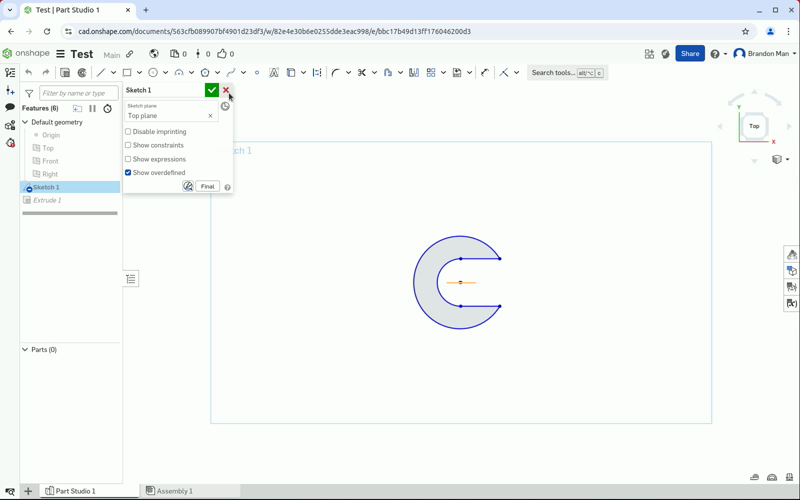
key(shift+s)
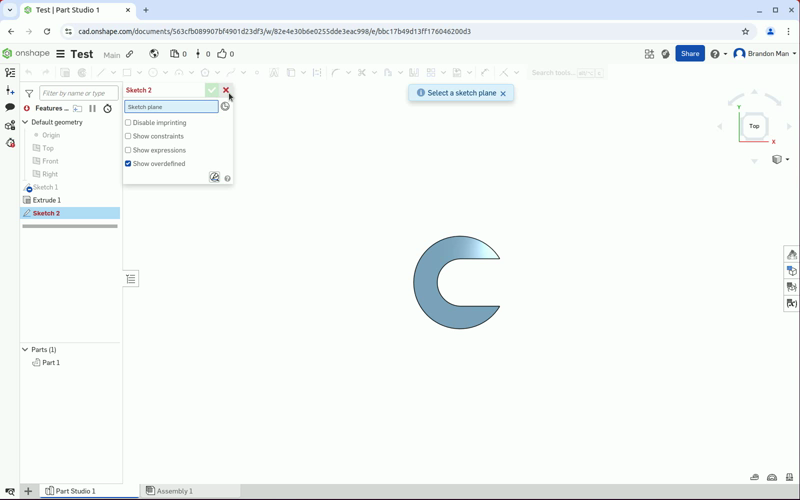
mouse_move(73, 150)
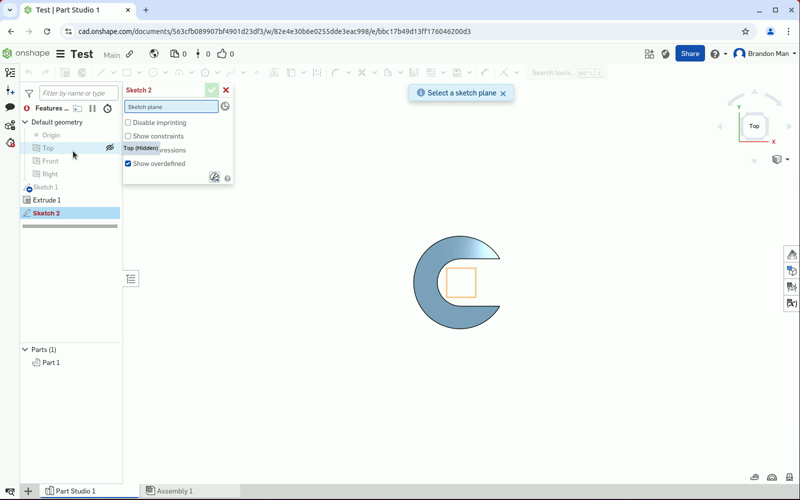
click(73, 150)
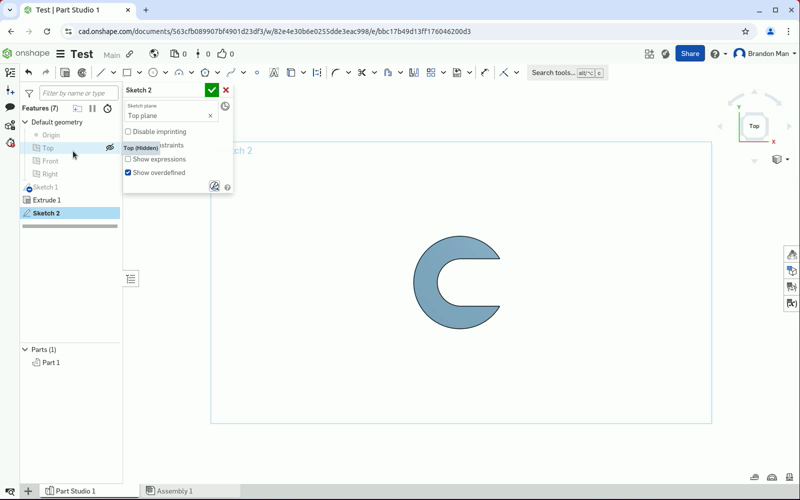
mouse_move(73, 352)
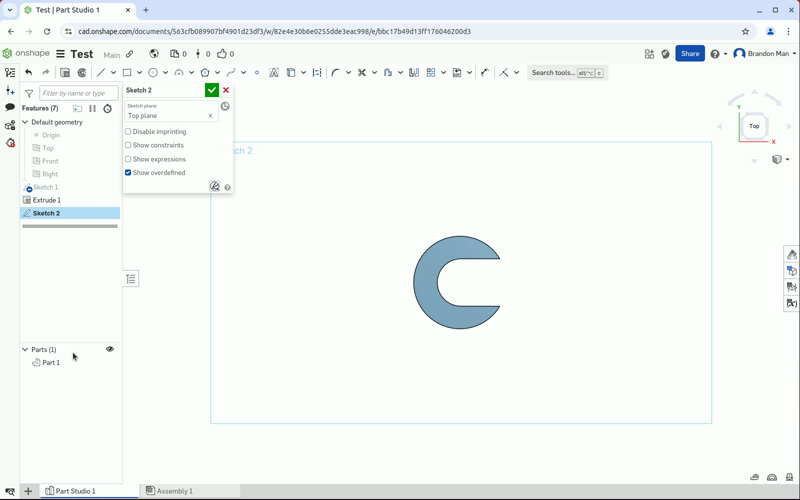
key(y)
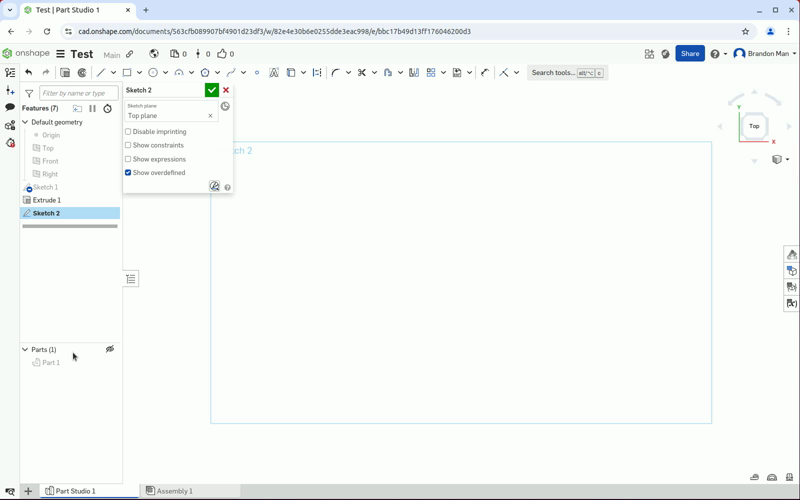
key(l)
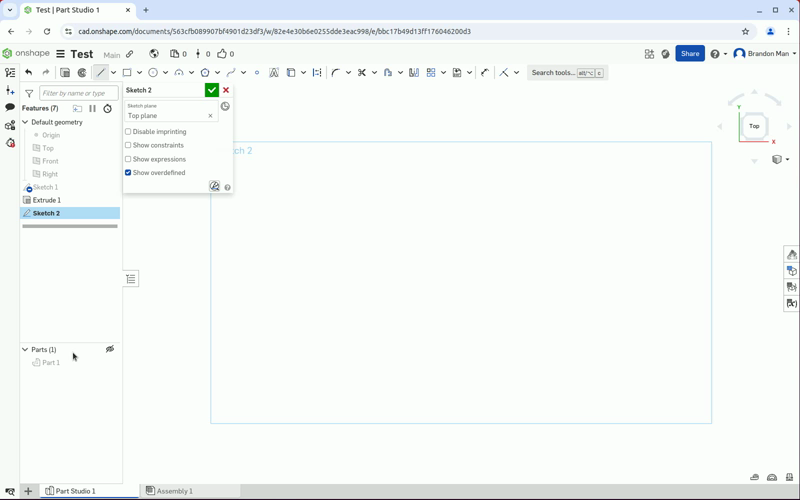
key_down(shift)
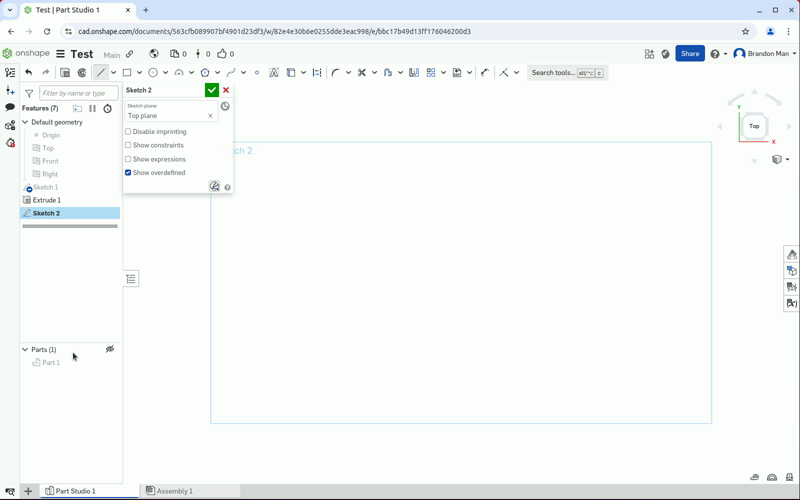
mouse_move(460, 328)
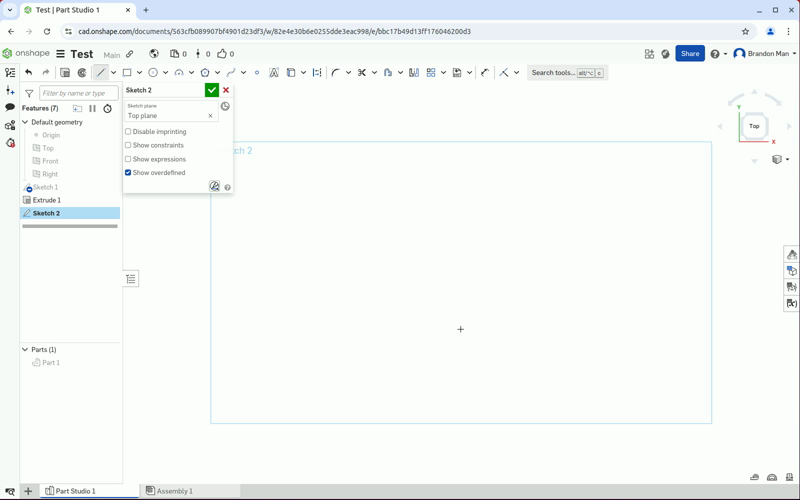
click(460, 328)
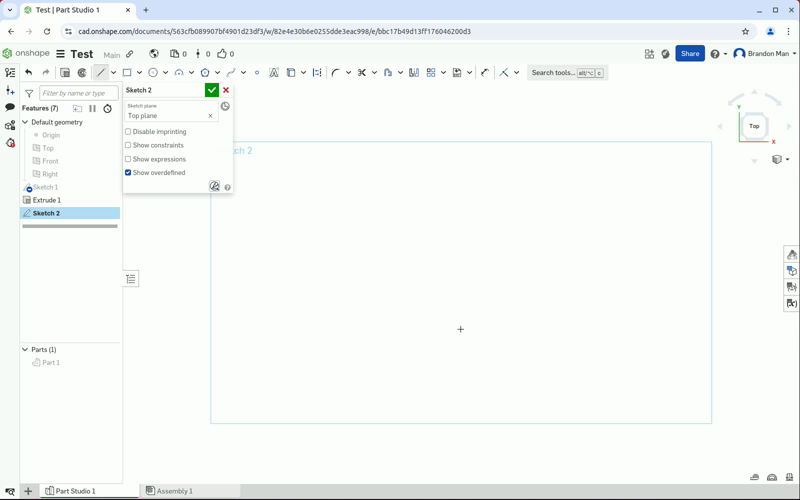
key_up(shift)
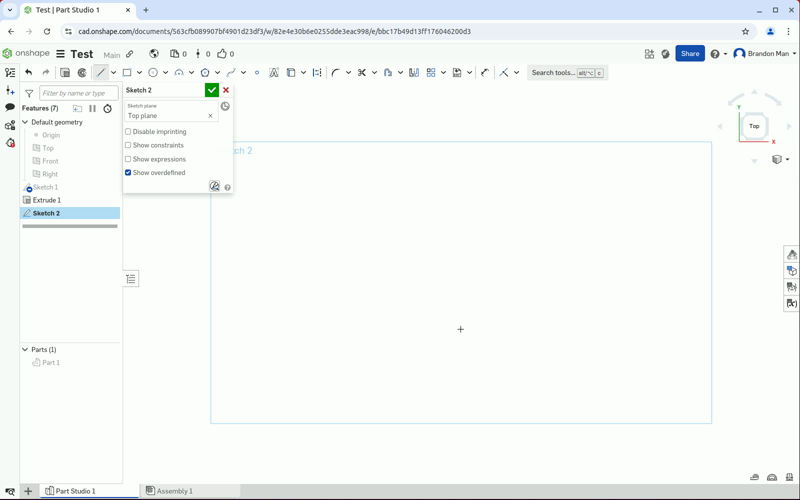
key_down(shift)
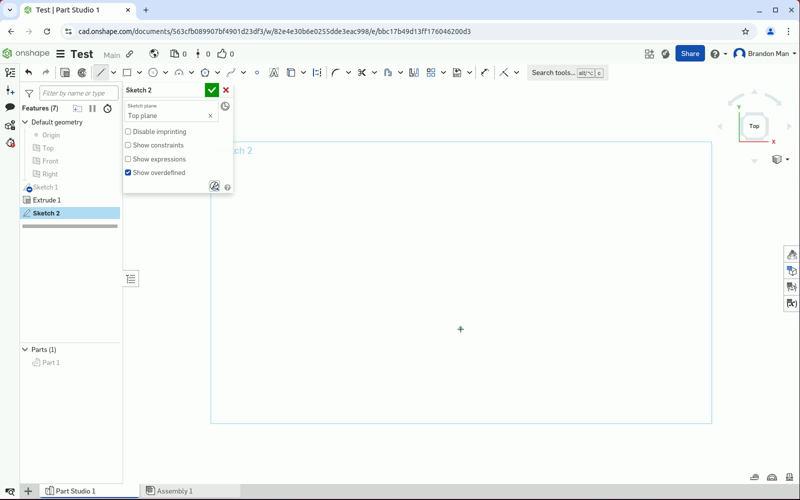
mouse_move(547, 328)
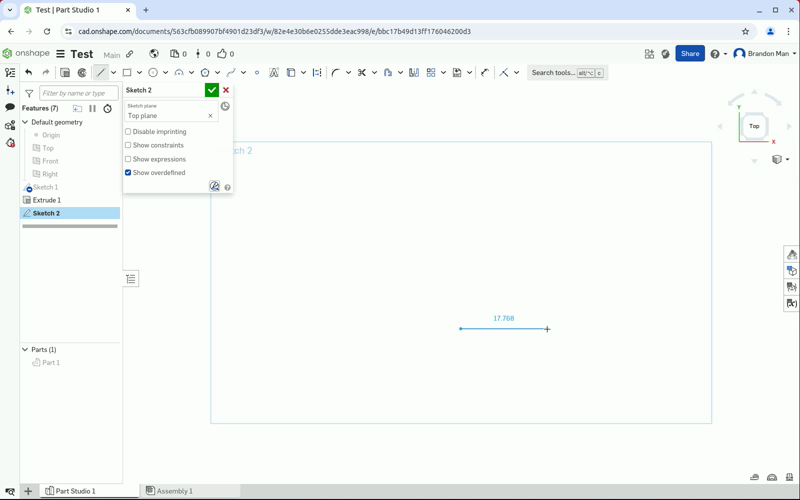
click(547, 328)
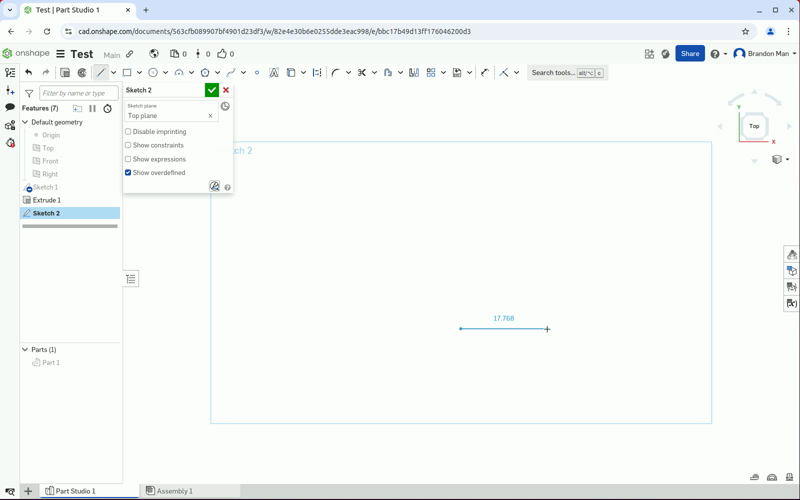
key_up(shift)
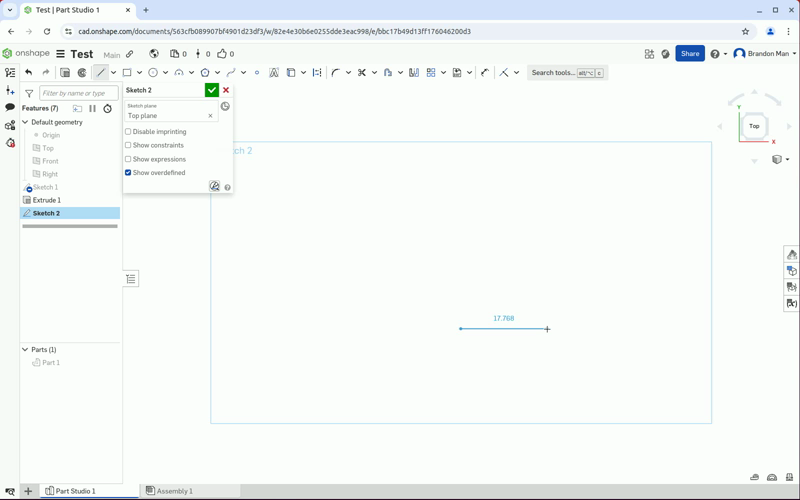
key_down(shift)
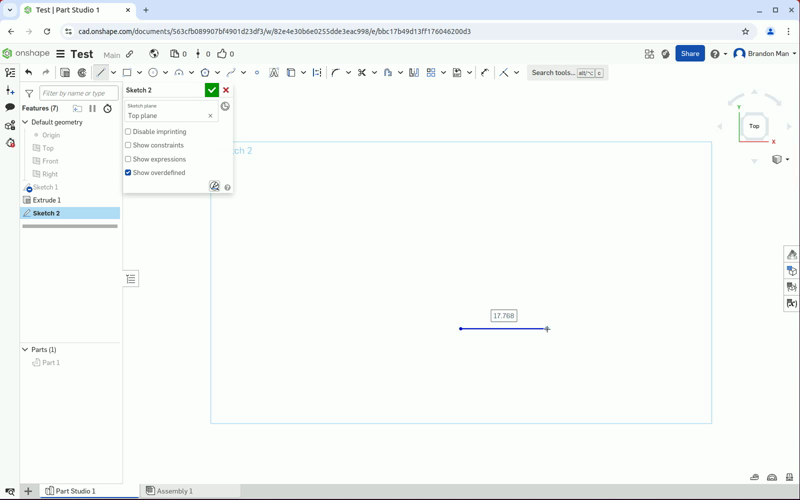
mouse_move(577, 328)
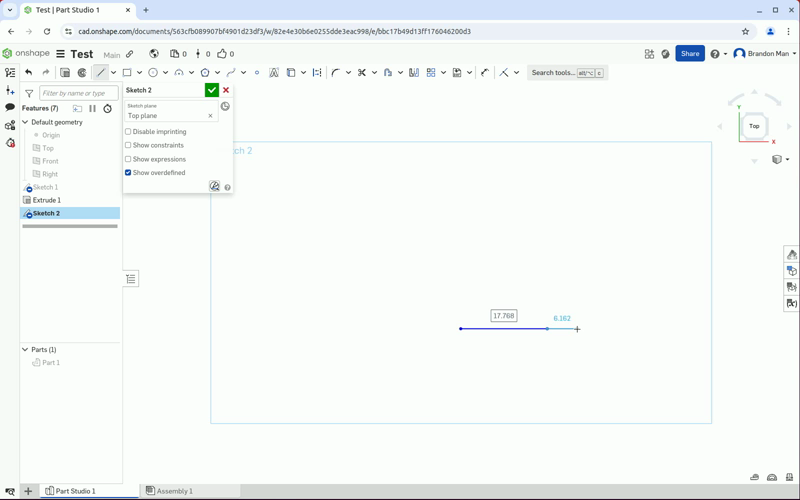
mouse_move(573, 307)
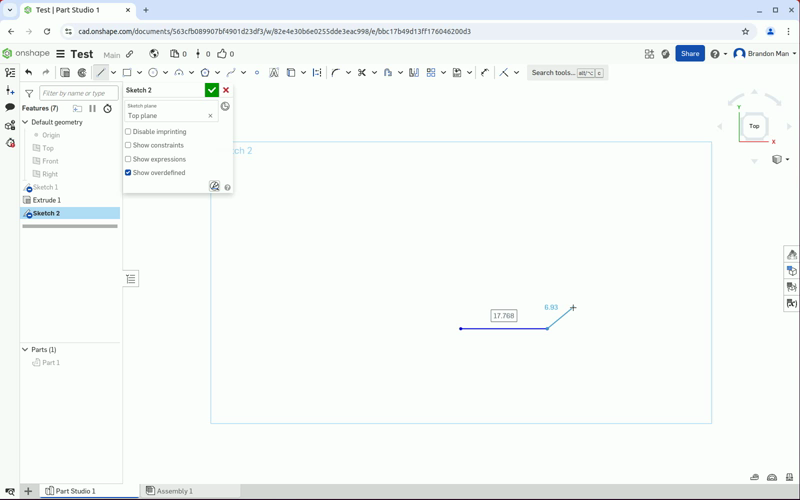
click(573, 307)
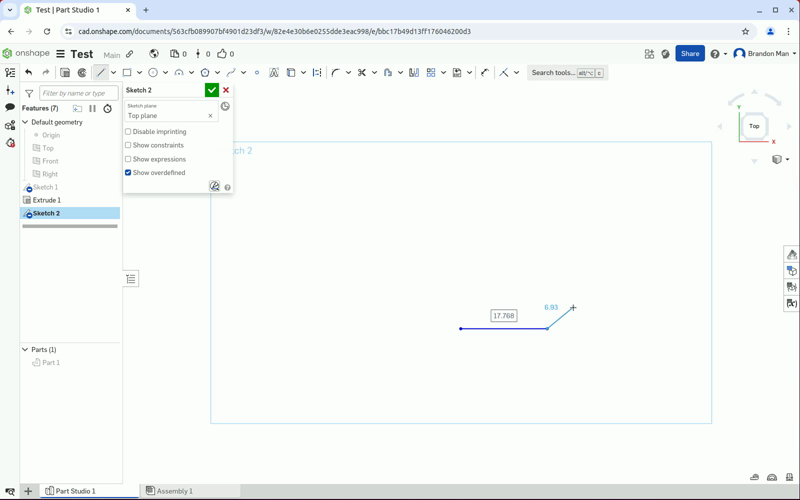
key_up(shift)
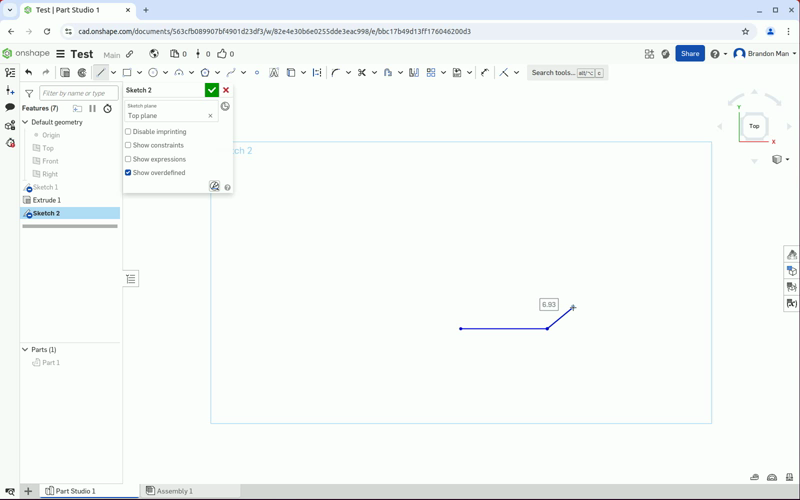
key_down(shift)
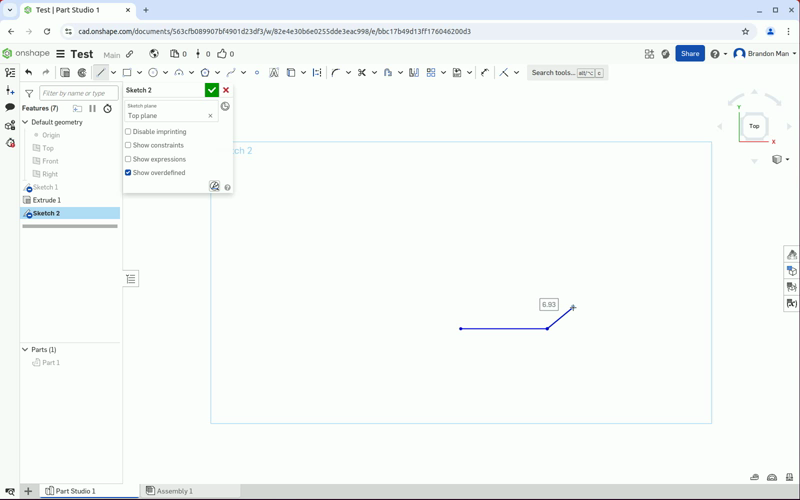
mouse_move(499, 307)
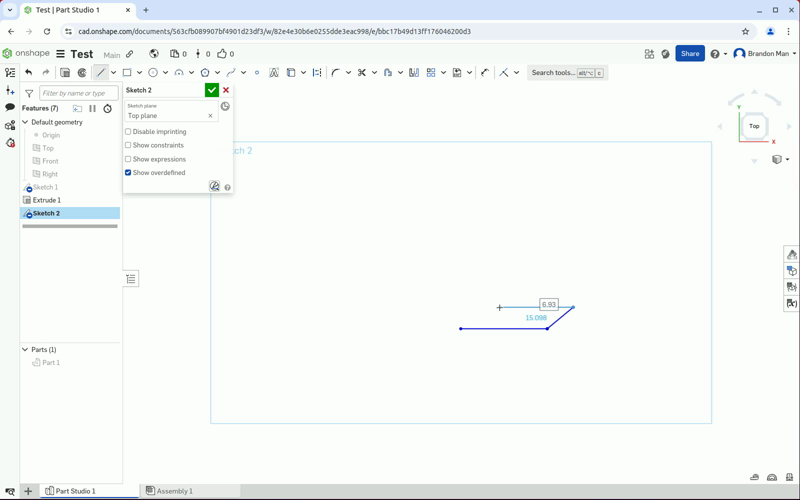
click(499, 307)
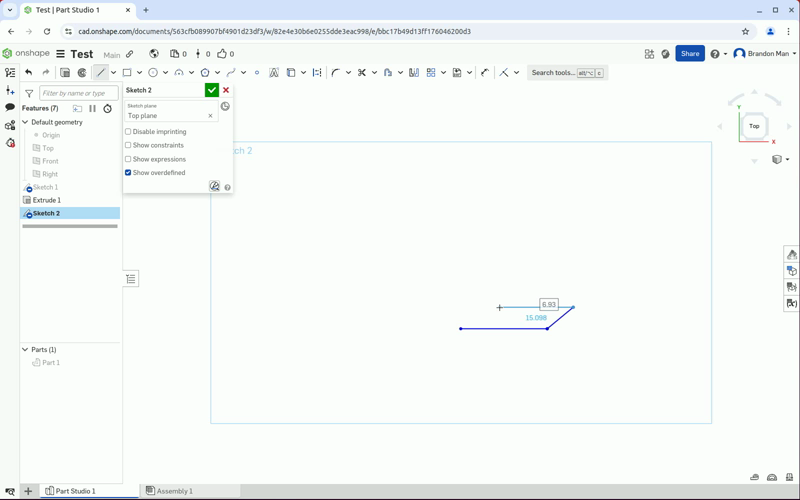
key_up(shift)
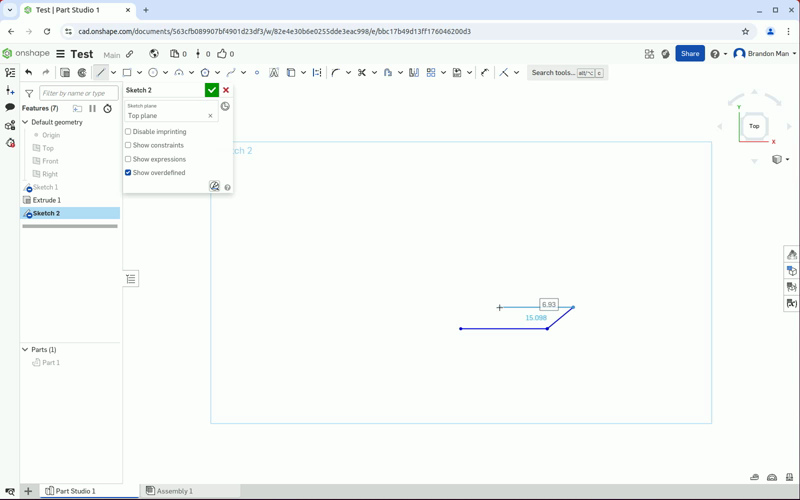
key(esc)
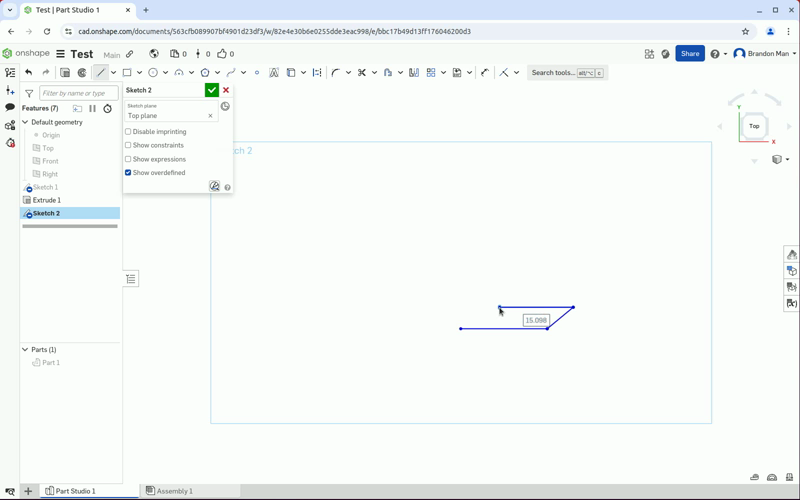
key(a)
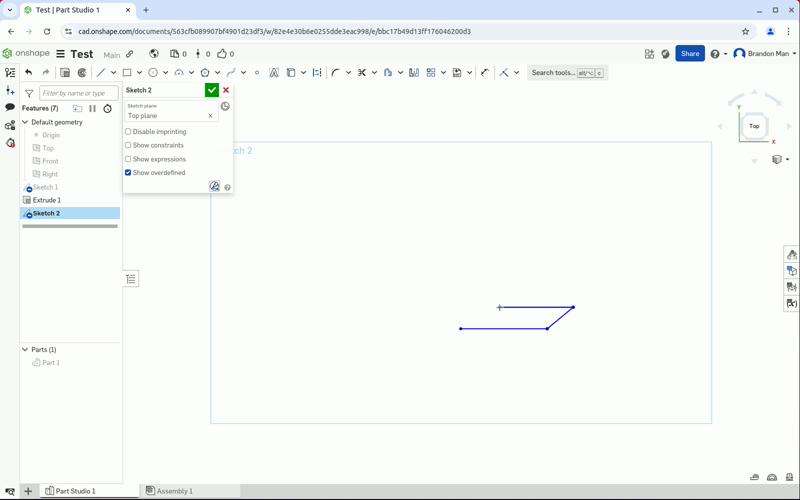
mouse_move(499, 307)
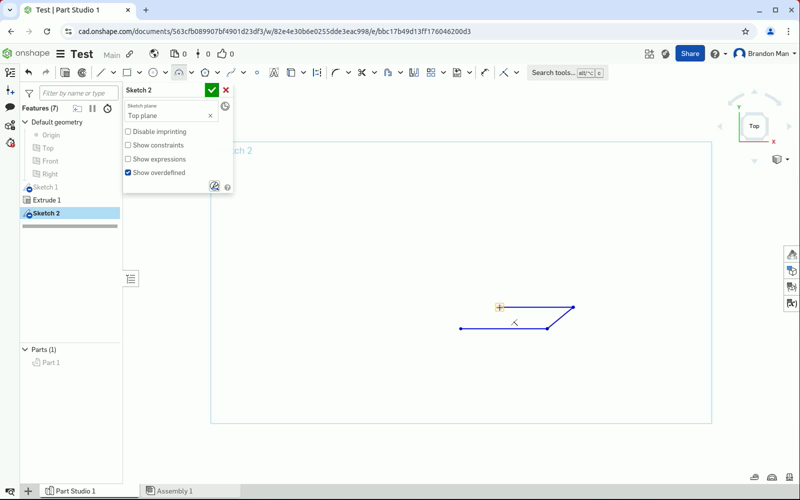
click(499, 307)
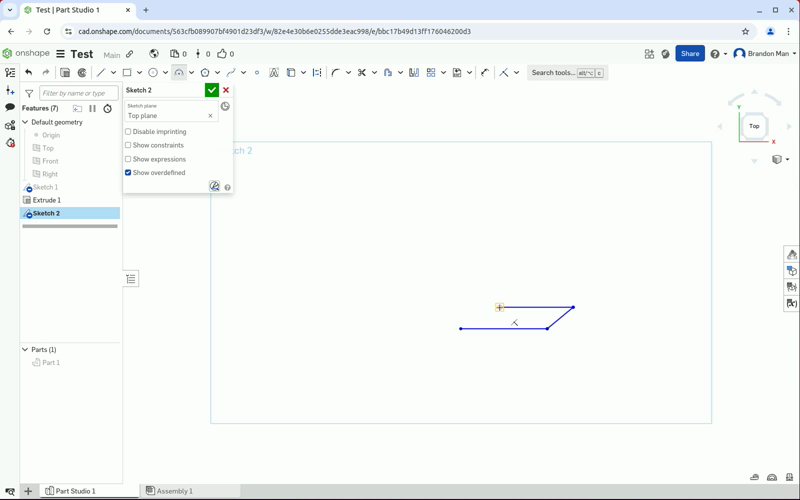
mouse_move(460, 328)
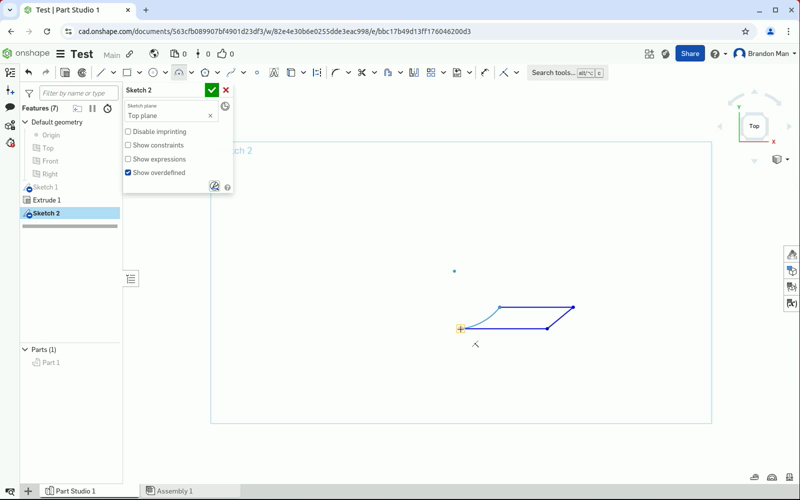
click(460, 328)
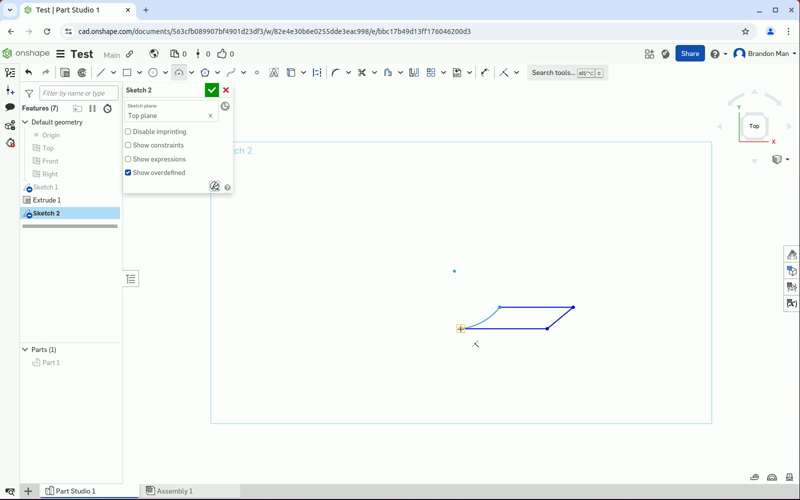
key_down(shift)
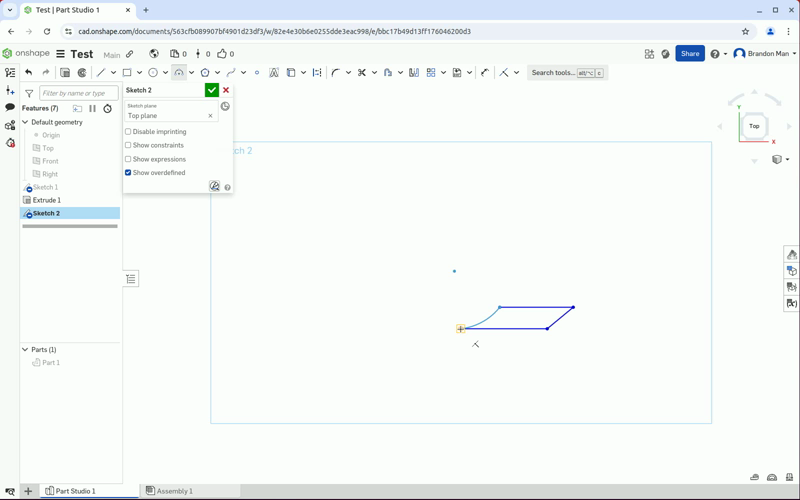
mouse_move(483, 323)
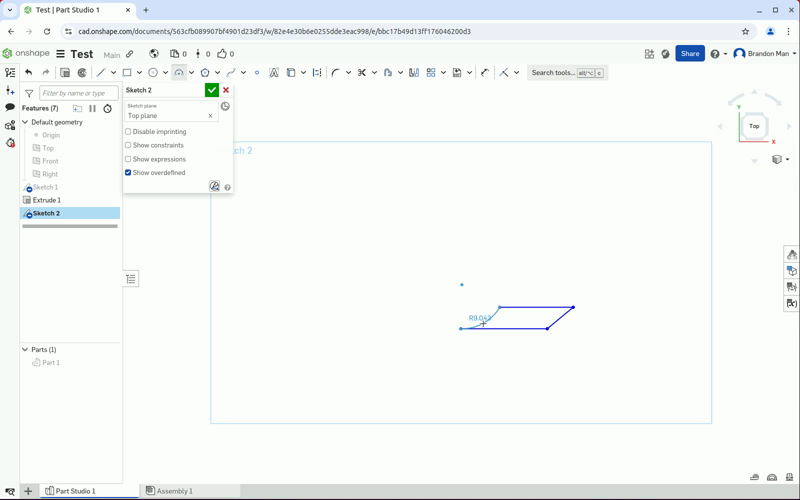
click(483, 323)
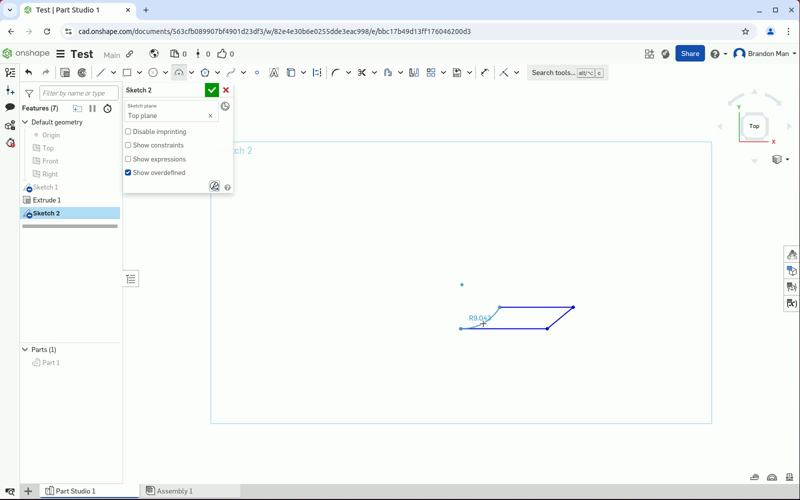
key_up(shift)
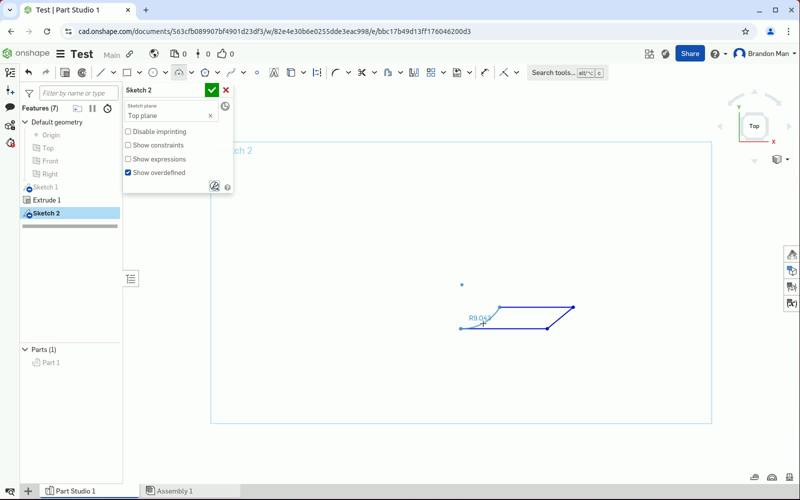
key(esc)
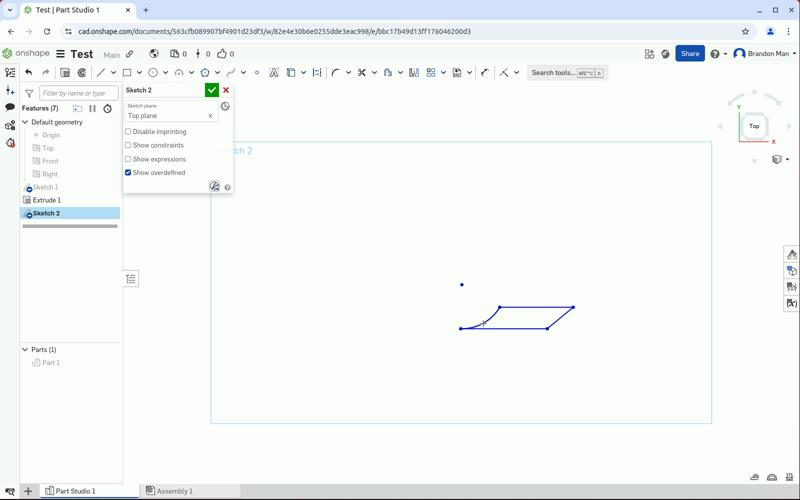
mouse_move(536, 326)
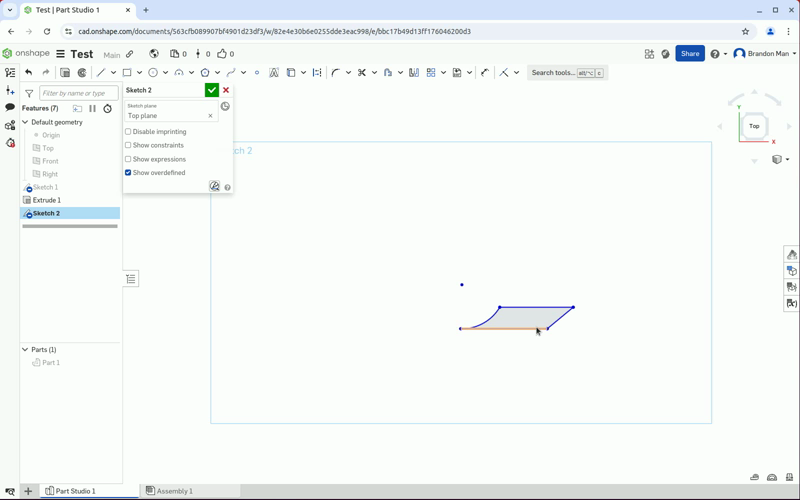
scroll(6)
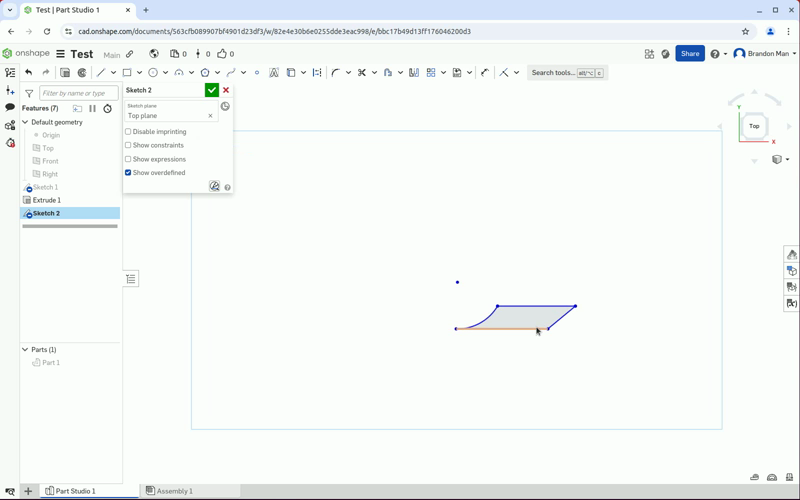
scroll(6)
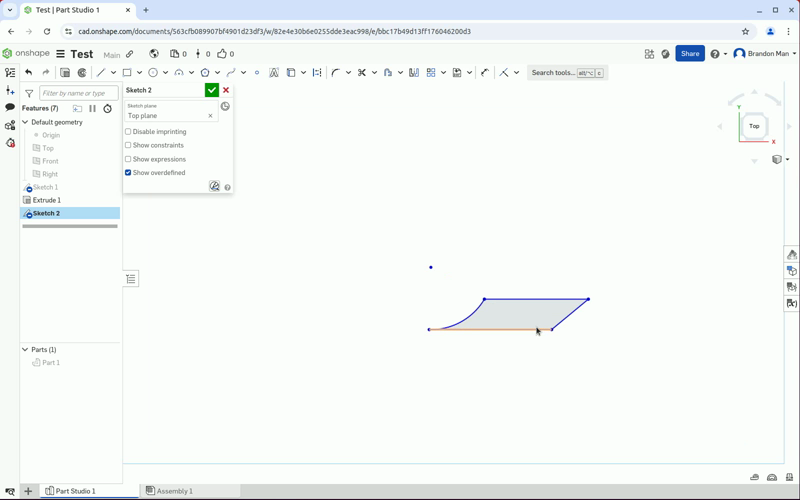
scroll(6)
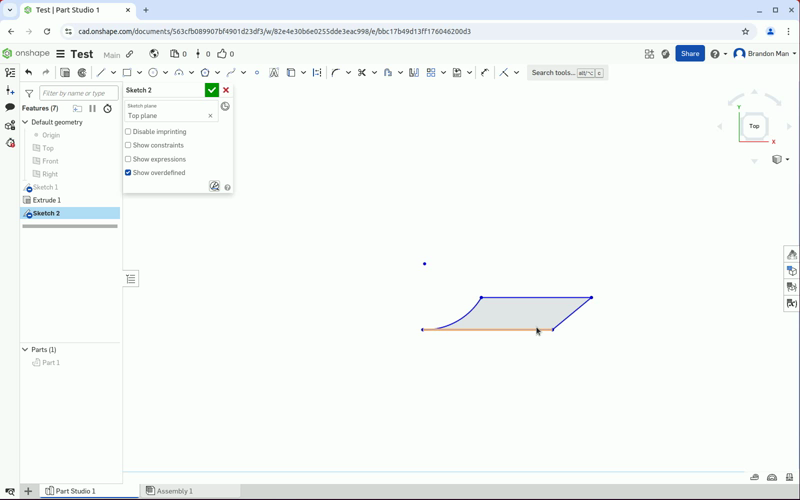
scroll(6)
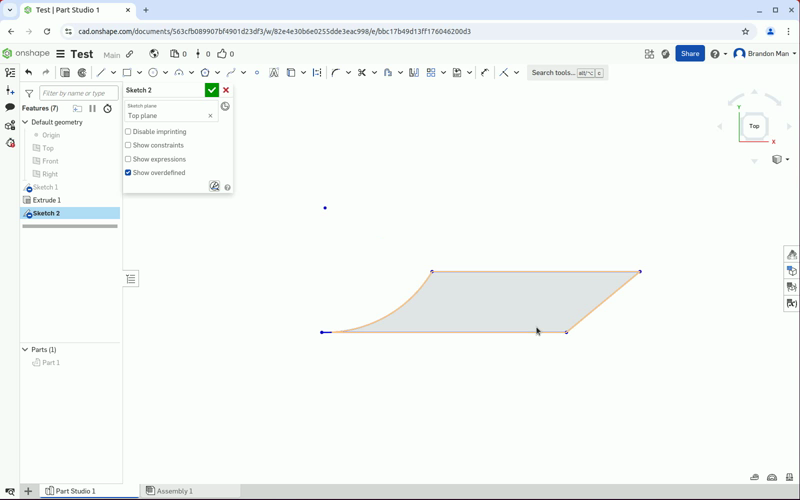
scroll(6)
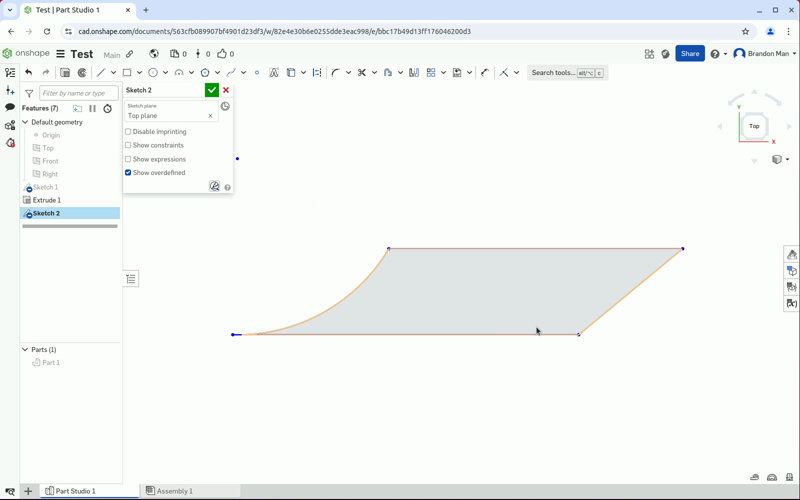
scroll(6)
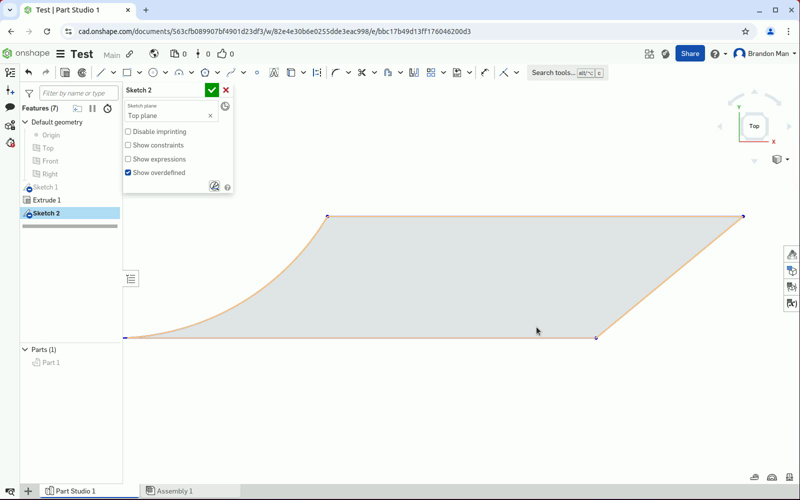
scroll(6)
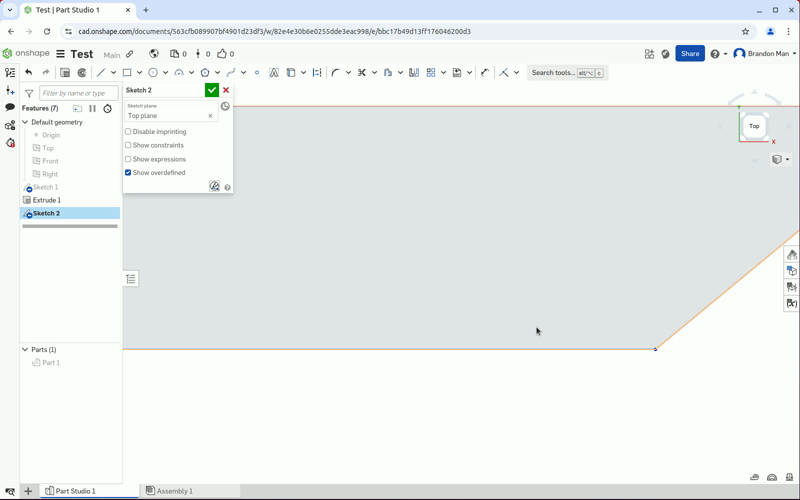
click(536, 326)
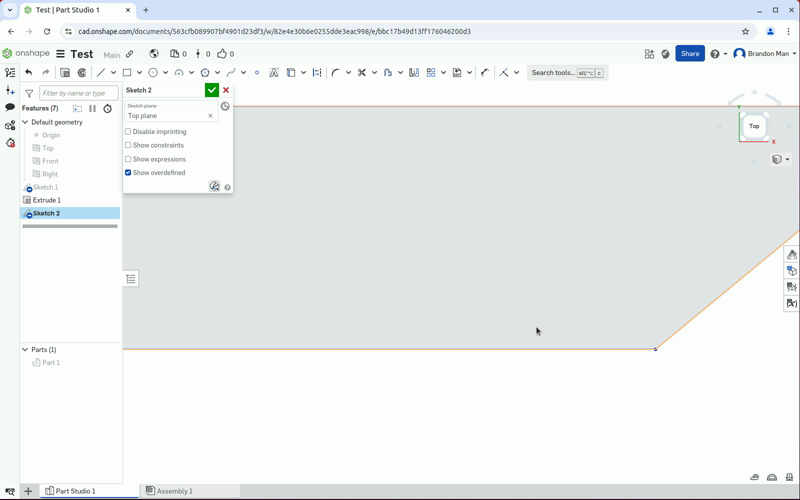
scroll(-6)
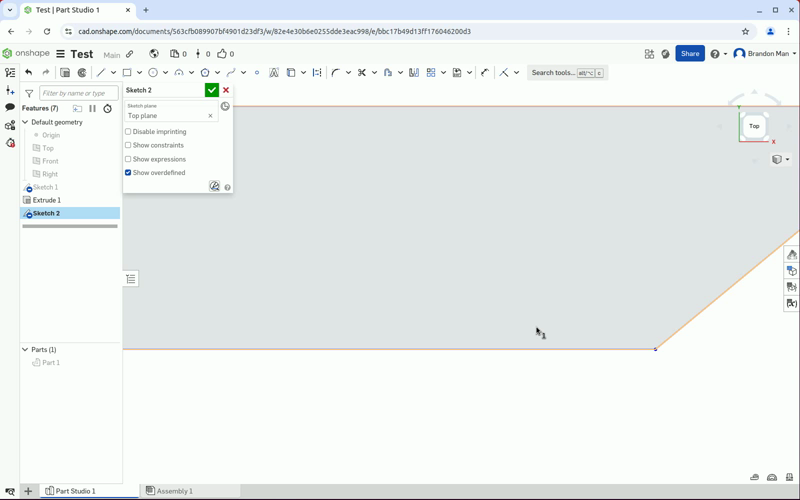
scroll(-6)
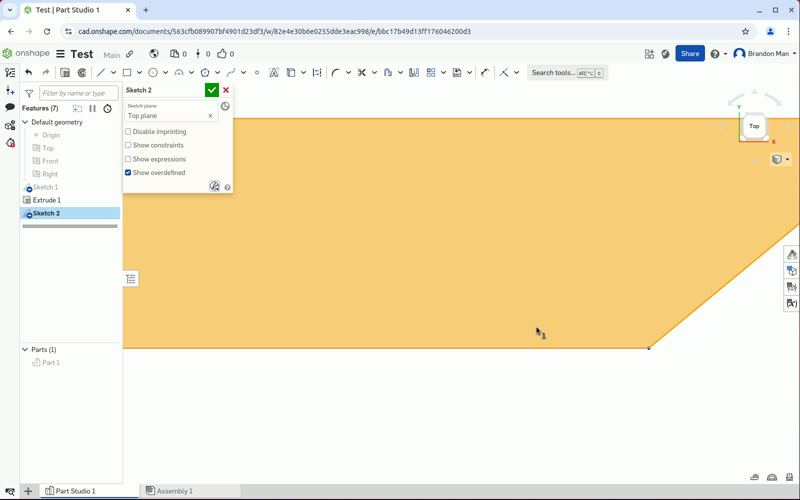
scroll(-6)
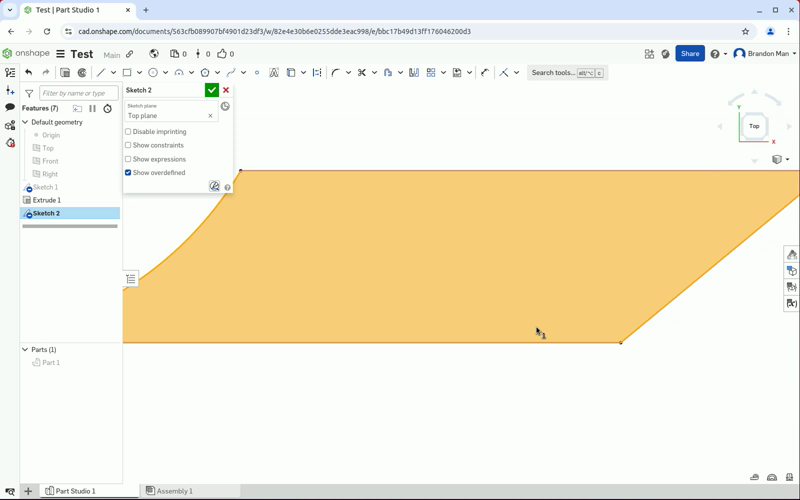
scroll(-6)
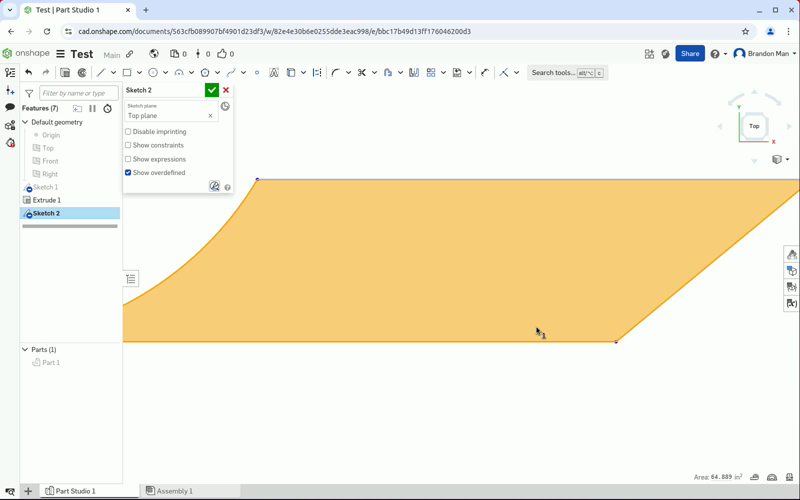
scroll(-6)
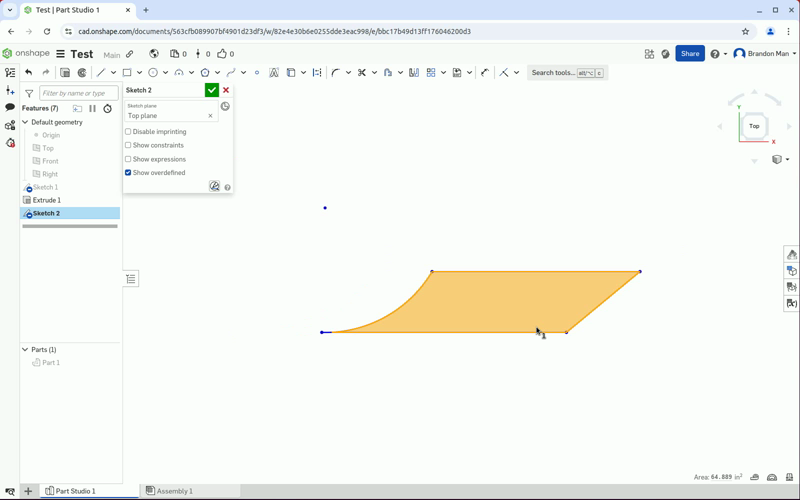
scroll(-6)
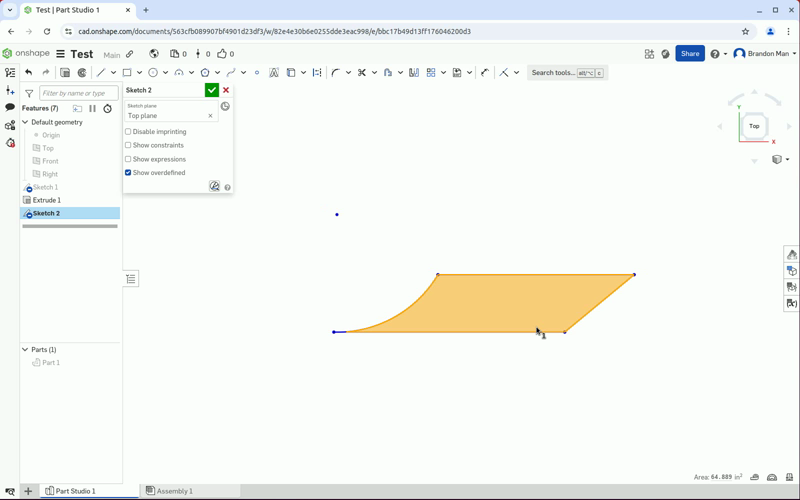
scroll(-6)
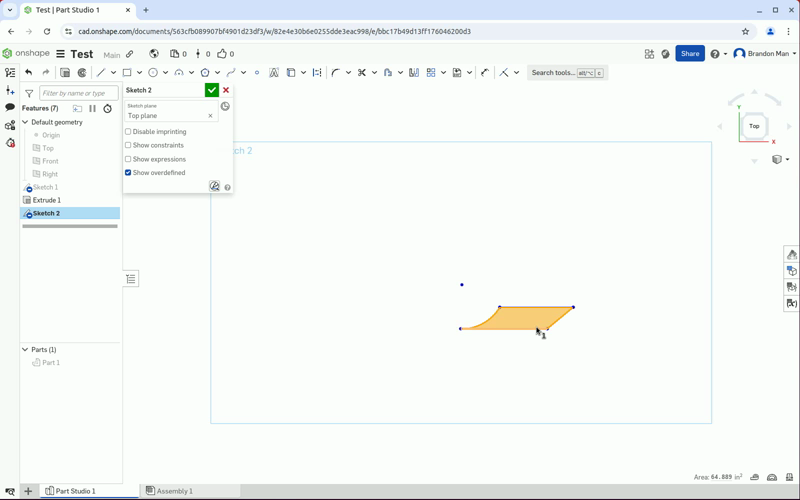
mouse_move(73, 352)
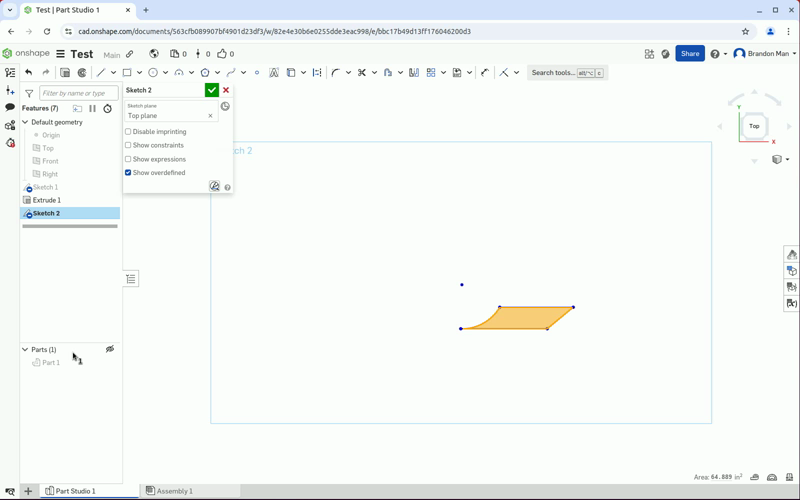
key(shift+y)
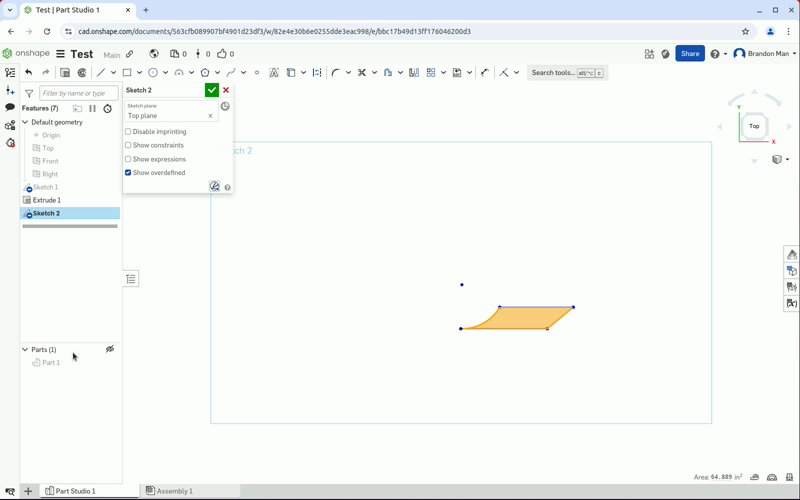
key(shift+e)
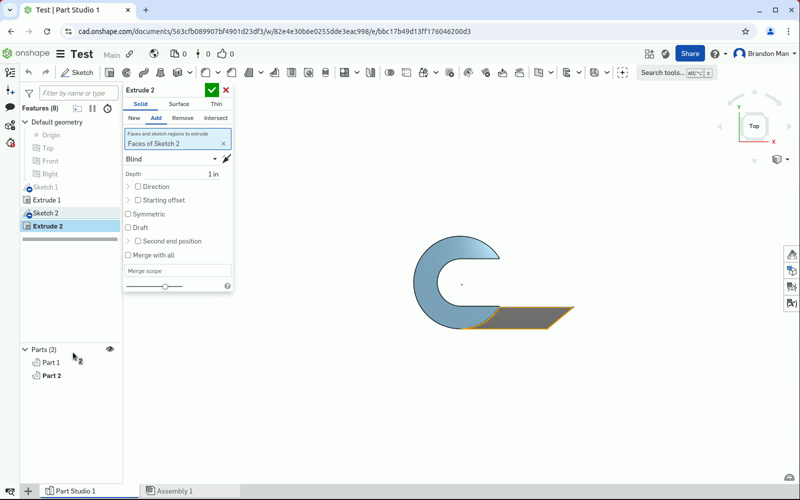
mouse_move(143, 106)
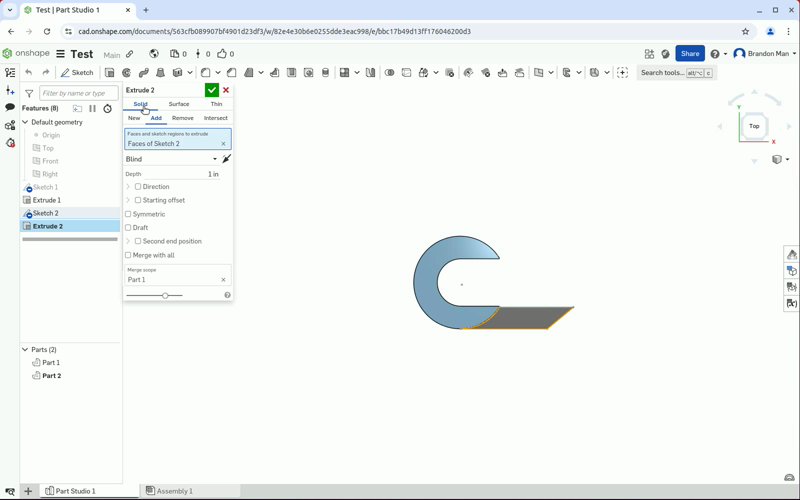
click(143, 106)
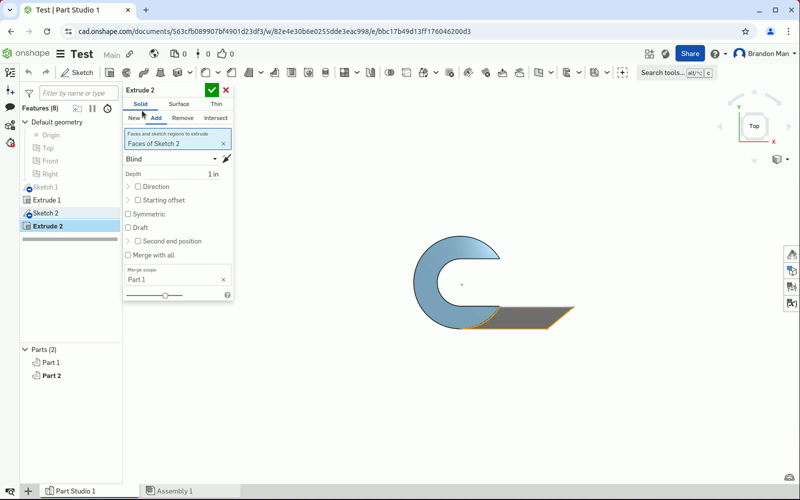
mouse_move(137, 120)
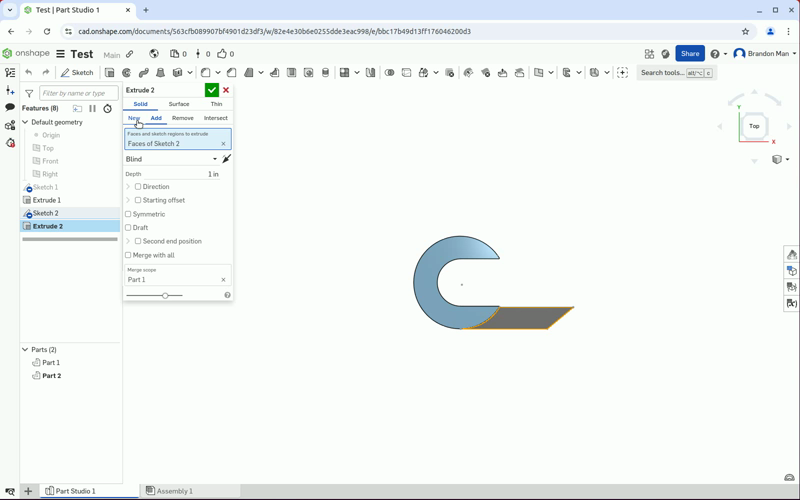
click(137, 120)
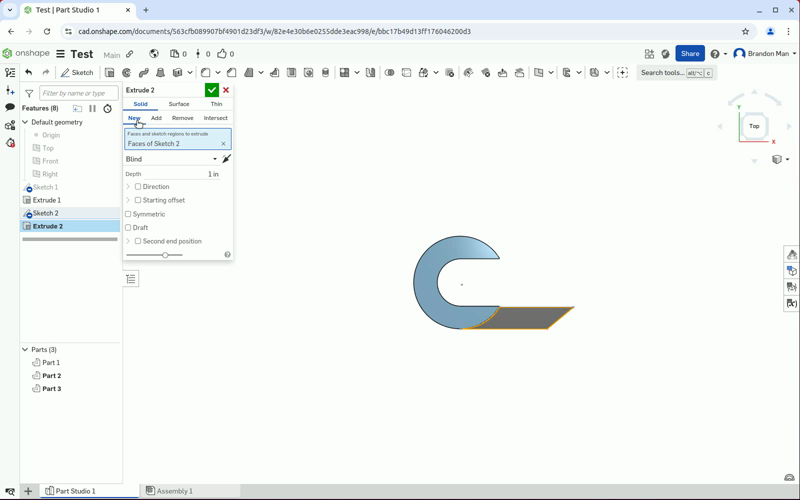
key(tab, 4)
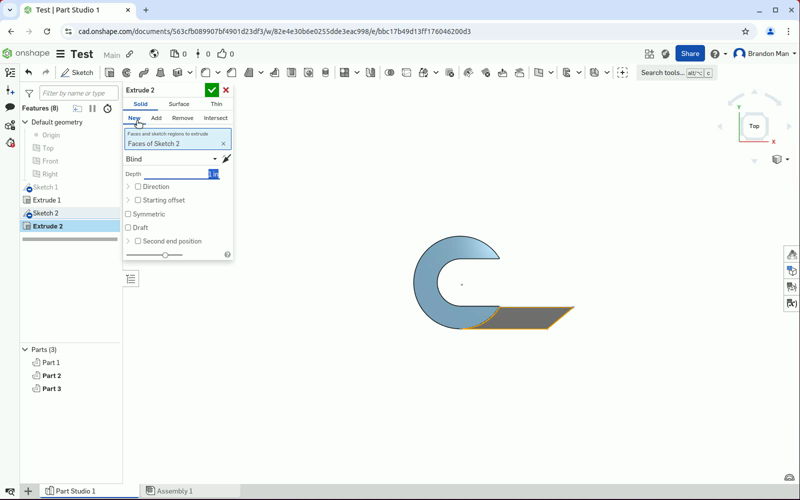
text(11.073)
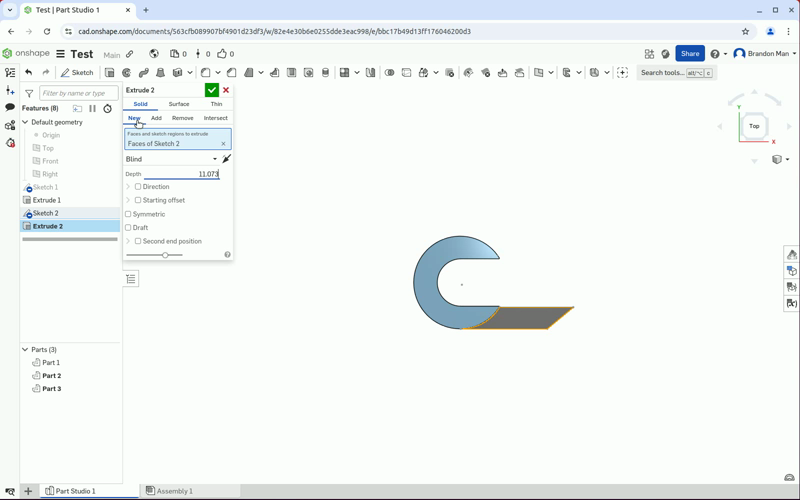
key(enter)
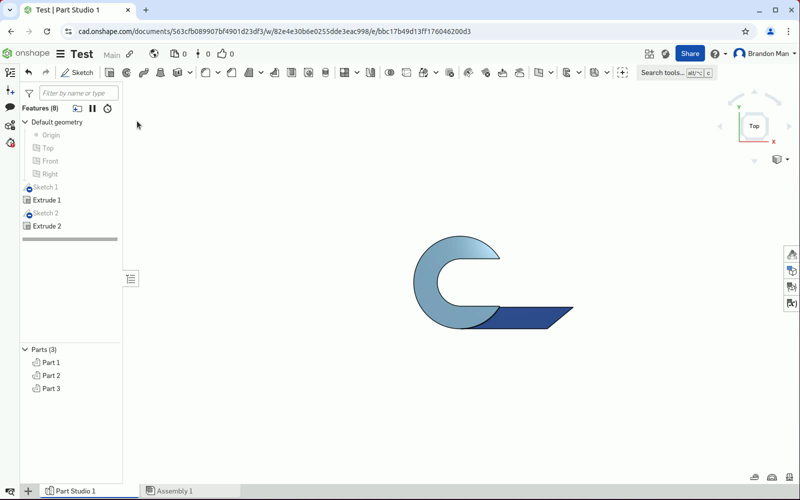
key(shift+h)
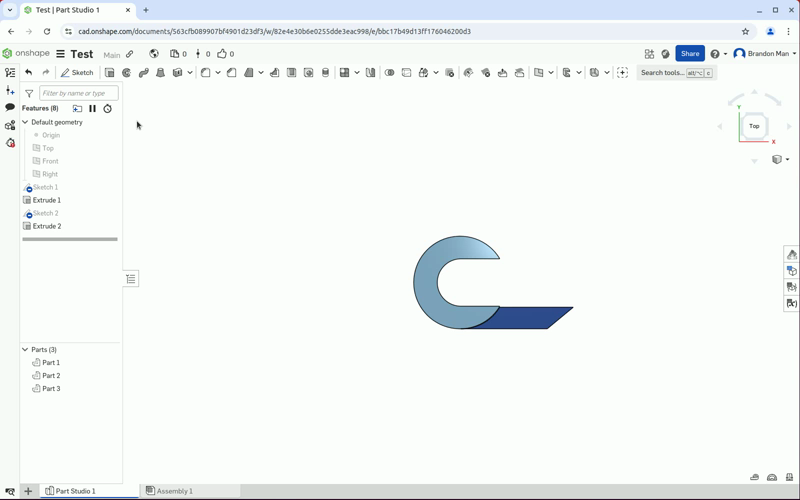
key(shift+h)
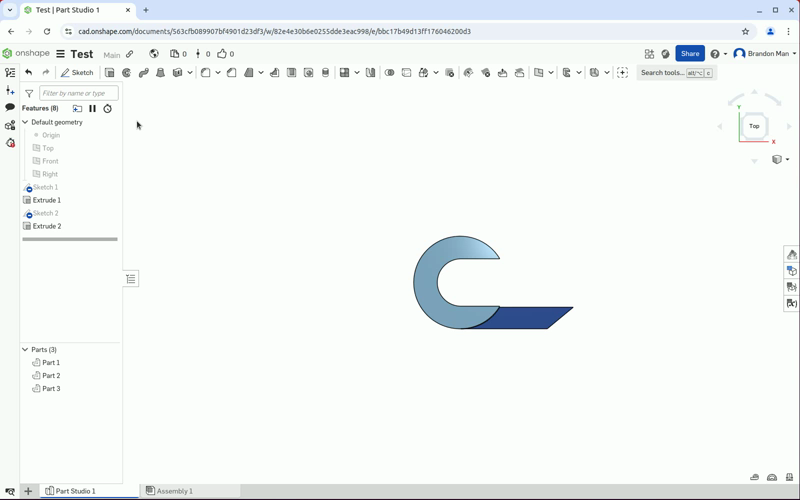
mouse_move(73, 189)
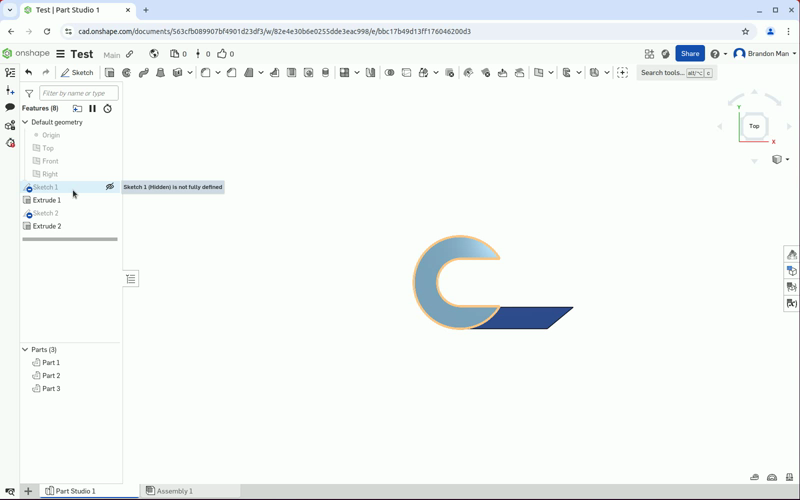
click(73, 189)
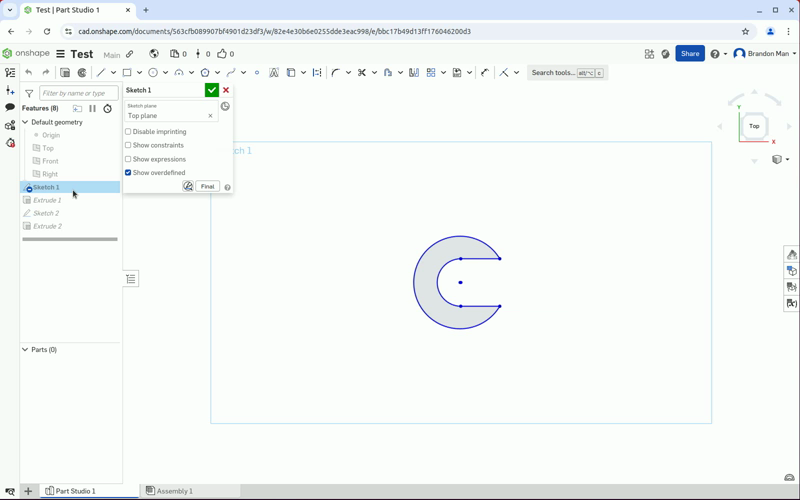
mouse_move(229, 92)
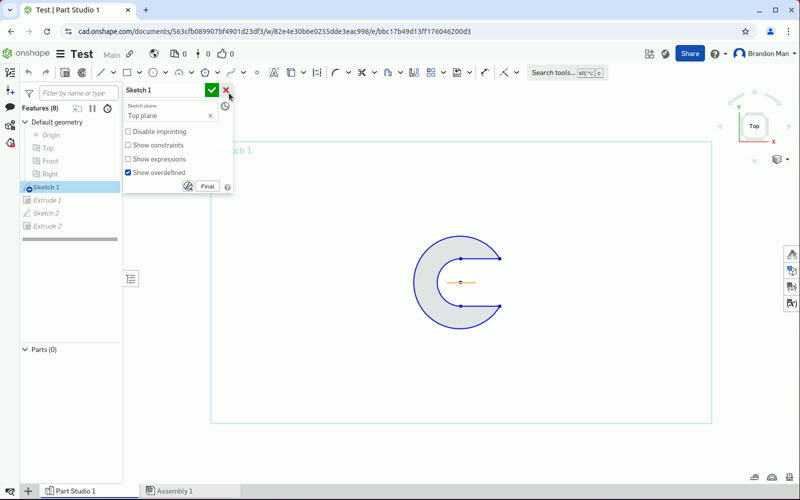
click(229, 92)
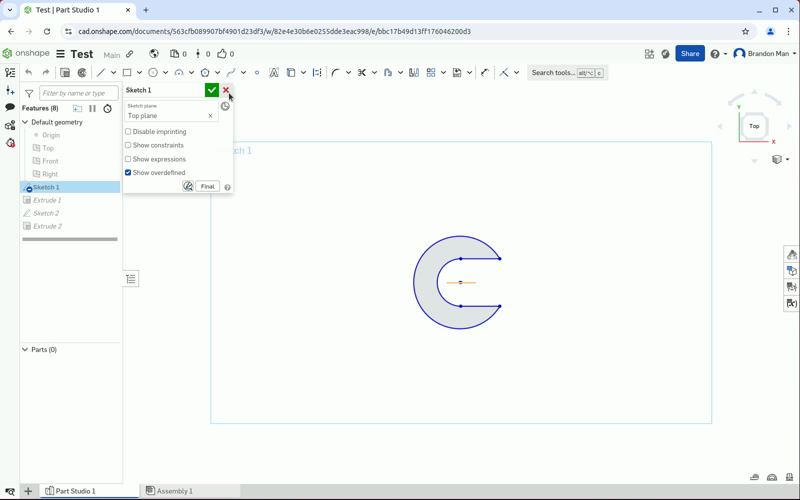
key(shift+s)
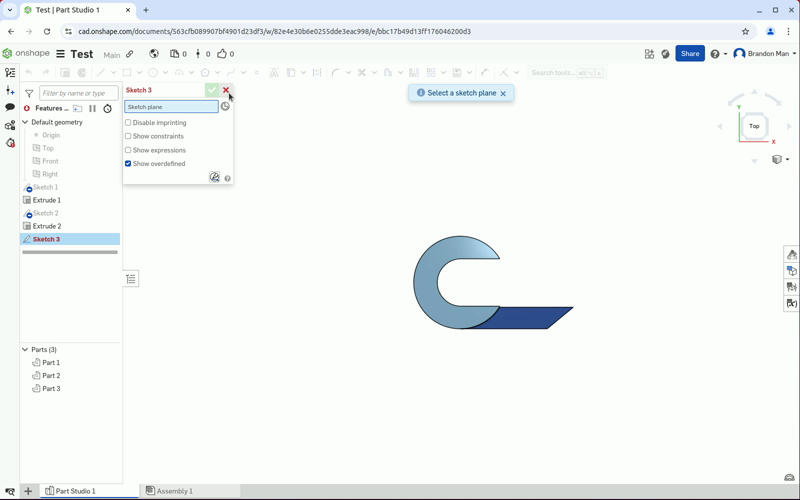
mouse_move(73, 150)
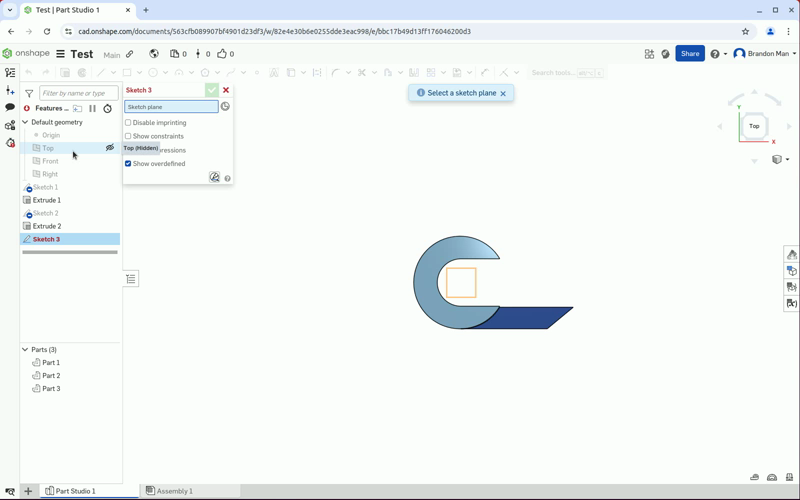
click(73, 150)
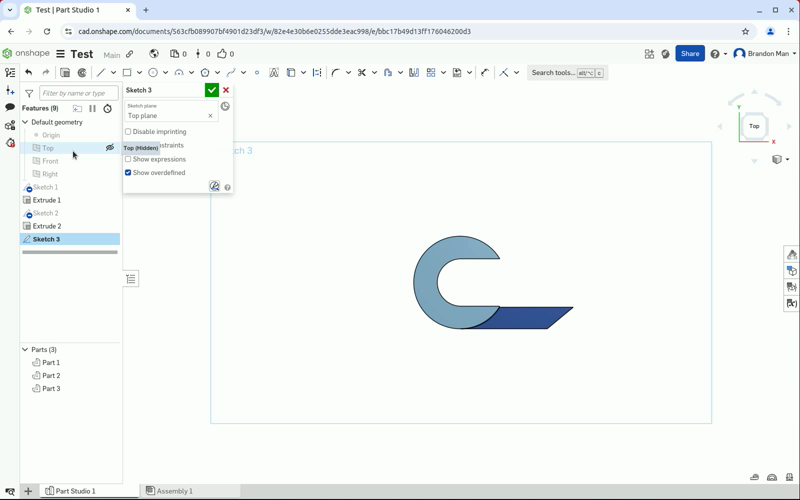
mouse_move(73, 352)
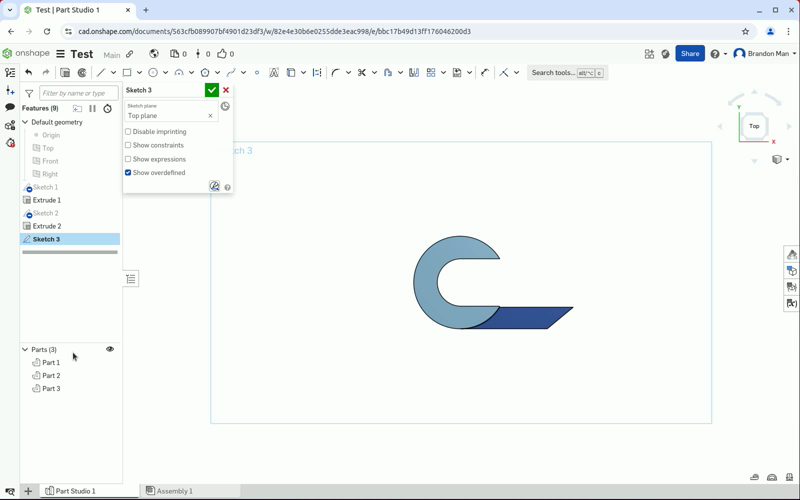
key(y)
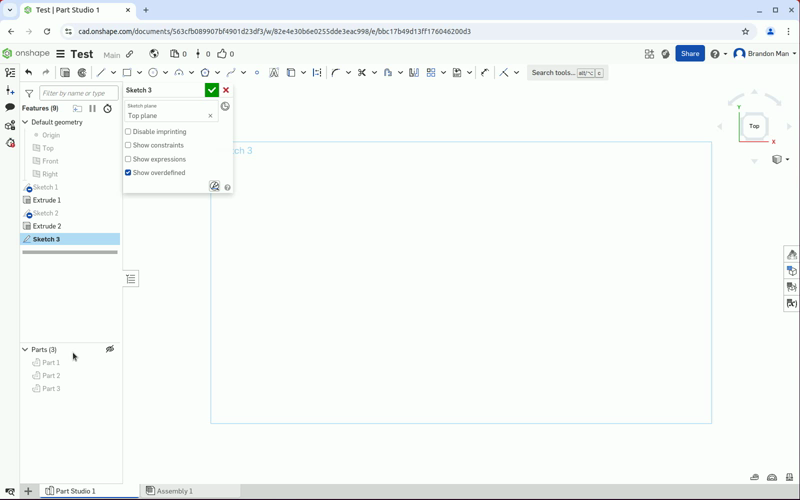
key(a)
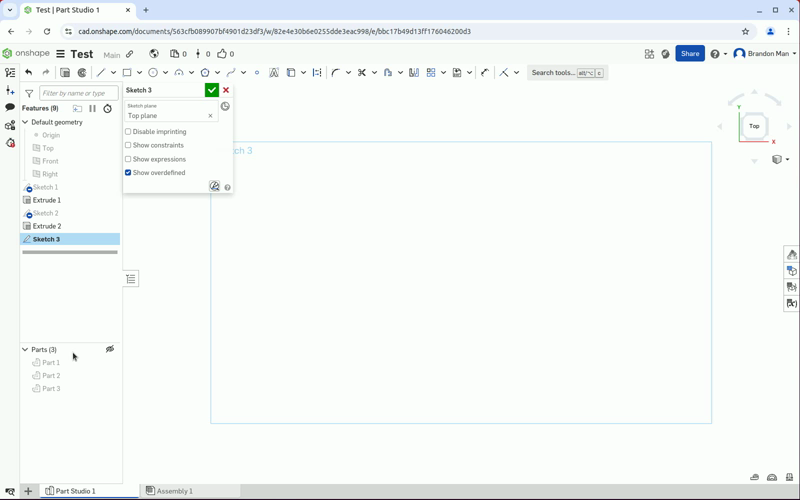
key_down(shift)
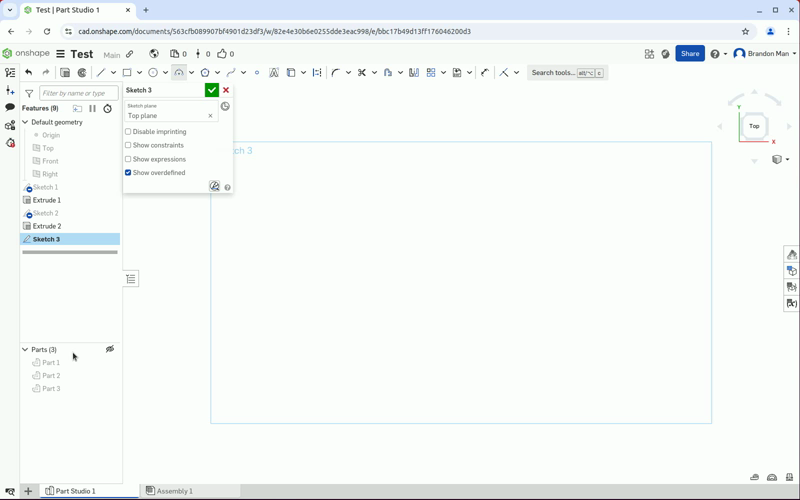
mouse_move(460, 237)
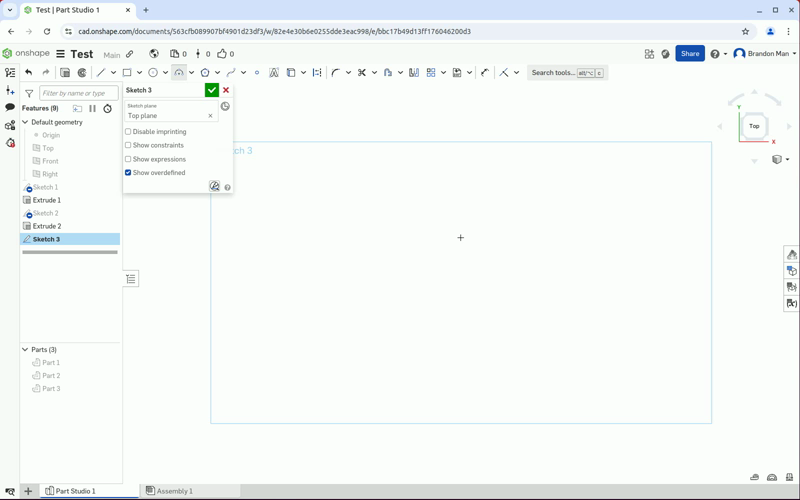
click(460, 237)
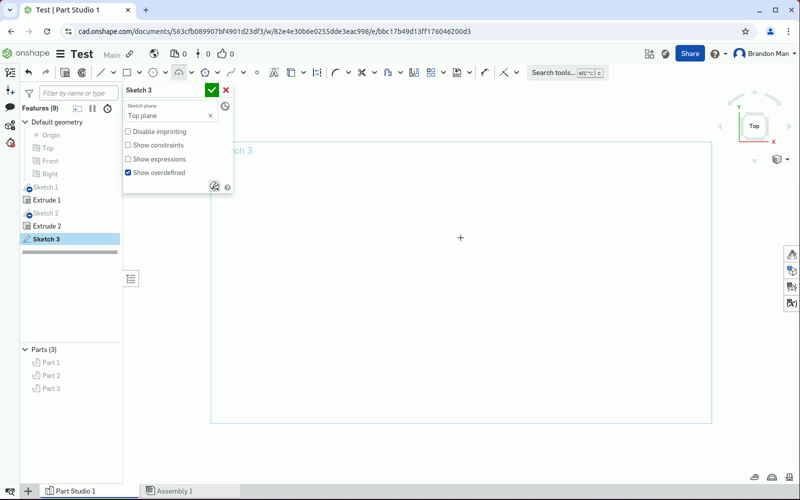
key_up(shift)
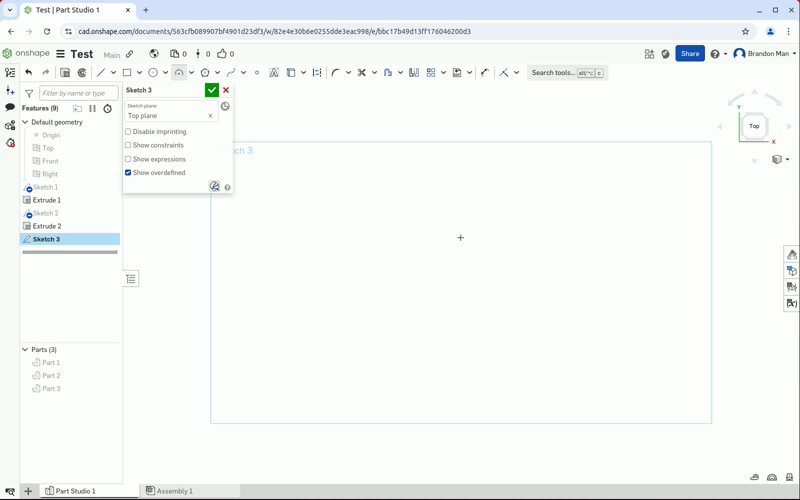
key_down(shift)
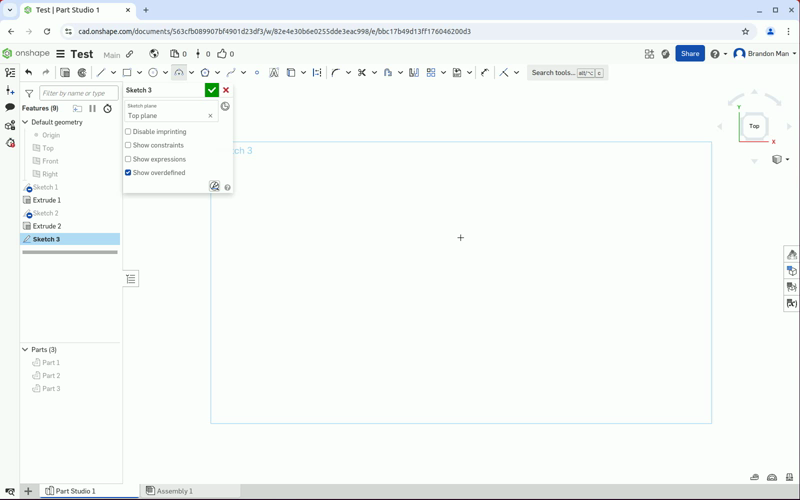
mouse_move(499, 258)
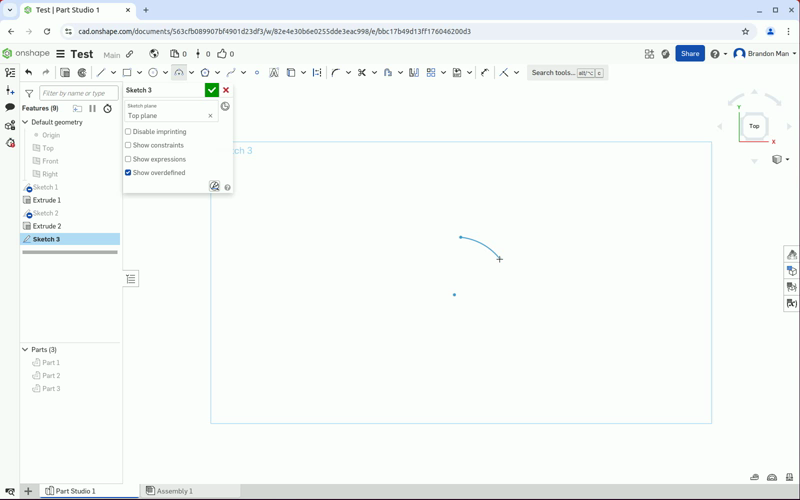
click(499, 258)
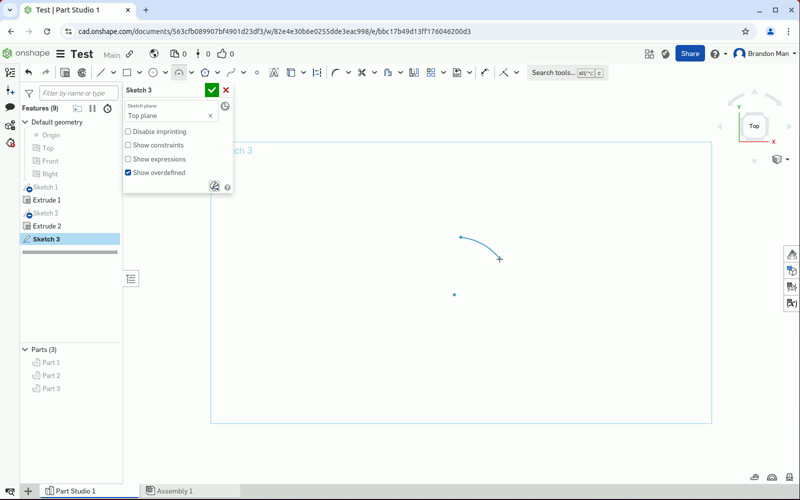
mouse_move(483, 242)
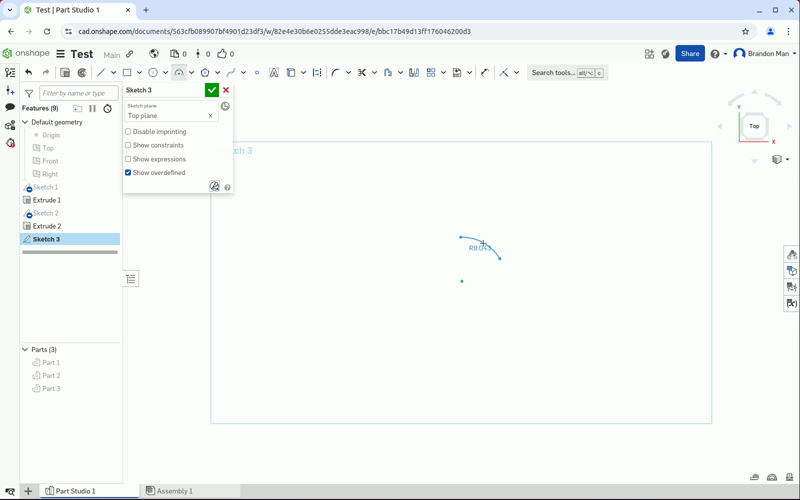
click(483, 242)
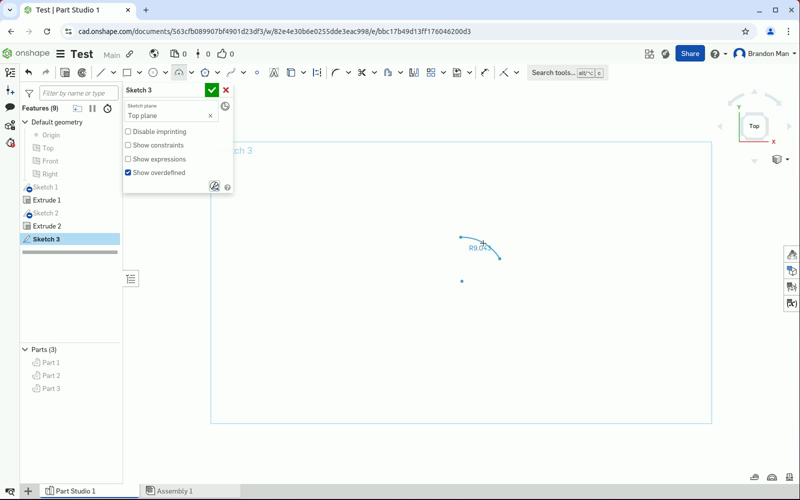
key_up(shift)
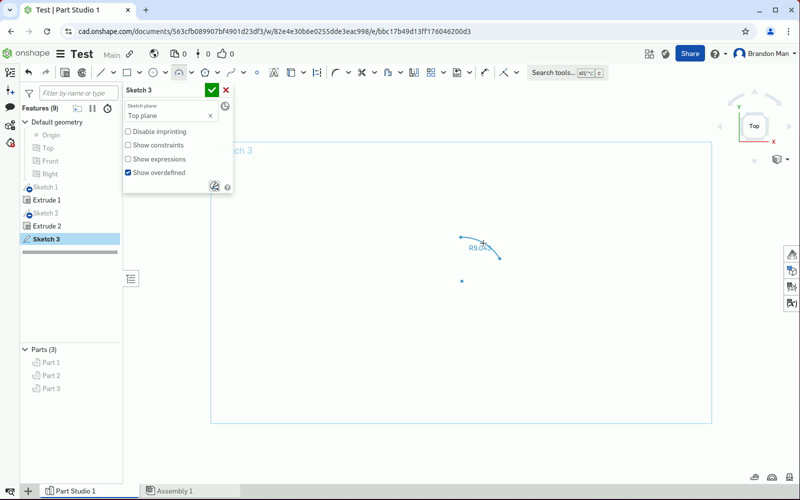
key(esc)
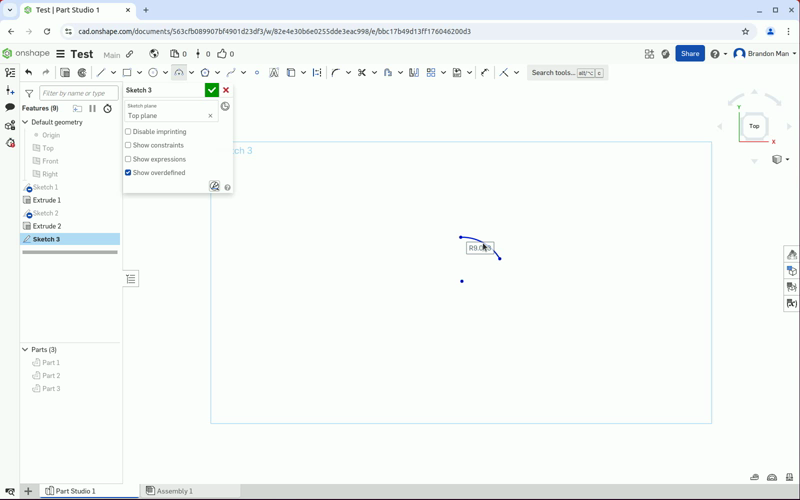
key(l)
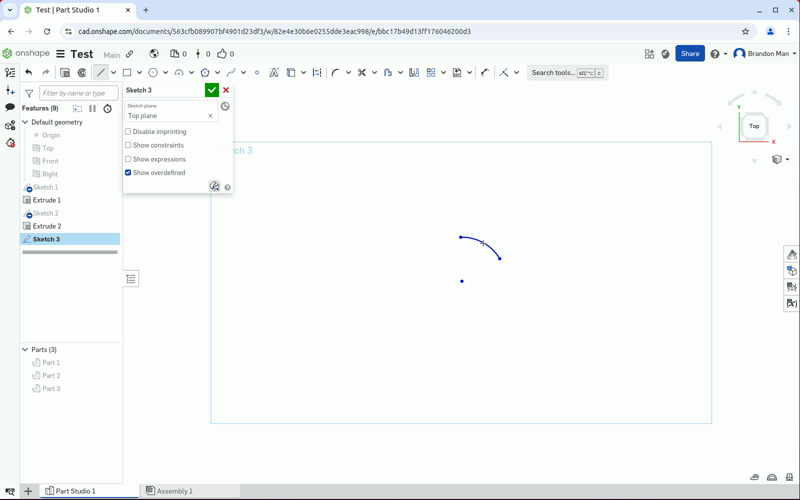
mouse_move(499, 258)
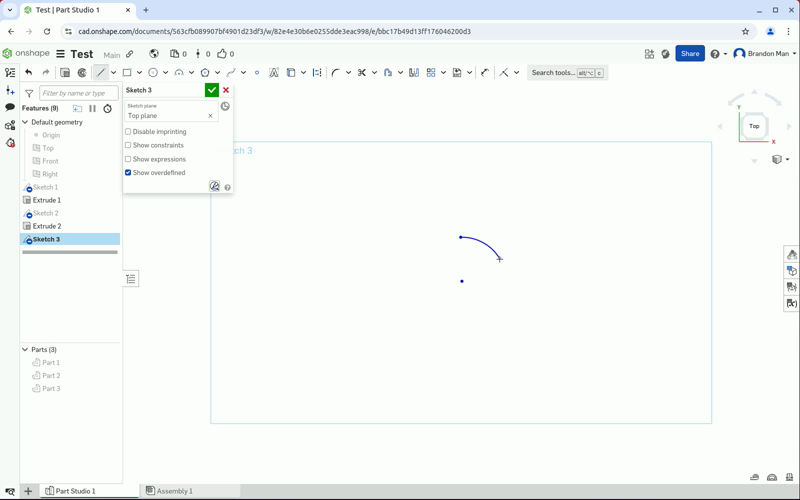
click(499, 258)
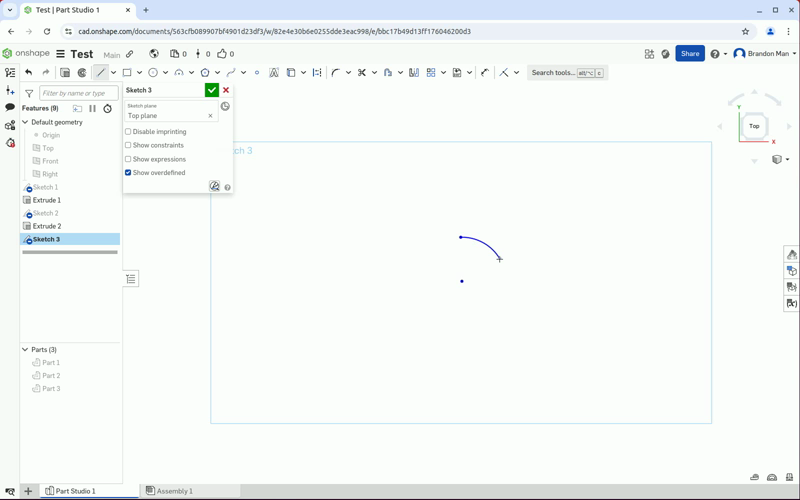
key_down(shift)
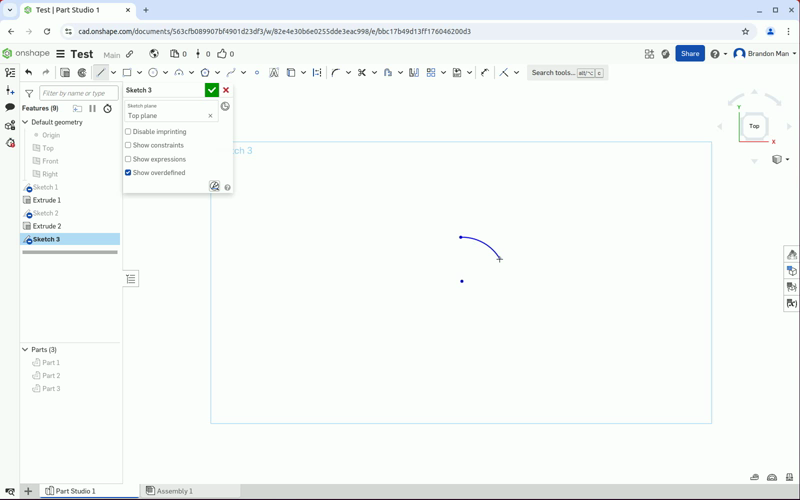
mouse_move(573, 258)
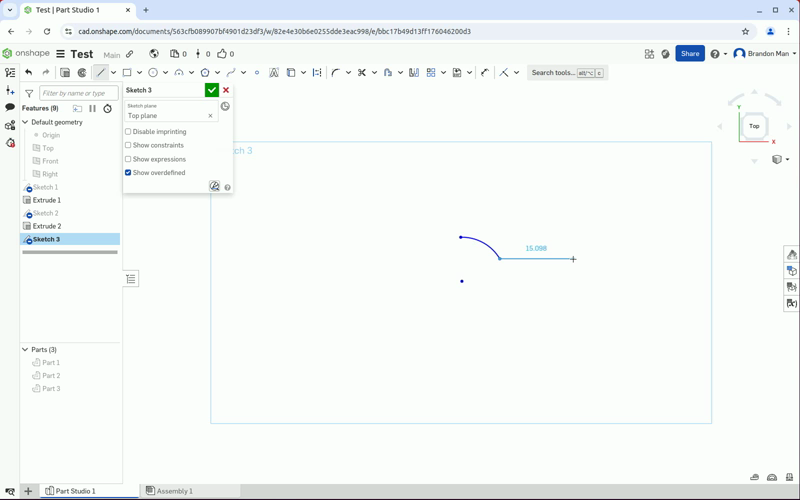
click(573, 258)
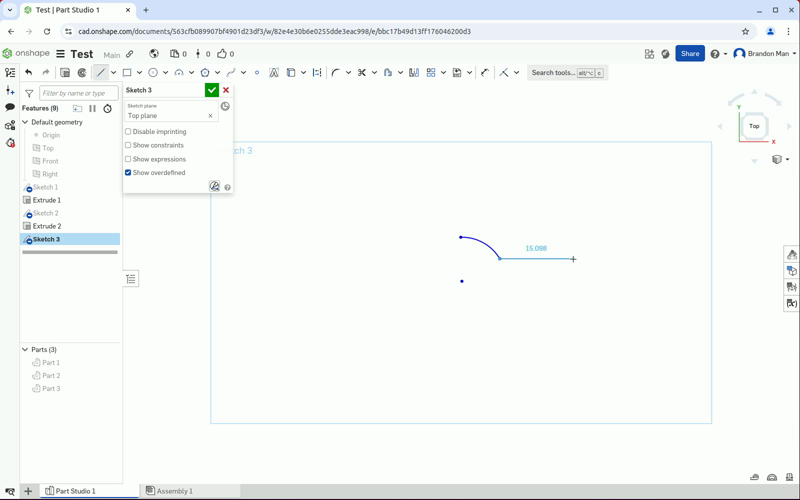
key_up(shift)
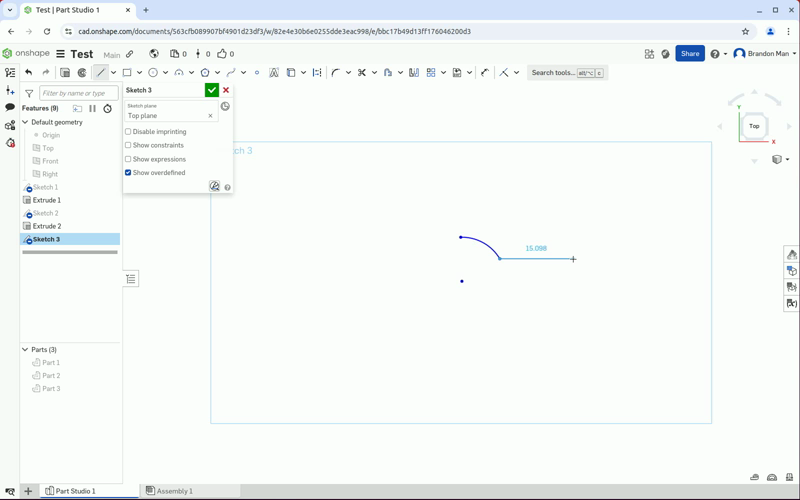
key_down(shift)
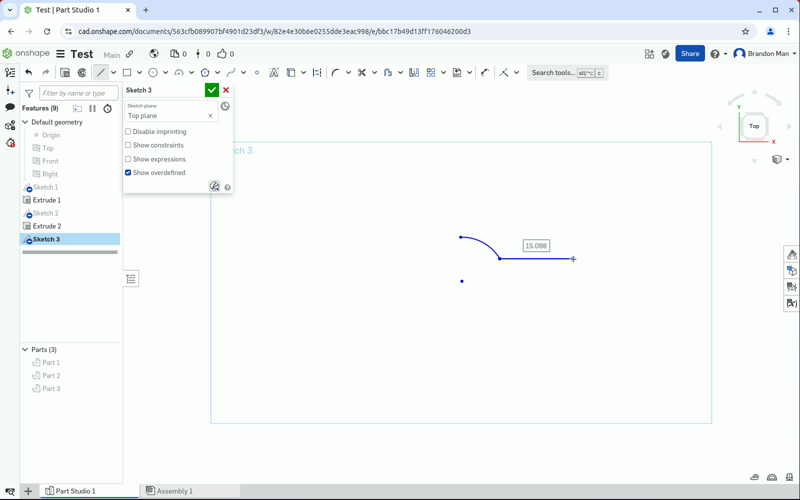
mouse_move(589, 258)
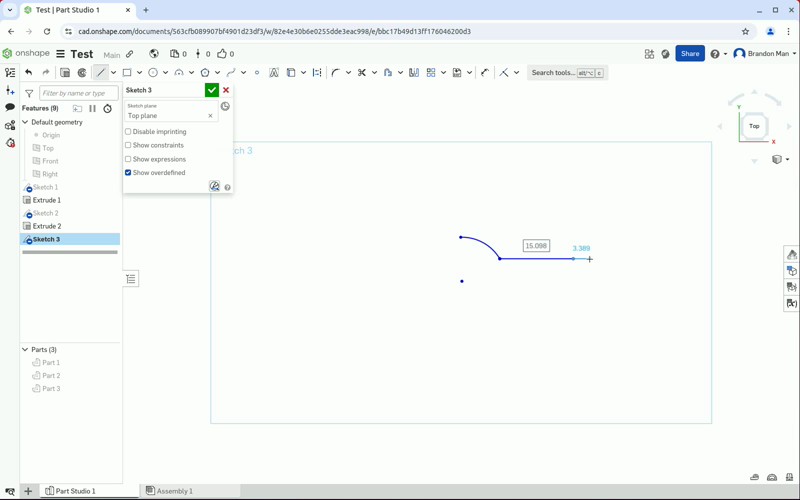
mouse_move(547, 237)
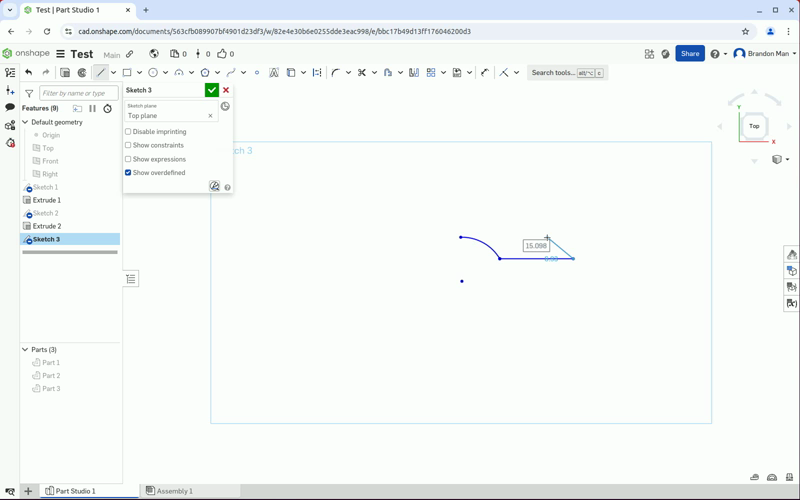
click(547, 237)
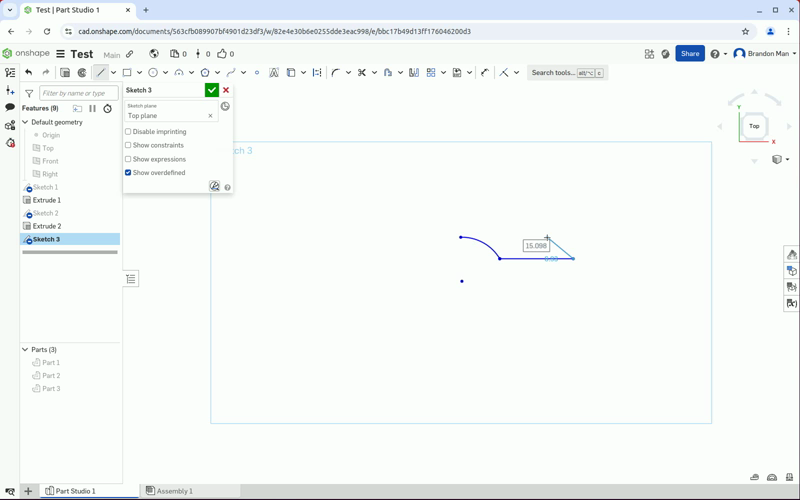
key_up(shift)
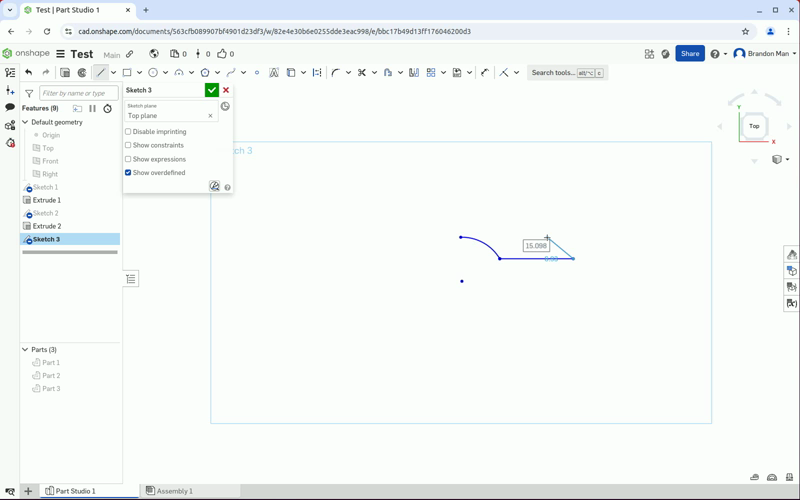
key_down(shift)
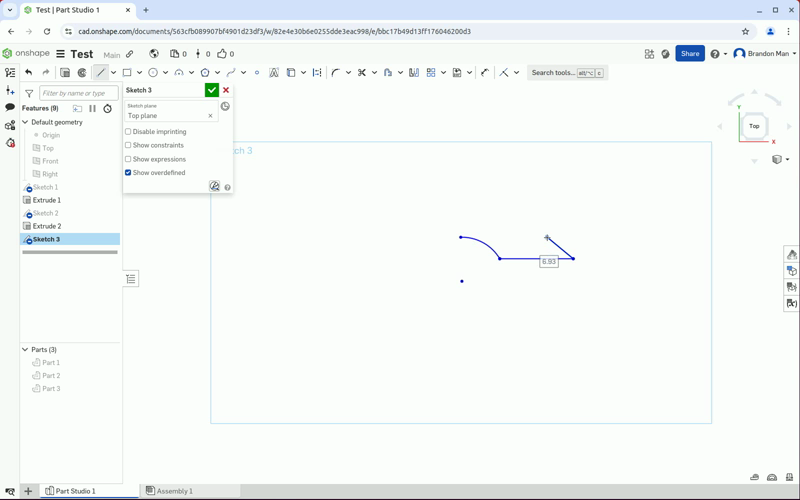
mouse_move(460, 237)
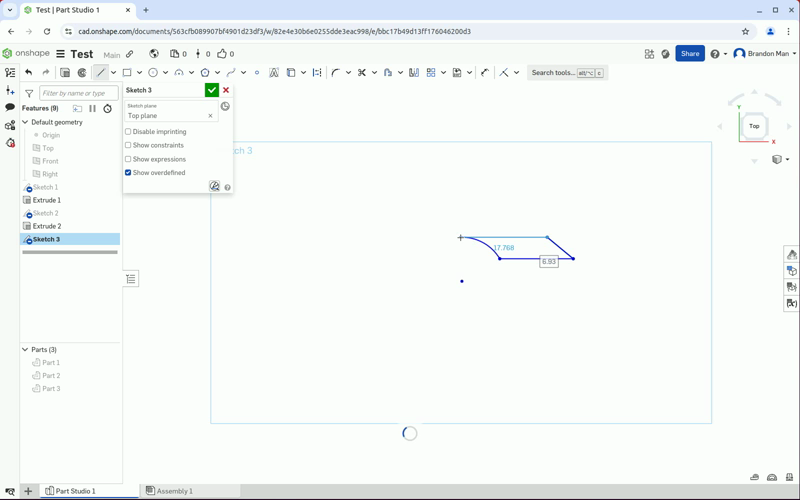
key_up(shift)
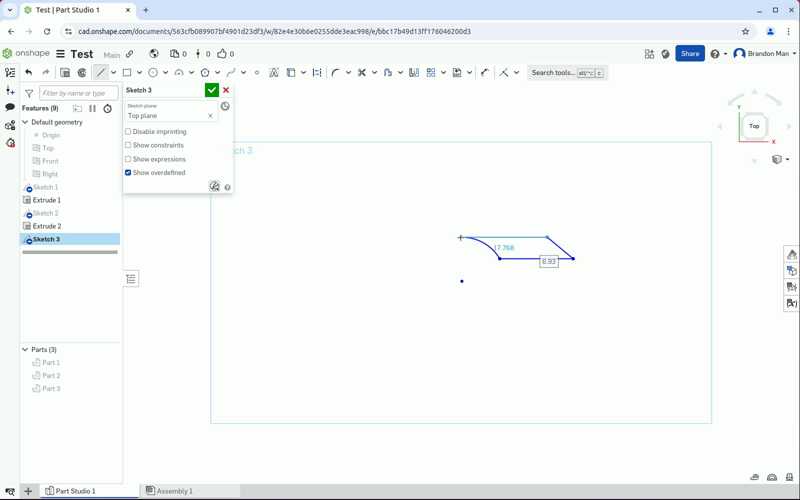
click(460, 237)
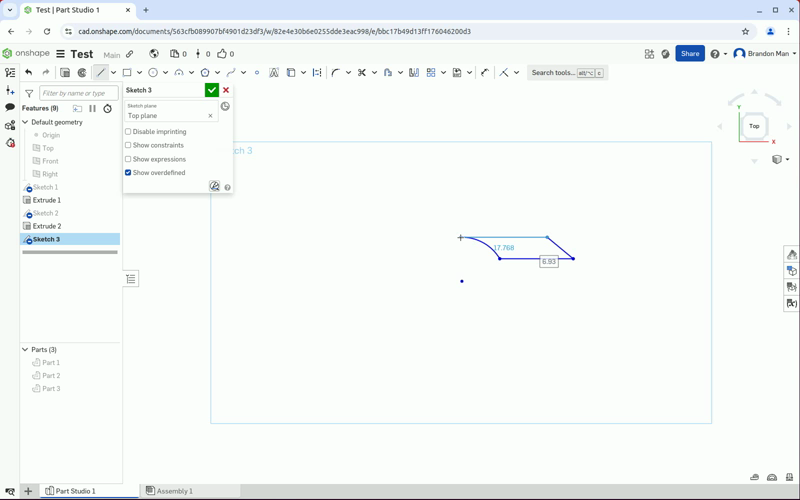
key(esc)
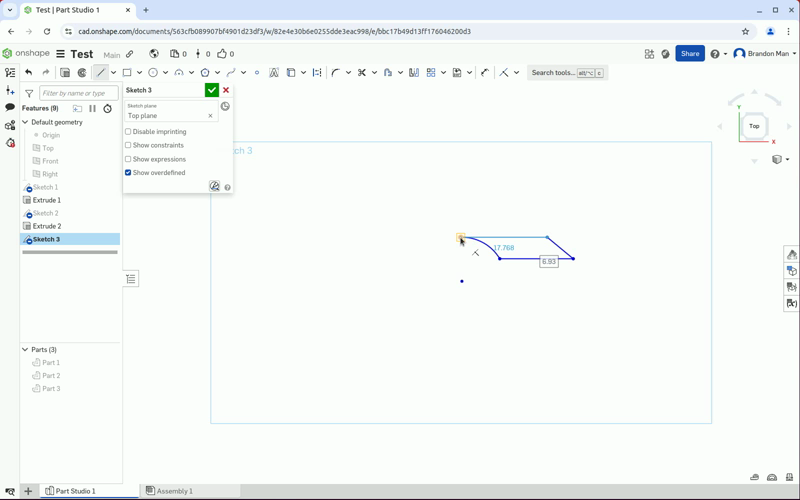
mouse_move(500, 252)
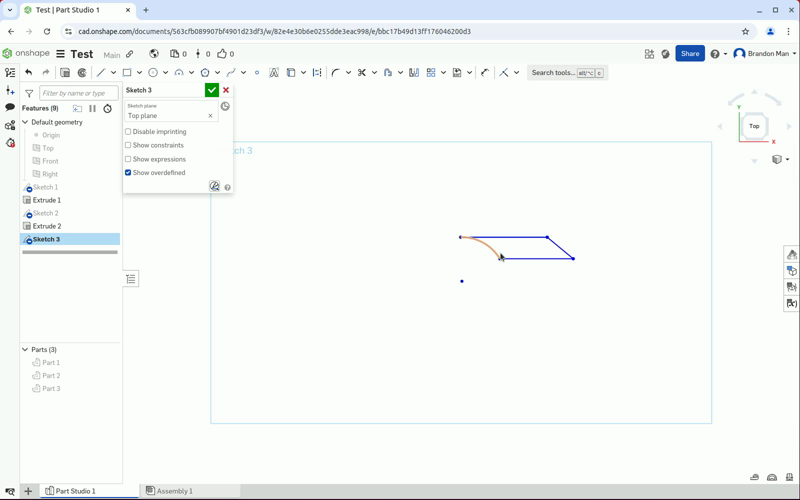
scroll(6)
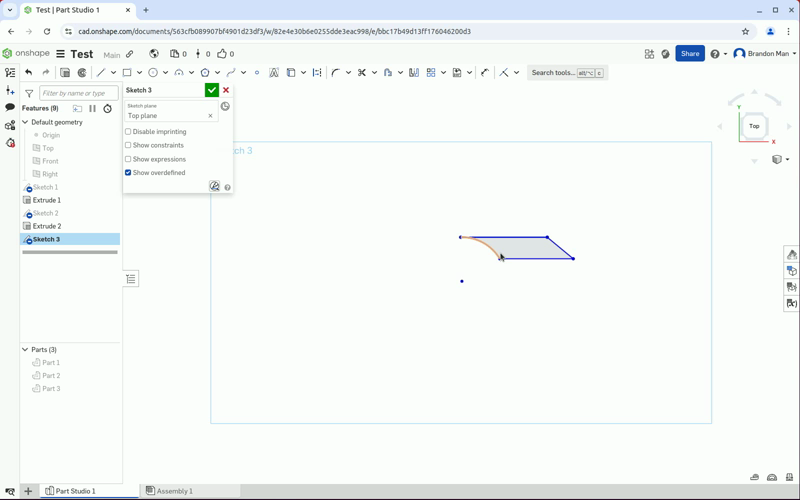
scroll(6)
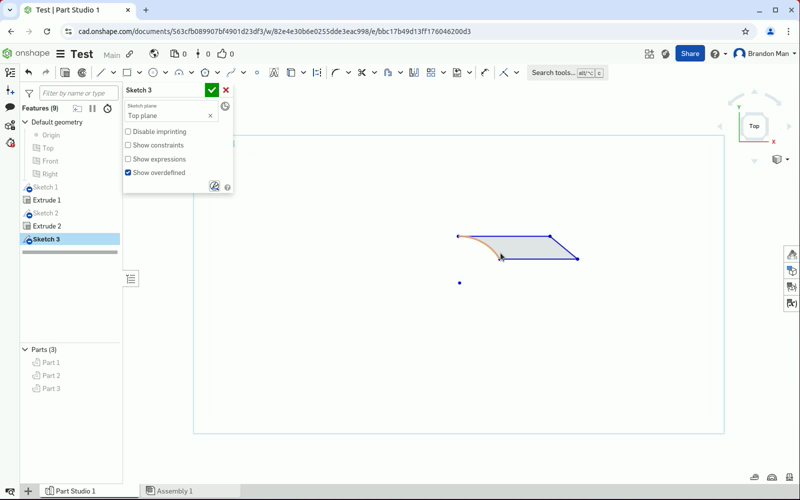
scroll(6)
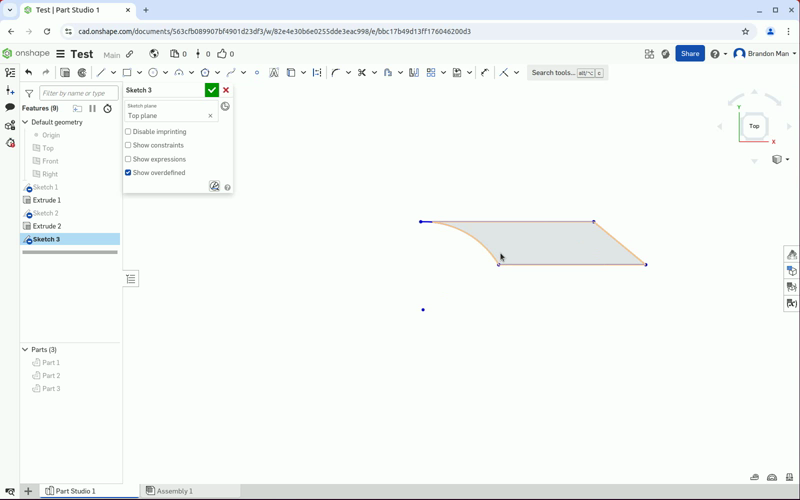
scroll(6)
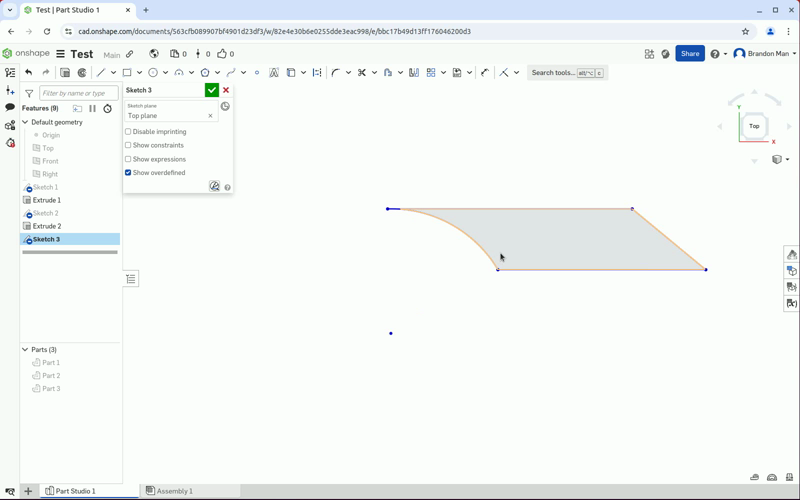
scroll(6)
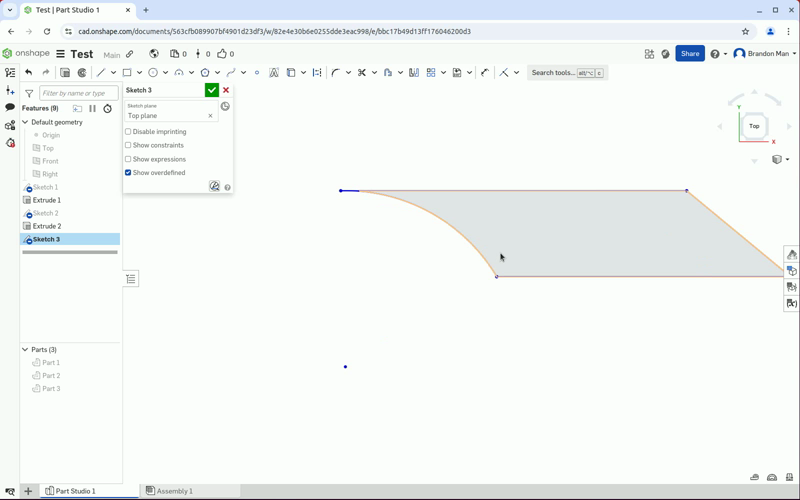
scroll(6)
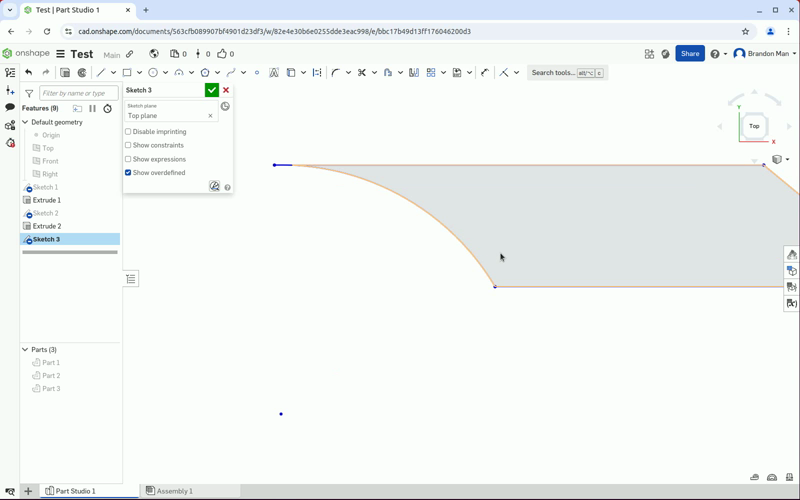
scroll(6)
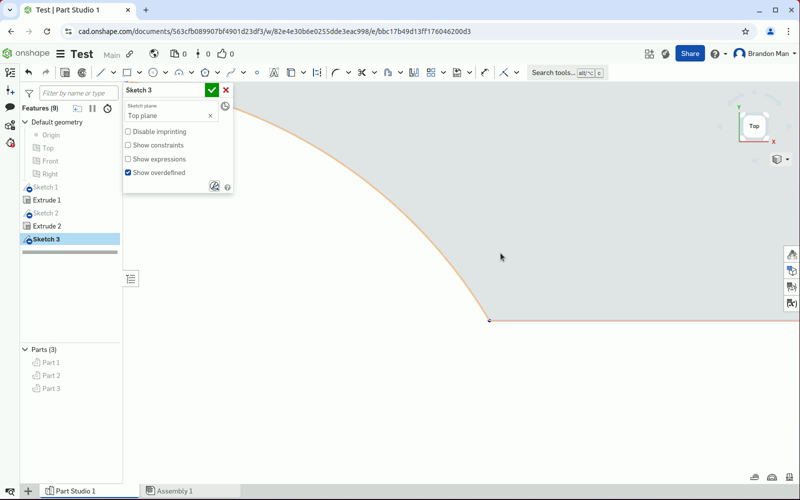
click(500, 252)
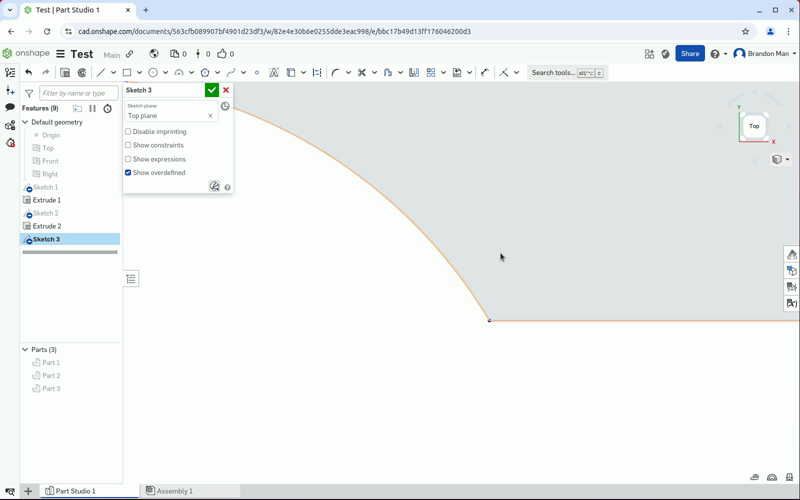
scroll(-6)
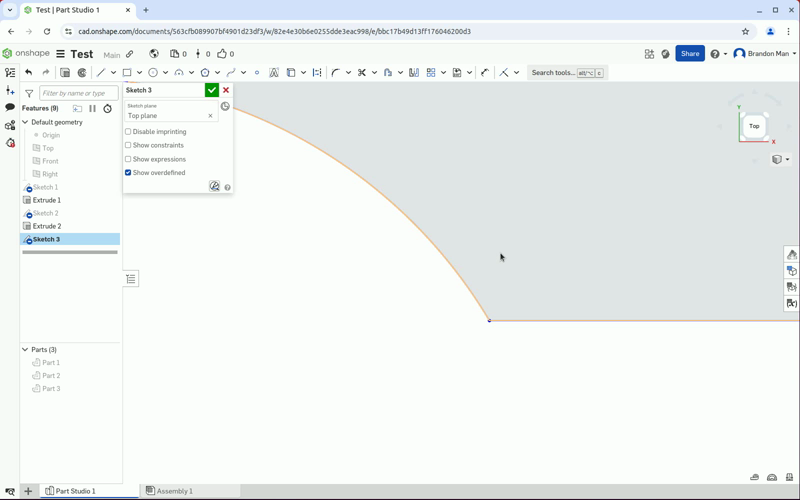
scroll(-6)
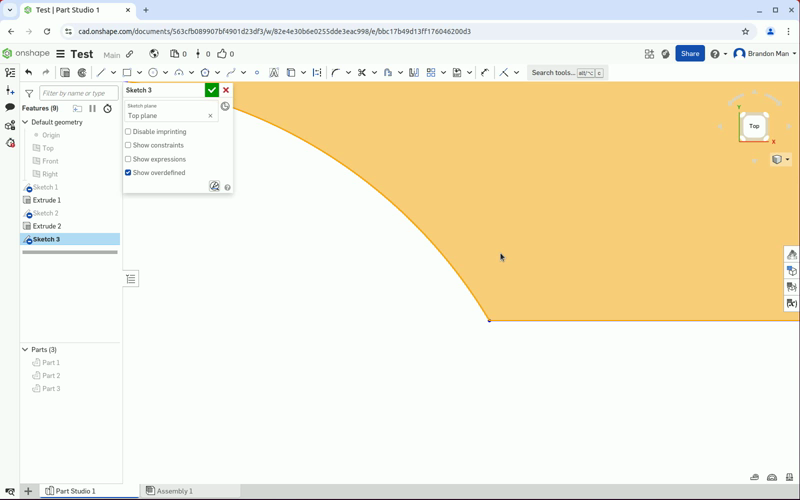
scroll(-6)
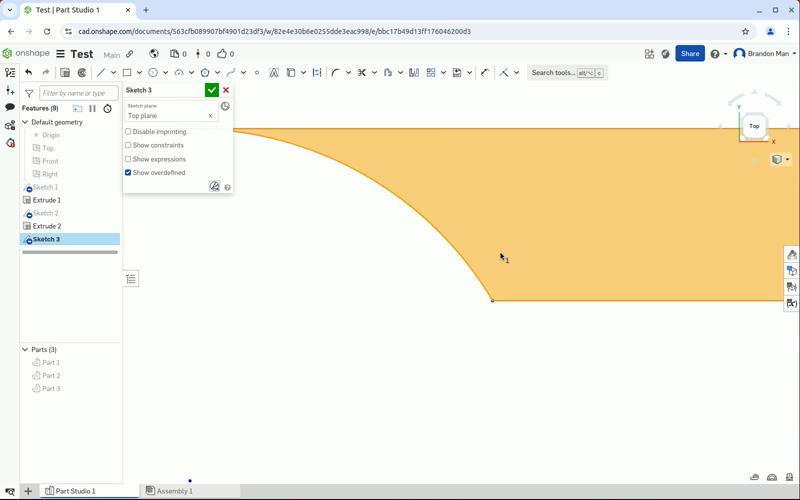
scroll(-6)
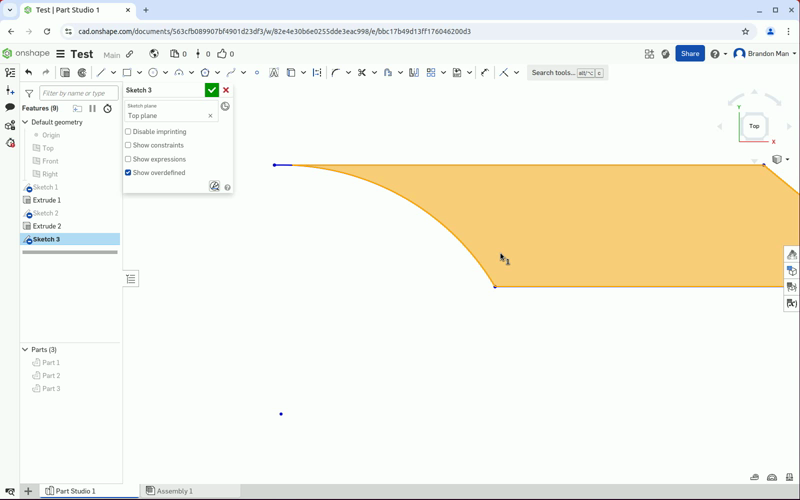
scroll(-6)
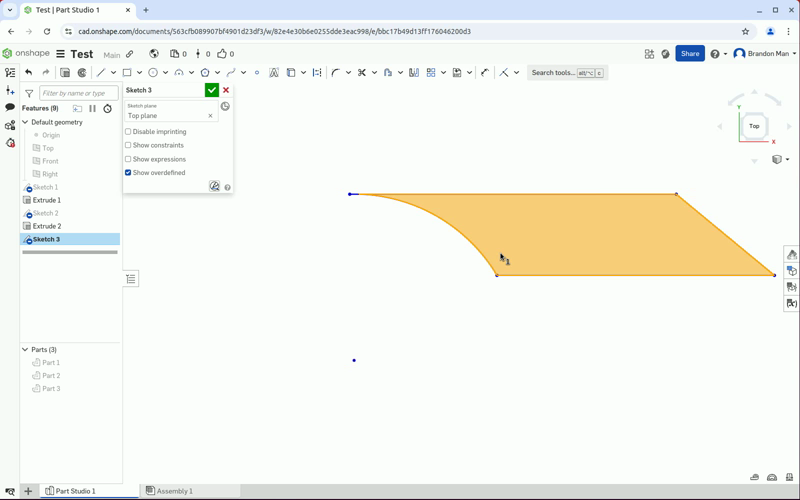
scroll(-6)
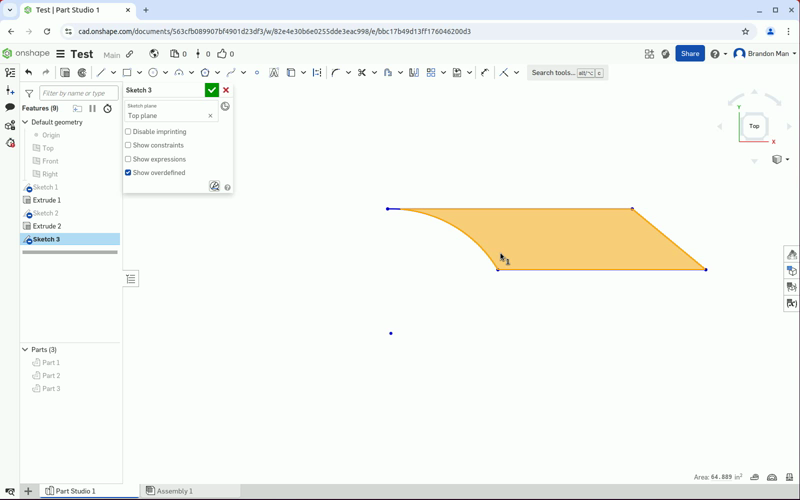
scroll(-6)
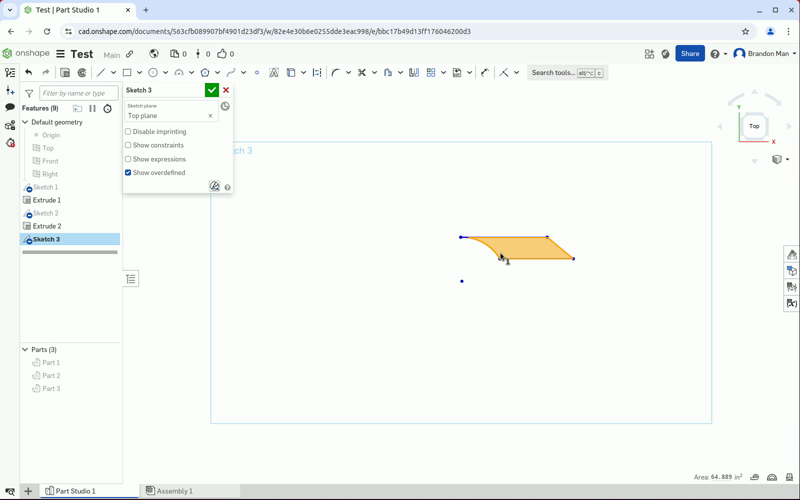
mouse_move(73, 352)
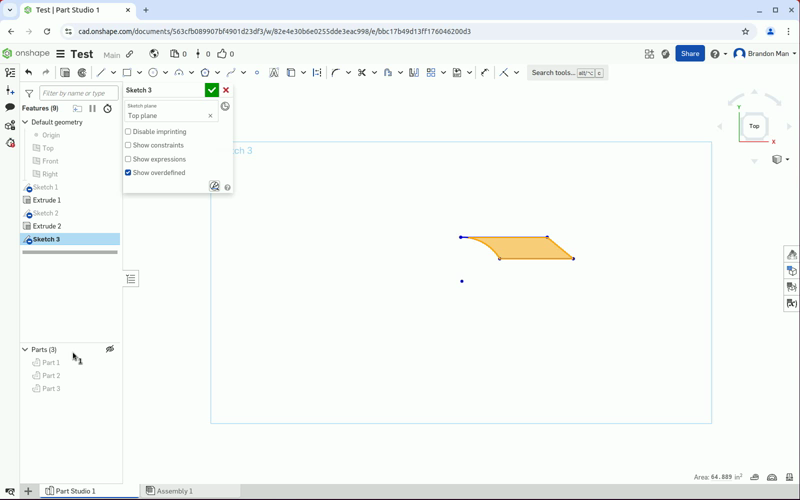
key(shift+y)
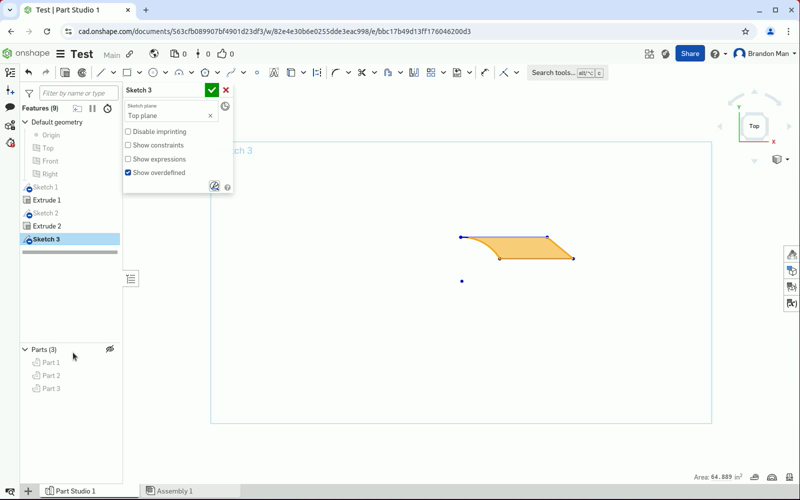
key(shift+e)
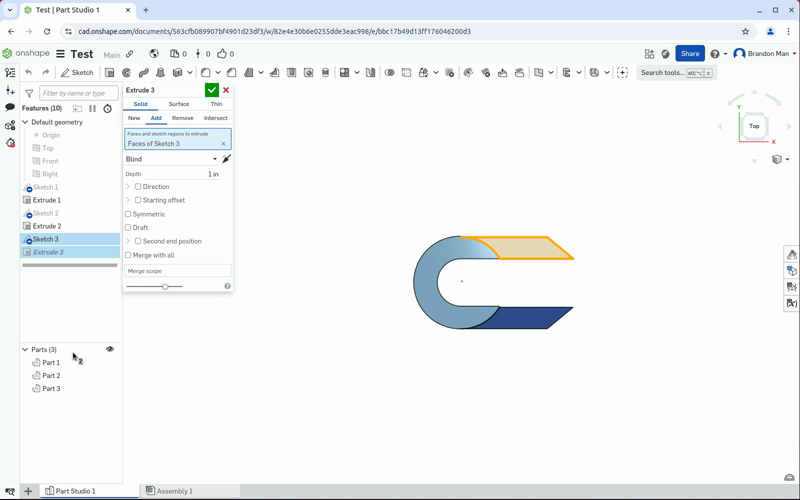
mouse_move(143, 106)
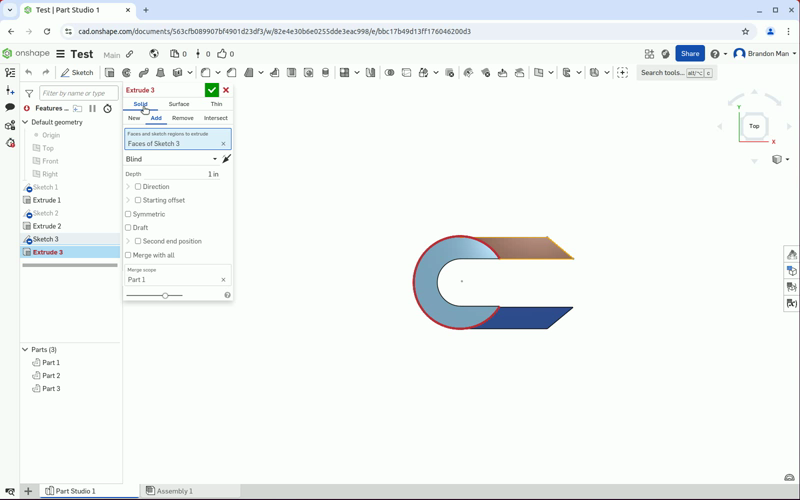
click(143, 106)
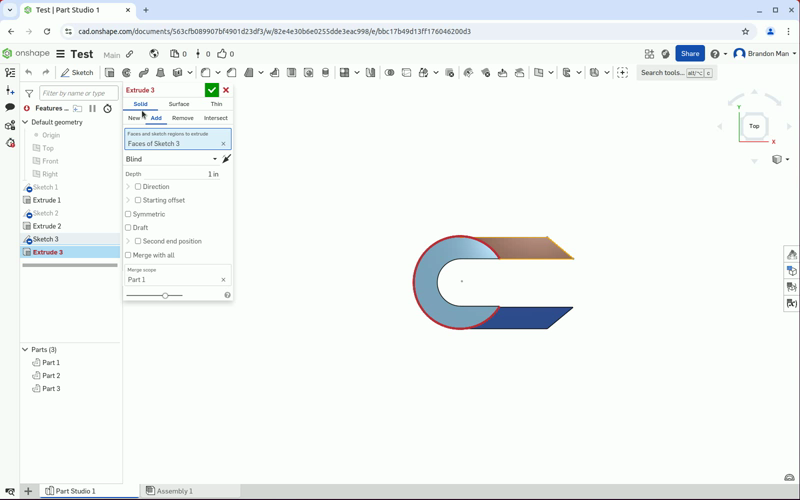
mouse_move(137, 120)
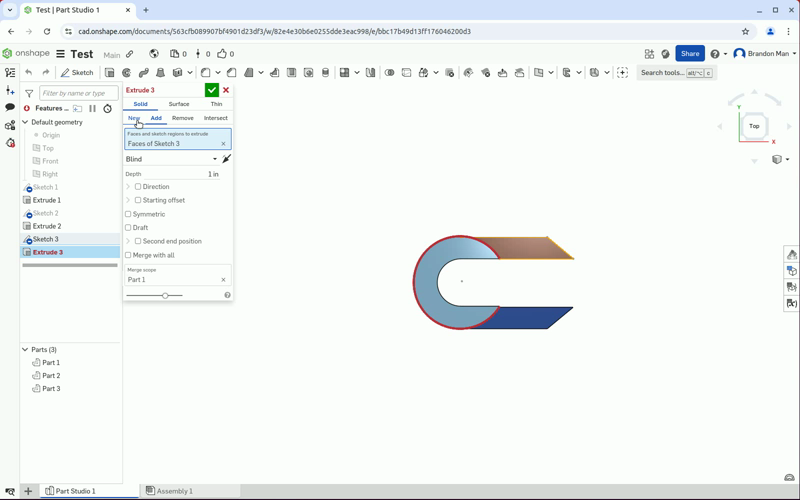
click(137, 120)
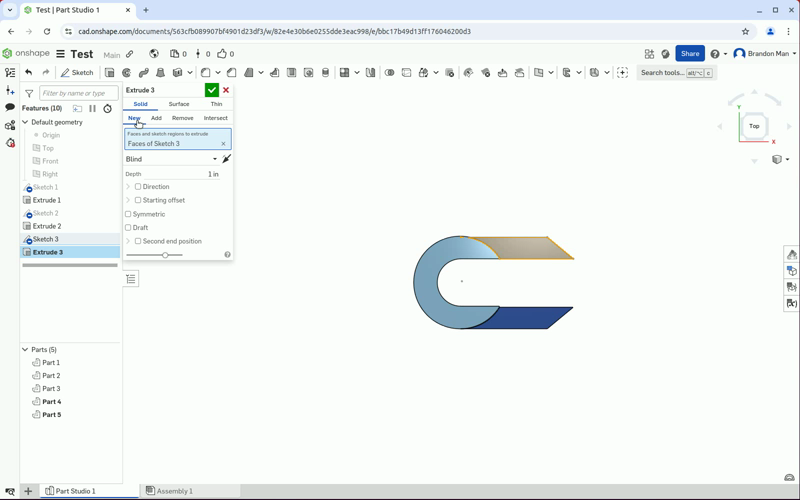
key(tab, 4)
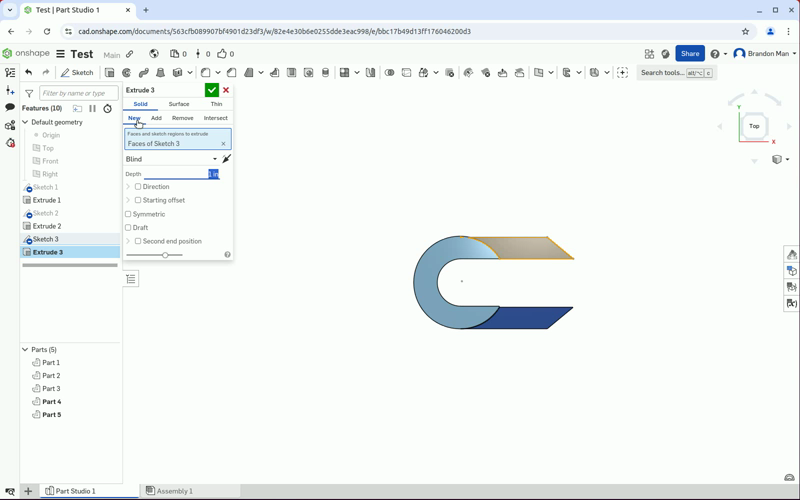
text(11.073)
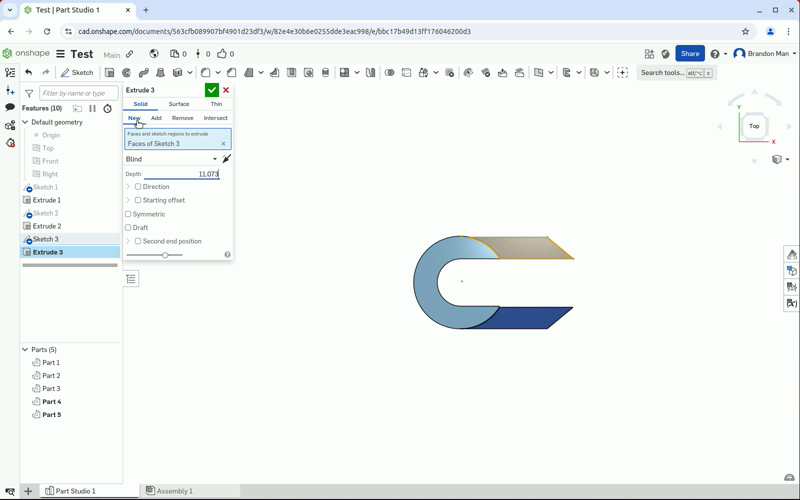
key(enter)
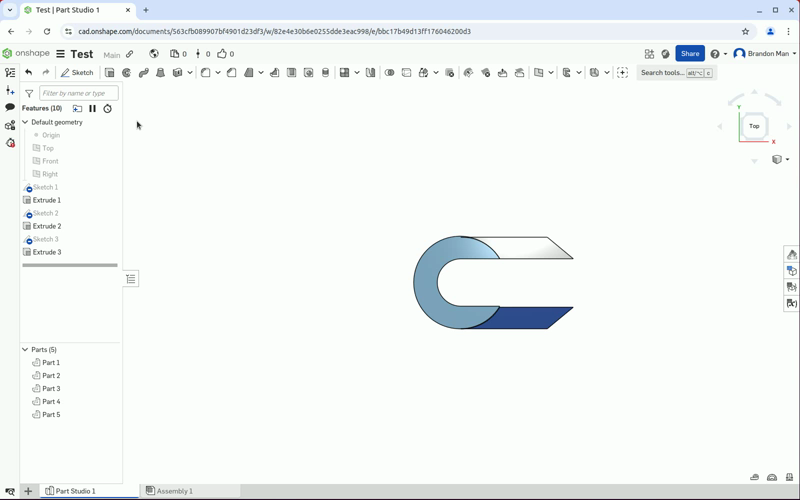
key(shift+h)
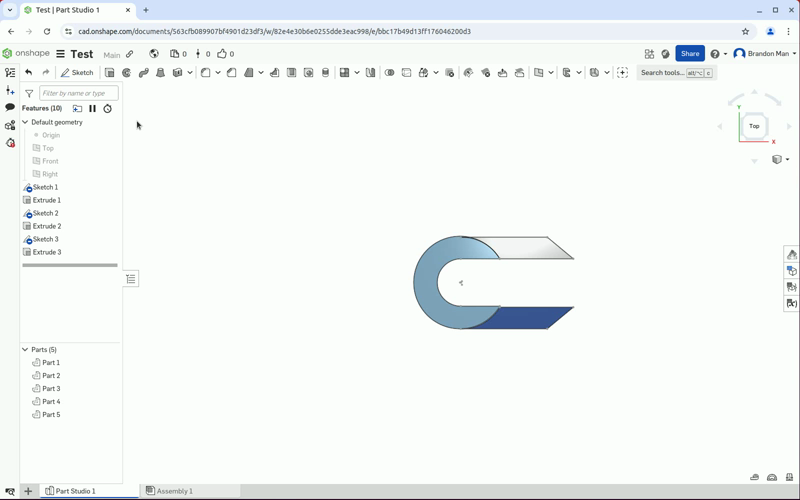
key(shift+h)
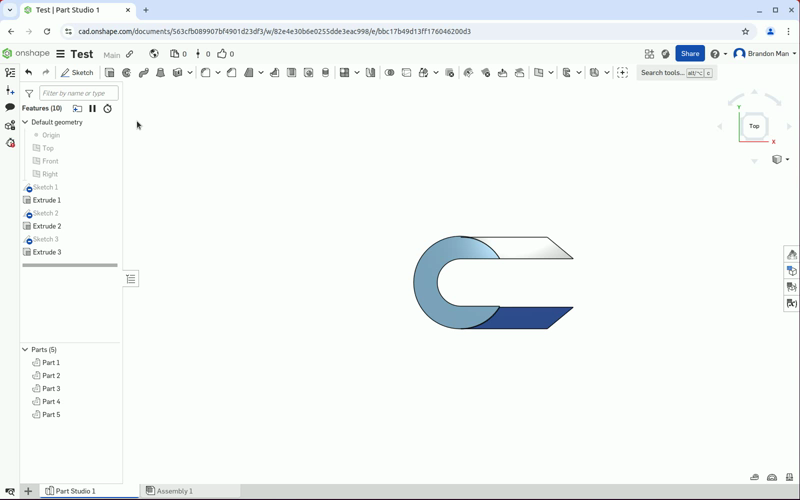
mouse_move(73, 189)
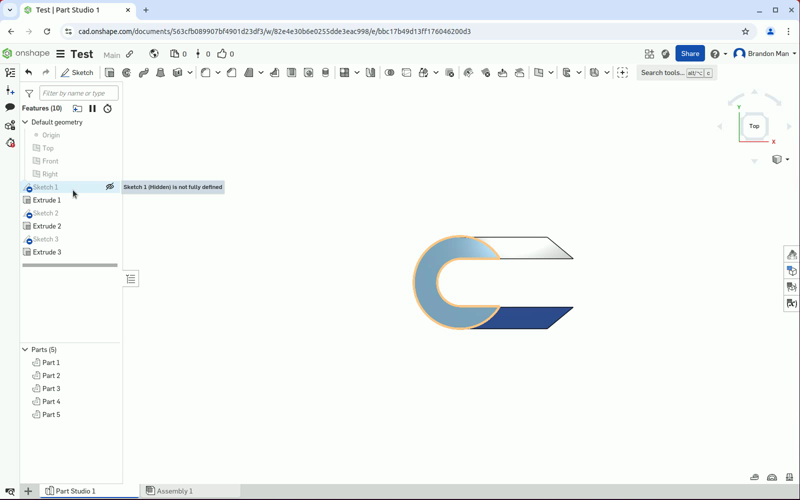
click(73, 189)
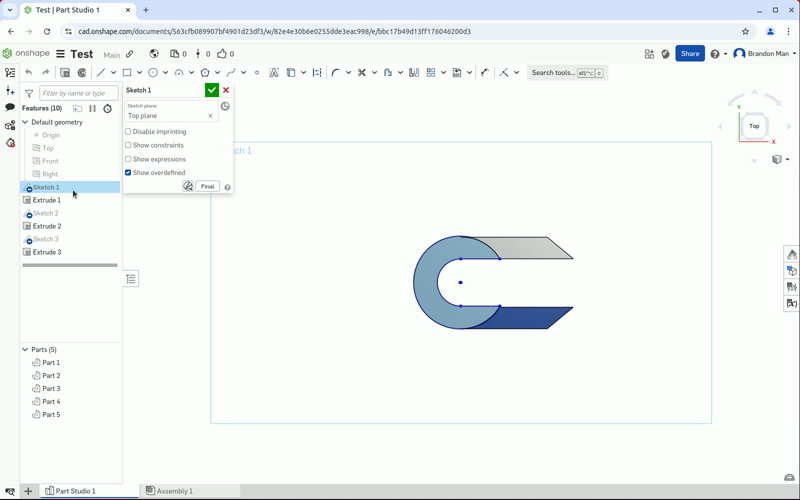
mouse_move(229, 92)
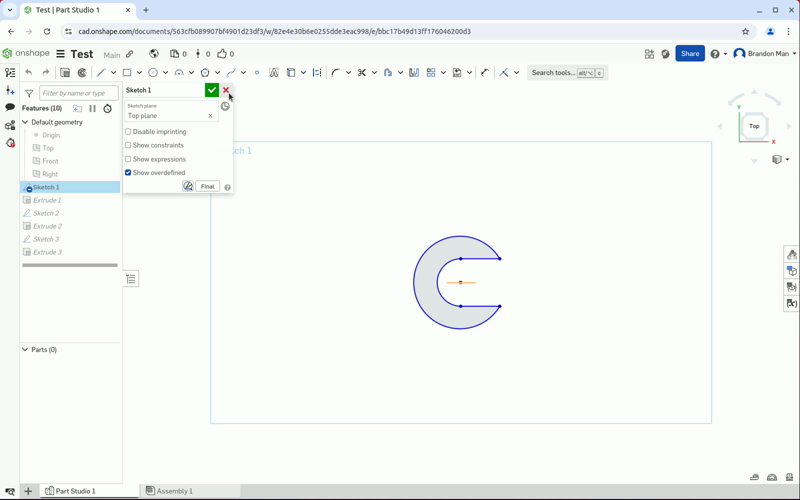
click(229, 92)
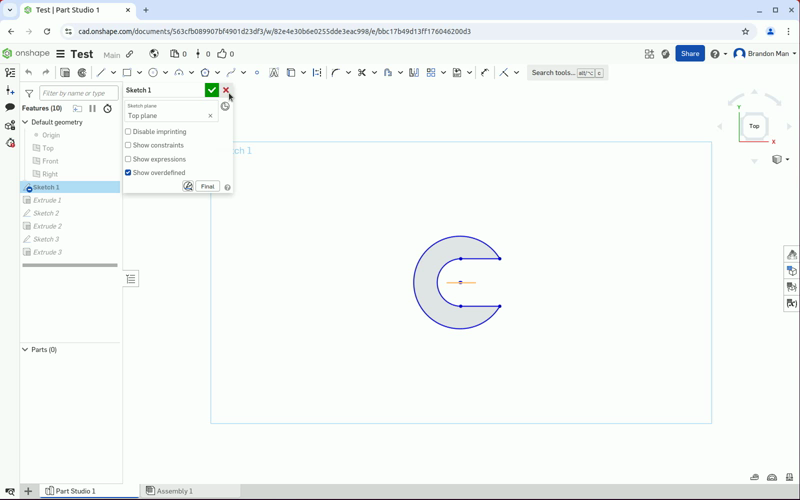
key(shift+s)
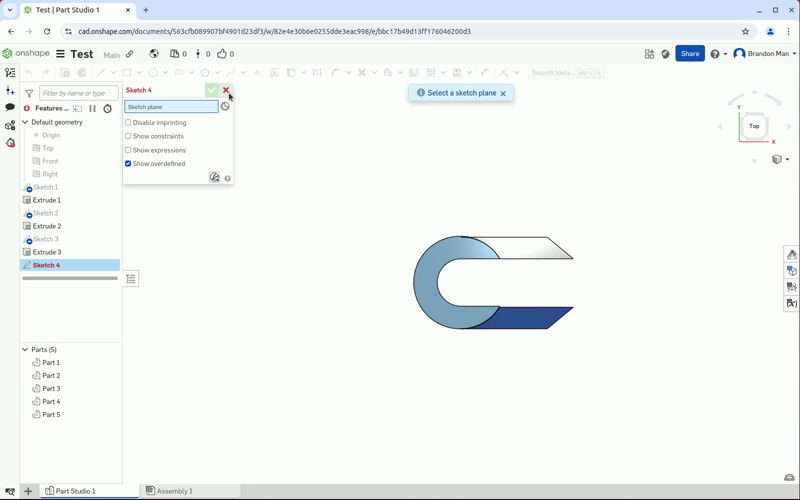
mouse_move(73, 150)
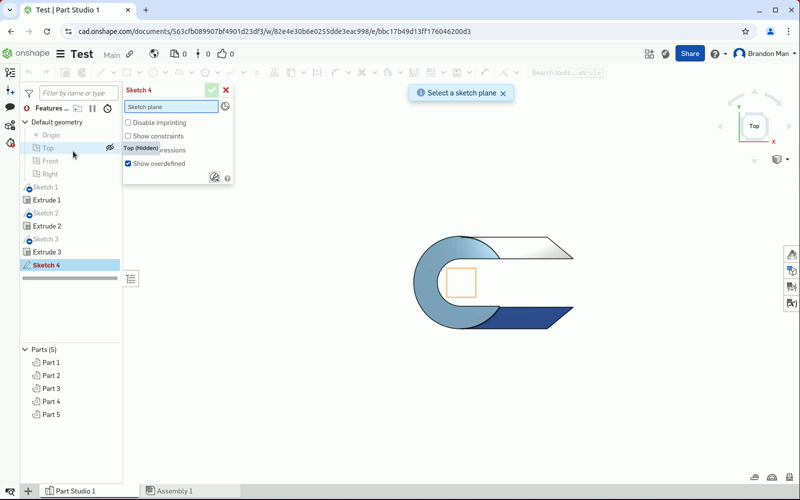
click(73, 150)
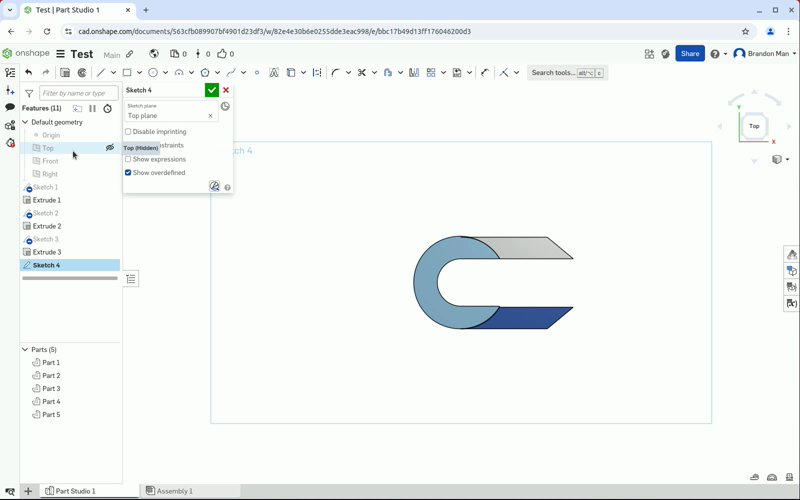
mouse_move(73, 352)
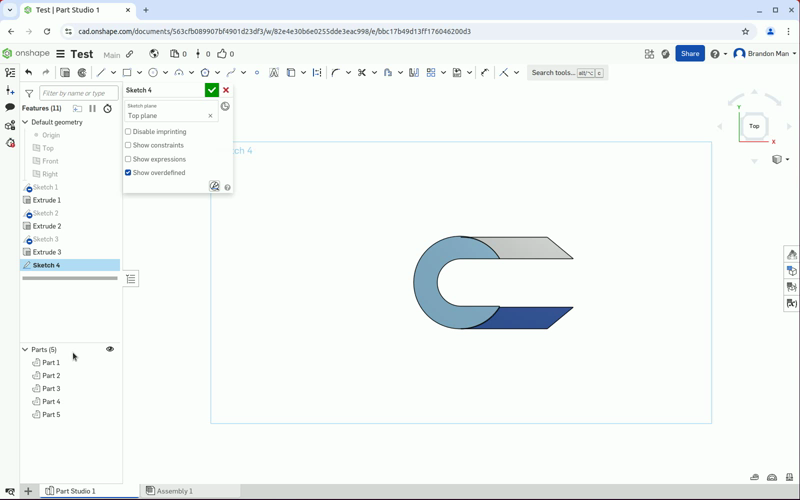
key(y)
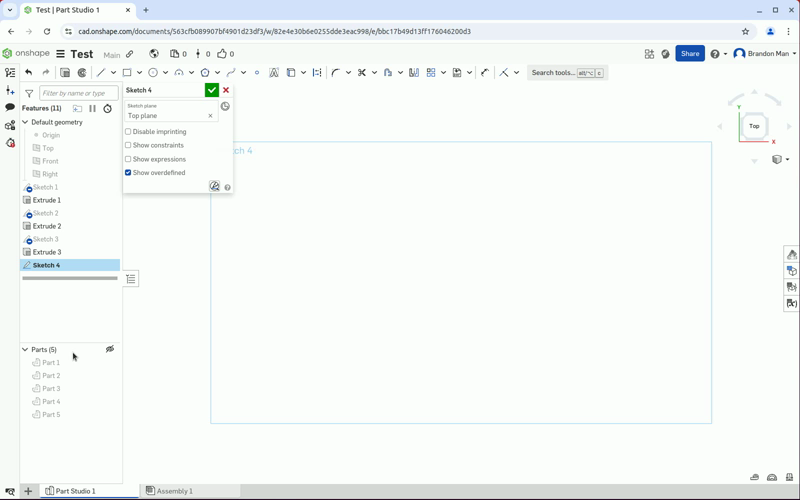
key(l)
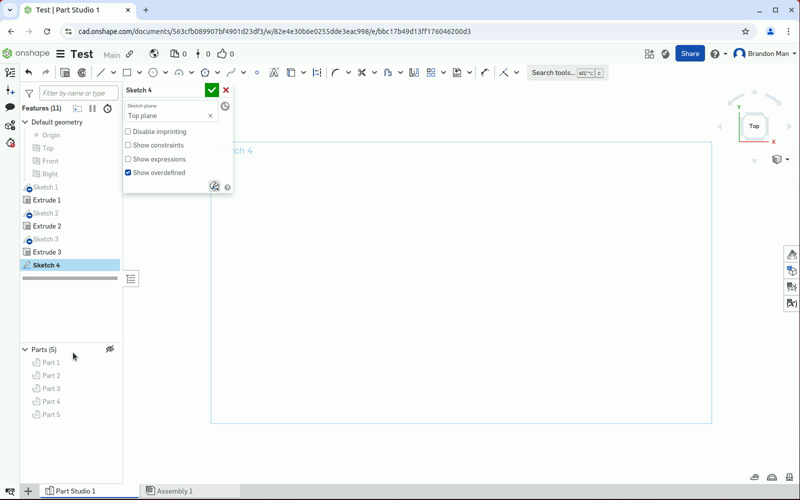
key_down(shift)
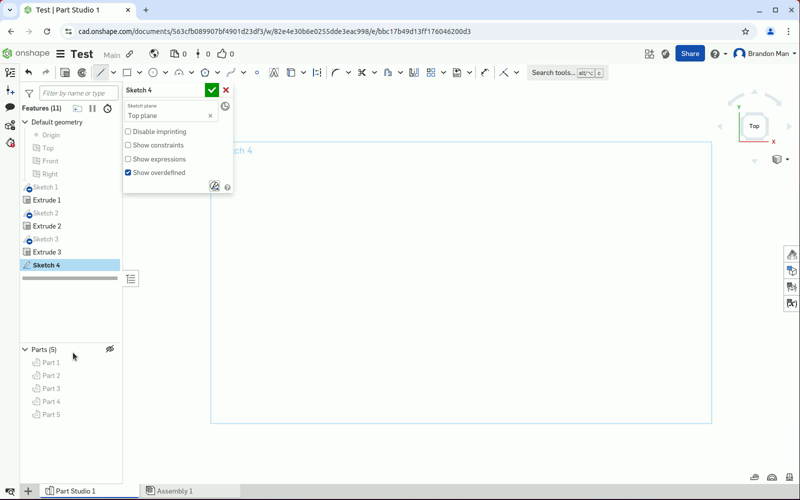
mouse_move(374, 328)
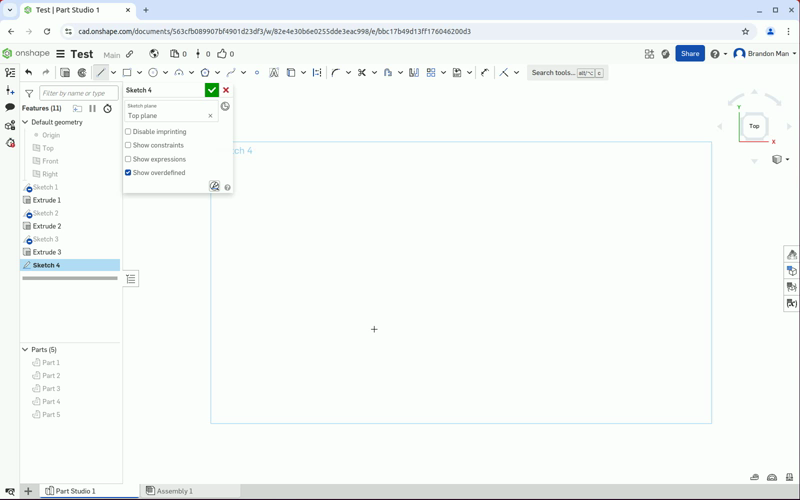
click(374, 328)
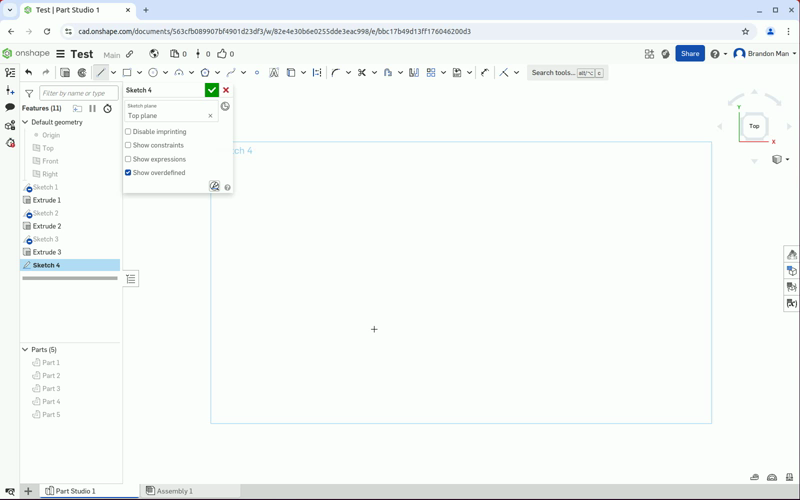
key_up(shift)
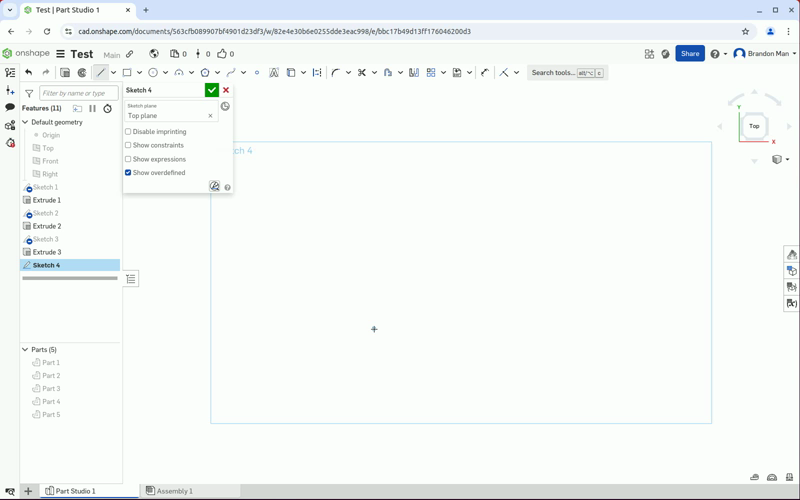
key_down(shift)
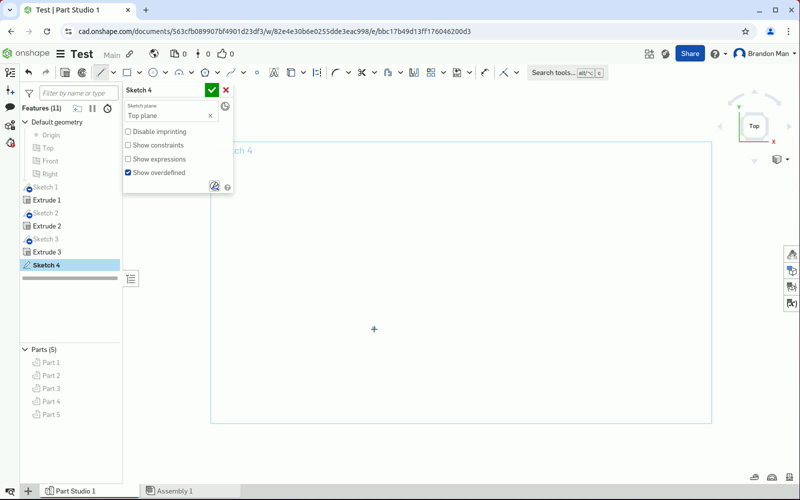
mouse_move(546, 328)
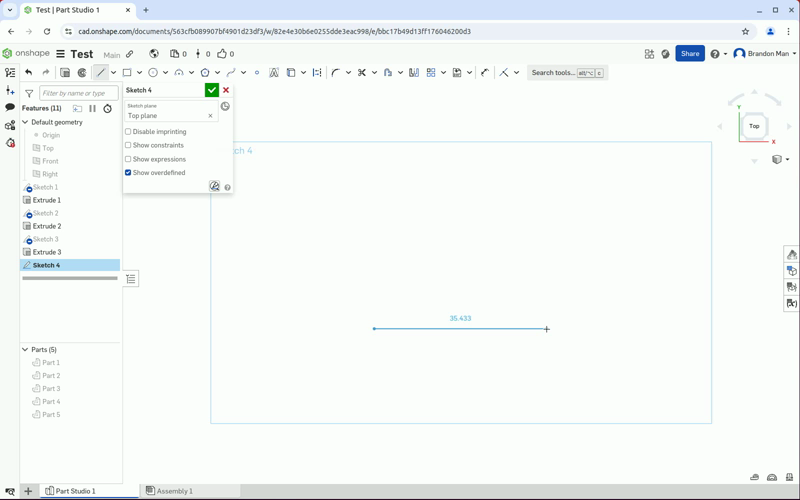
click(546, 328)
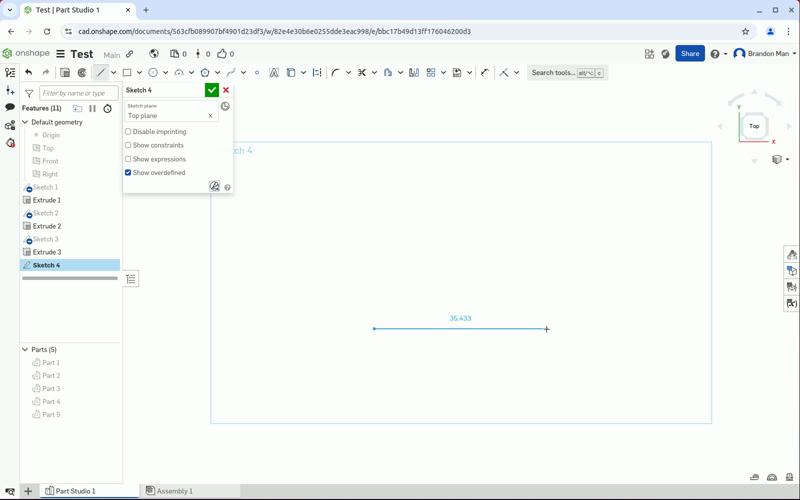
key_up(shift)
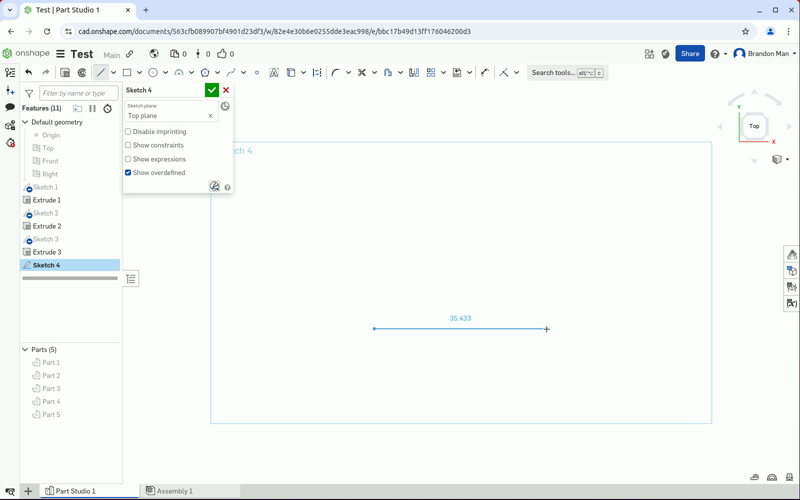
key_down(shift)
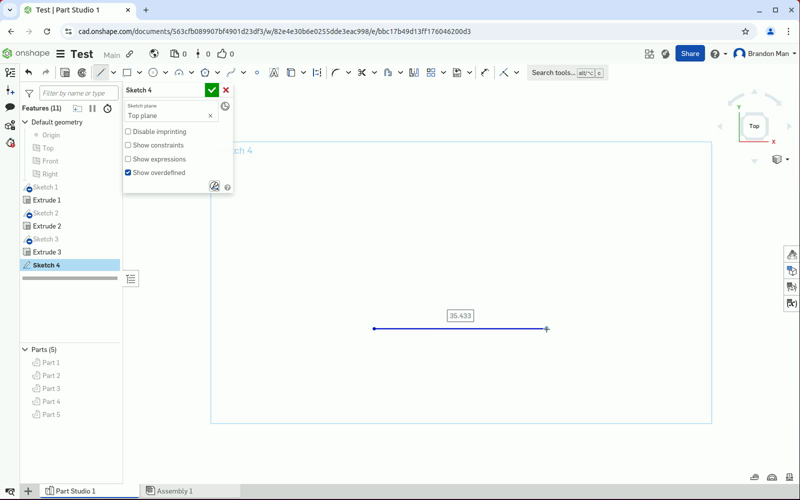
mouse_move(576, 328)
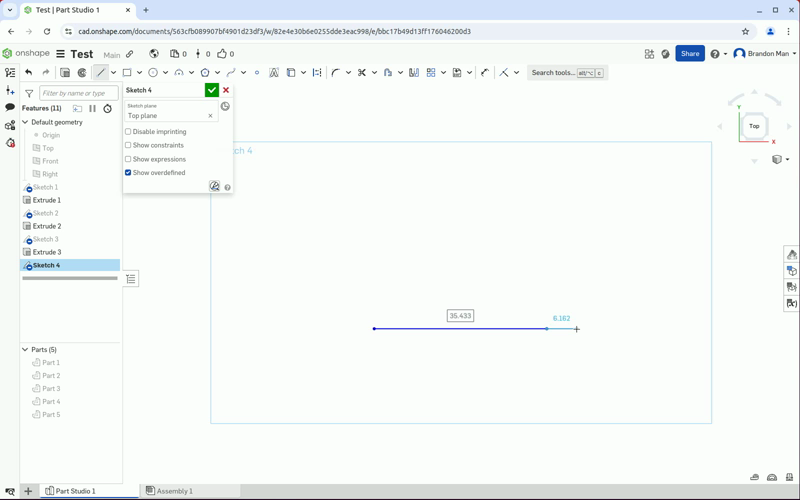
mouse_move(546, 317)
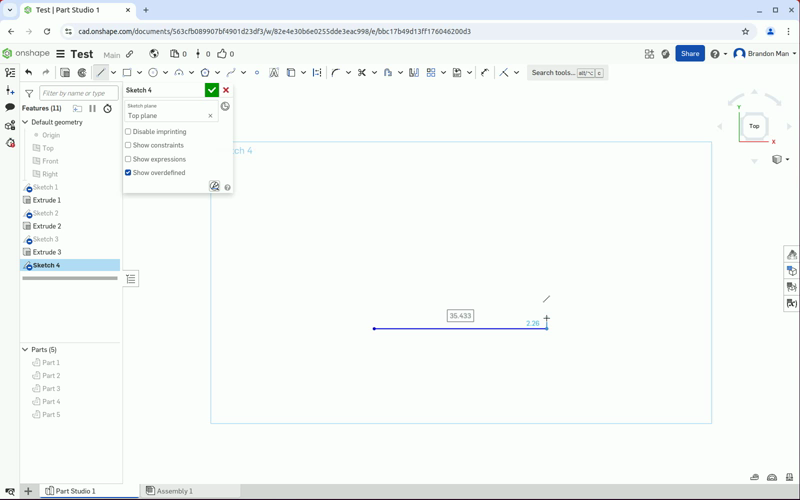
click(546, 317)
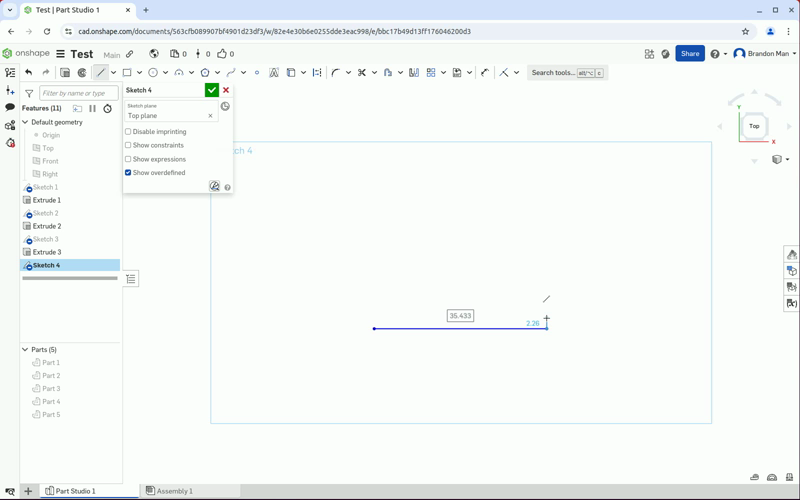
key_up(shift)
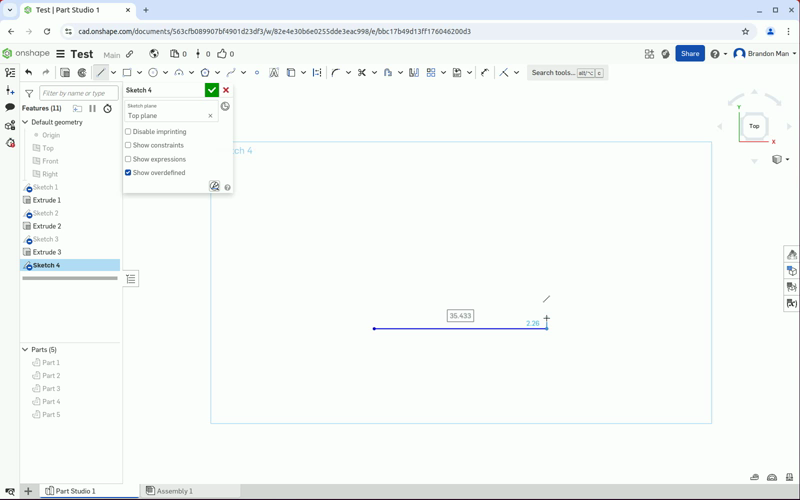
key_down(shift)
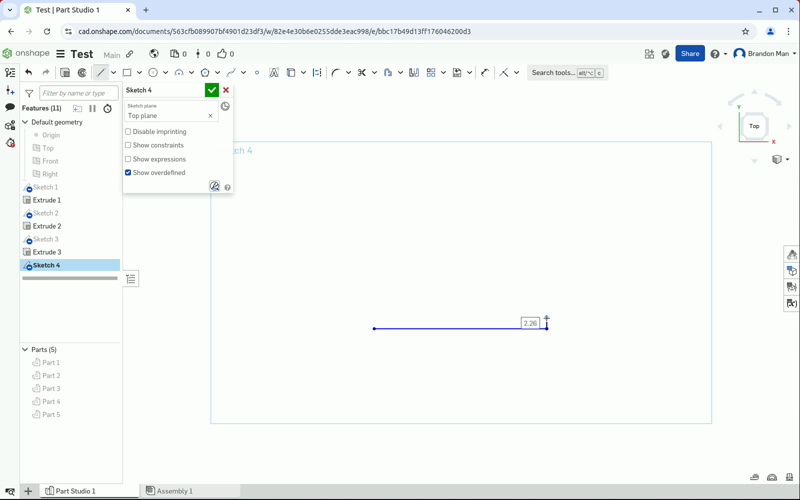
mouse_move(374, 317)
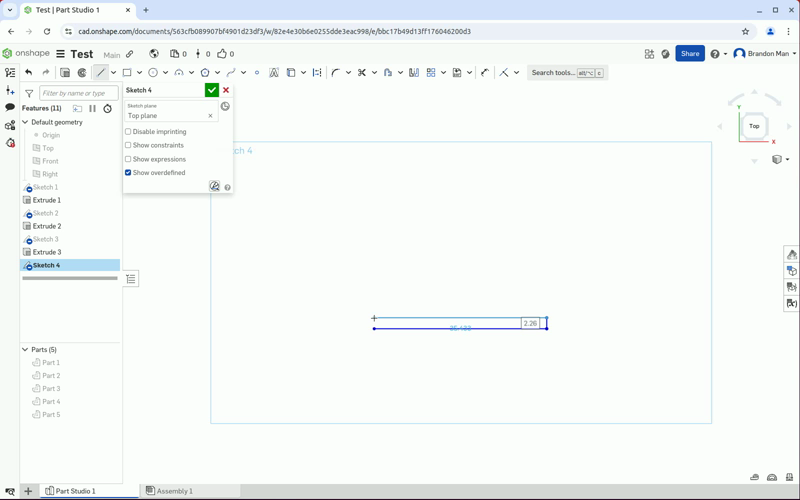
click(374, 317)
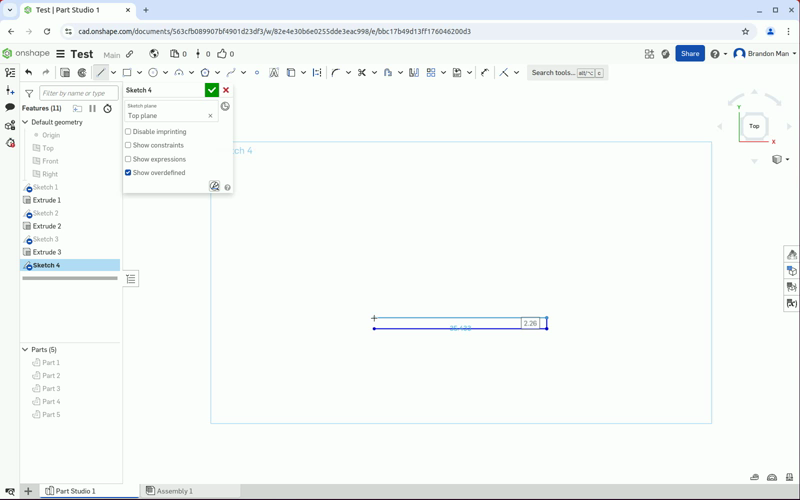
key_up(shift)
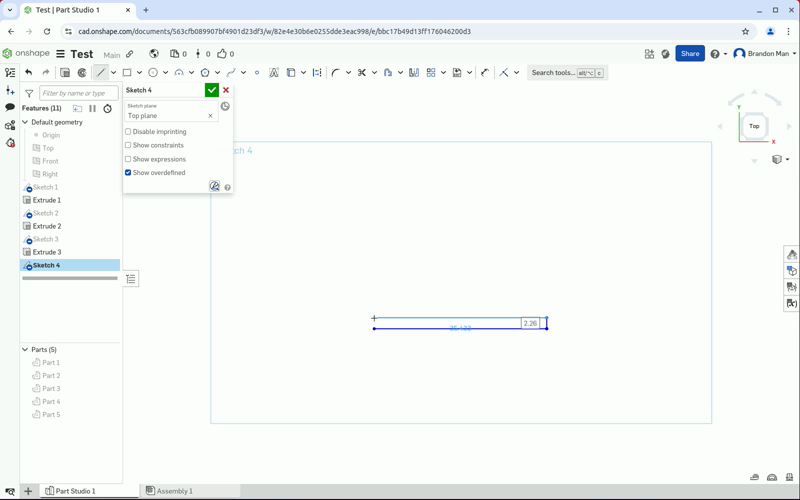
mouse_move(404, 317)
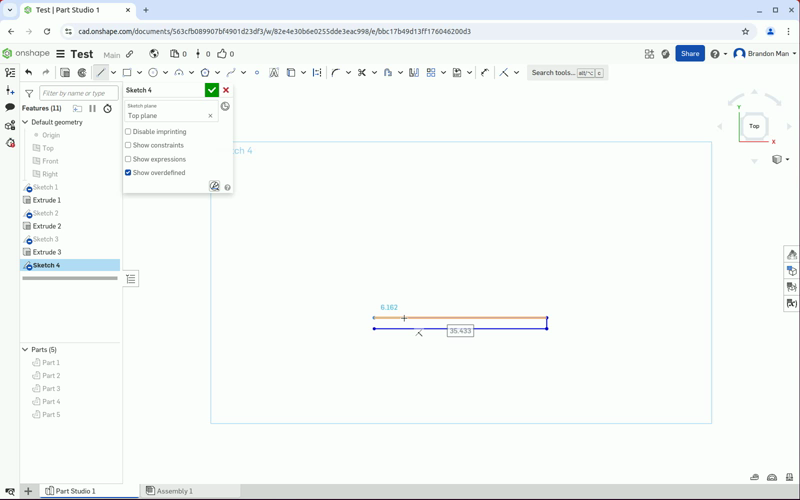
key_down(shift)
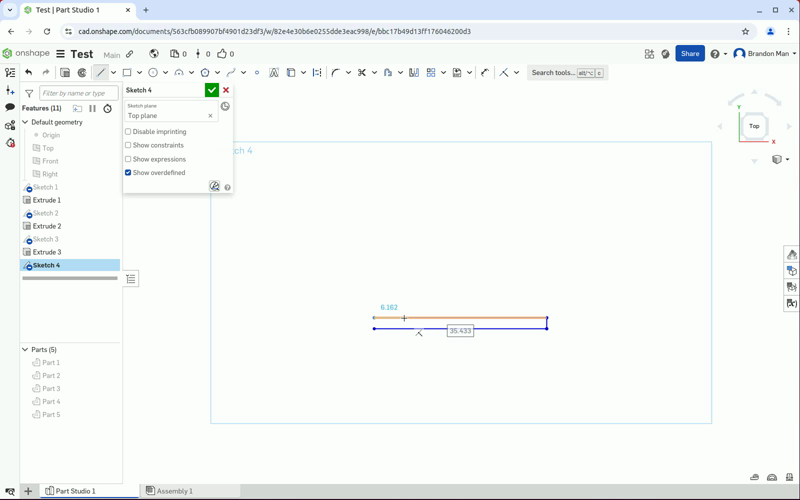
mouse_move(374, 328)
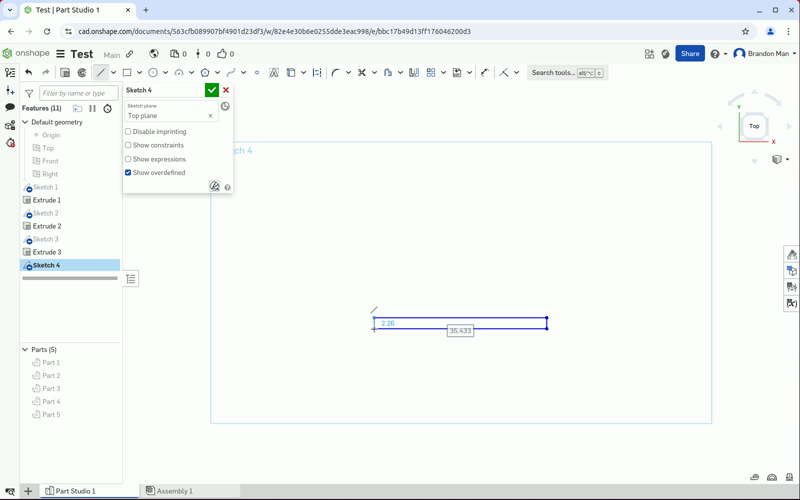
key_up(shift)
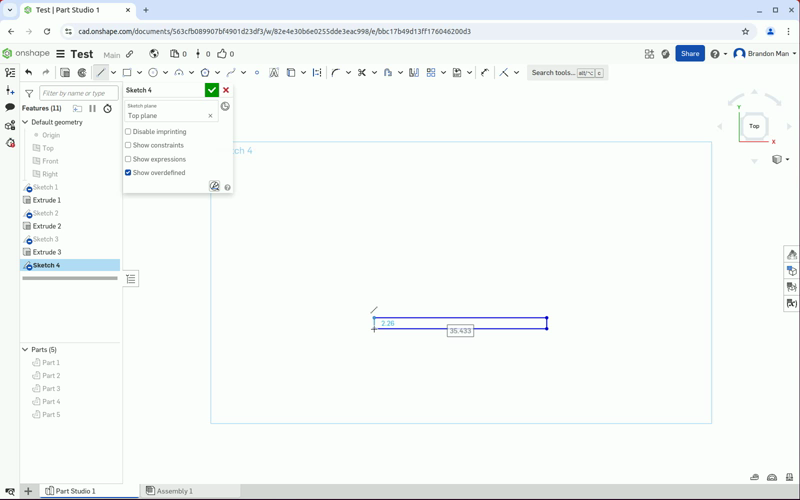
click(374, 328)
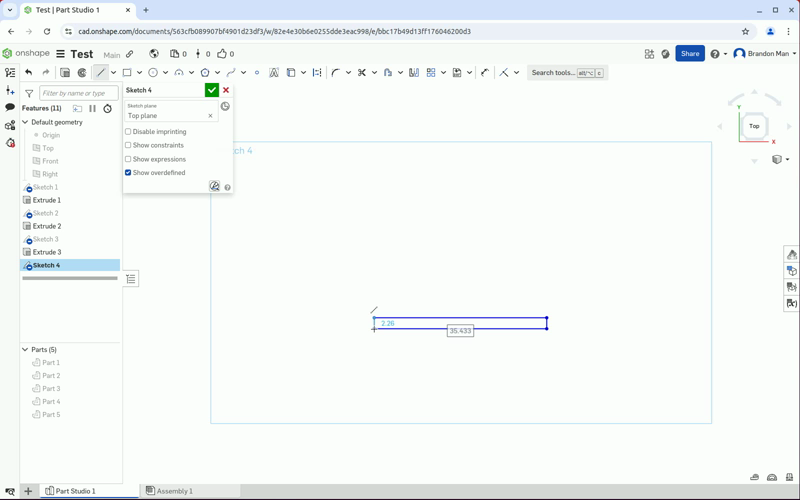
key(esc)
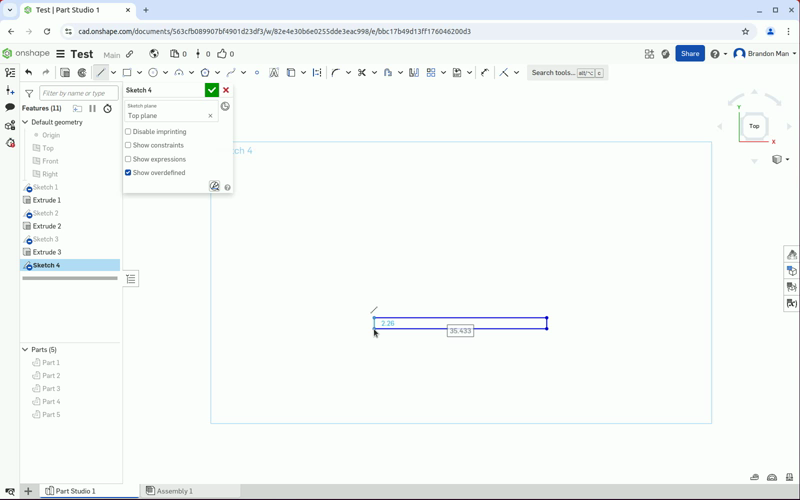
mouse_move(376, 326)
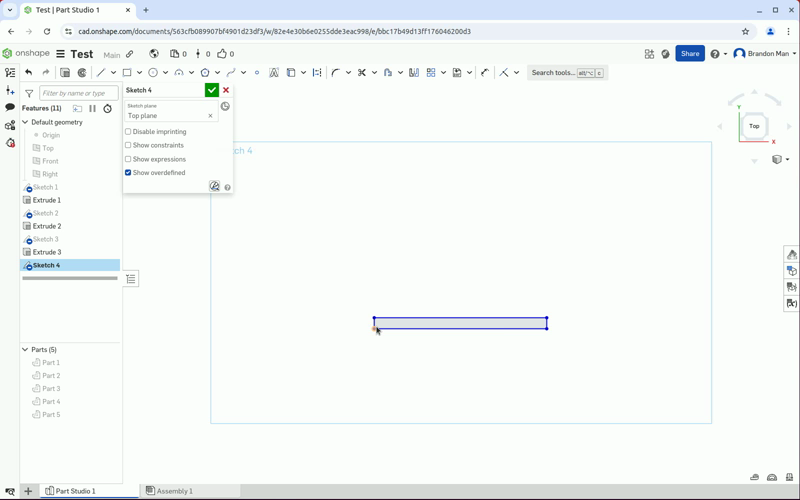
click(376, 326)
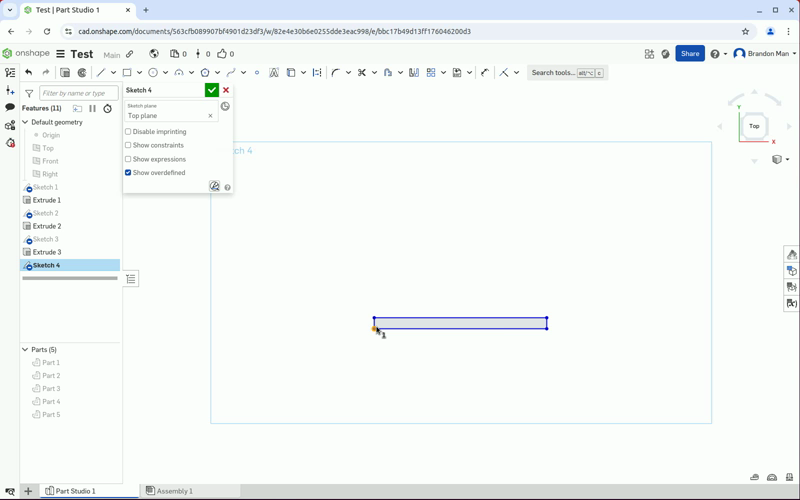
mouse_move(73, 352)
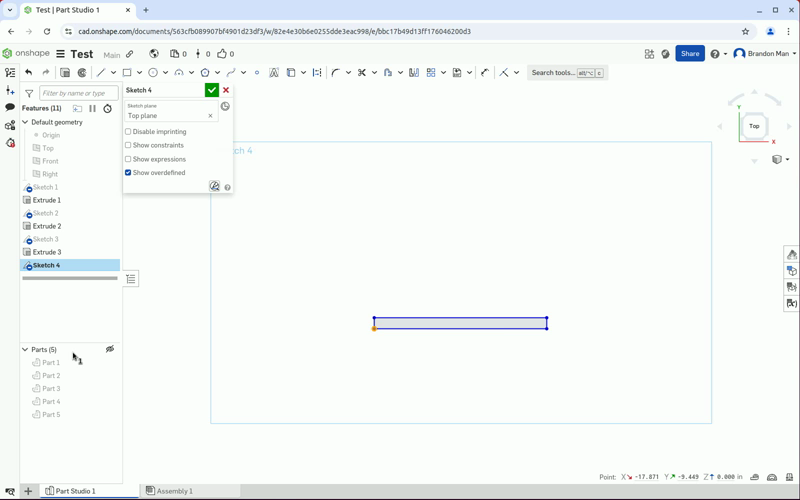
key(shift+y)
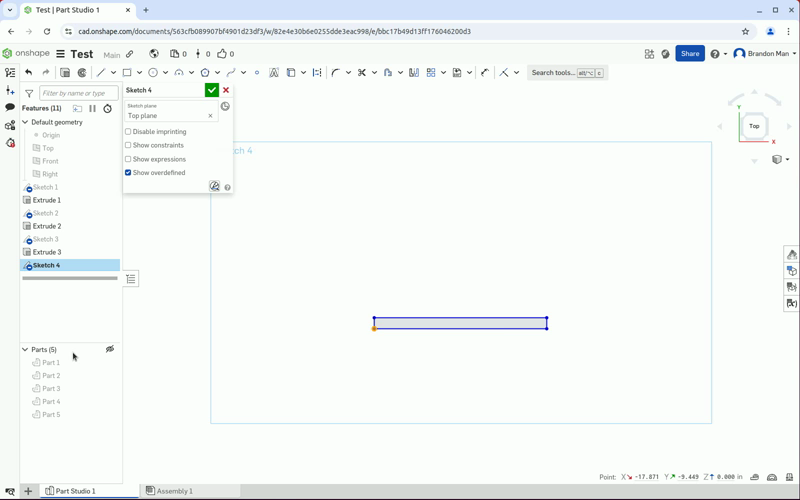
key(shift+e)
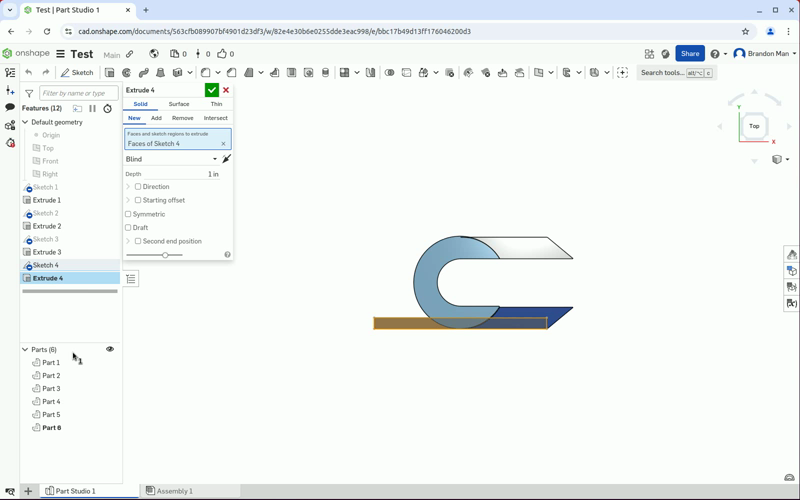
mouse_move(143, 106)
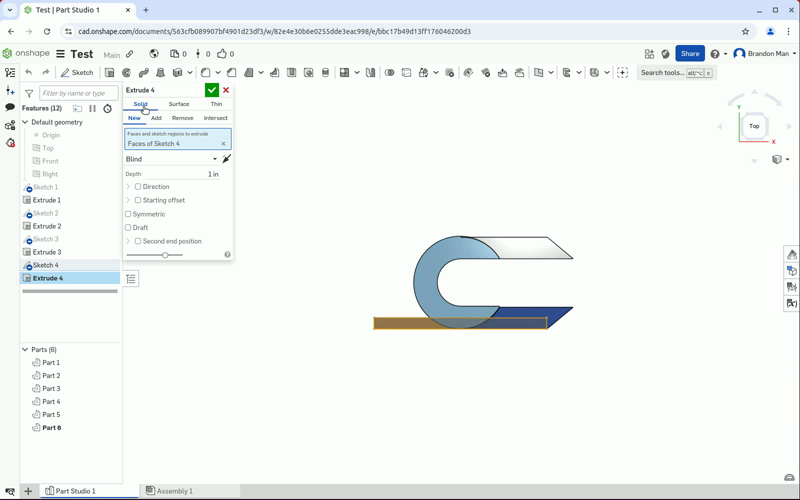
click(143, 106)
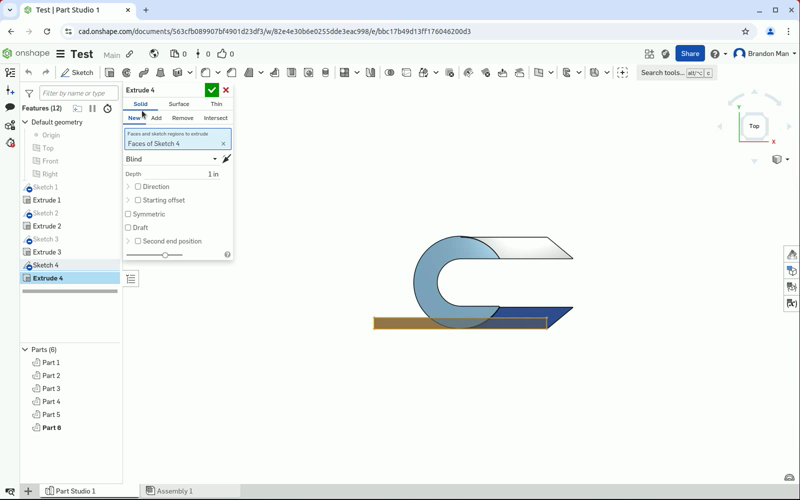
mouse_move(137, 120)
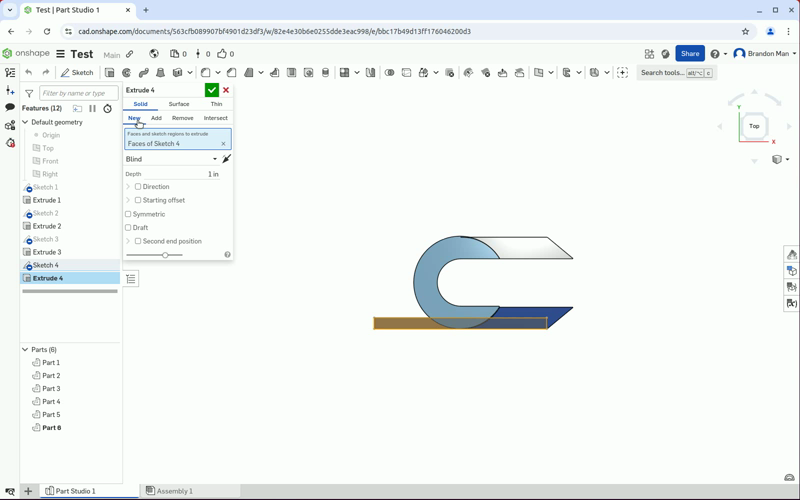
click(137, 120)
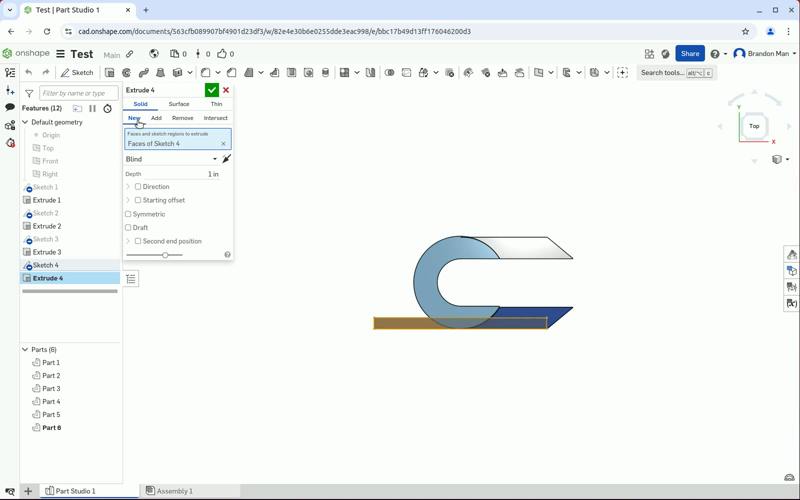
key(tab, 4)
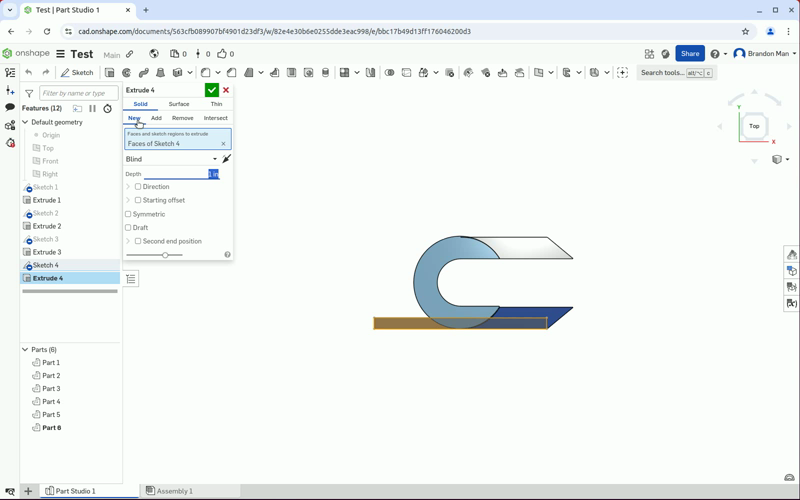
text(-20.701)
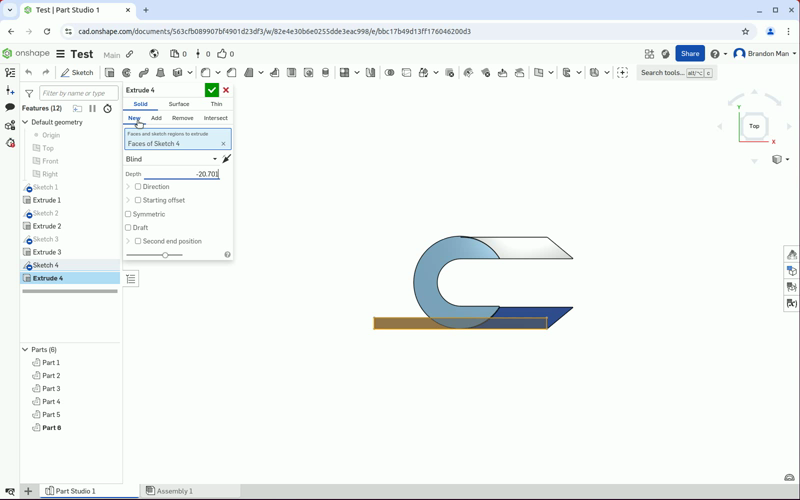
key(enter)
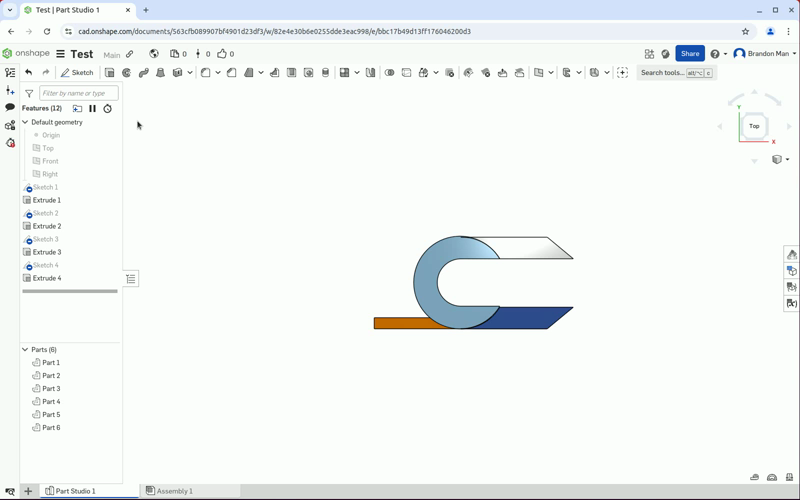
key(shift+h)
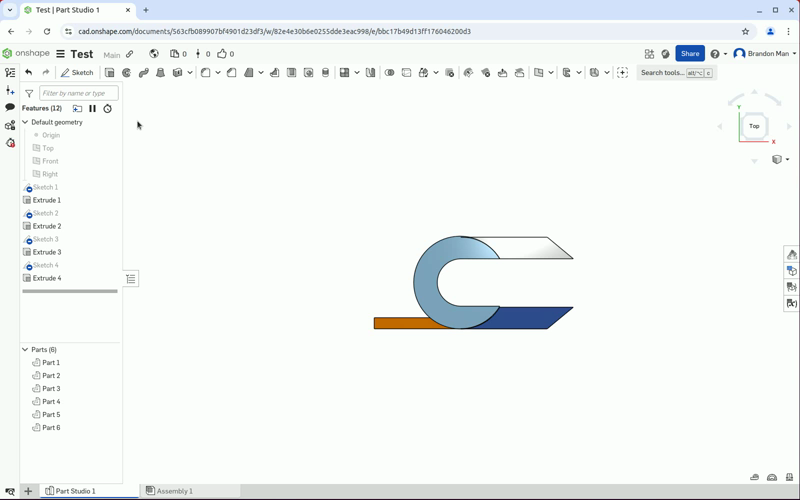
key(shift+h)
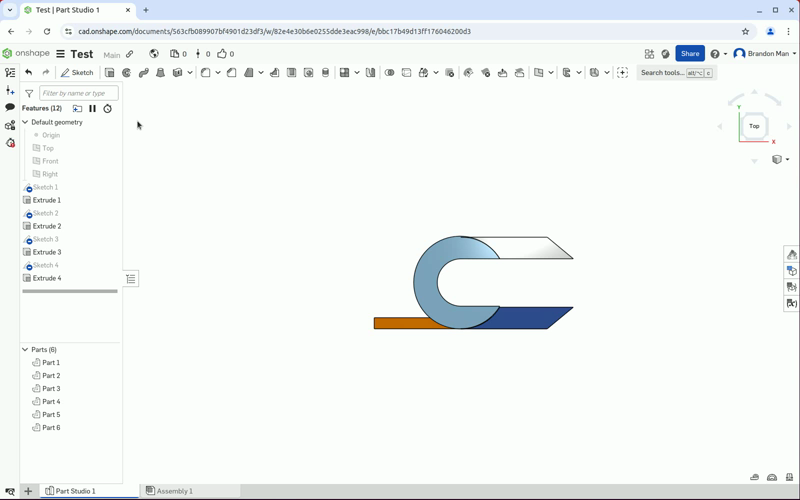
mouse_move(73, 189)
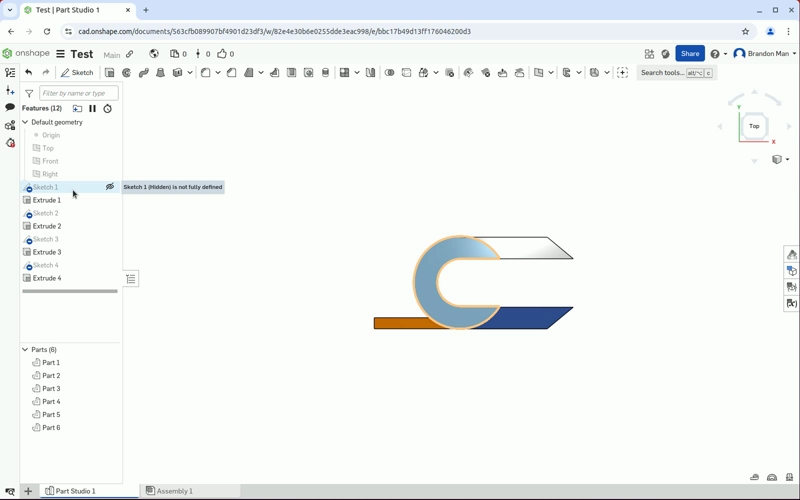
click(73, 189)
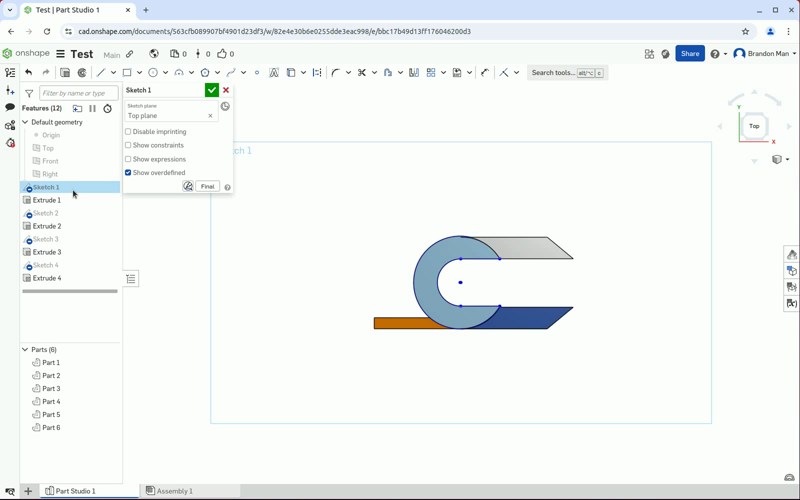
mouse_move(229, 92)
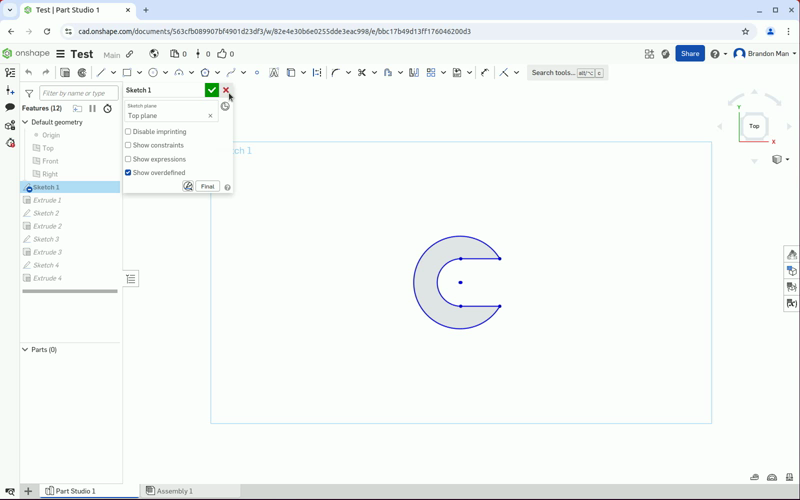
click(229, 92)
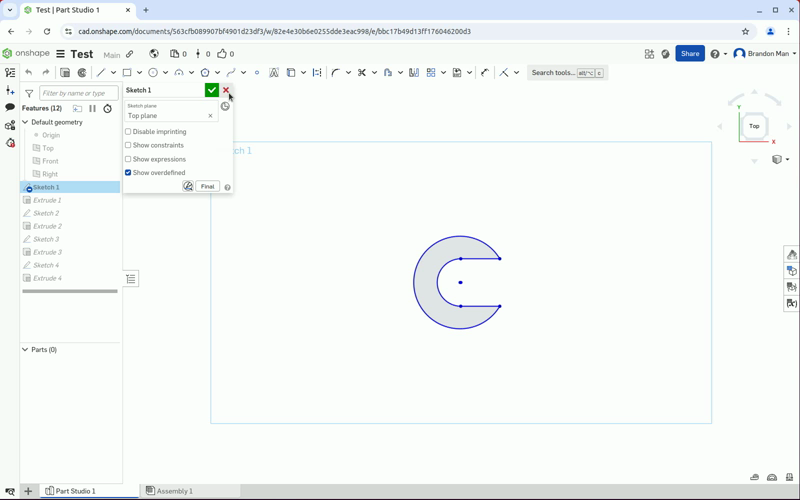
key(shift+s)
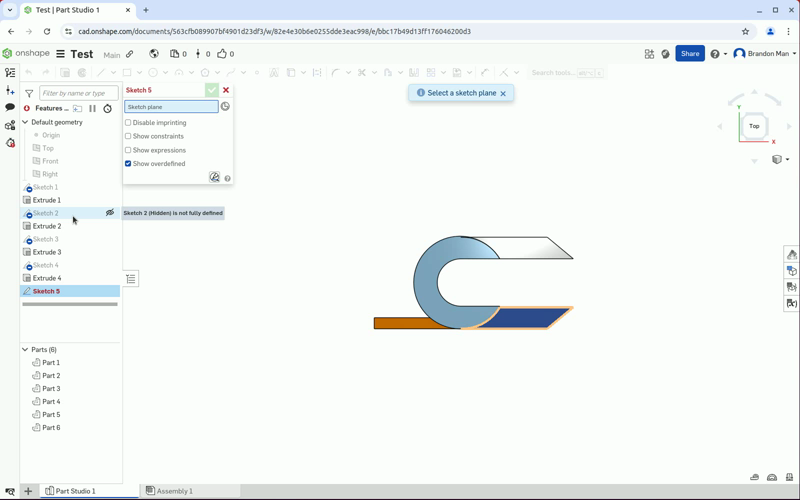
scroll(3)
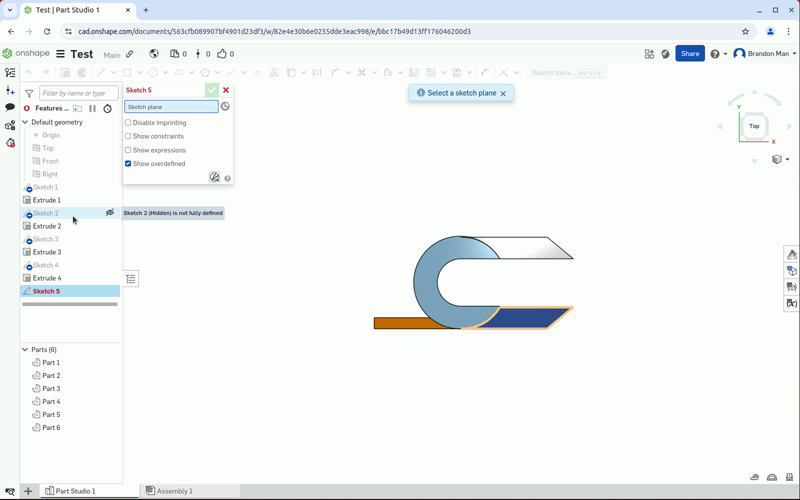
mouse_move(73, 150)
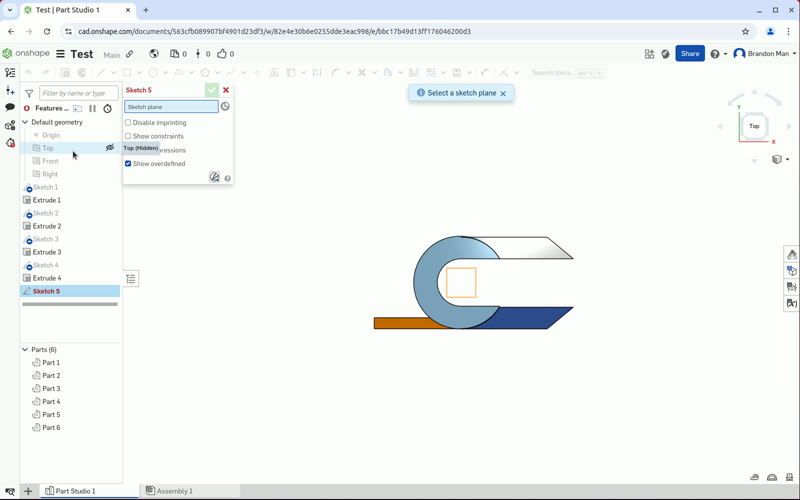
click(73, 150)
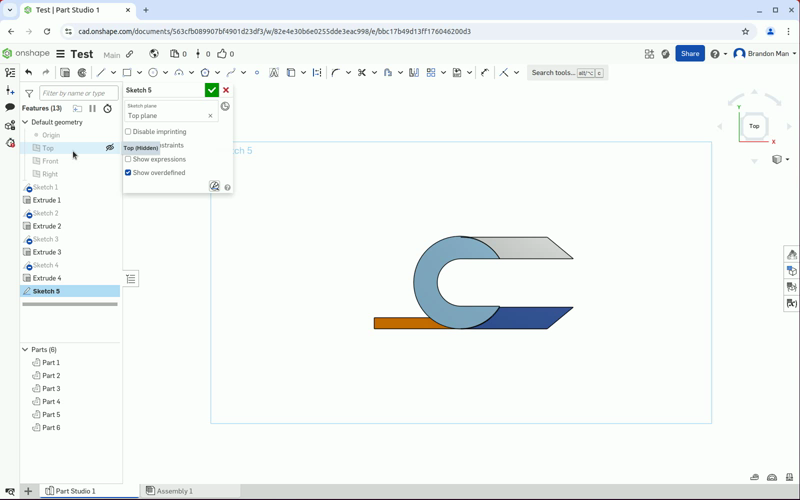
mouse_move(73, 352)
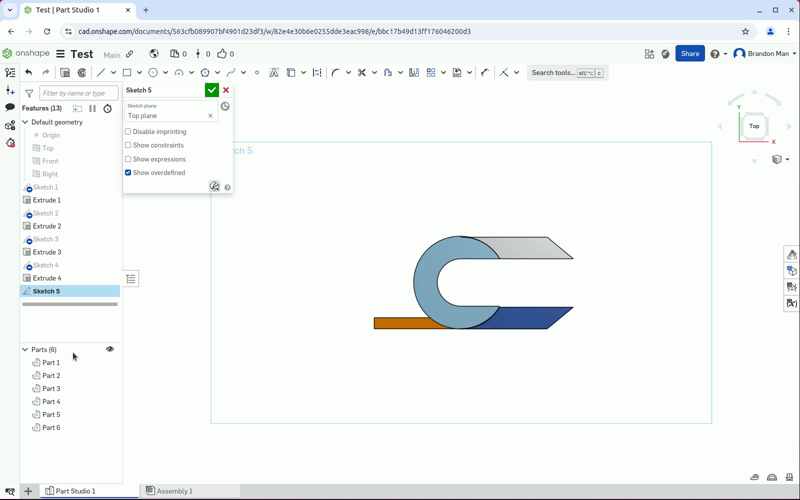
key(y)
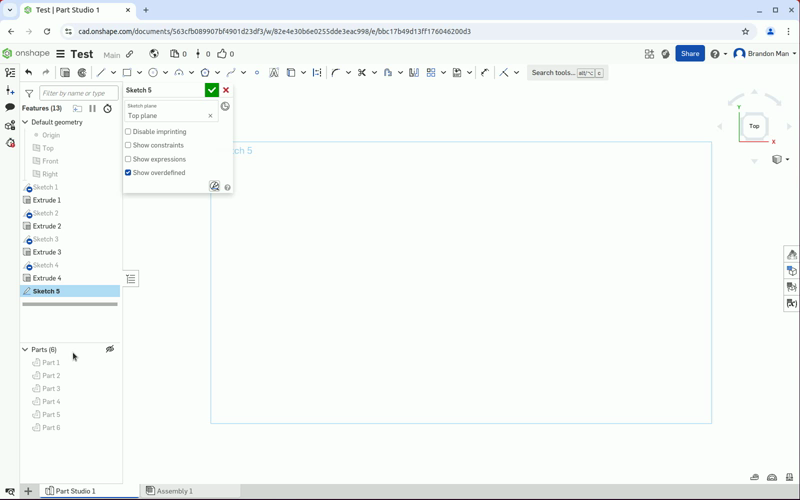
key(l)
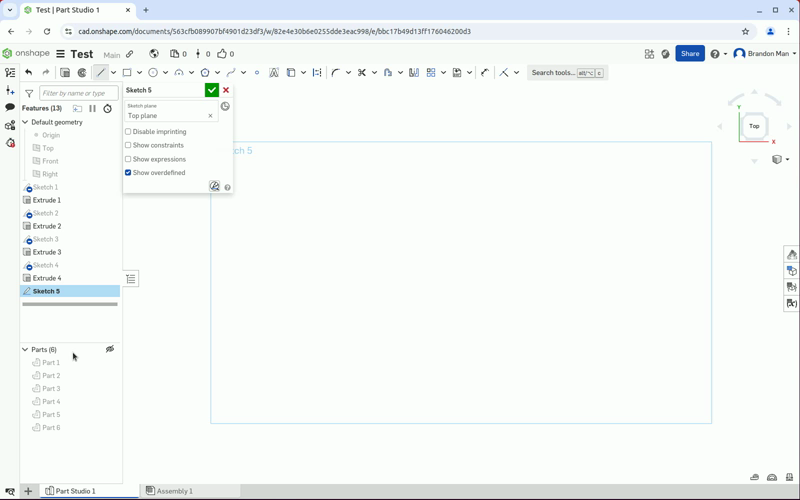
key_down(shift)
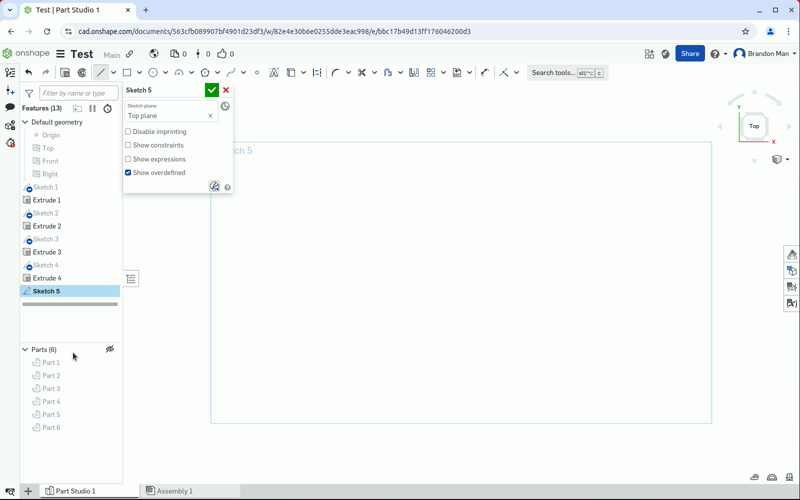
mouse_move(374, 249)
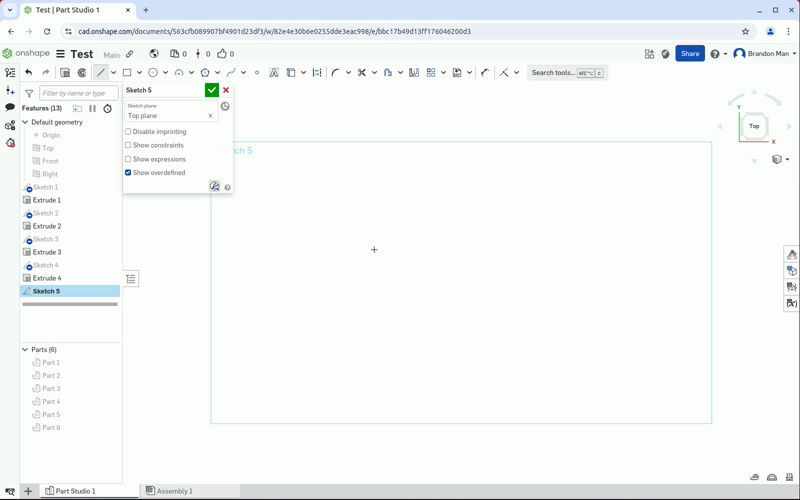
click(374, 249)
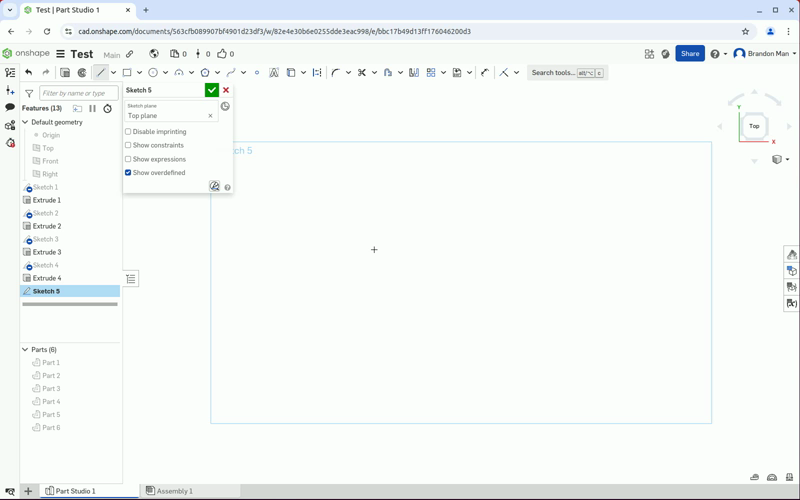
key_up(shift)
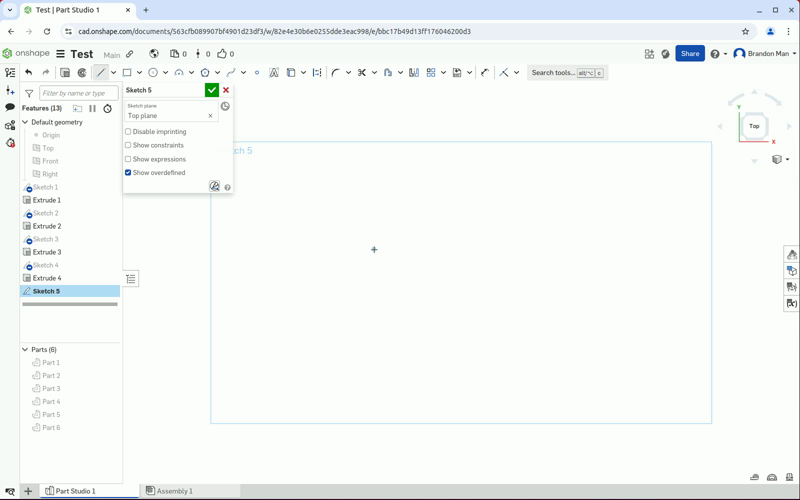
key_down(shift)
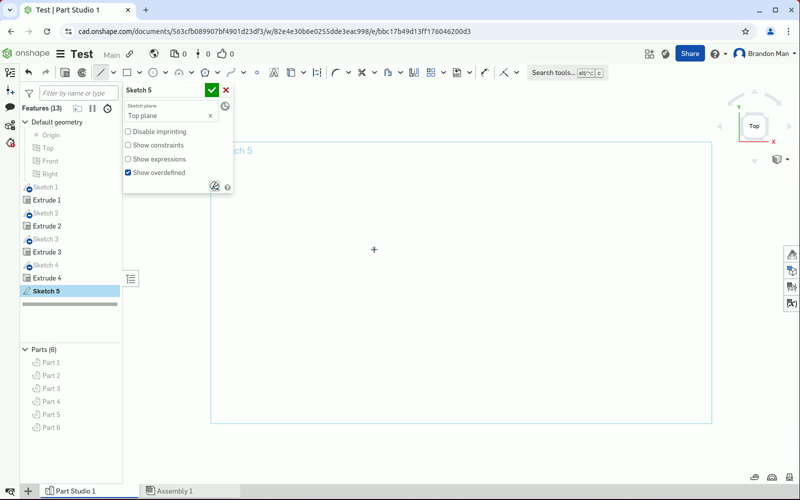
mouse_move(546, 249)
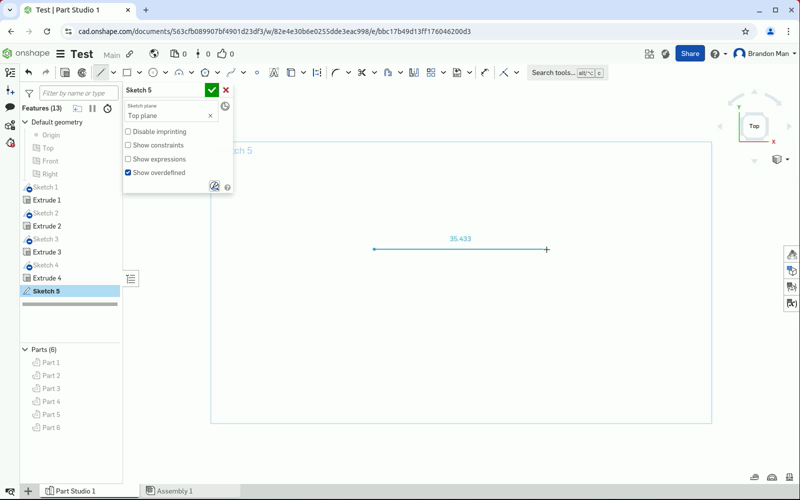
click(546, 249)
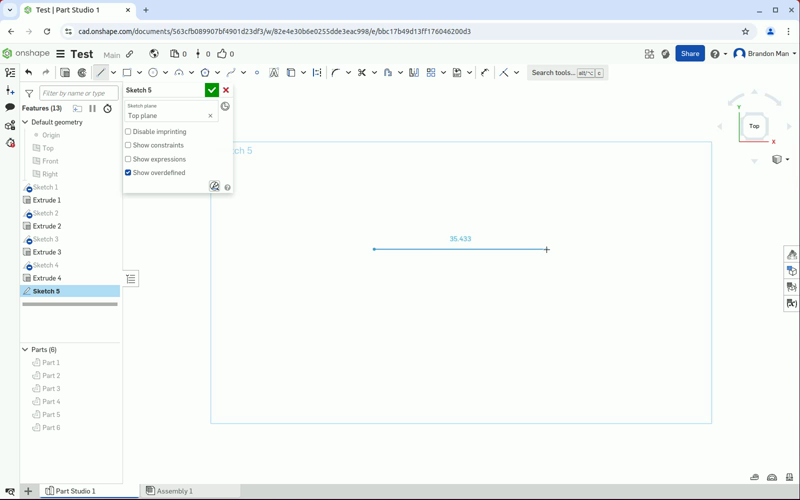
key_up(shift)
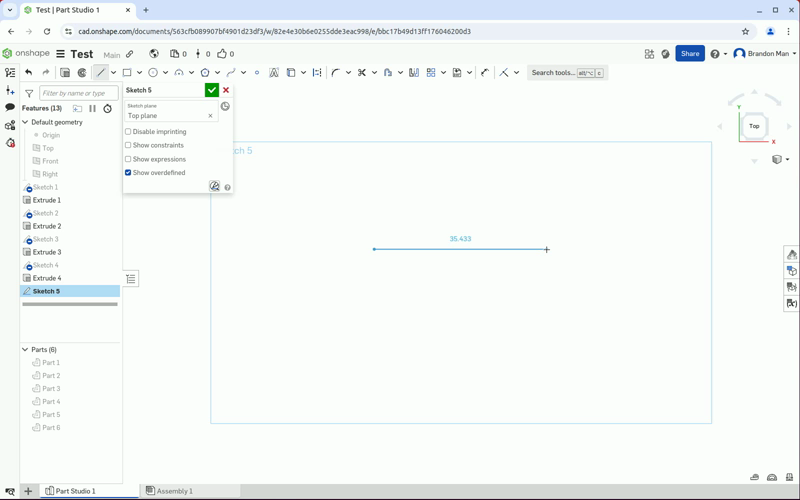
key_down(shift)
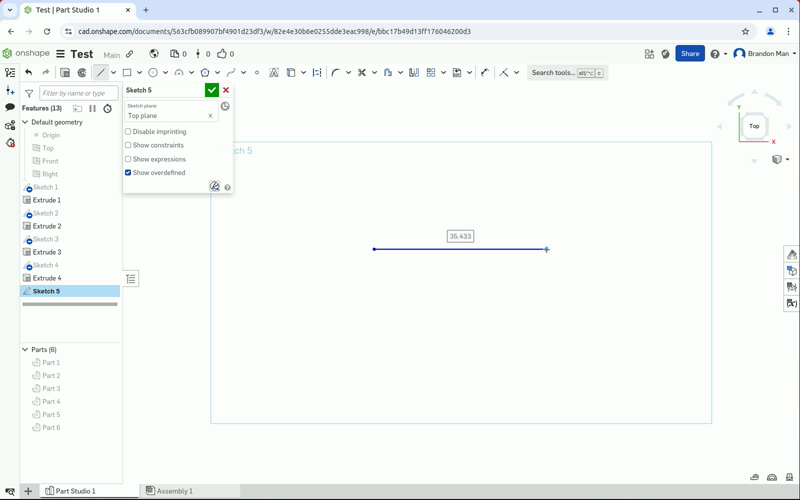
mouse_move(576, 249)
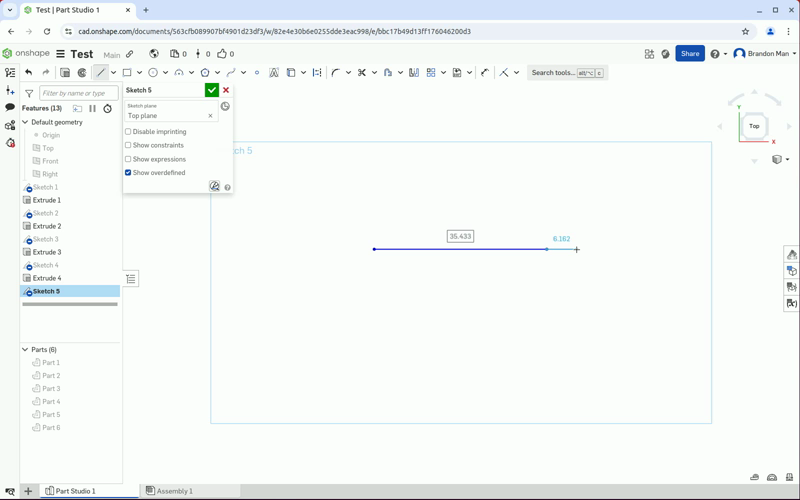
mouse_move(546, 237)
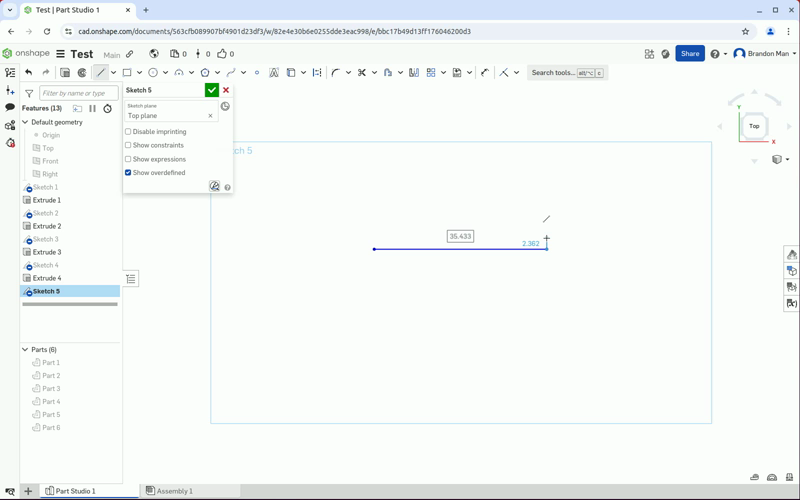
click(546, 237)
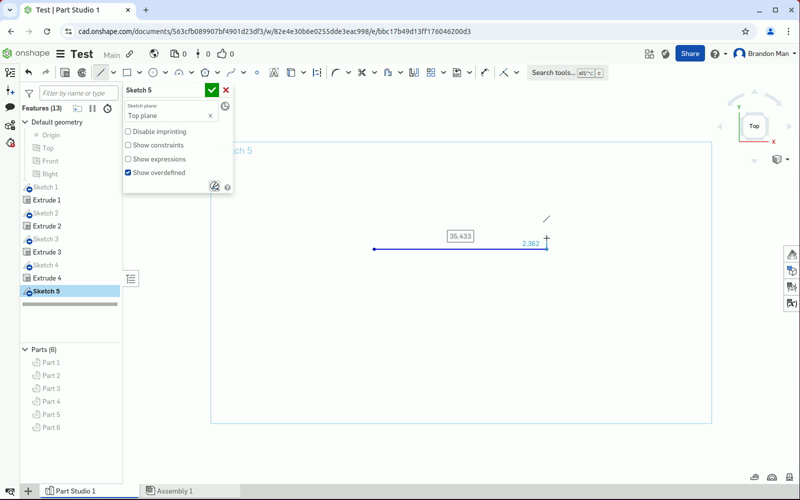
key_up(shift)
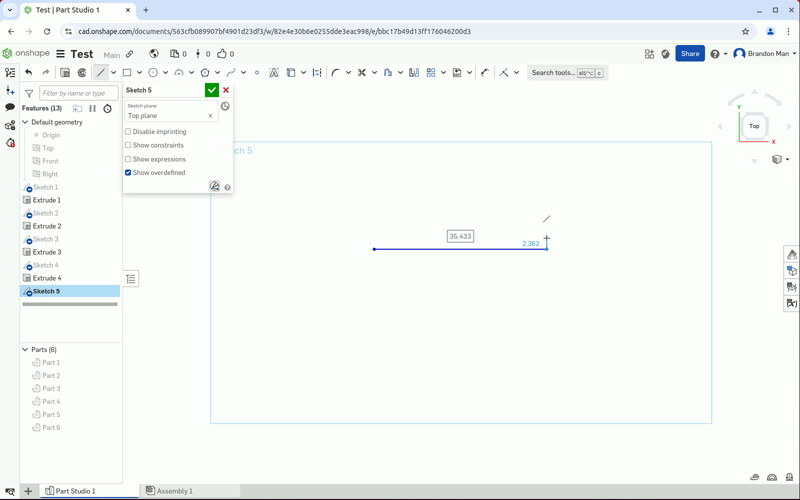
key_down(shift)
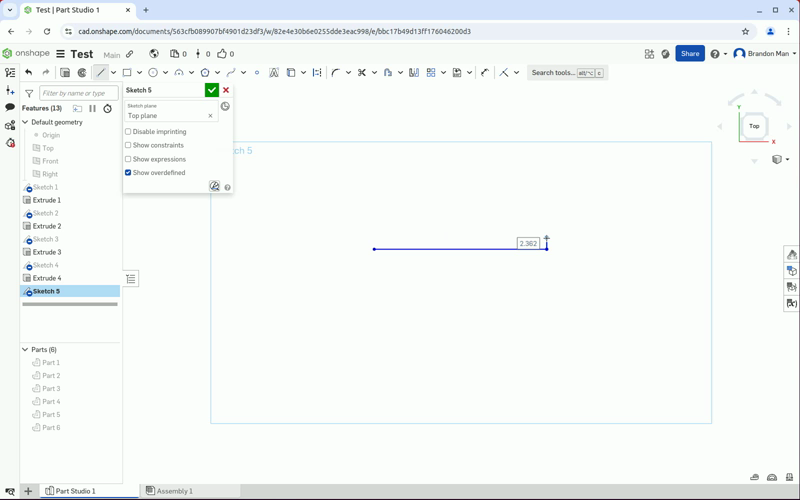
mouse_move(374, 237)
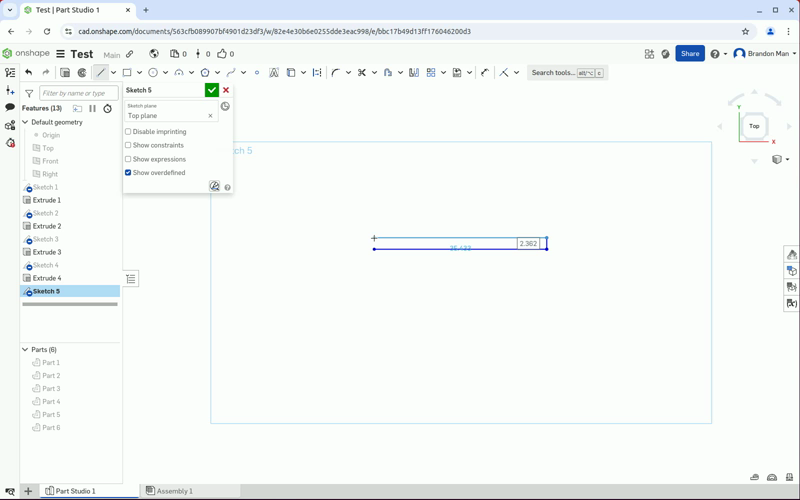
click(374, 237)
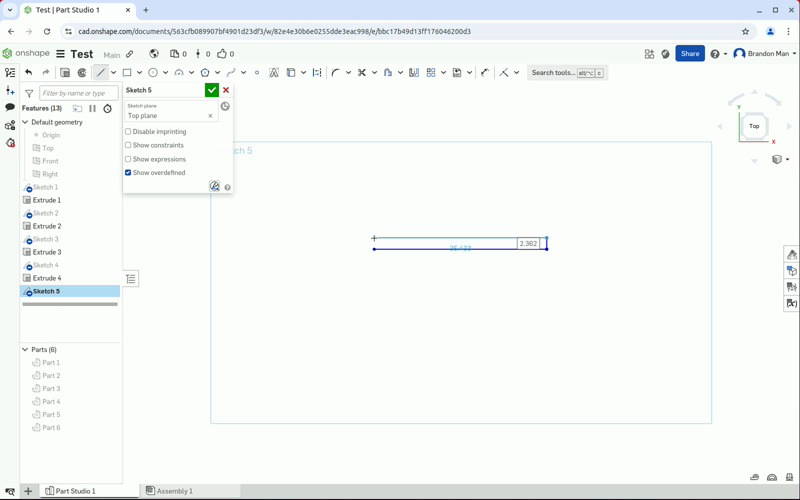
key_up(shift)
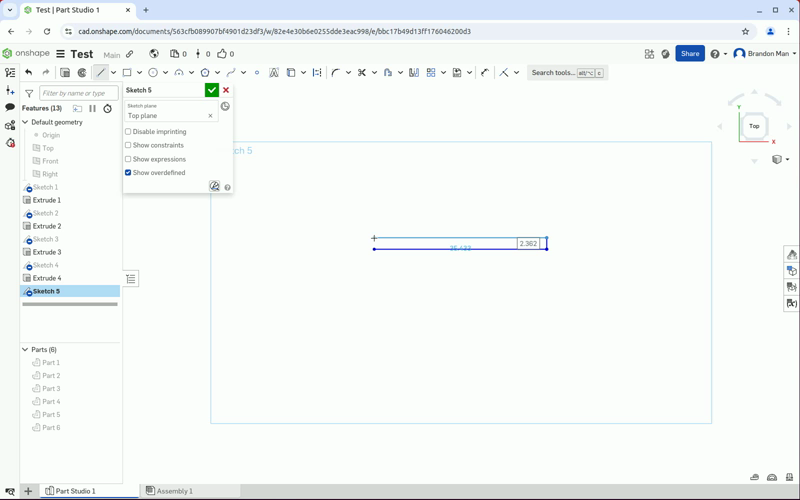
mouse_move(404, 237)
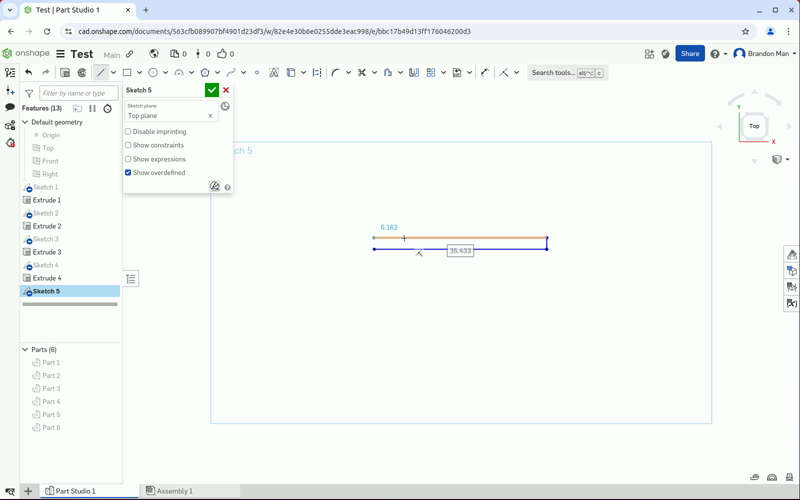
key_down(shift)
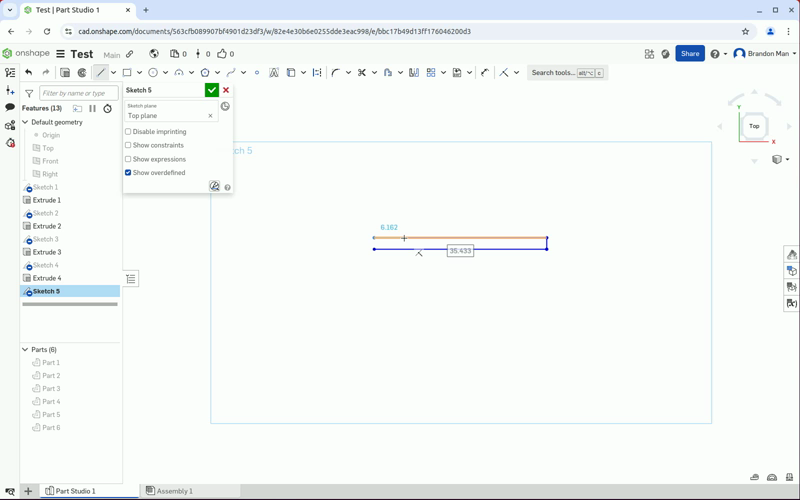
mouse_move(374, 249)
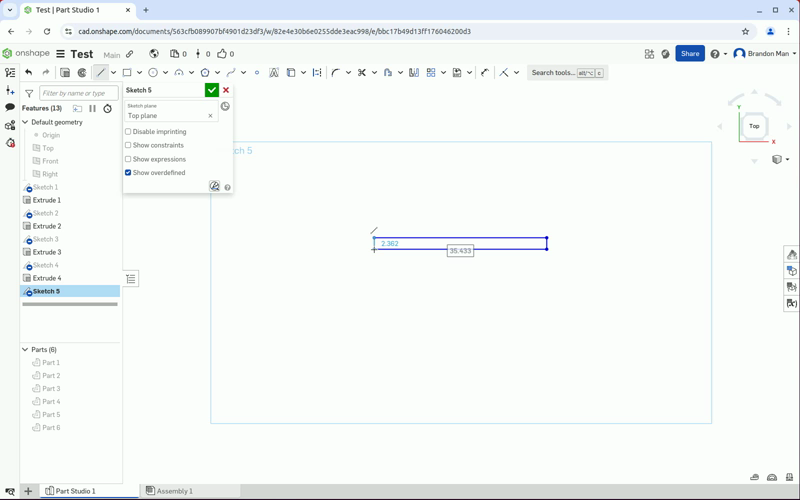
key_up(shift)
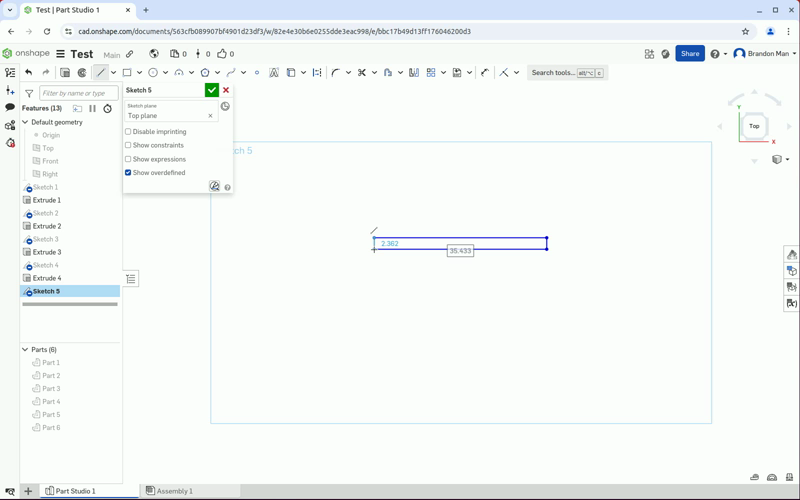
click(374, 249)
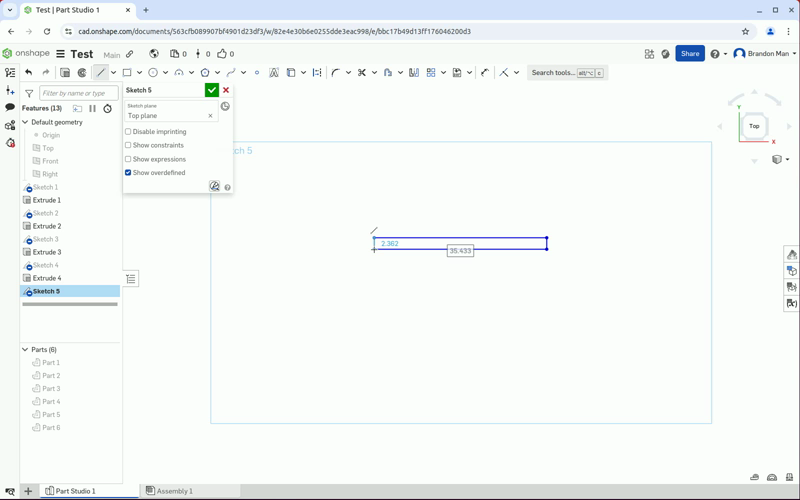
key(esc)
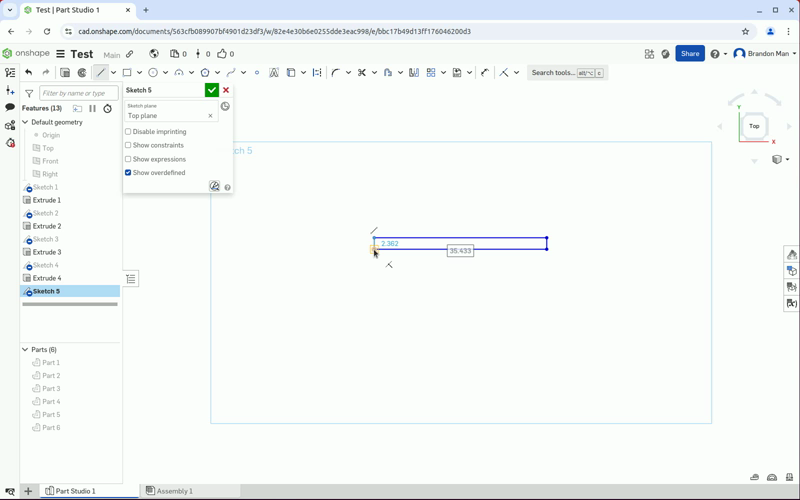
mouse_move(390, 242)
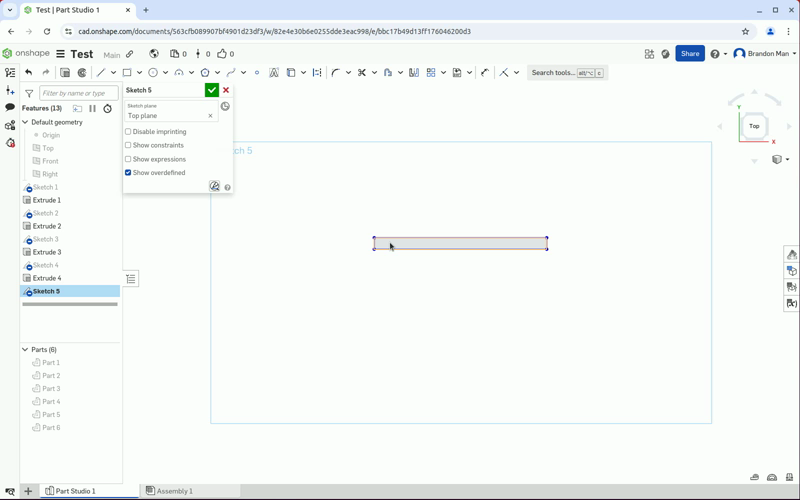
click(390, 242)
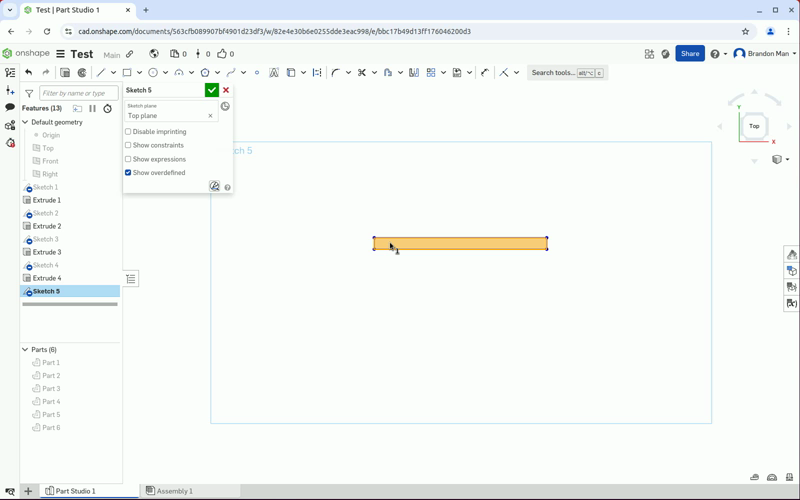
mouse_move(73, 352)
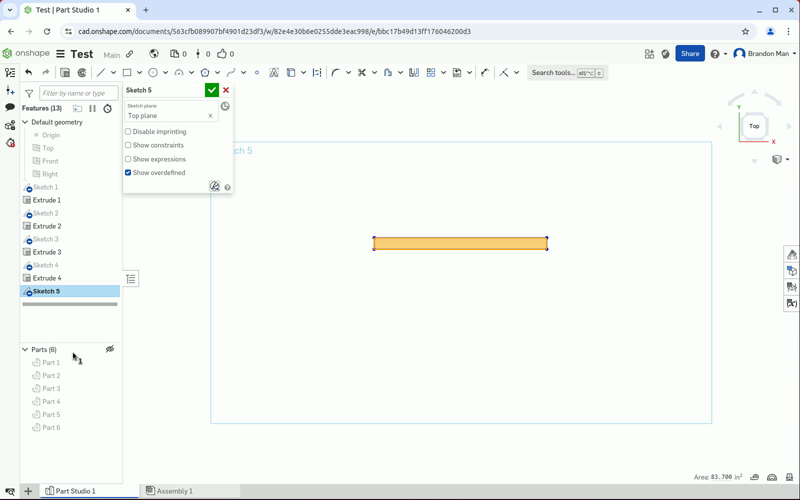
key(shift+y)
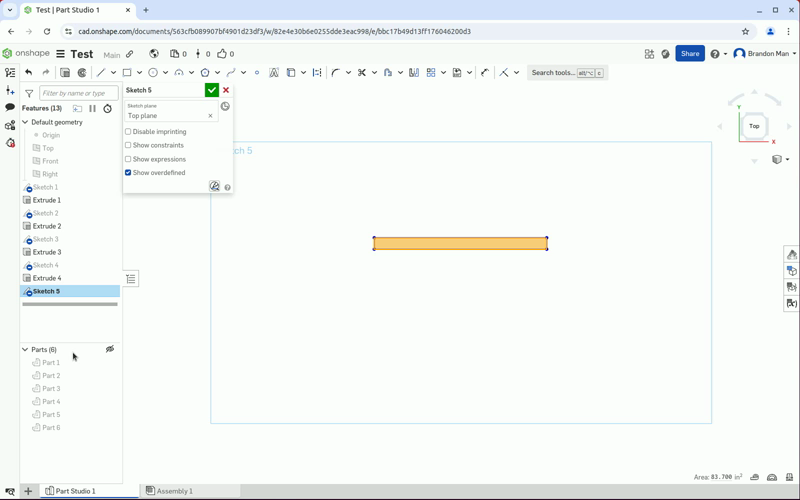
key(shift+e)
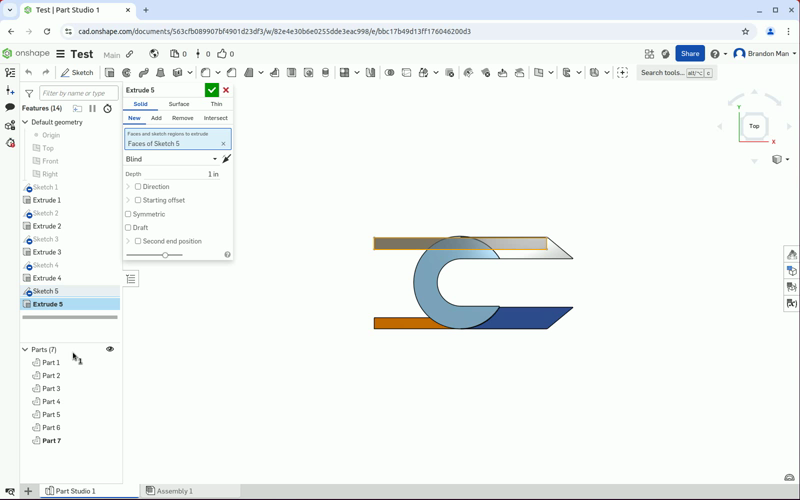
mouse_move(143, 106)
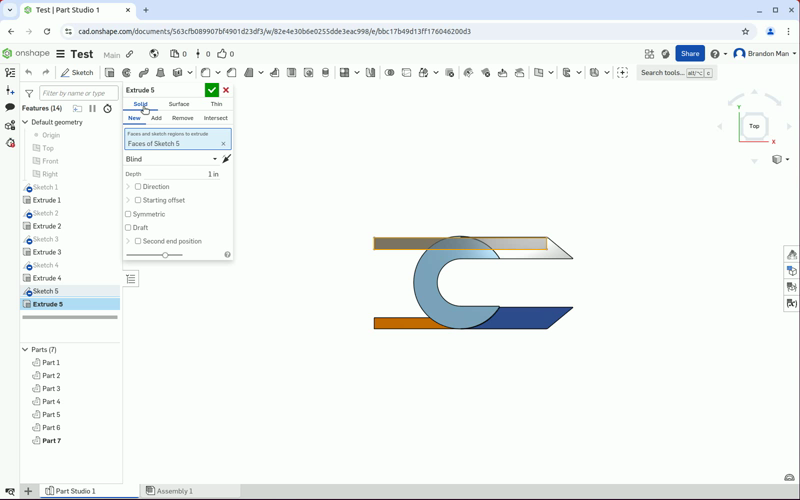
click(143, 106)
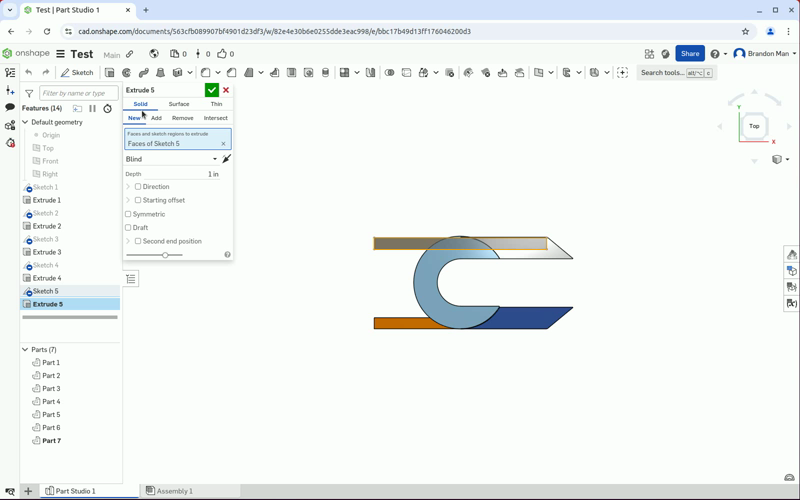
mouse_move(137, 120)
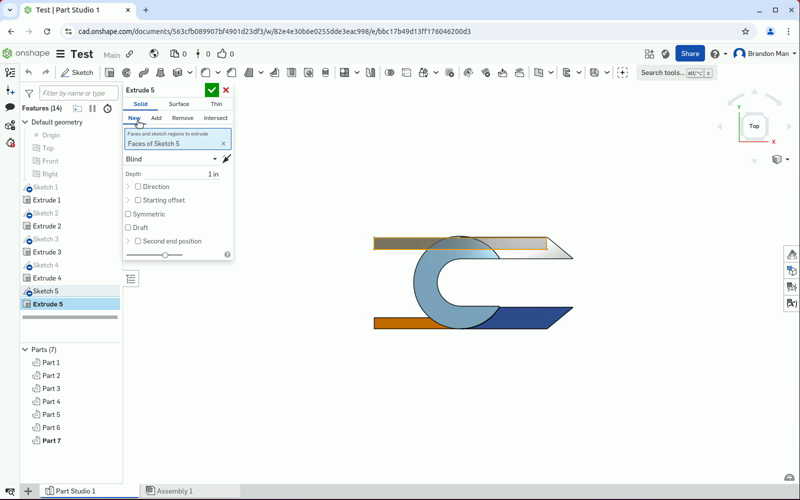
click(137, 120)
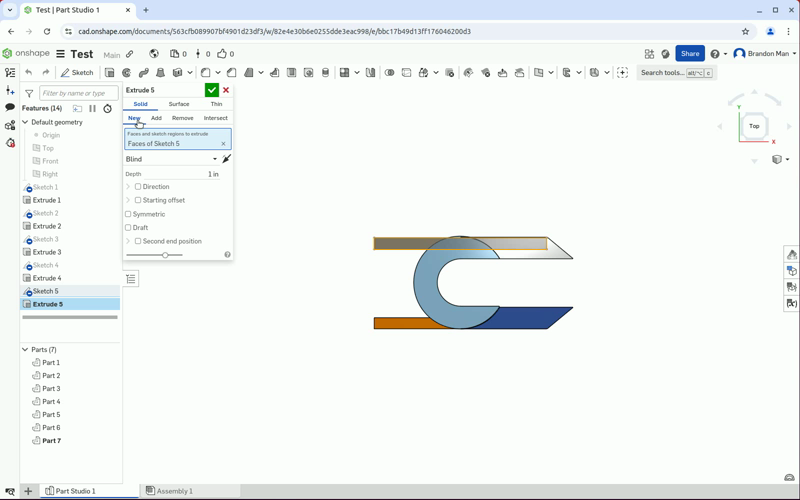
key(tab, 4)
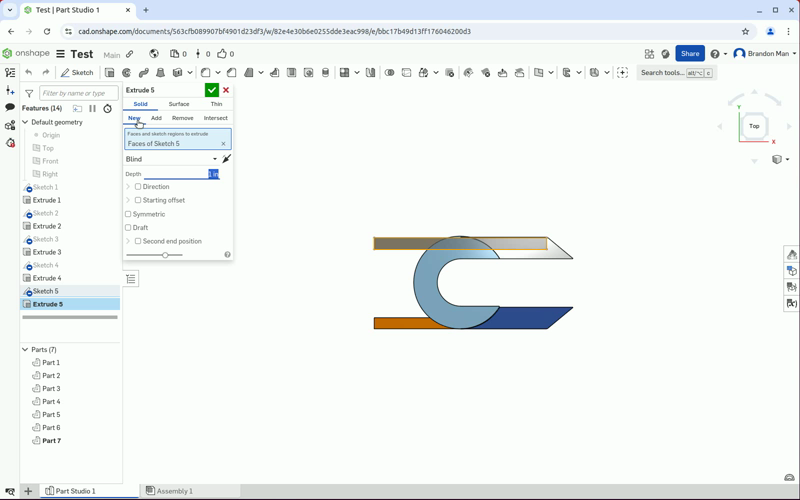
text(-20.701)
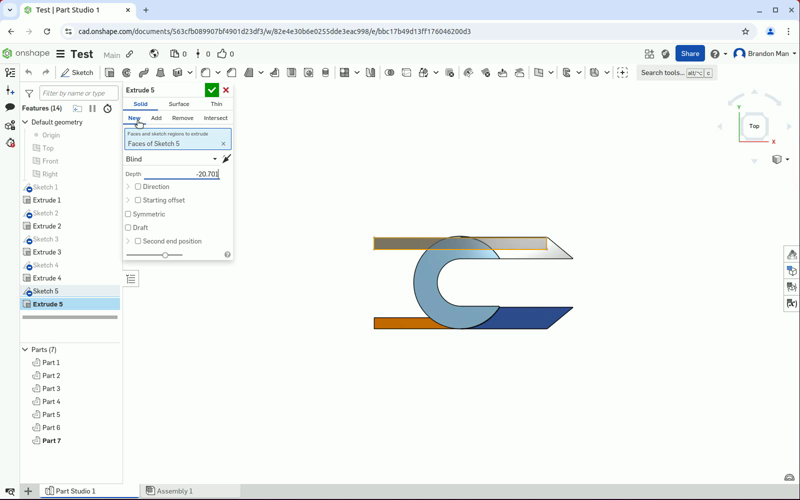
key(enter)
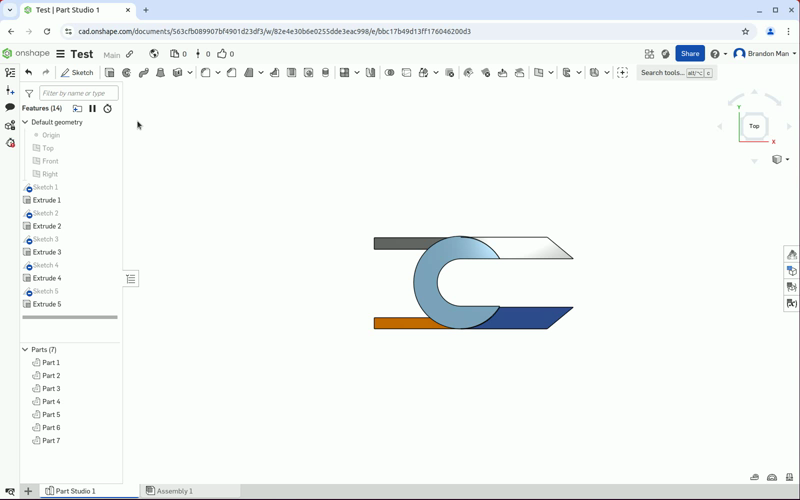
key(shift+h)
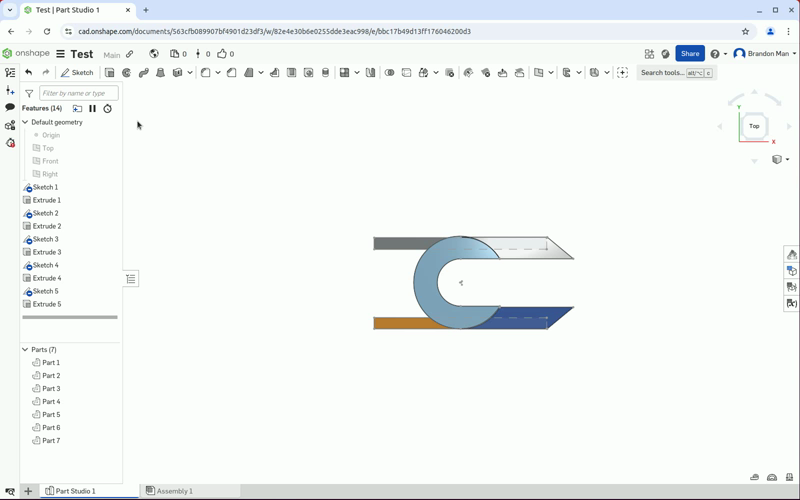
key(shift+h)
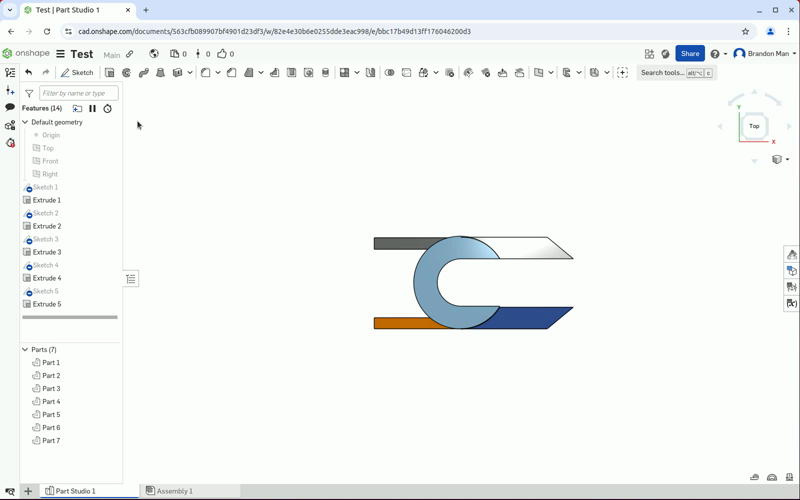
mouse_move(73, 189)
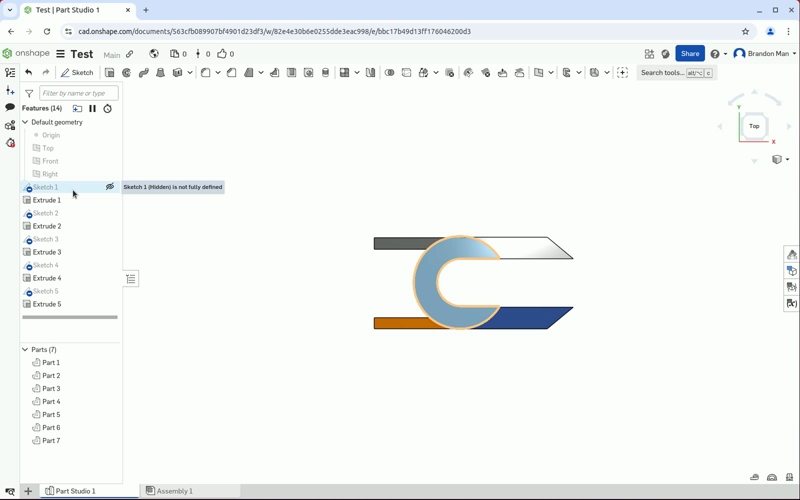
click(73, 189)
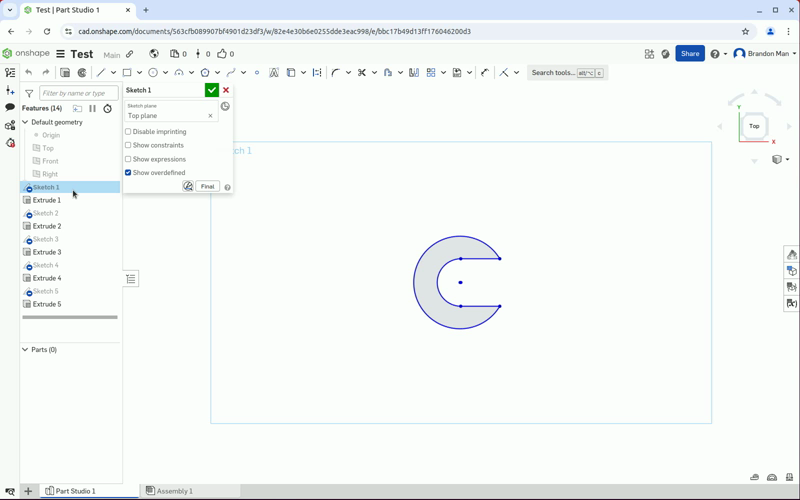
mouse_move(229, 92)
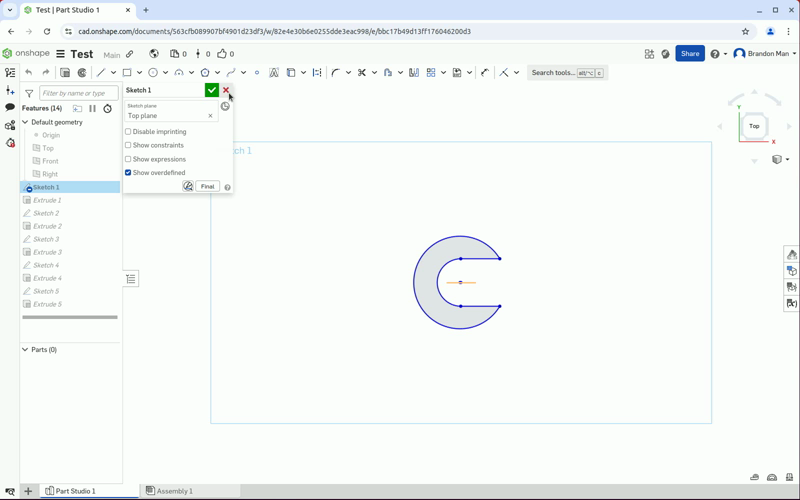
click(229, 92)
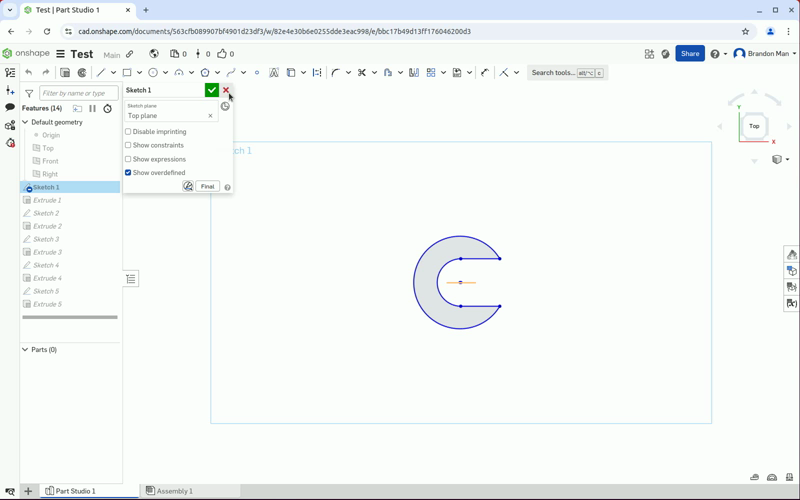
key(shift+s)
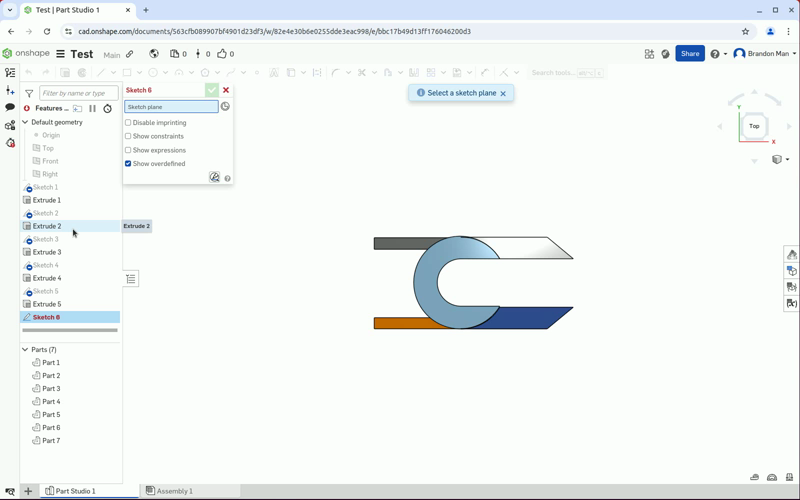
scroll(3)
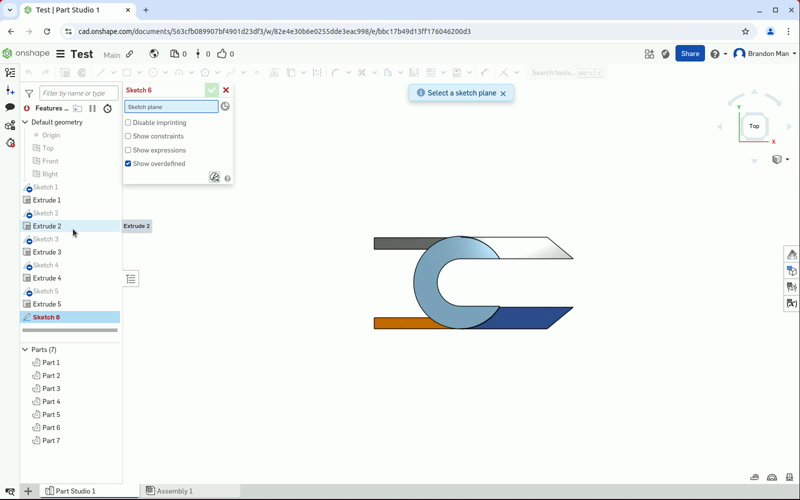
mouse_move(73, 150)
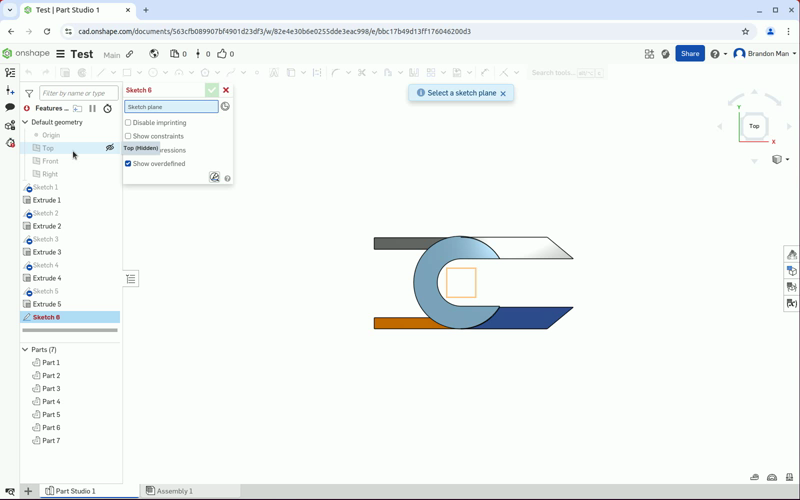
click(73, 150)
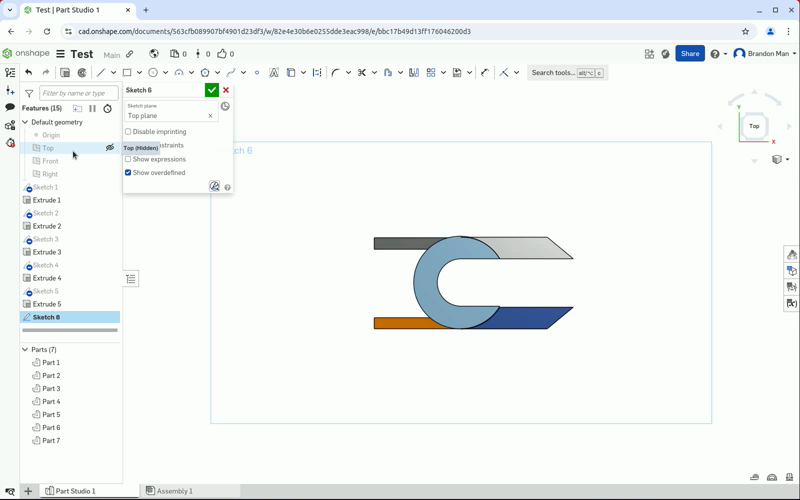
mouse_move(73, 352)
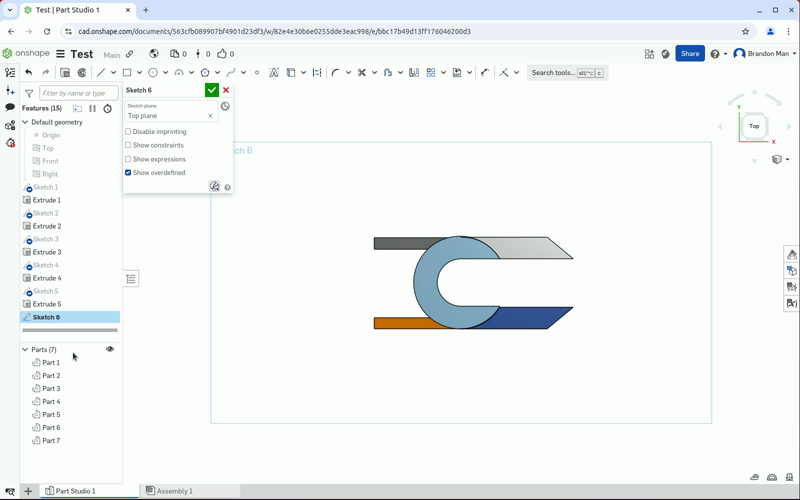
key(y)
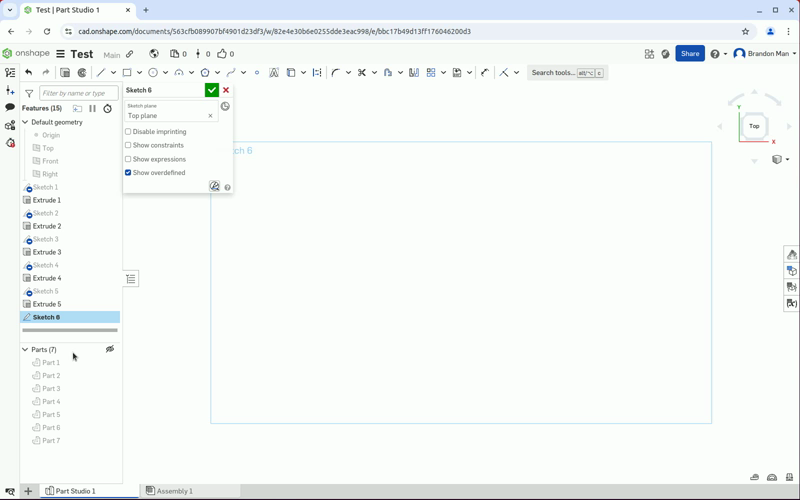
key(l)
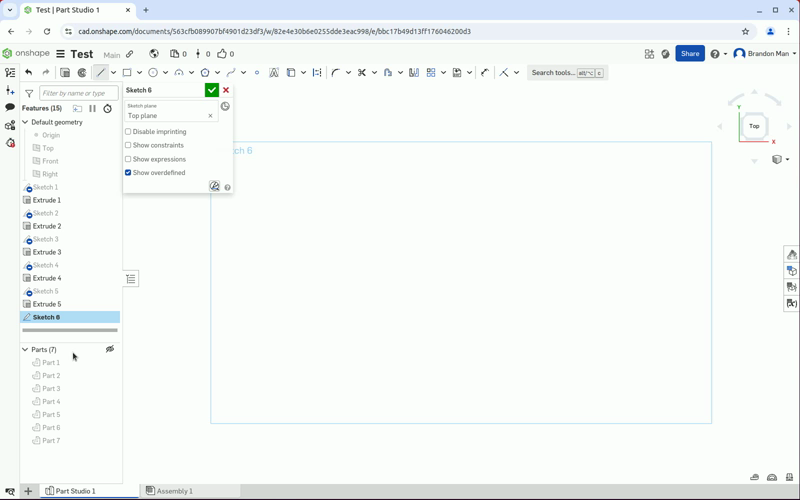
key_down(shift)
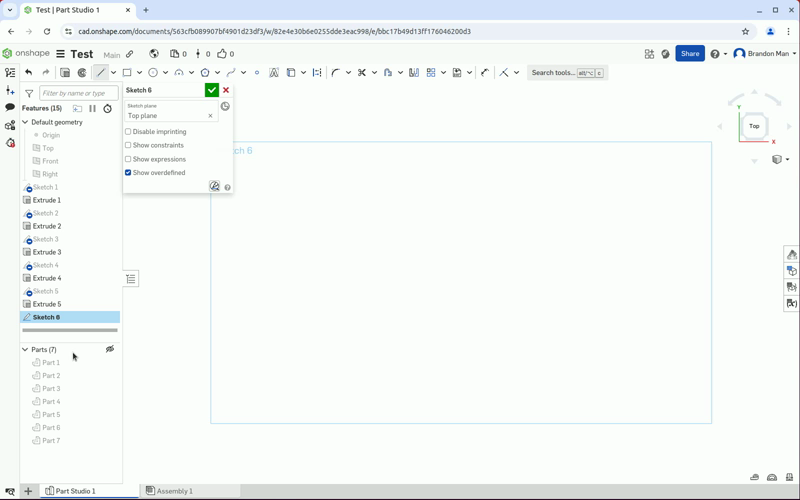
mouse_move(348, 306)
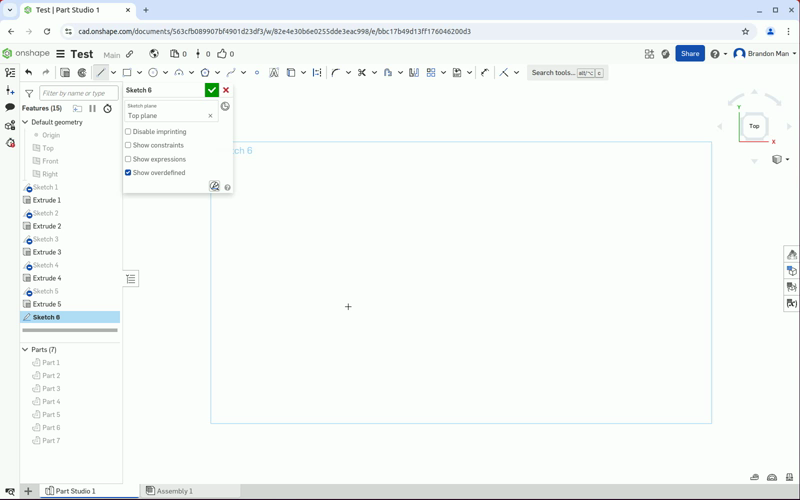
click(348, 306)
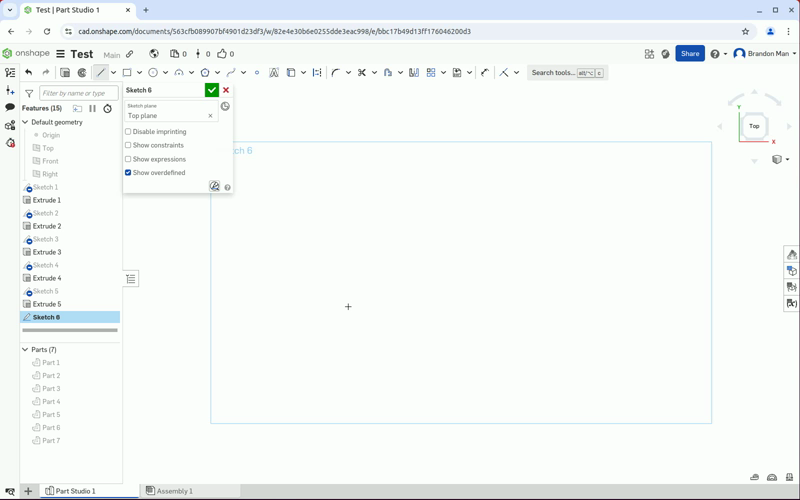
key_up(shift)
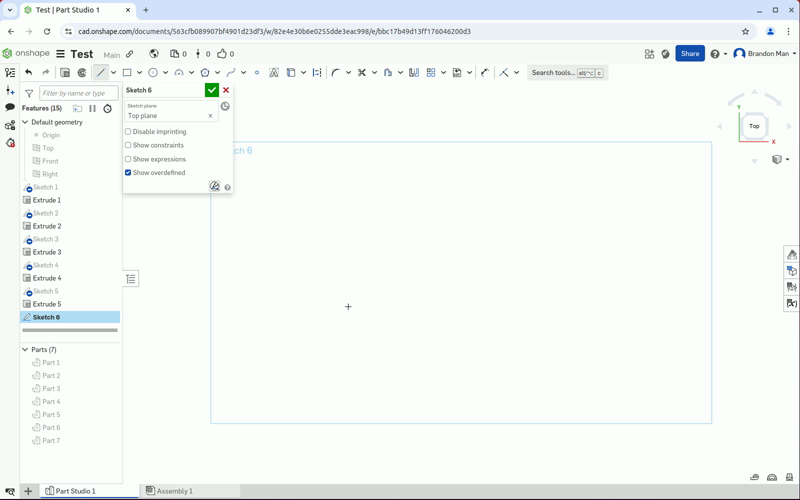
key_down(shift)
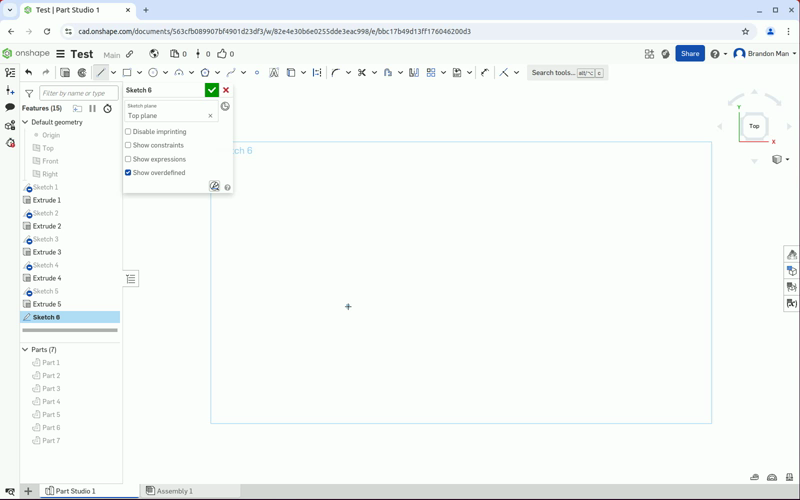
mouse_move(378, 306)
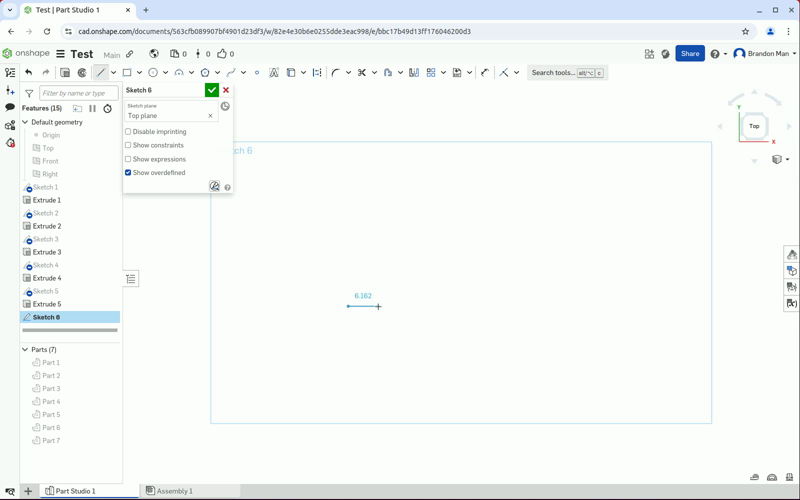
mouse_move(374, 327)
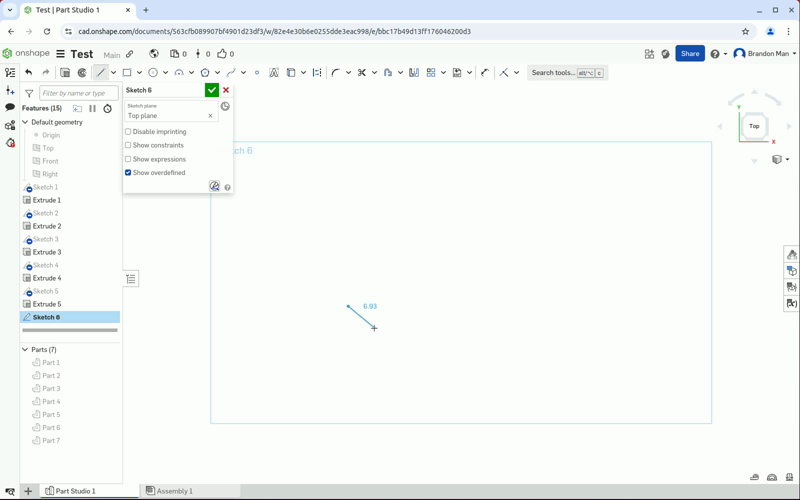
click(374, 327)
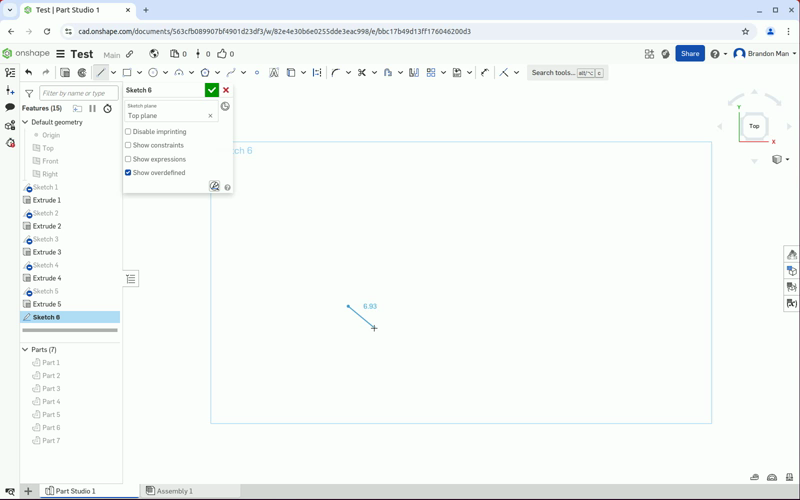
key_up(shift)
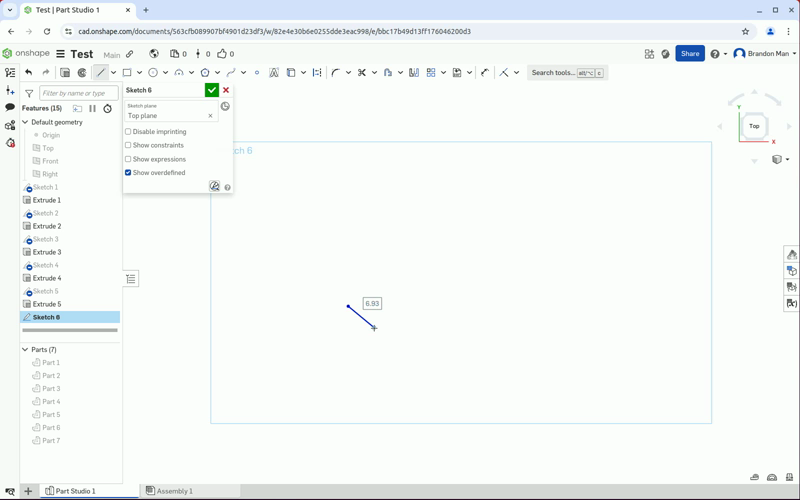
key_down(shift)
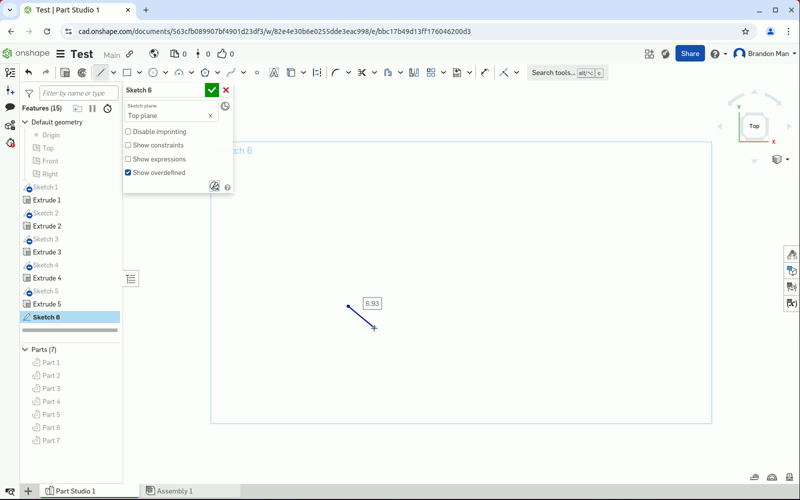
mouse_move(460, 327)
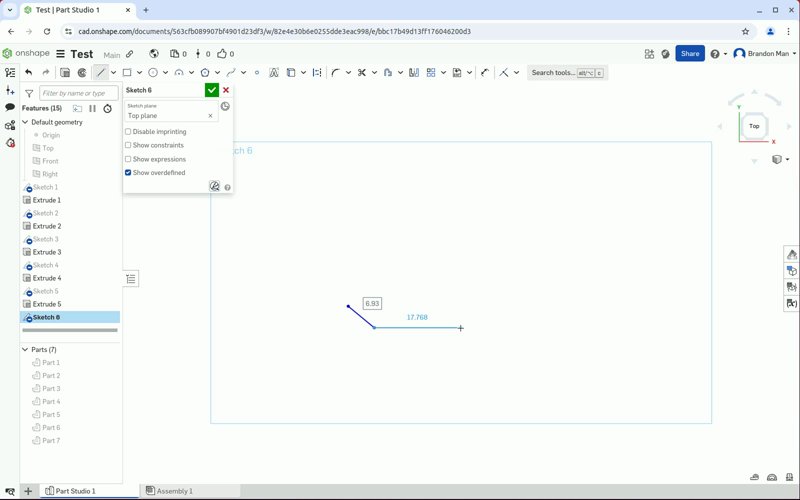
click(460, 327)
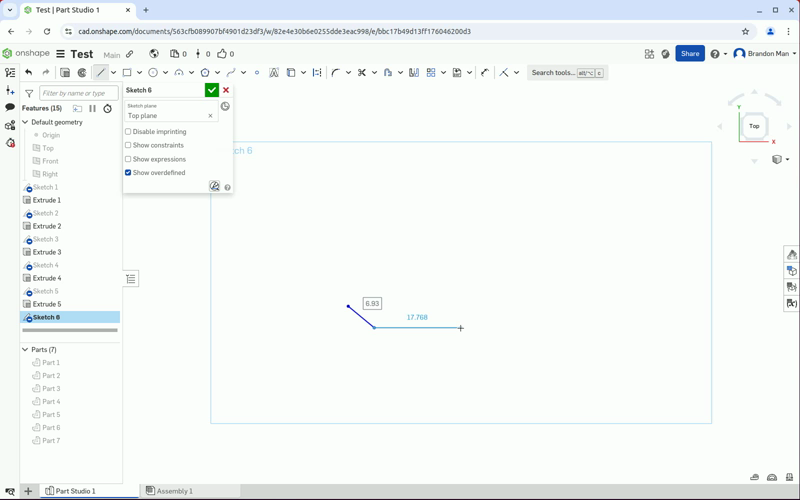
key_up(shift)
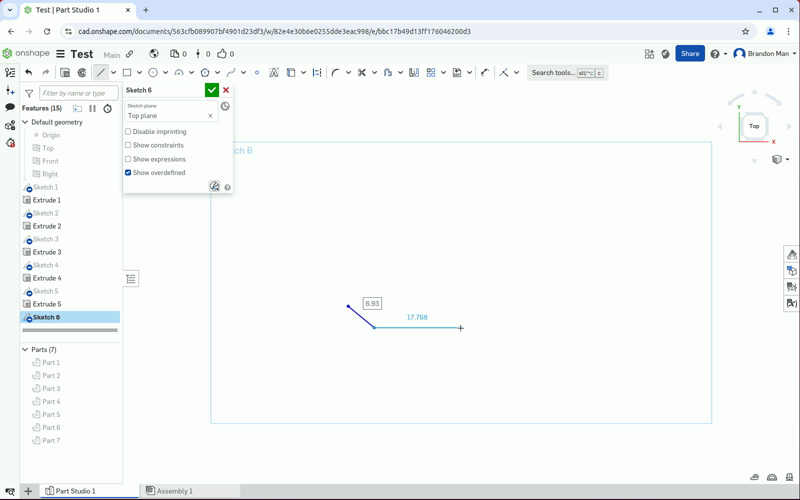
key(esc)
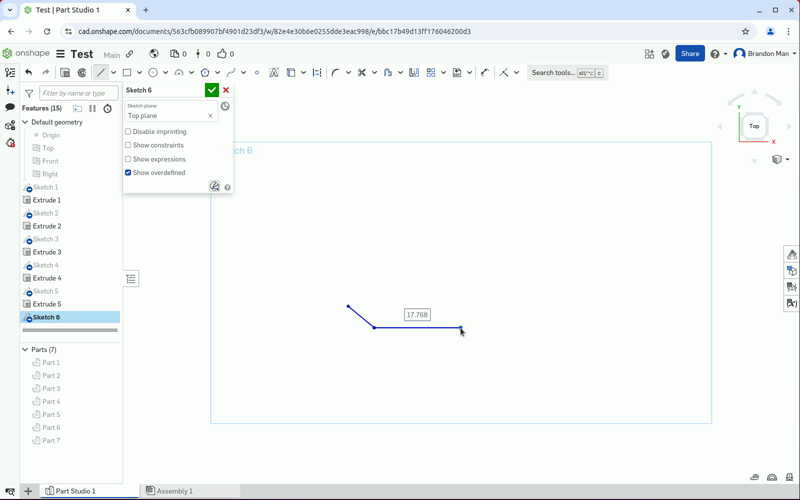
key(a)
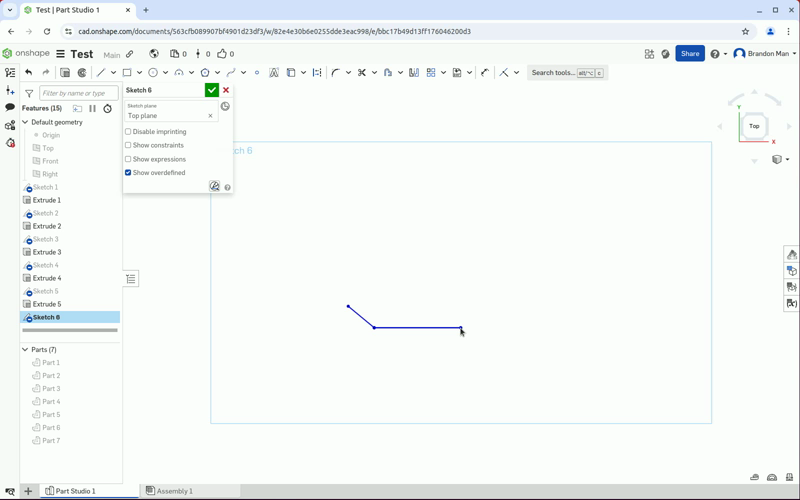
mouse_move(460, 327)
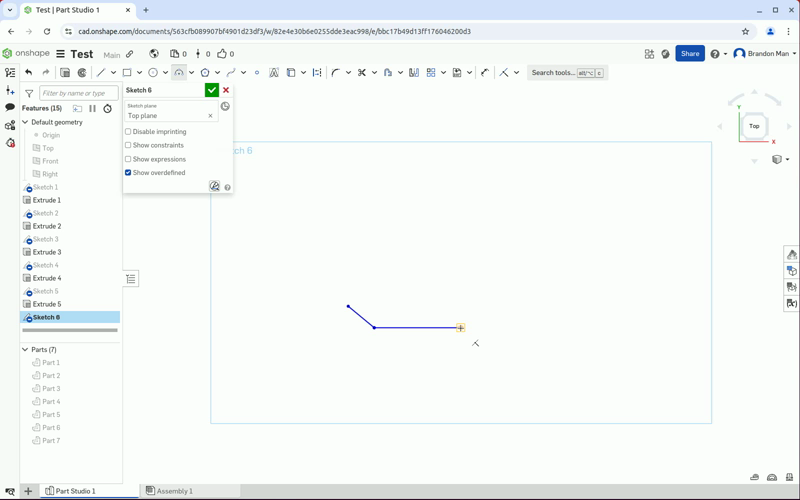
click(460, 327)
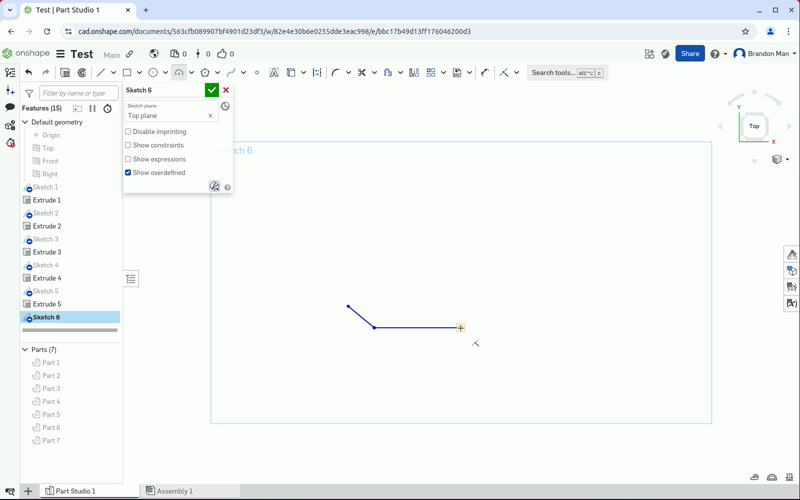
key_down(shift)
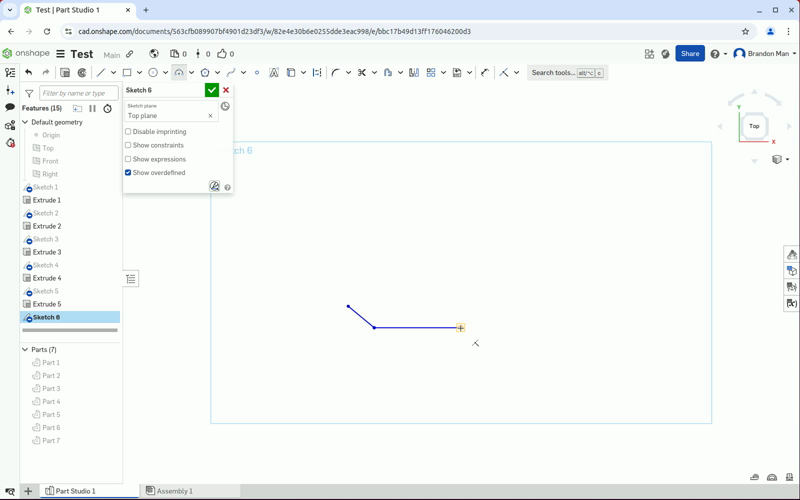
mouse_move(460, 237)
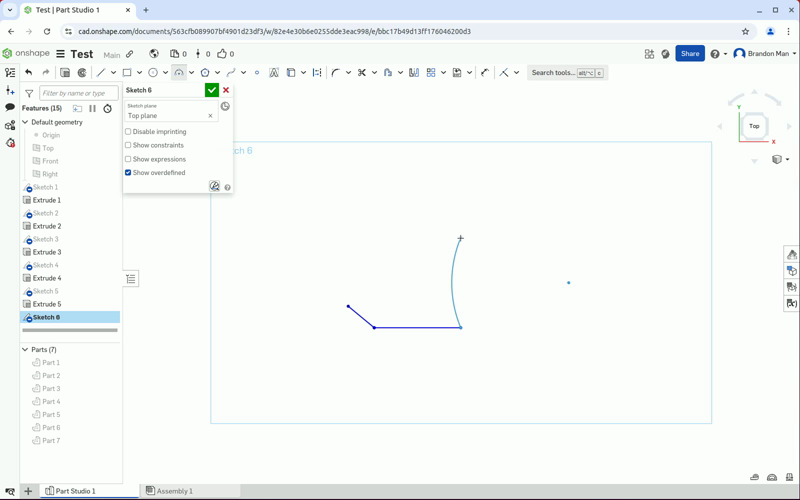
click(460, 237)
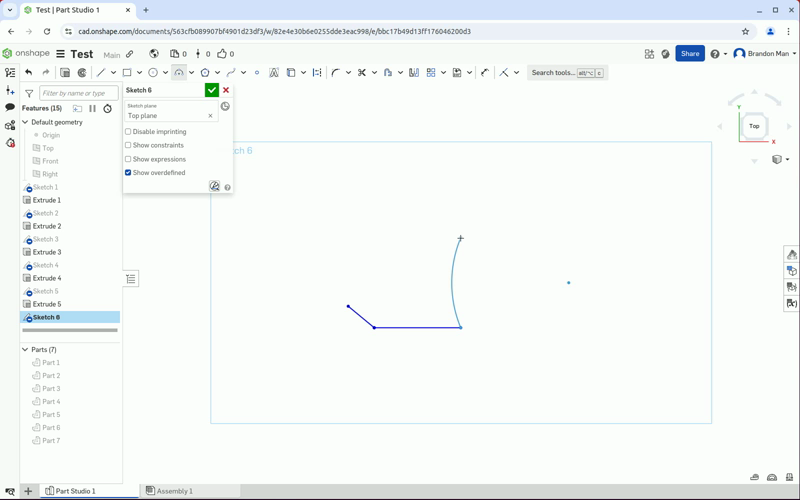
mouse_move(415, 282)
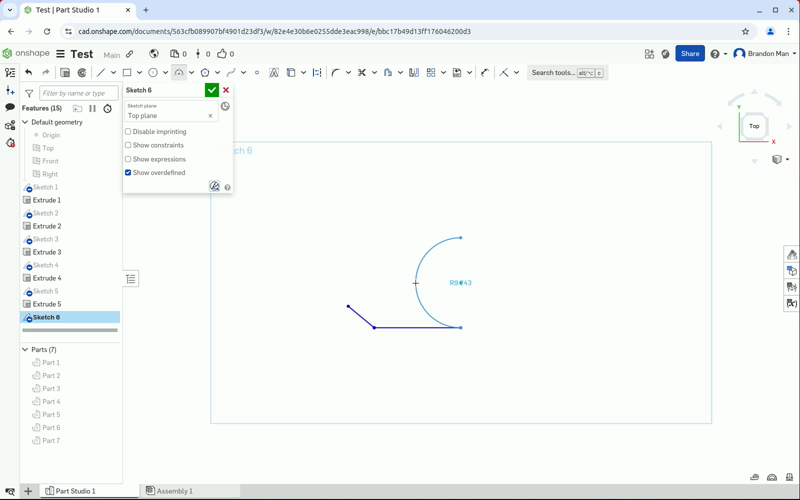
click(415, 282)
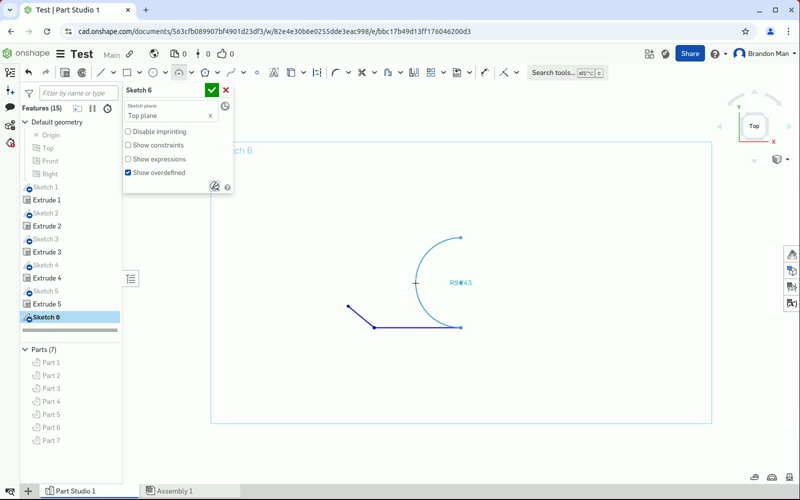
key_up(shift)
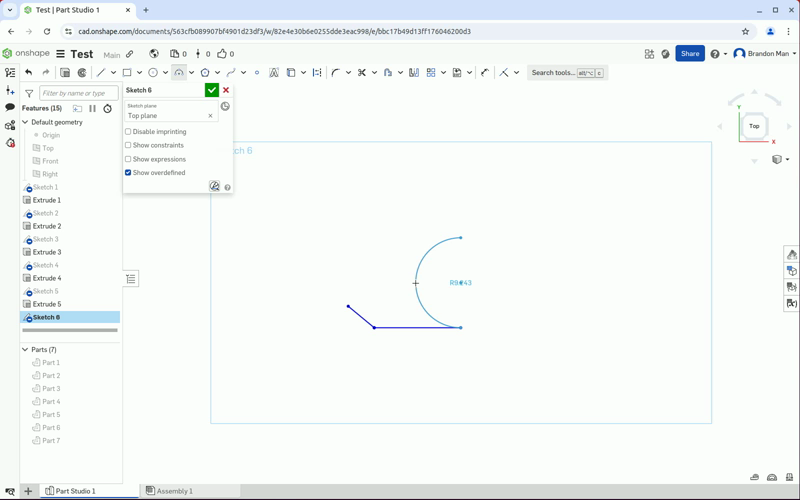
key(esc)
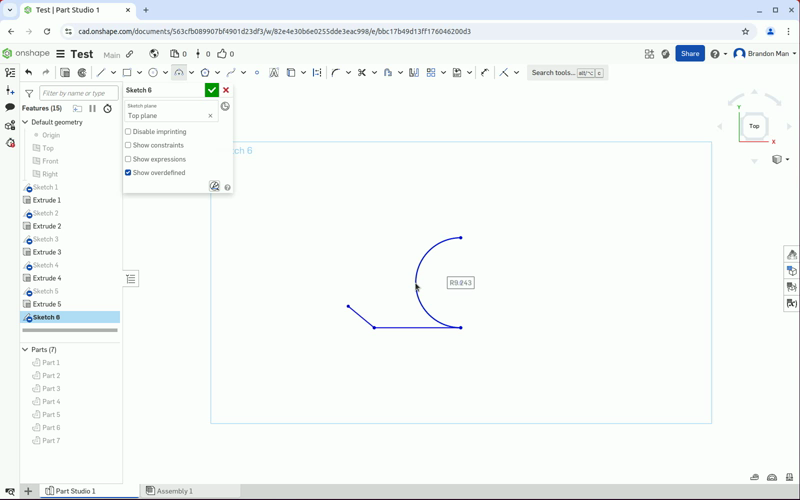
key(l)
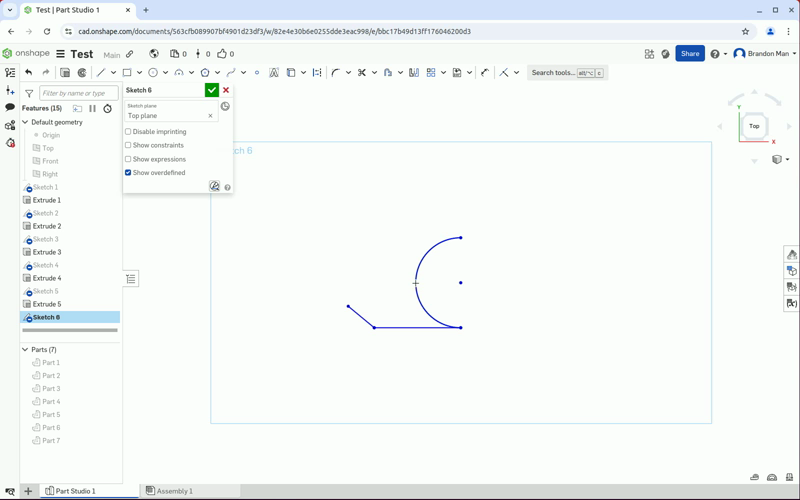
mouse_move(460, 237)
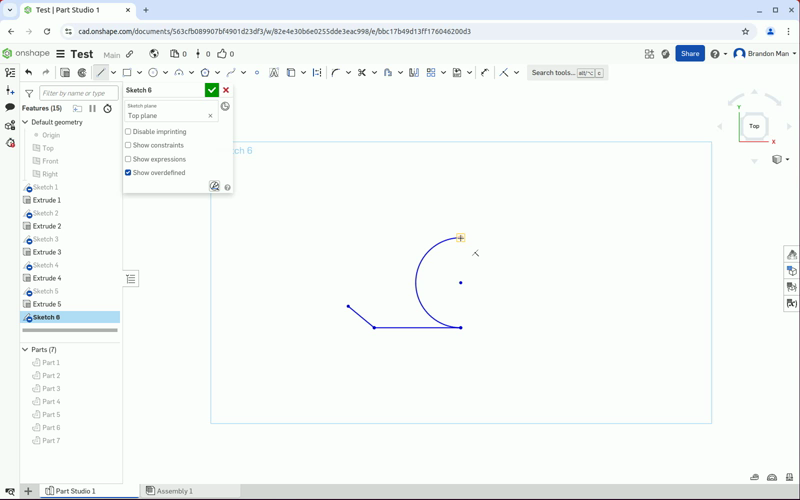
click(460, 237)
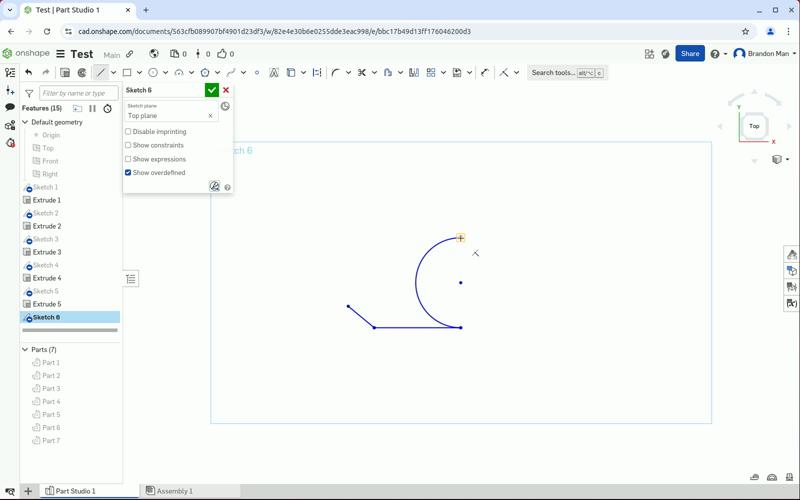
key_down(shift)
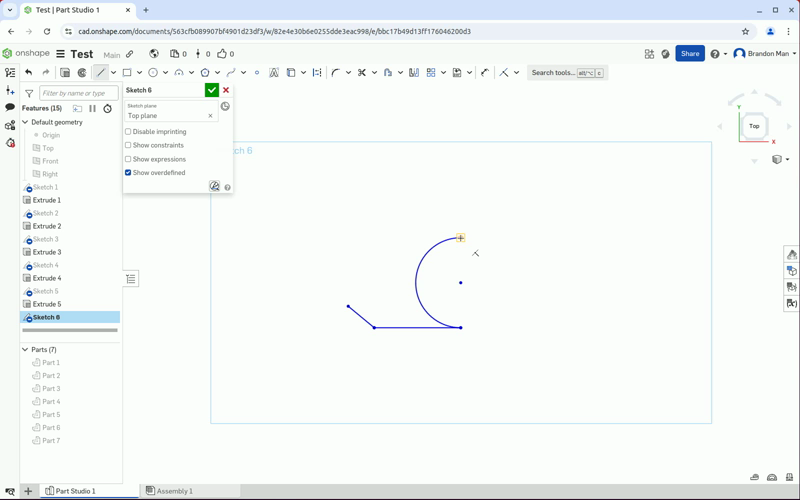
mouse_move(374, 237)
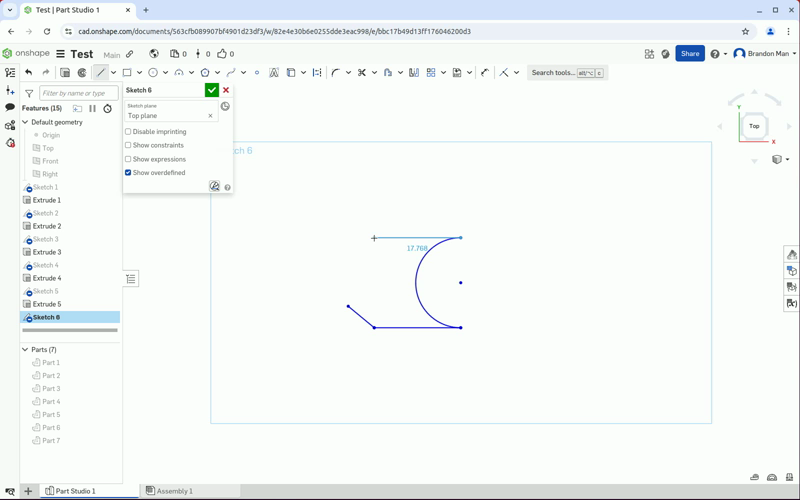
click(374, 237)
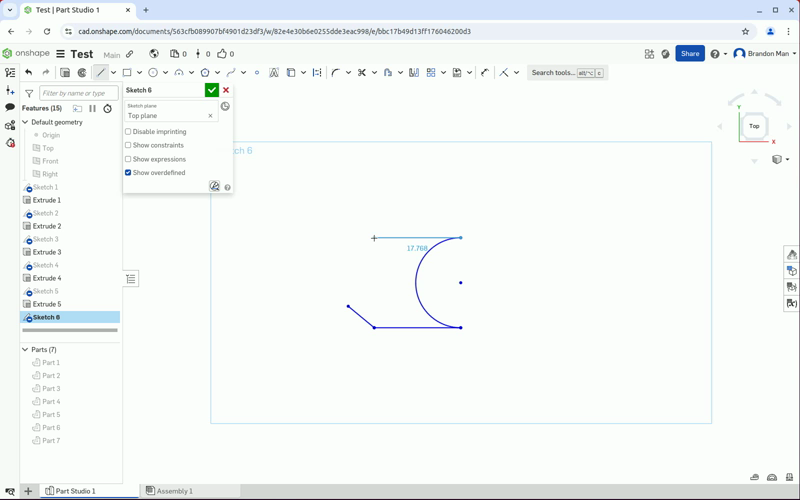
key_up(shift)
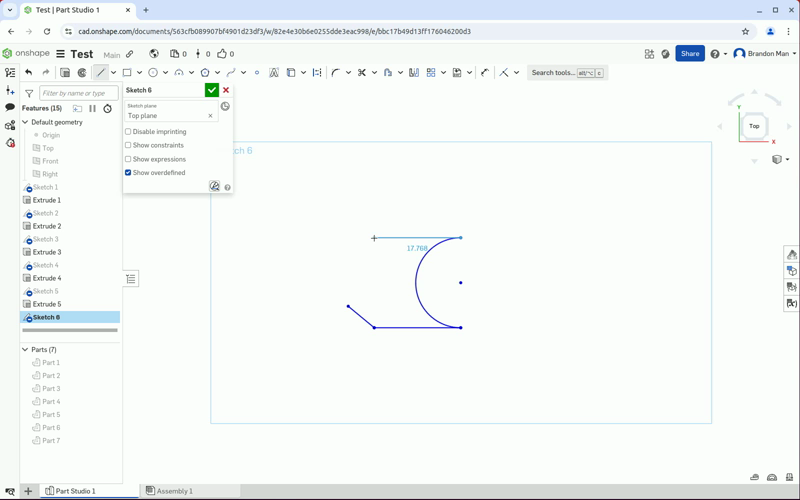
key_down(shift)
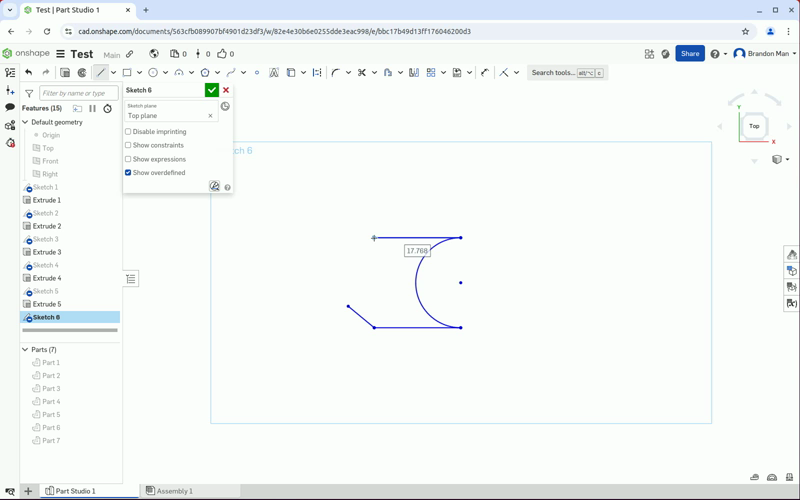
mouse_move(404, 237)
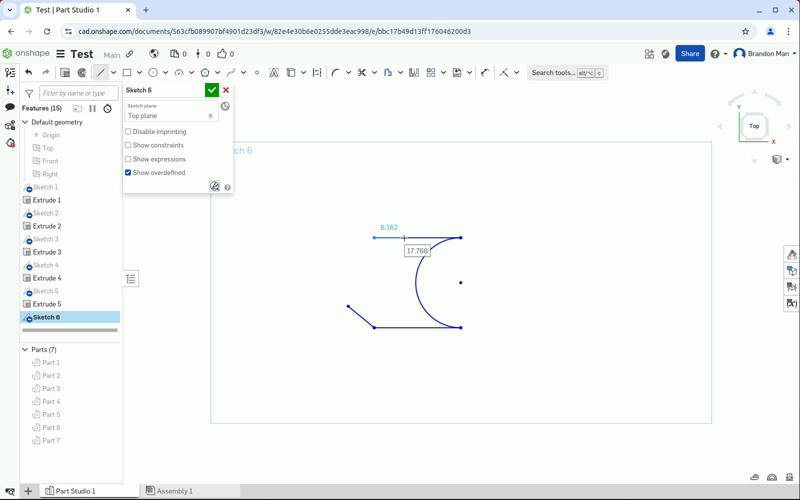
mouse_move(348, 258)
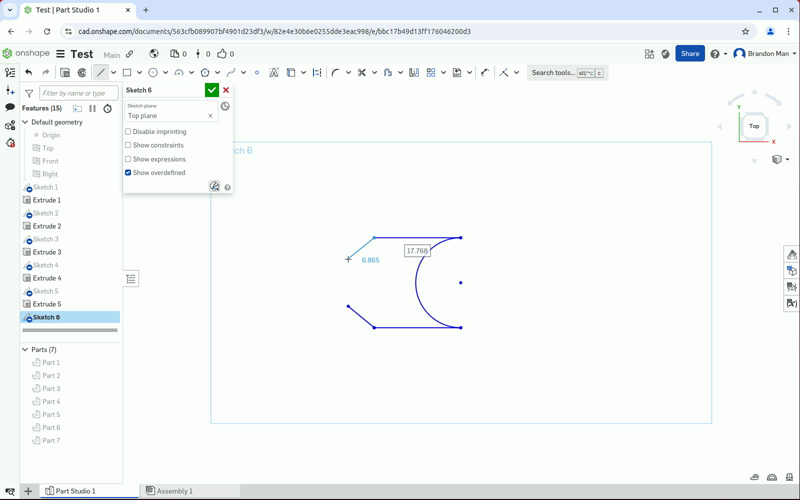
click(348, 258)
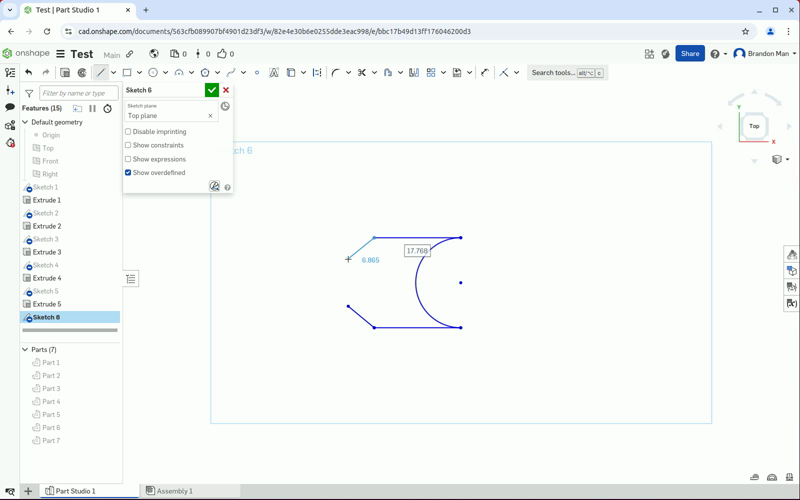
key_up(shift)
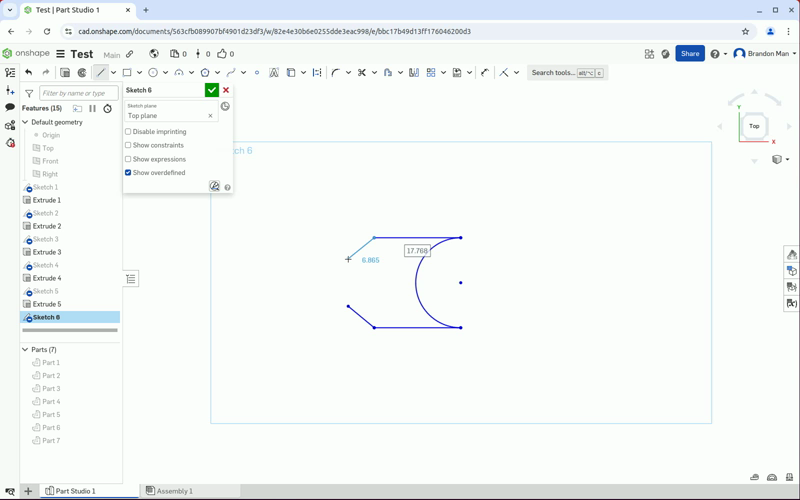
mouse_move(378, 258)
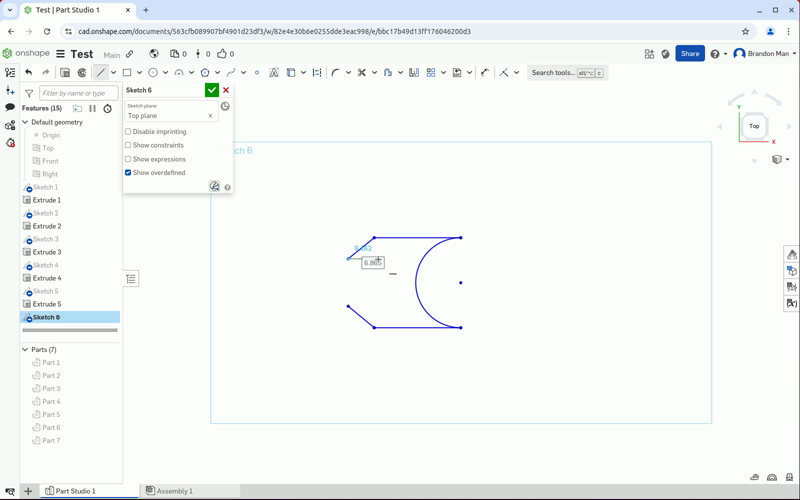
key_down(shift)
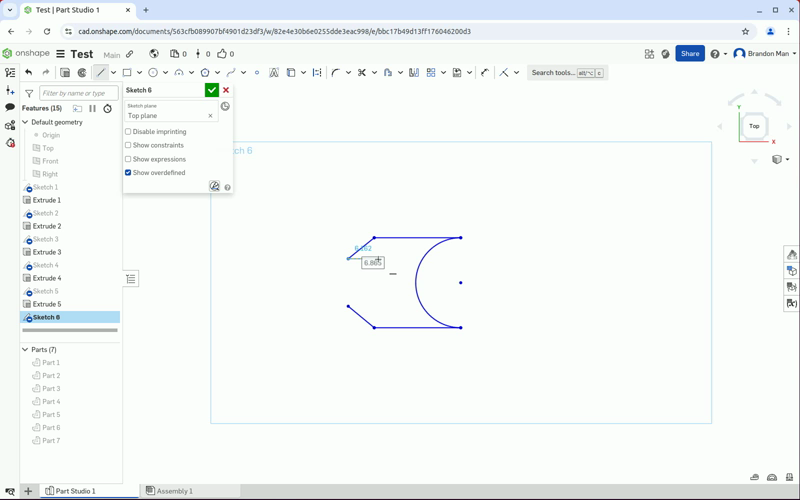
mouse_move(348, 306)
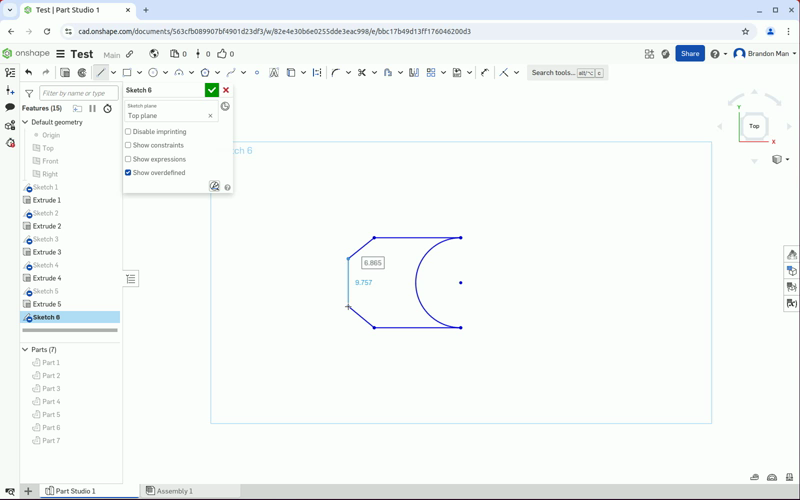
key_up(shift)
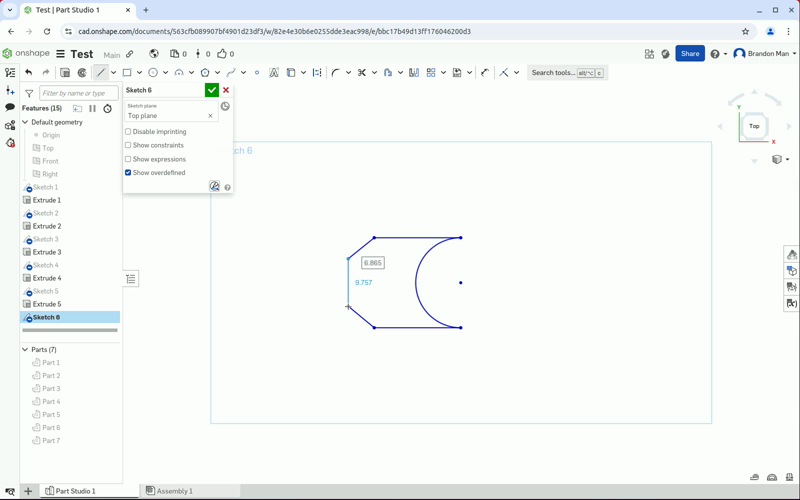
click(348, 306)
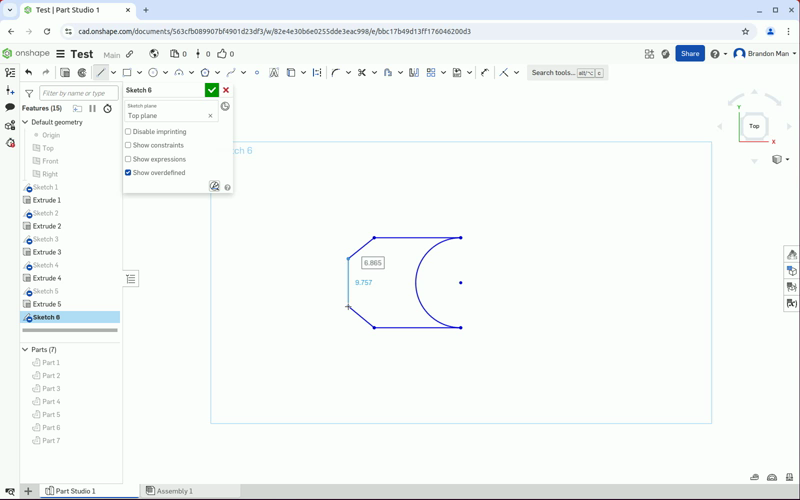
key(esc)
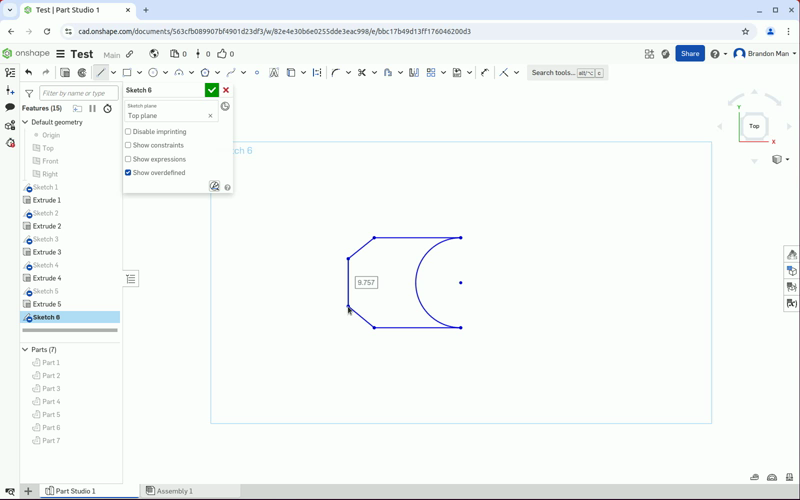
mouse_move(432, 277)
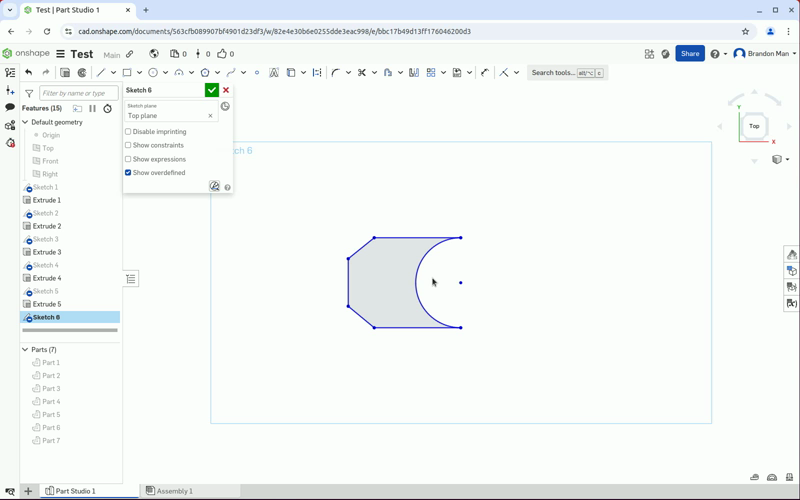
scroll(6)
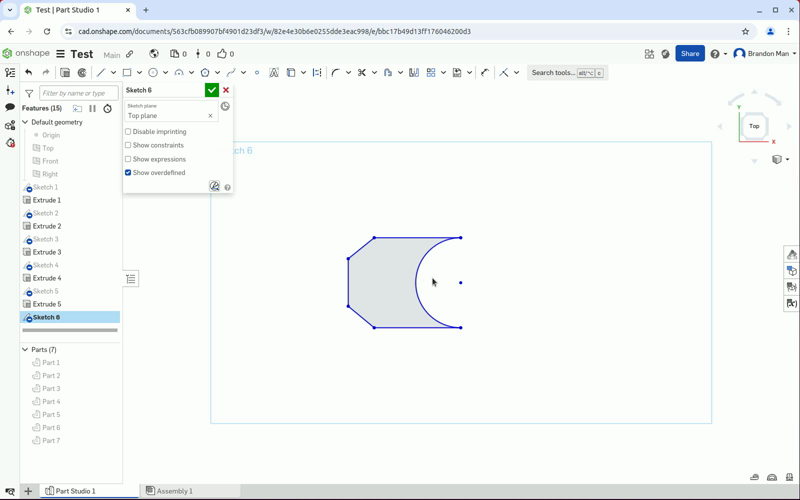
scroll(6)
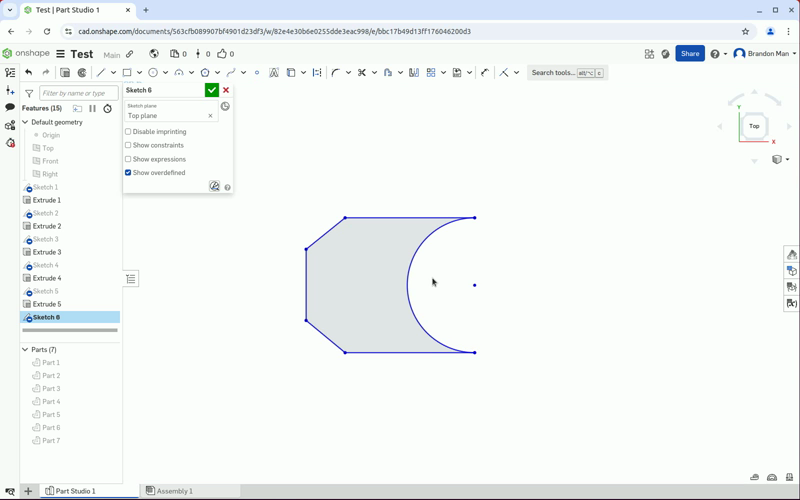
scroll(6)
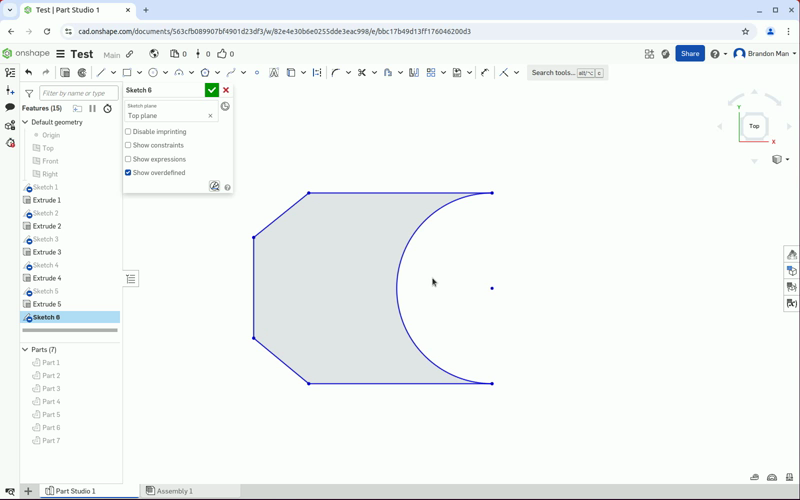
scroll(6)
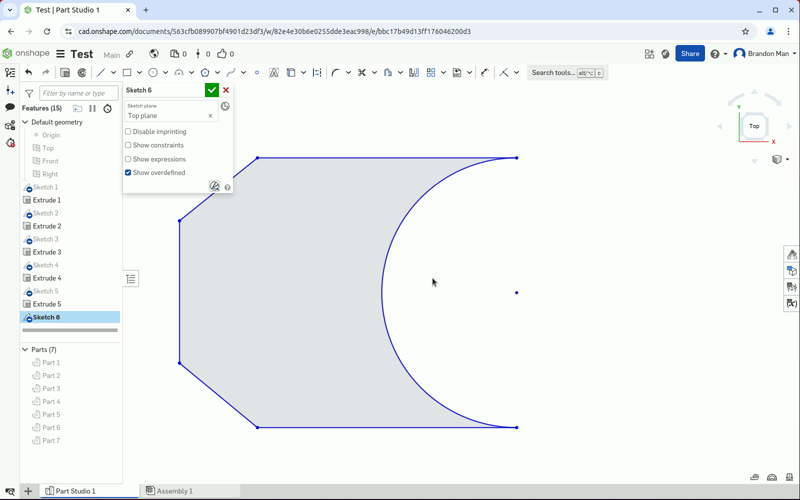
scroll(6)
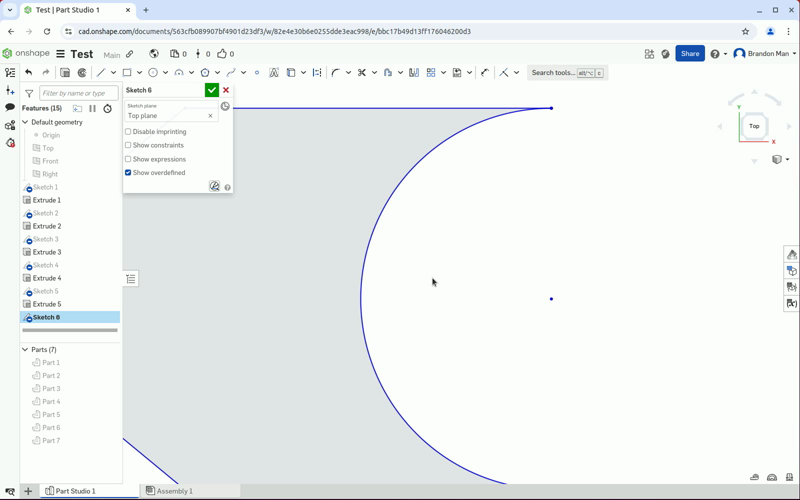
scroll(6)
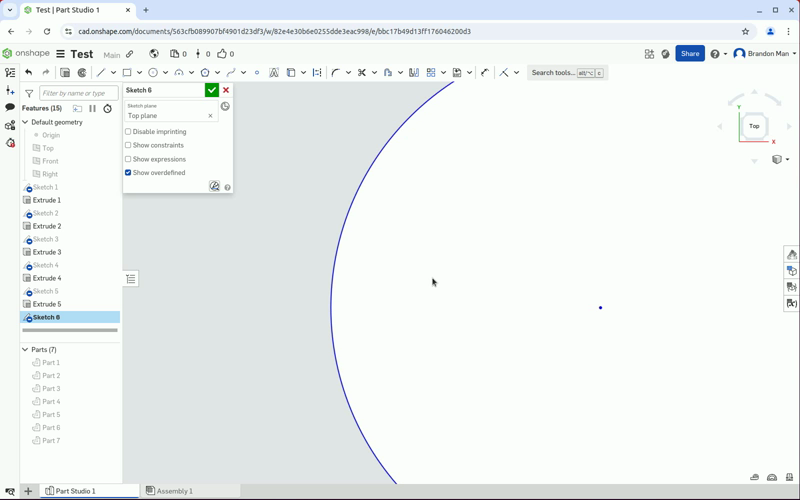
scroll(6)
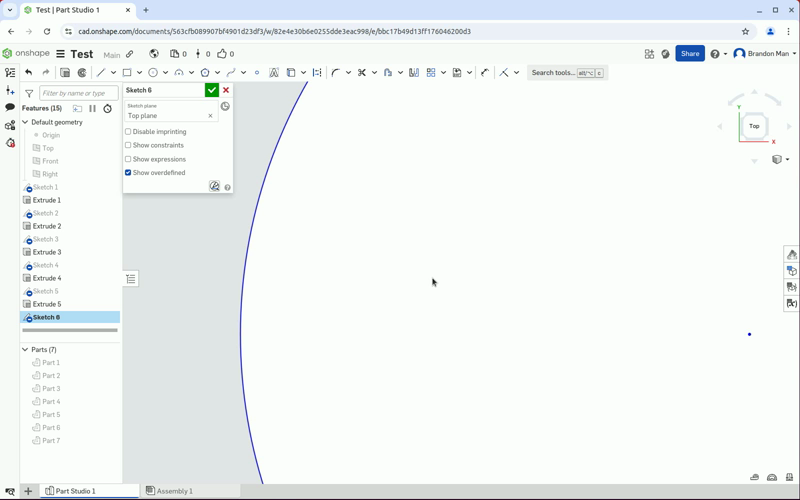
click(432, 277)
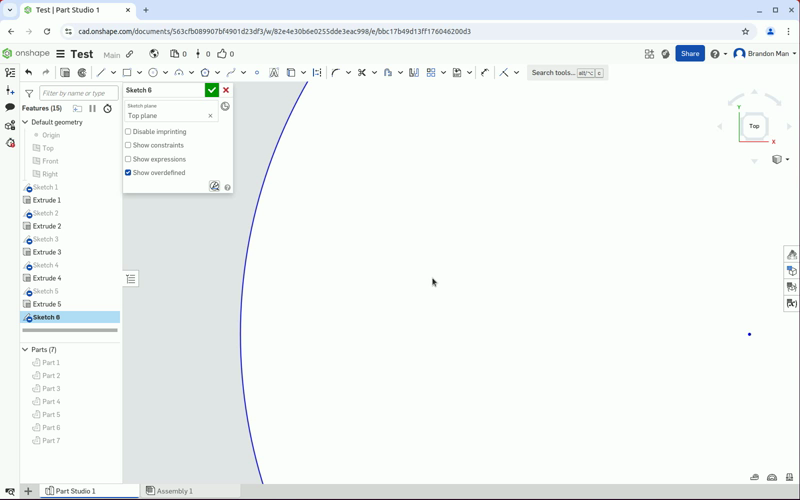
scroll(-6)
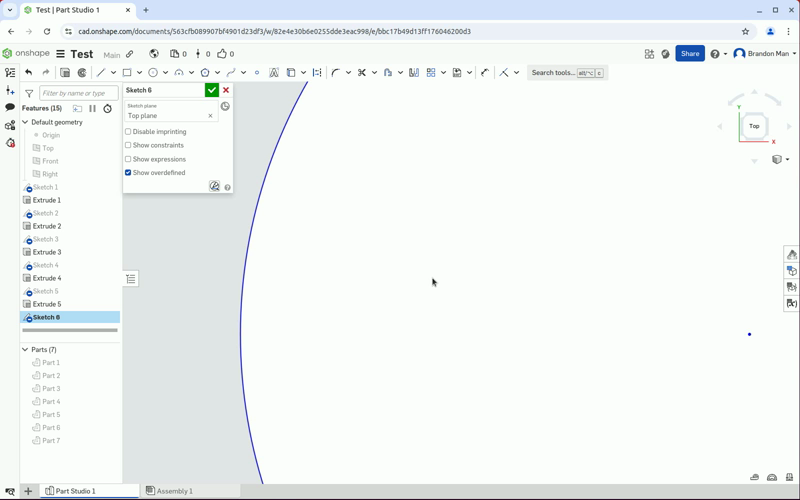
scroll(-6)
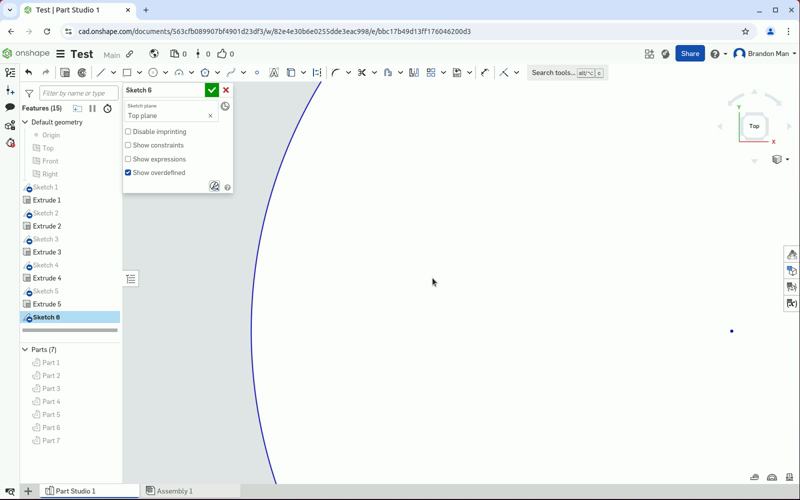
scroll(-6)
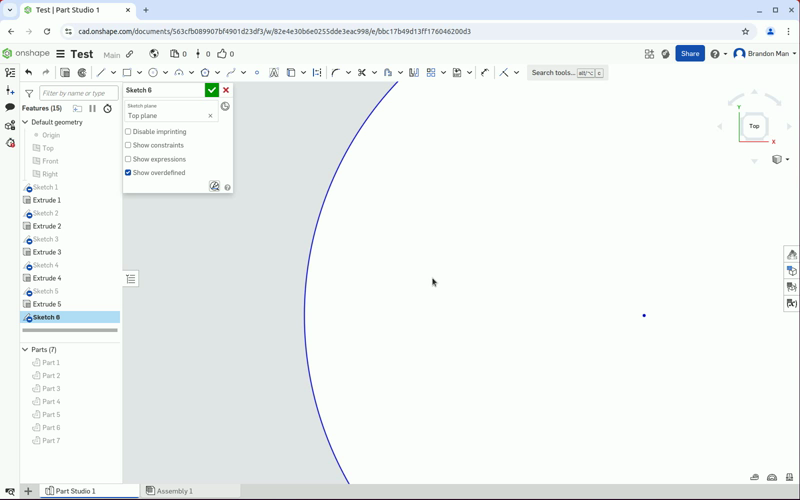
scroll(-6)
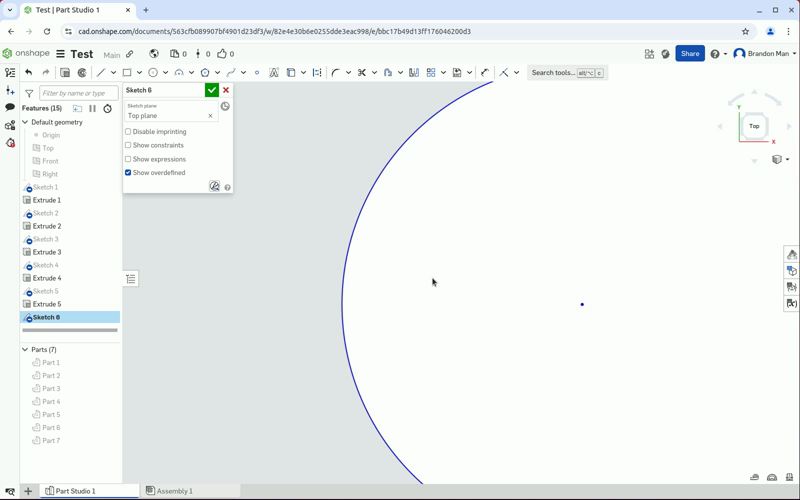
scroll(-6)
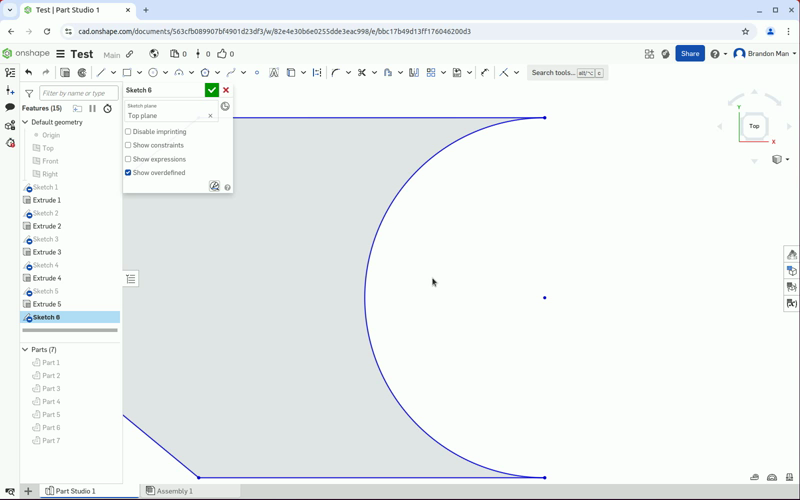
scroll(-6)
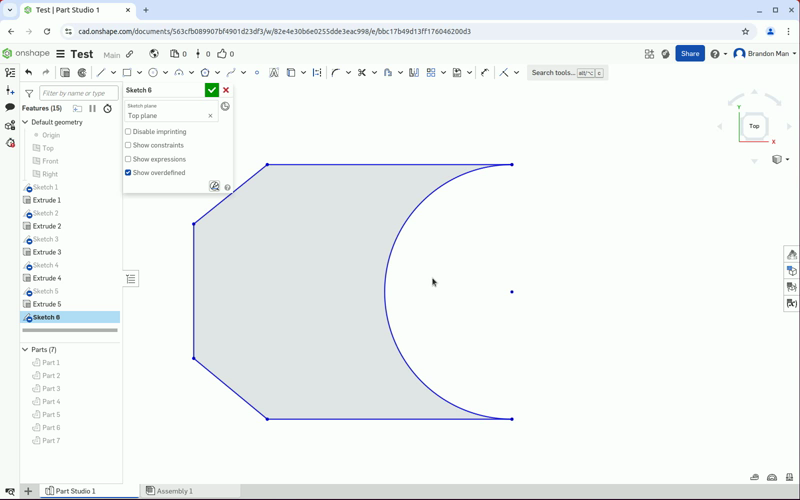
scroll(-6)
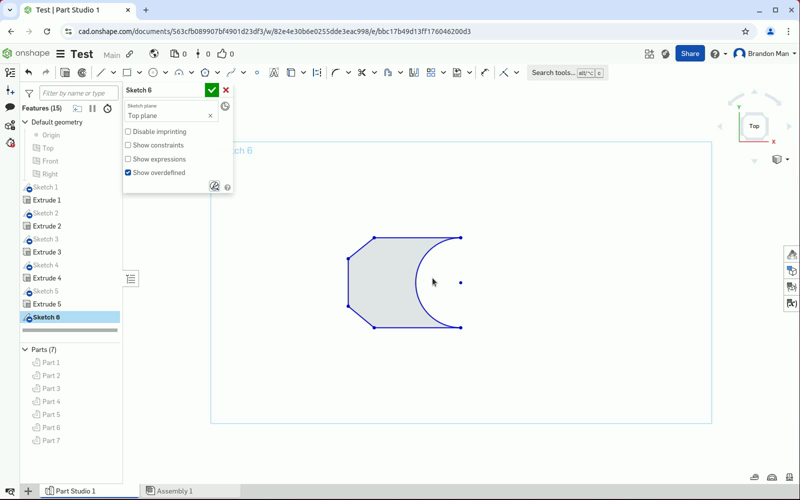
mouse_move(73, 352)
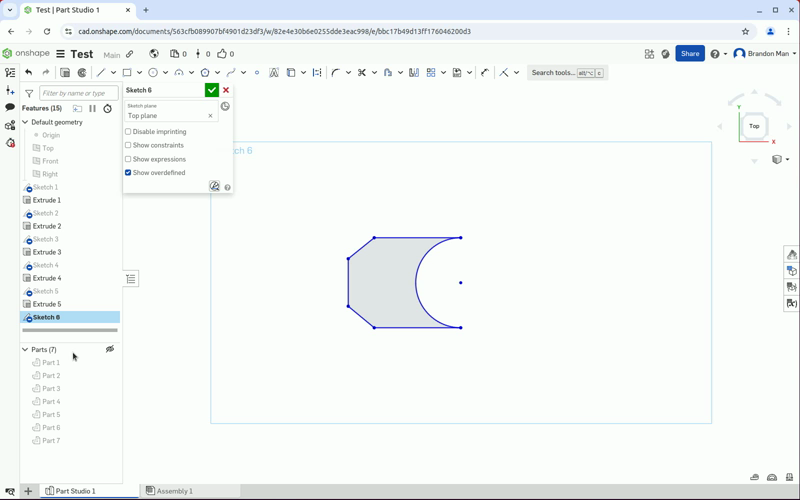
key(shift+y)
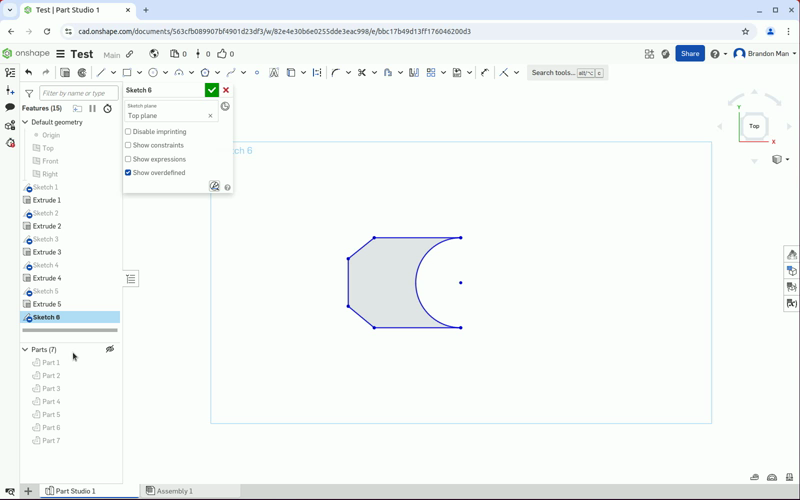
key(shift+e)
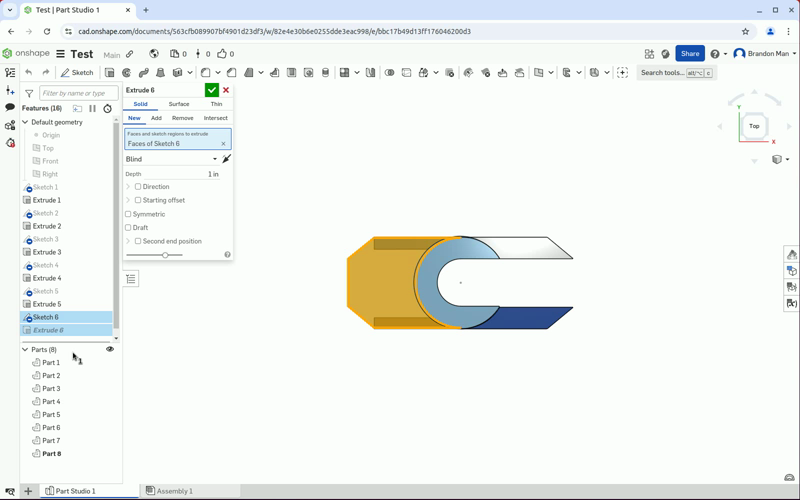
mouse_move(143, 106)
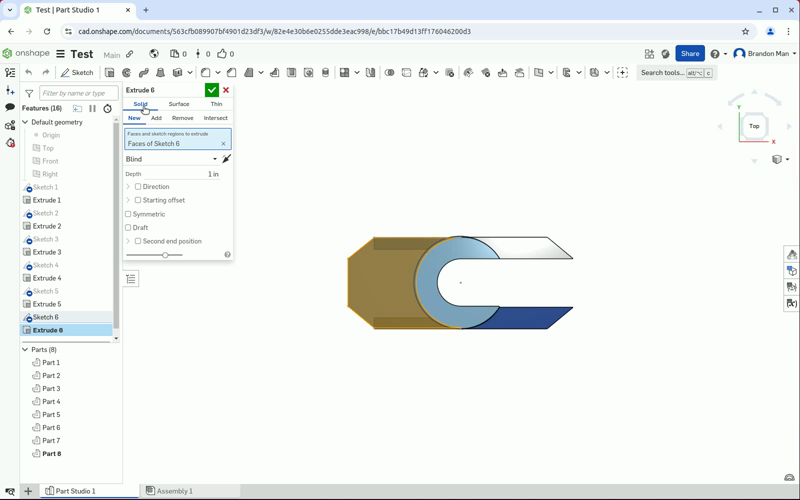
click(143, 106)
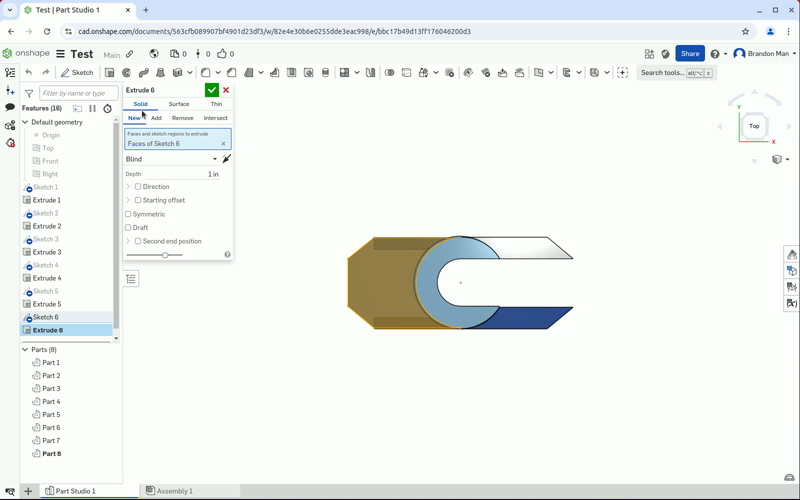
mouse_move(137, 120)
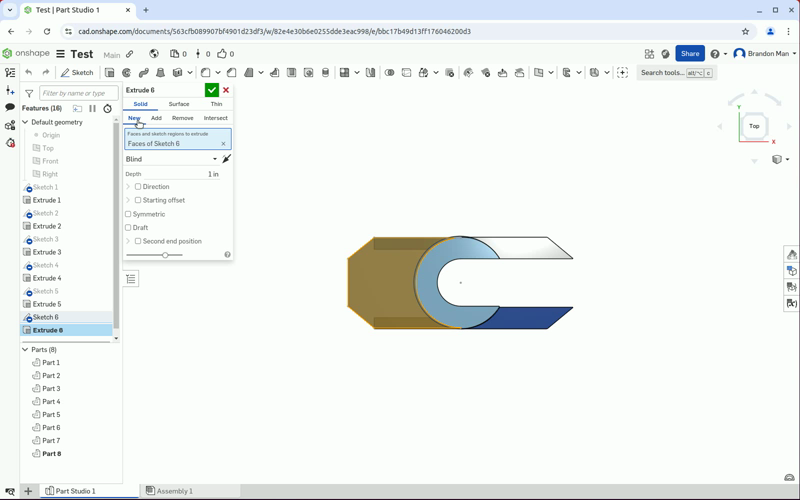
click(137, 120)
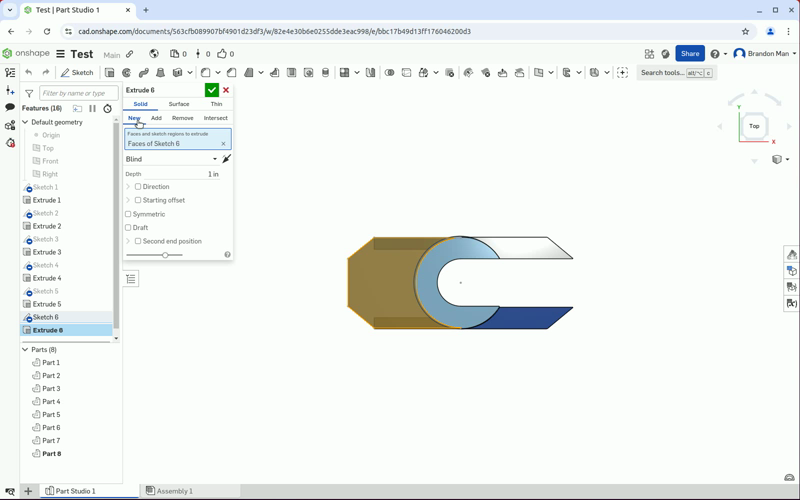
key(tab, 4)
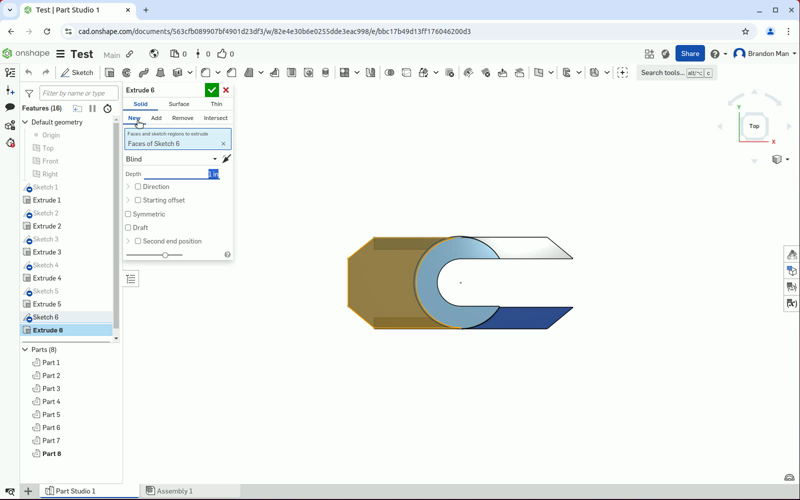
text(1.444)
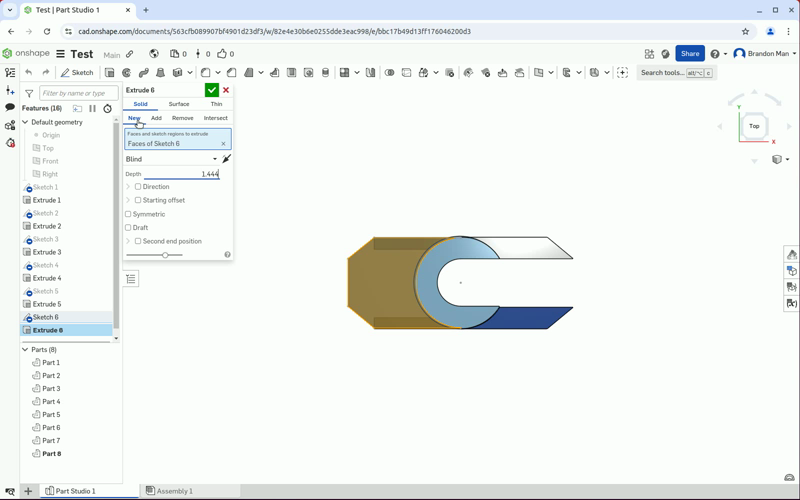
key(enter)
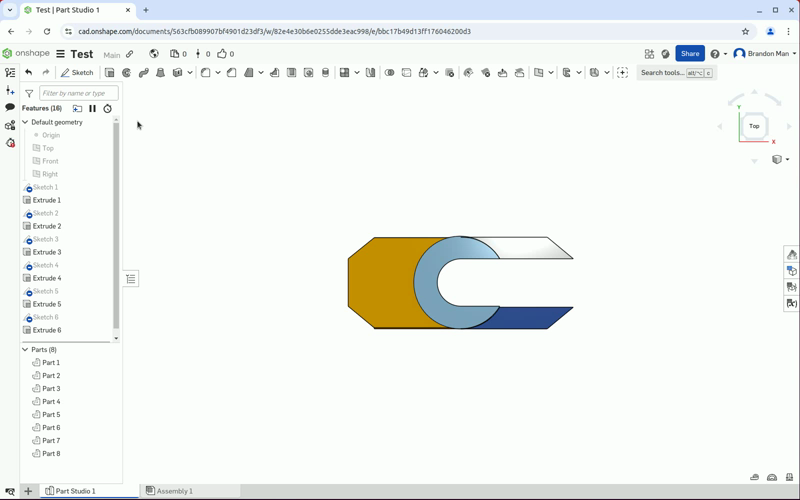
key(shift+h)
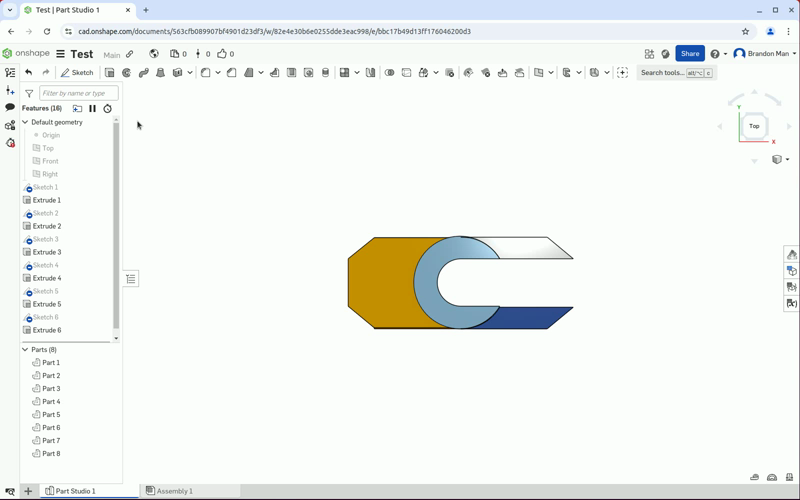
key(shift+h)
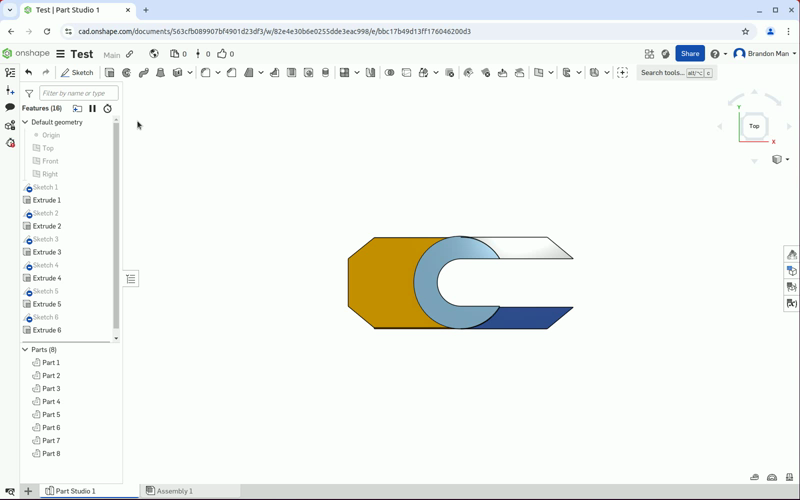
mouse_move(69, 189)
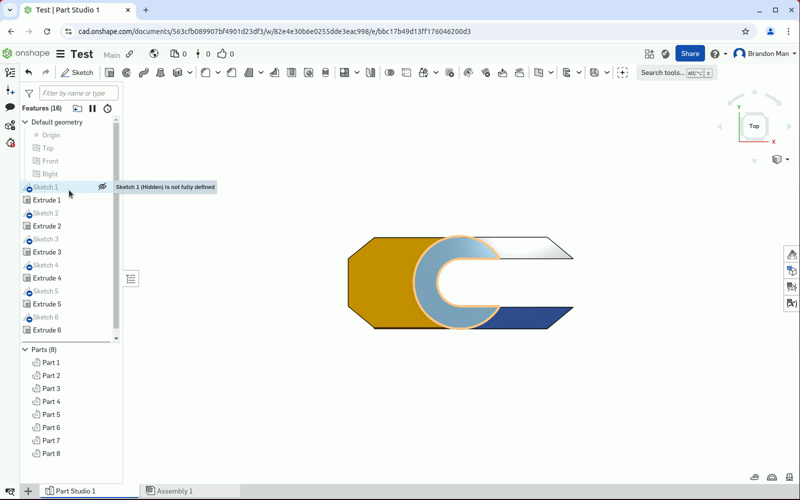
click(69, 189)
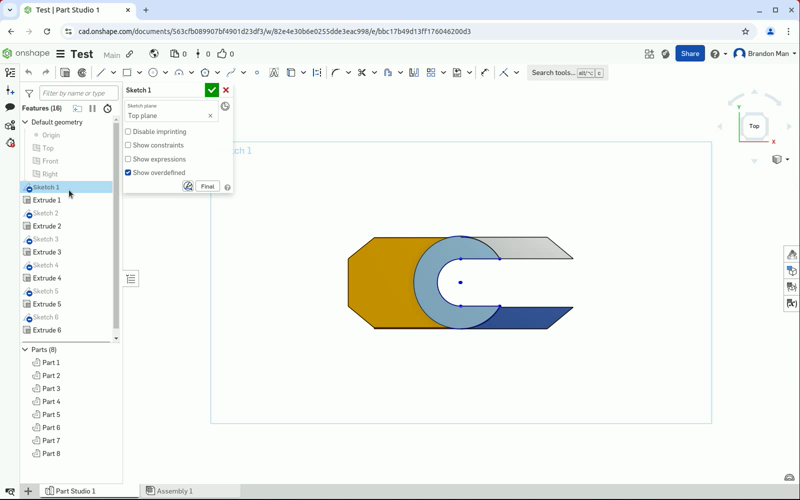
mouse_move(229, 92)
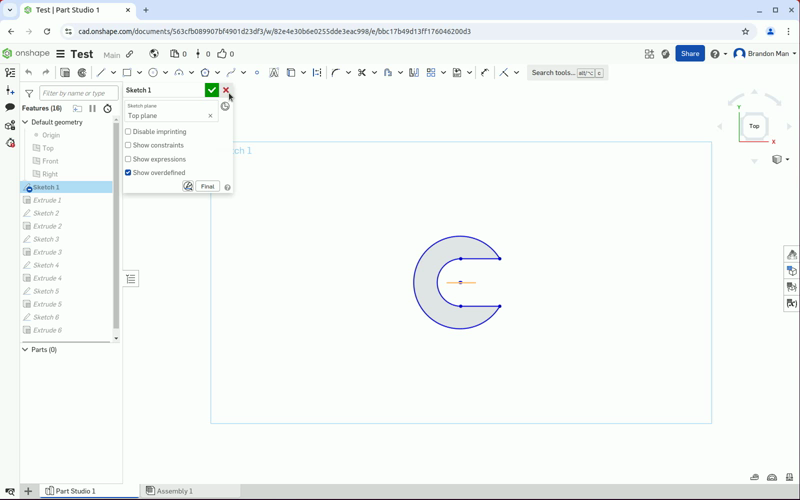
click(229, 92)
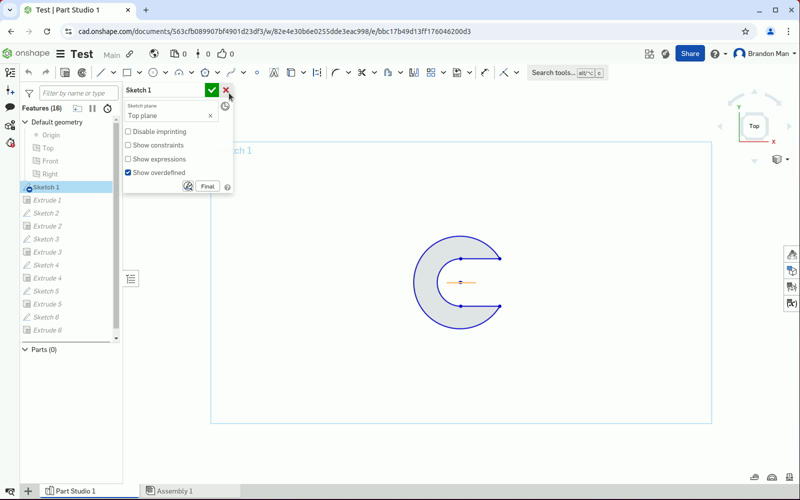
key(shift+s)
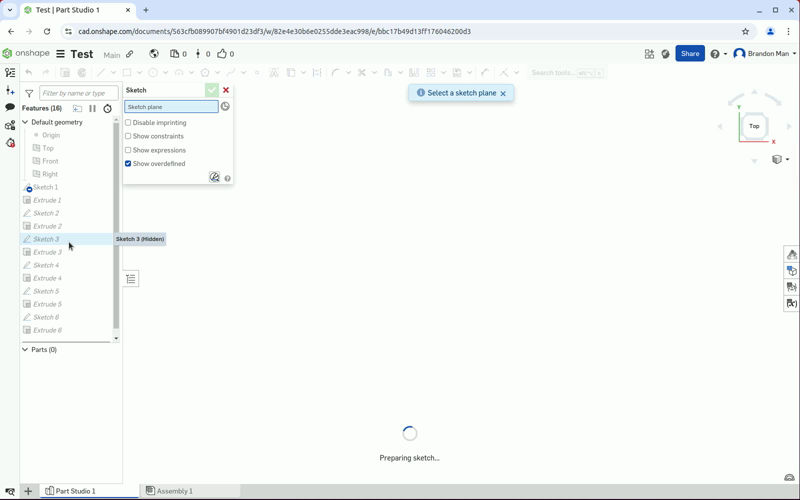
scroll(3)
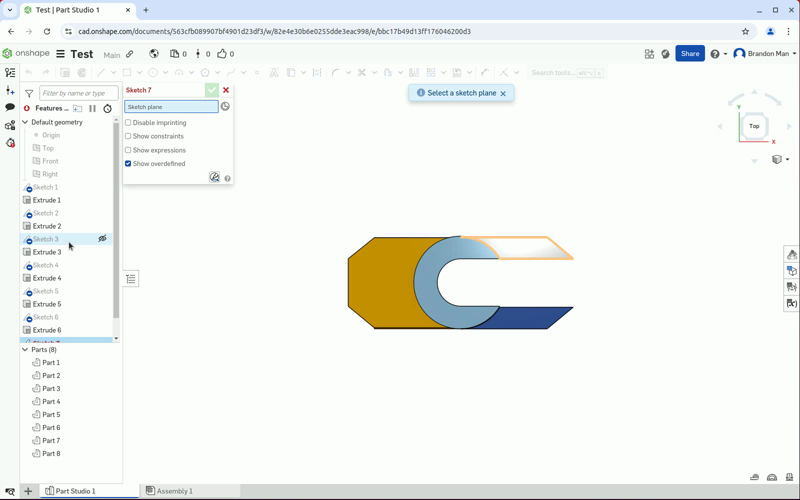
mouse_move(69, 150)
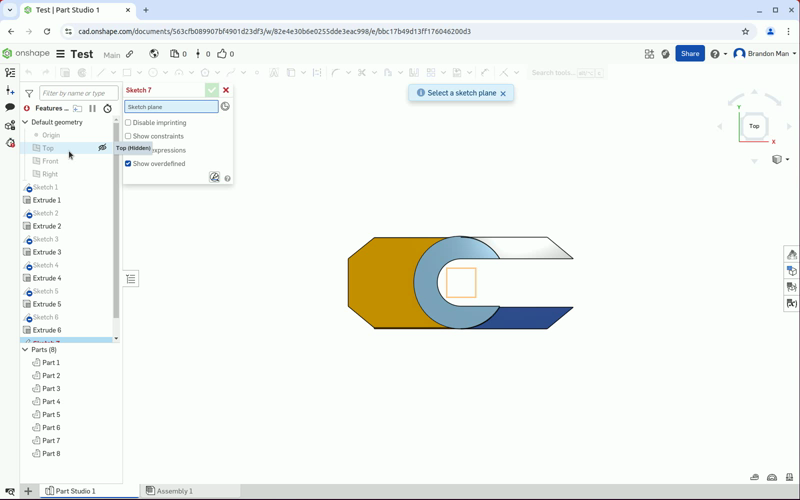
click(69, 150)
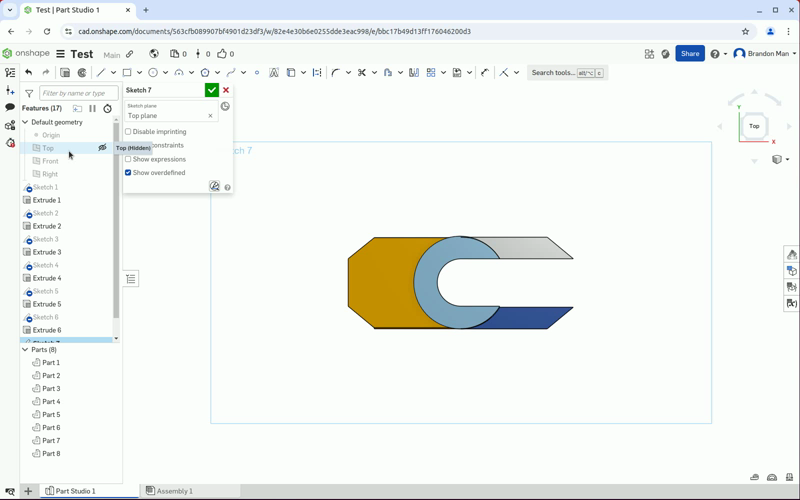
mouse_move(73, 352)
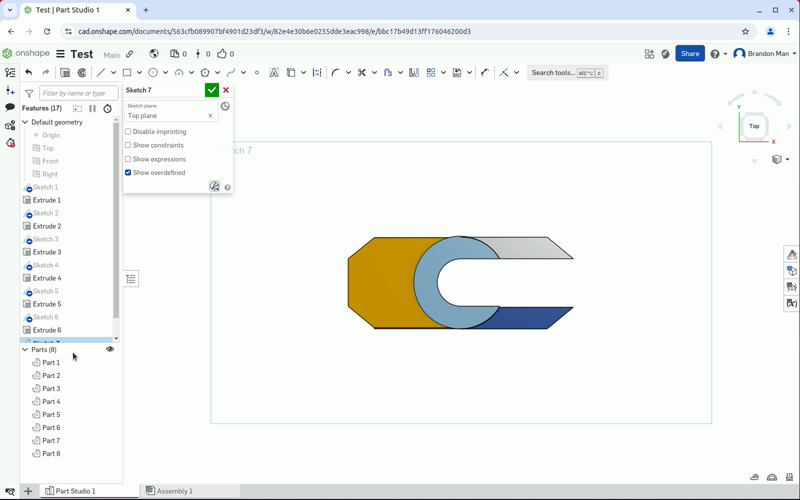
key(y)
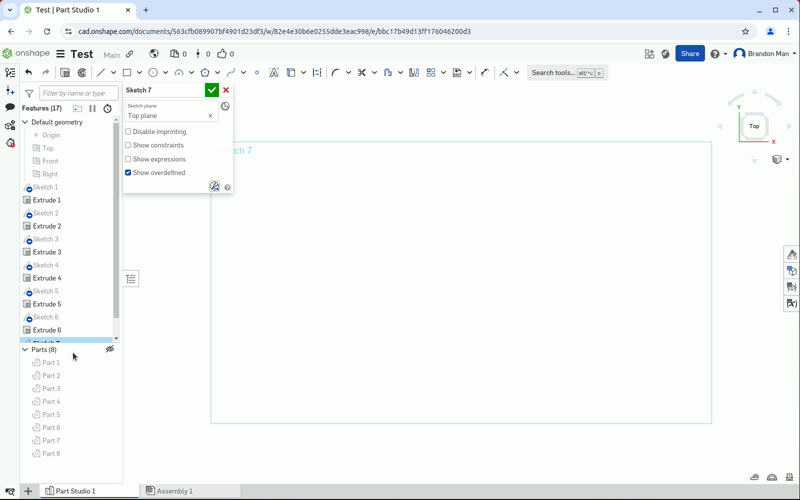
key(l)
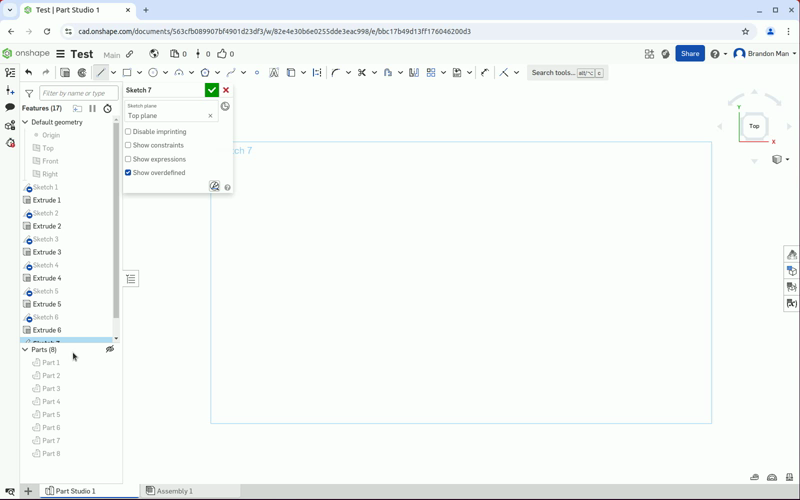
key_down(shift)
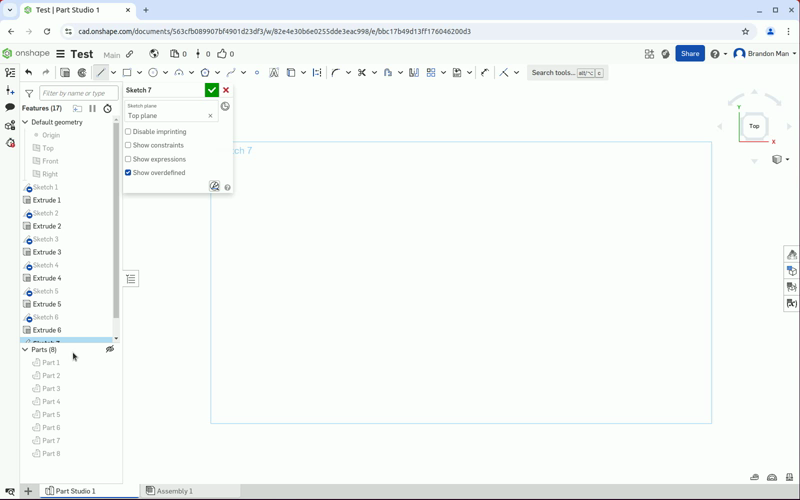
mouse_move(499, 306)
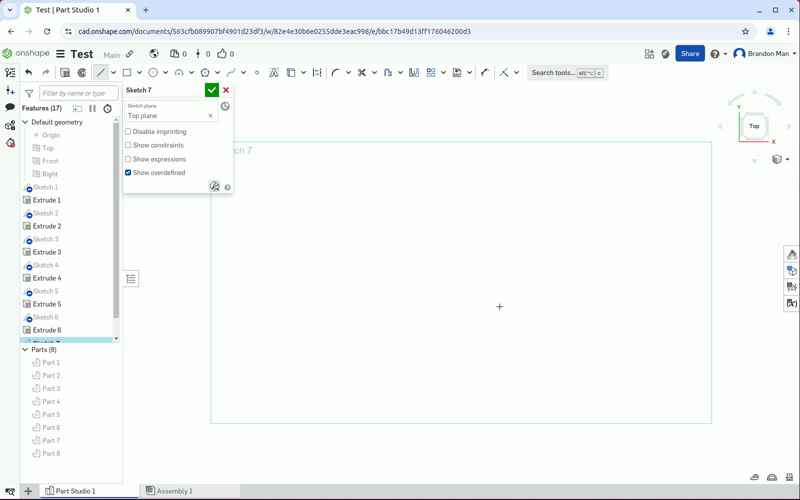
click(499, 306)
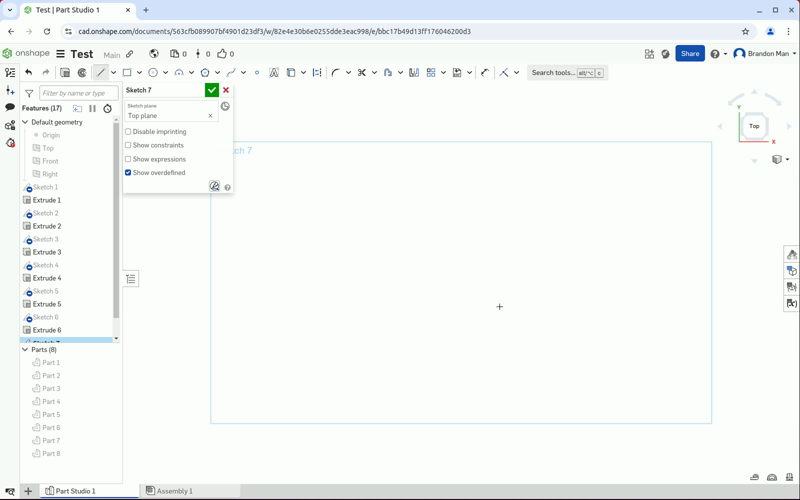
key_up(shift)
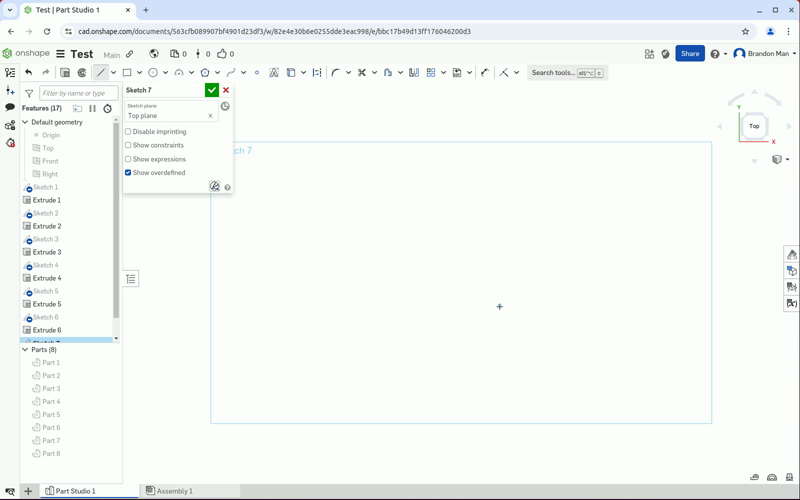
key_down(shift)
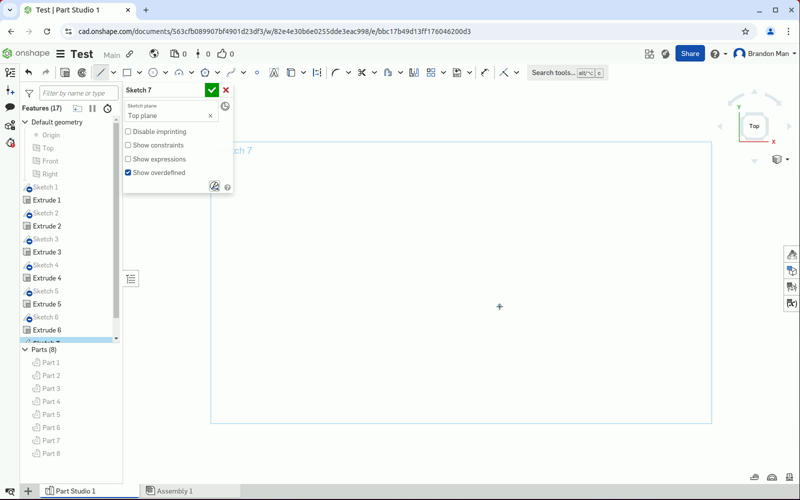
mouse_move(573, 306)
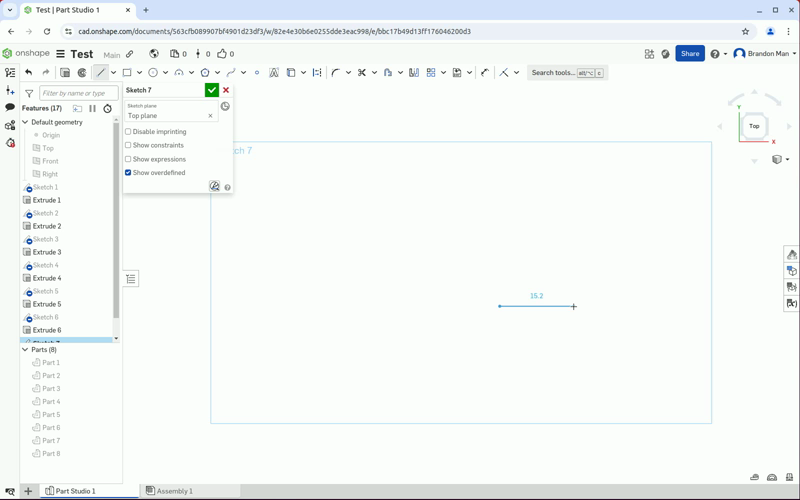
click(573, 306)
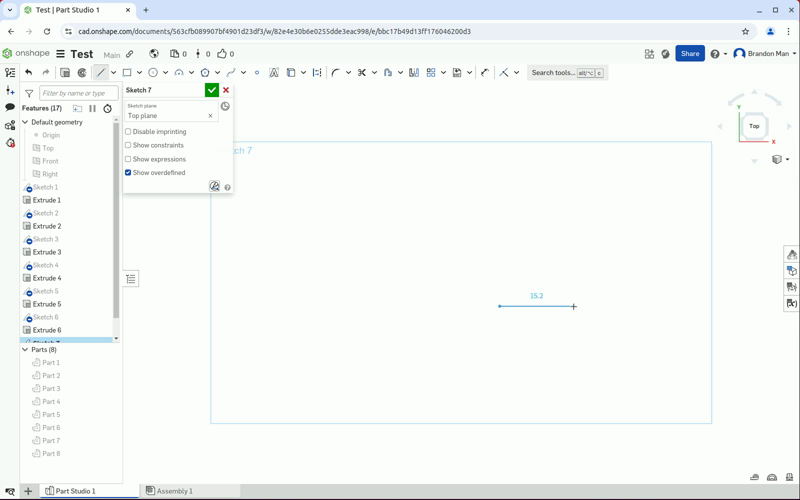
key_up(shift)
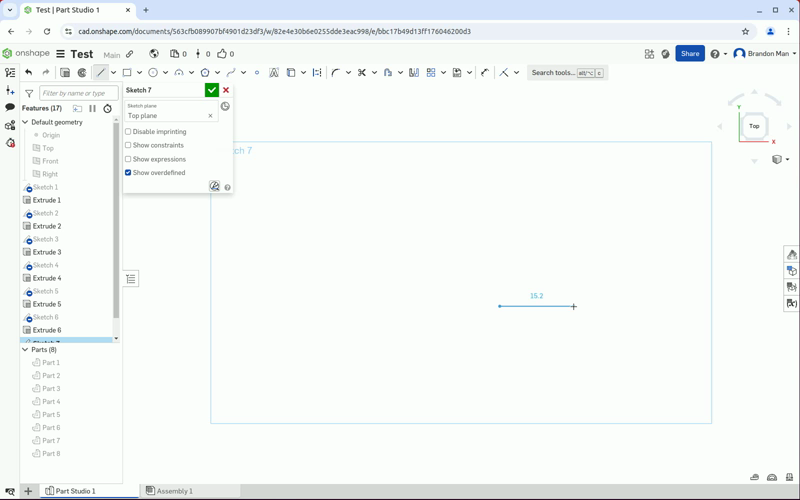
key_down(shift)
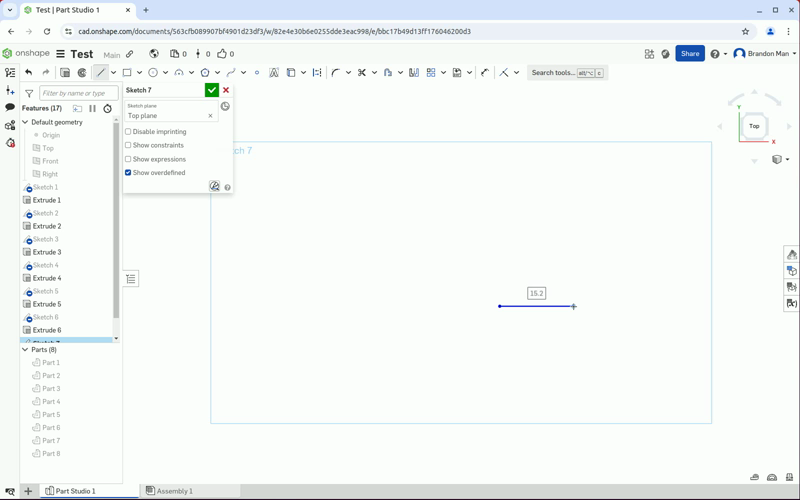
mouse_move(589, 306)
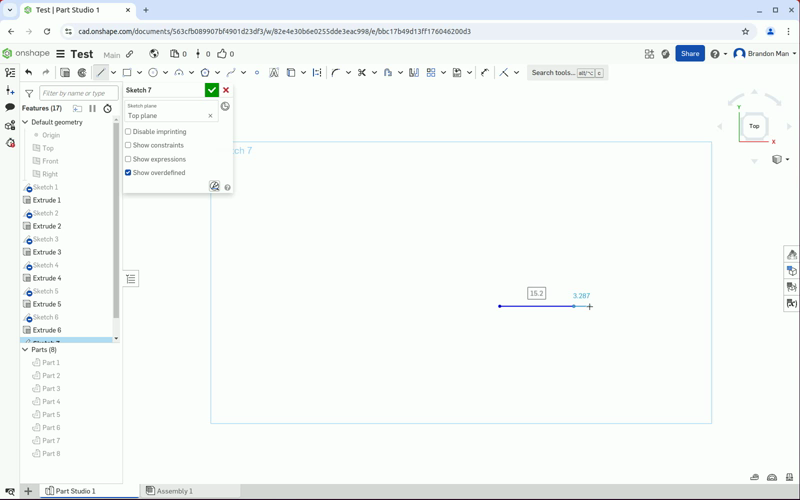
mouse_move(573, 258)
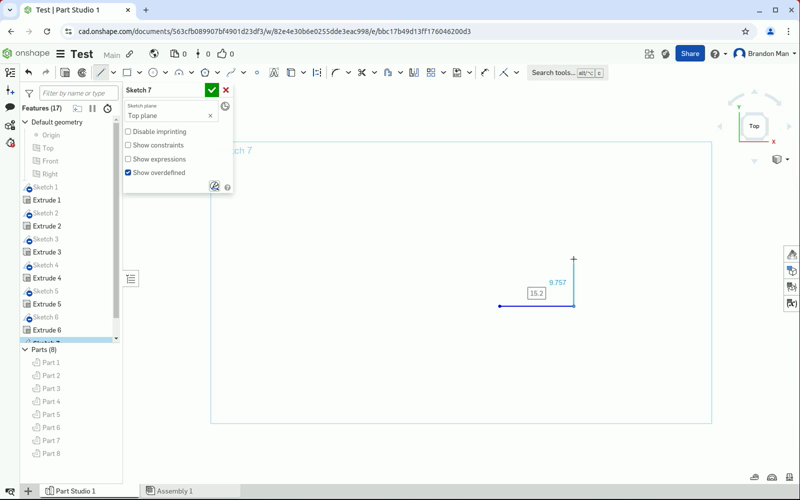
click(573, 258)
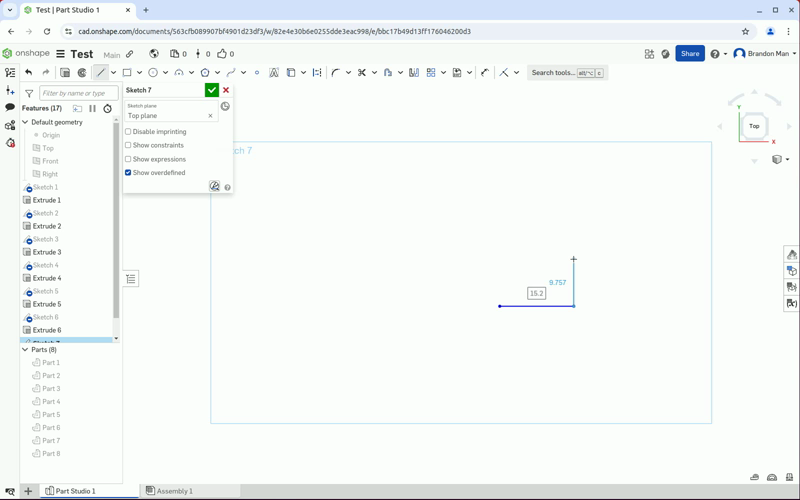
key_up(shift)
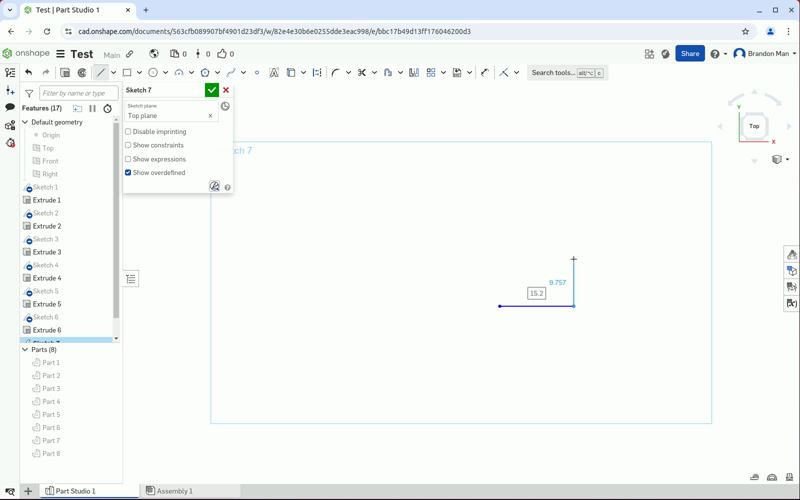
key_down(shift)
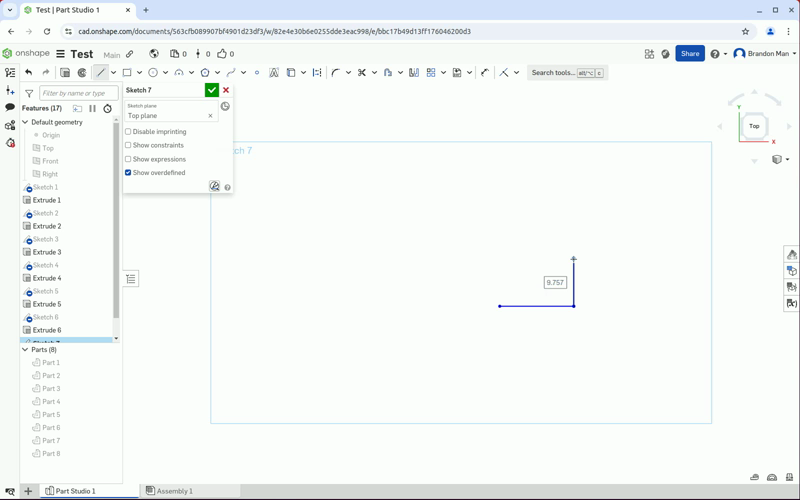
mouse_move(499, 258)
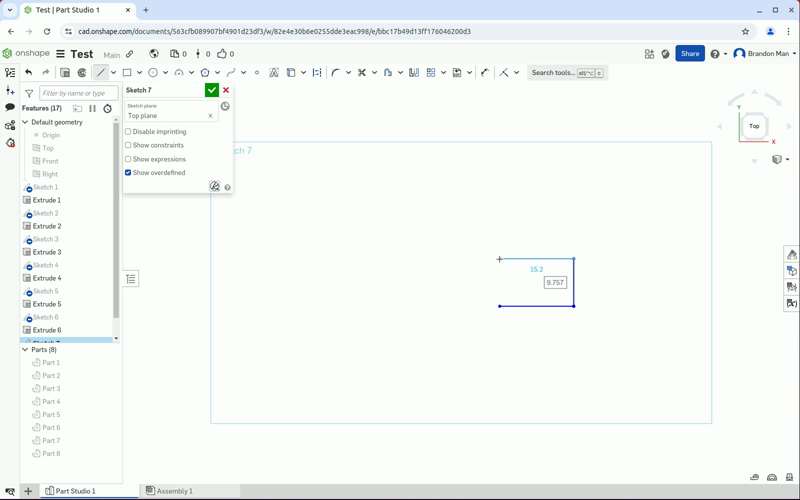
click(499, 258)
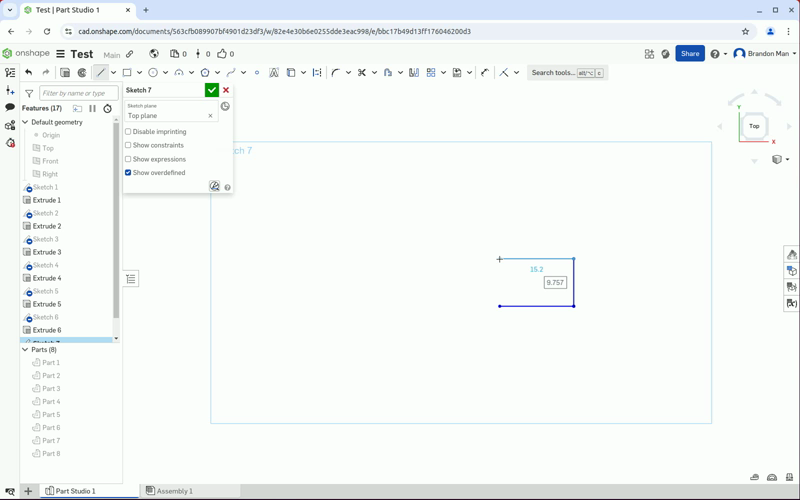
key_up(shift)
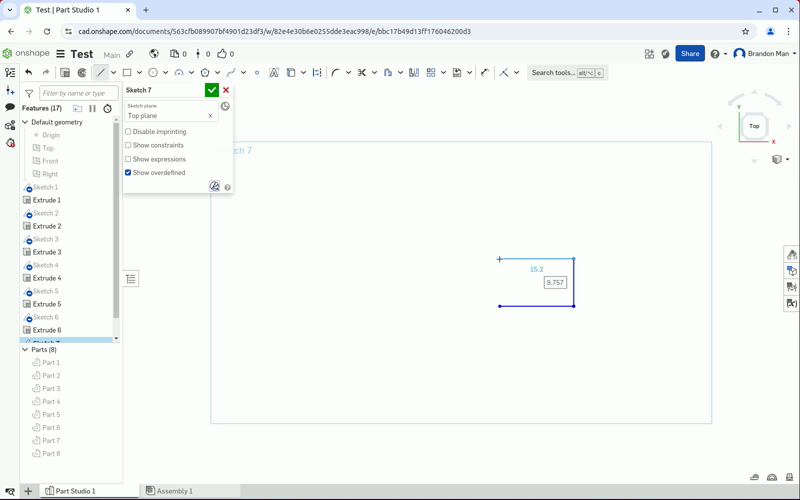
key(esc)
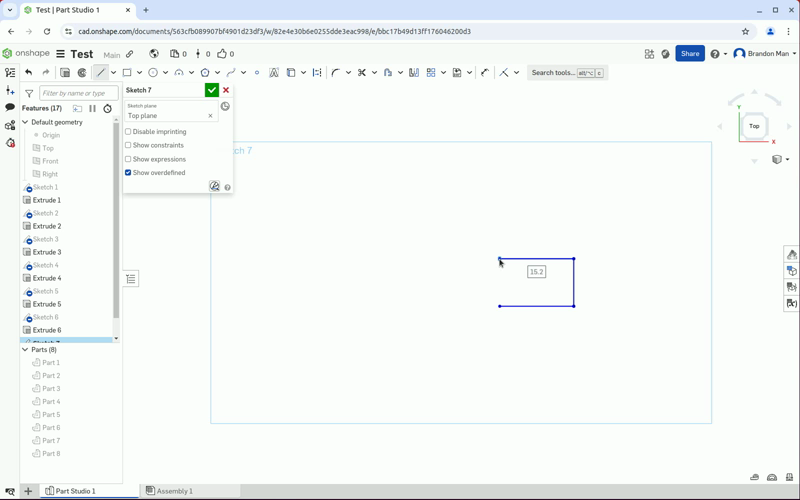
key(a)
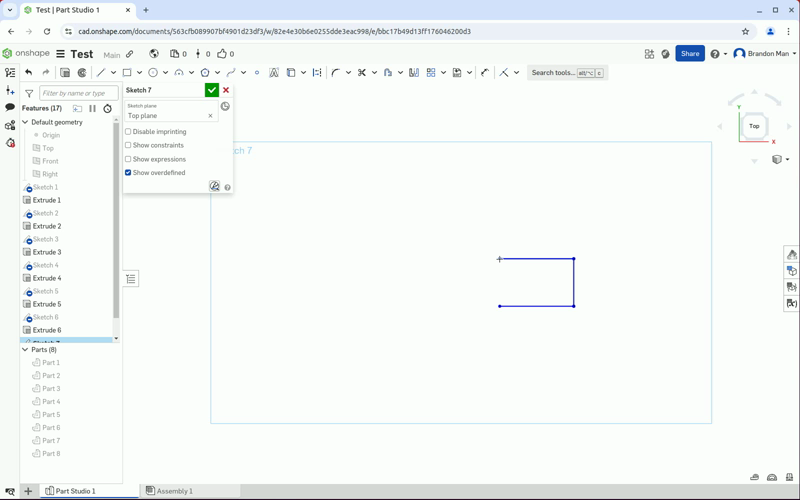
mouse_move(499, 258)
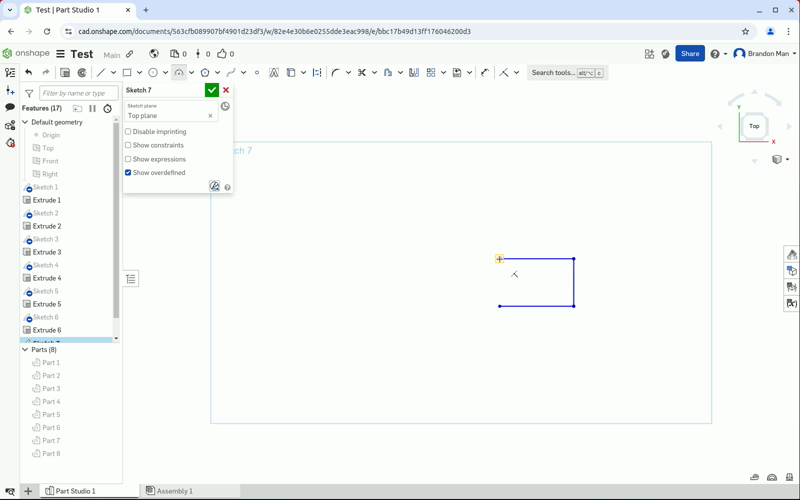
click(499, 258)
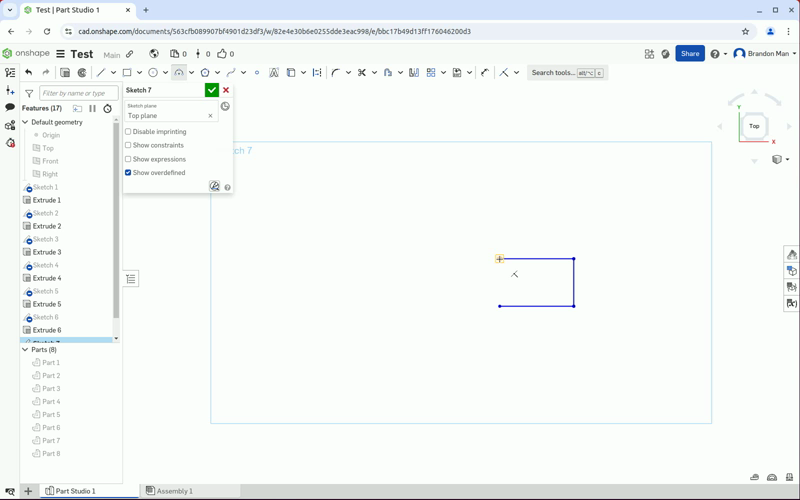
mouse_move(499, 306)
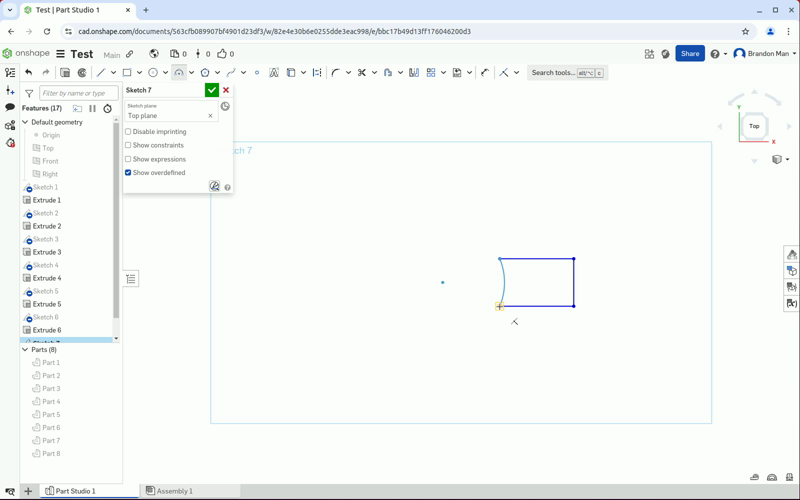
click(499, 306)
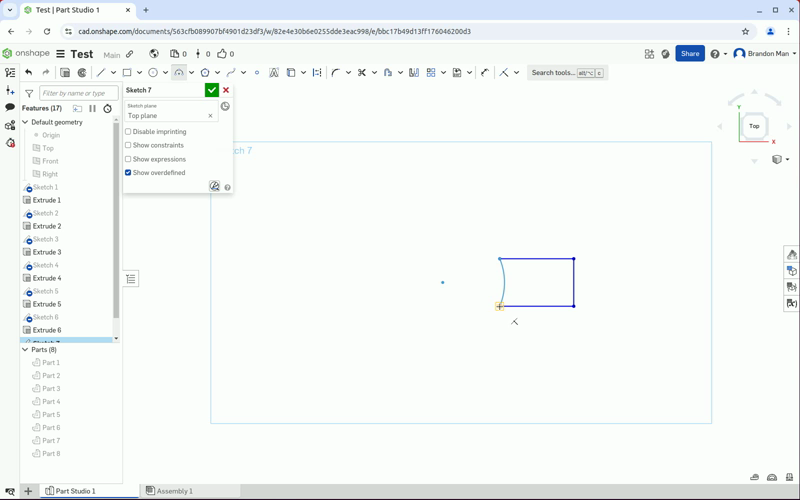
key_down(shift)
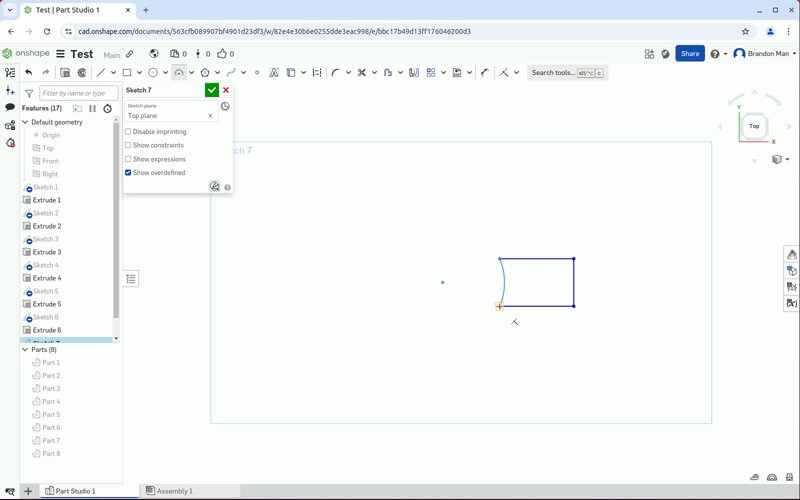
mouse_move(506, 282)
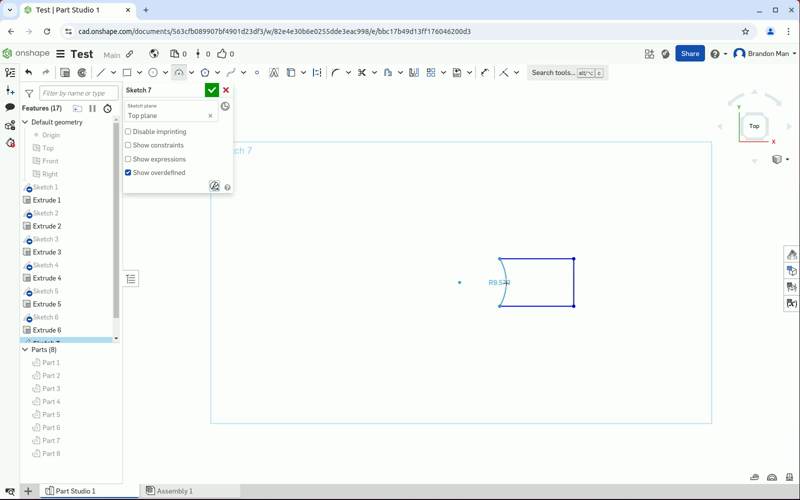
click(506, 282)
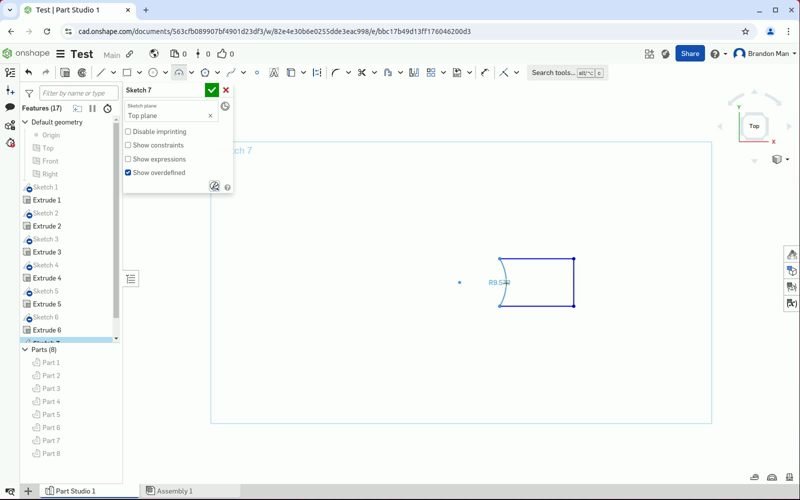
key_up(shift)
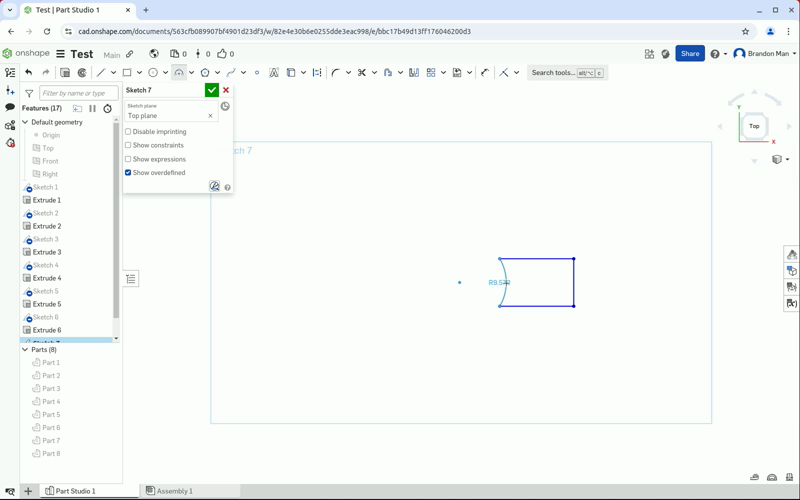
key(esc)
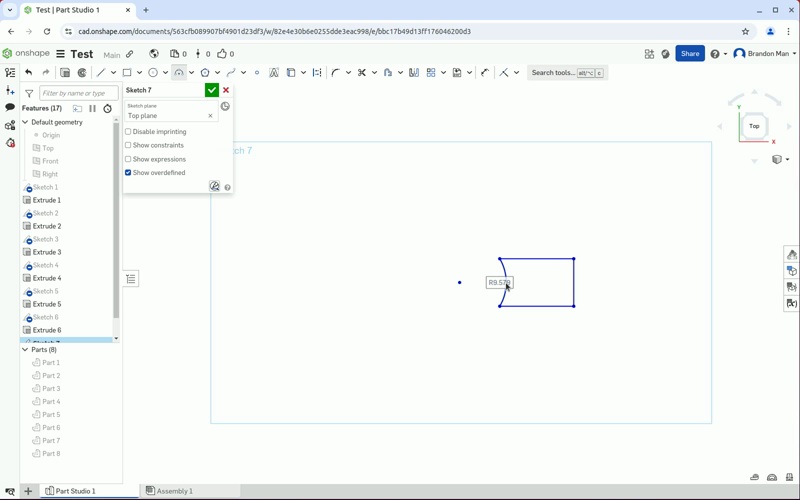
mouse_move(528, 282)
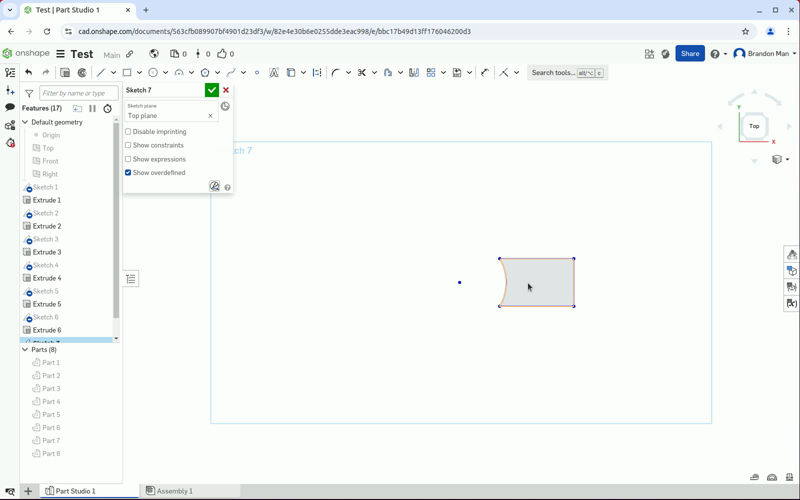
click(528, 282)
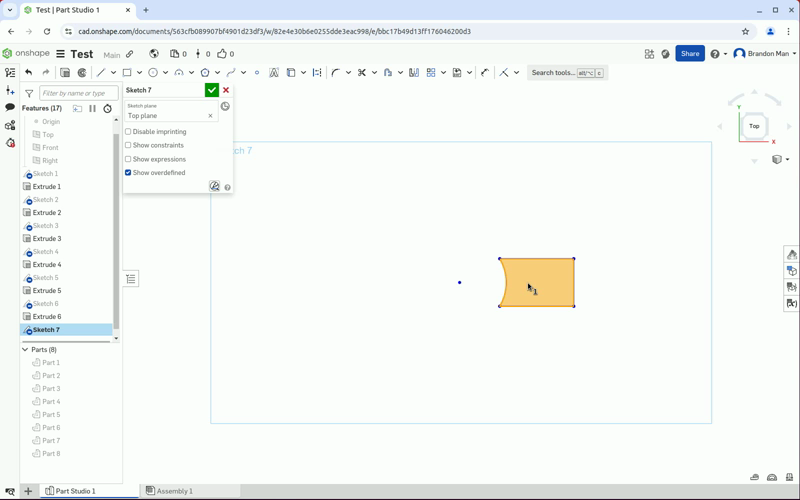
mouse_move(73, 352)
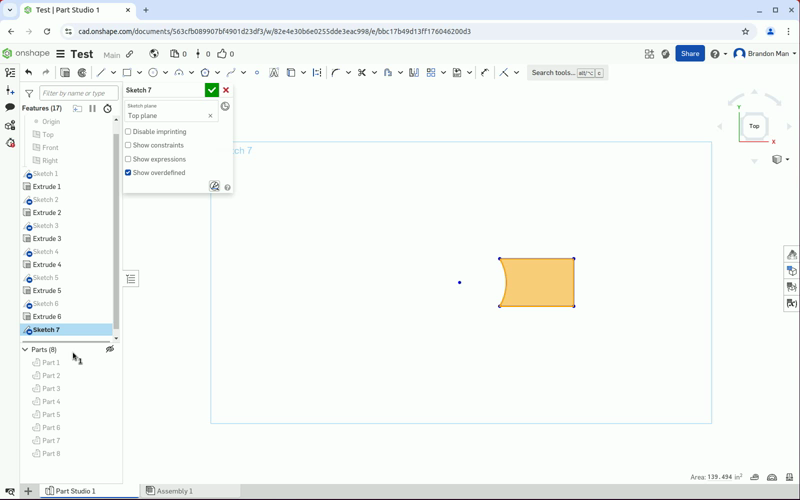
key(shift+y)
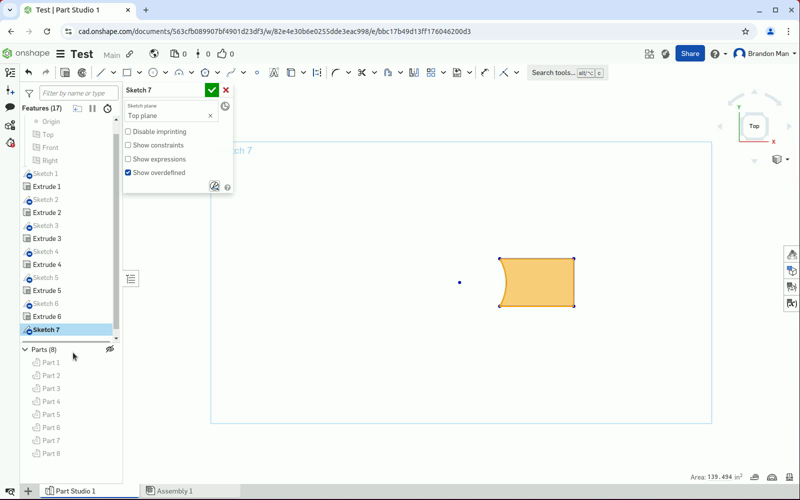
key(shift+e)
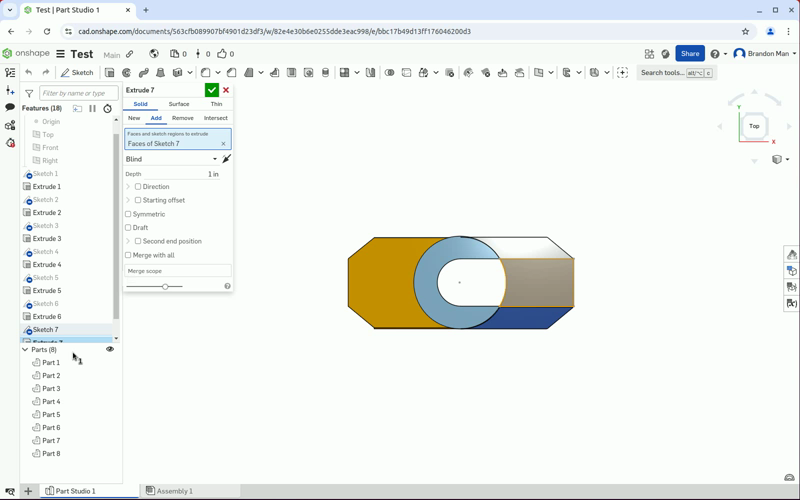
mouse_move(143, 106)
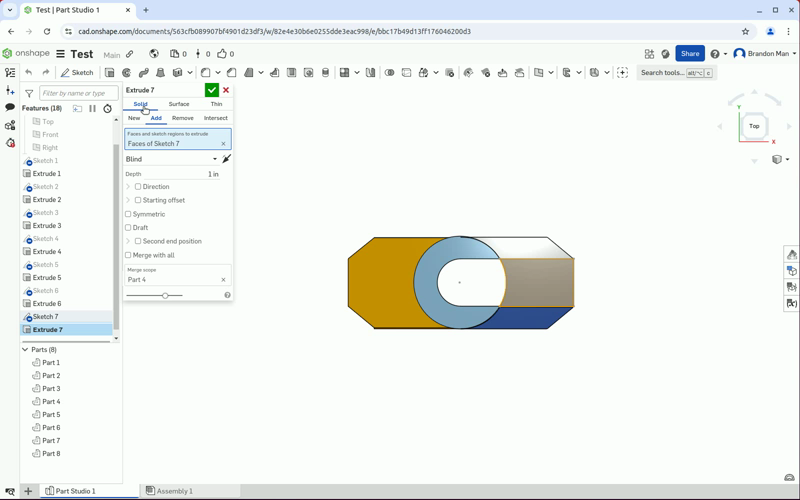
click(143, 106)
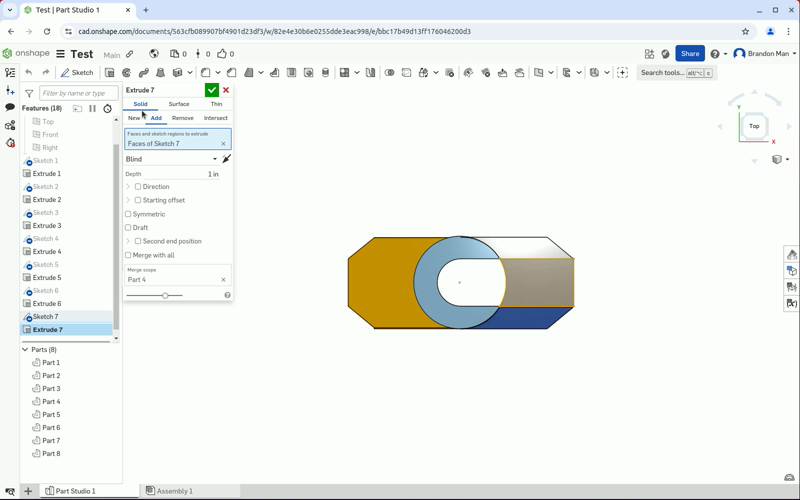
mouse_move(137, 120)
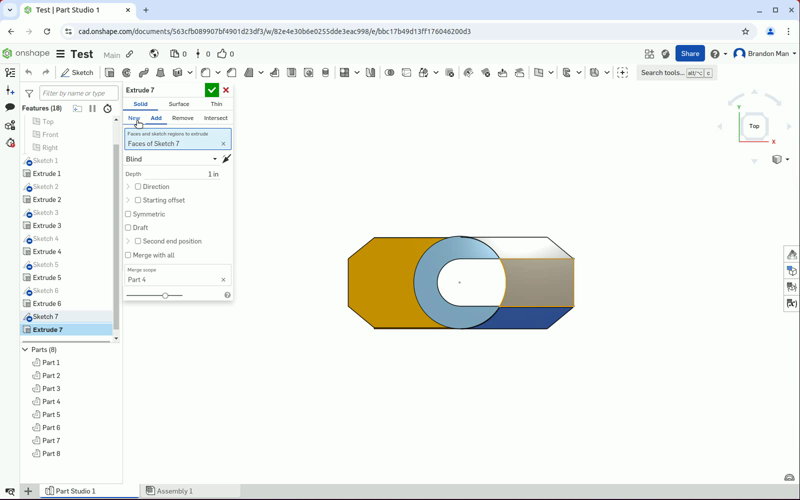
click(137, 120)
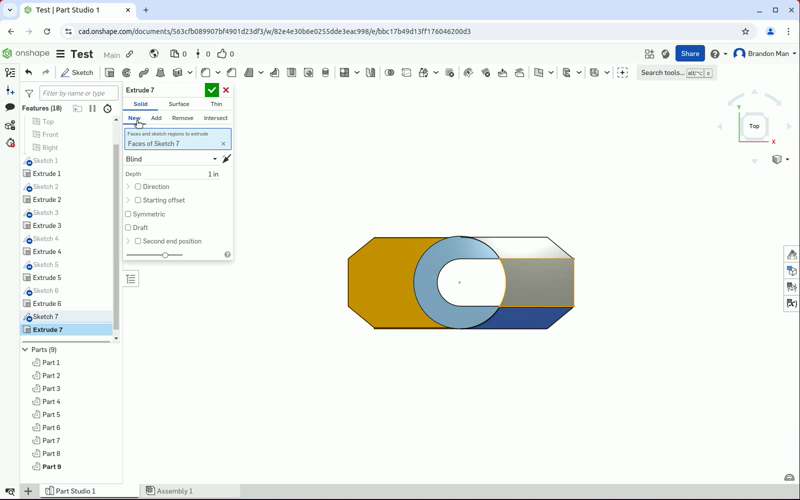
key(tab, 4)
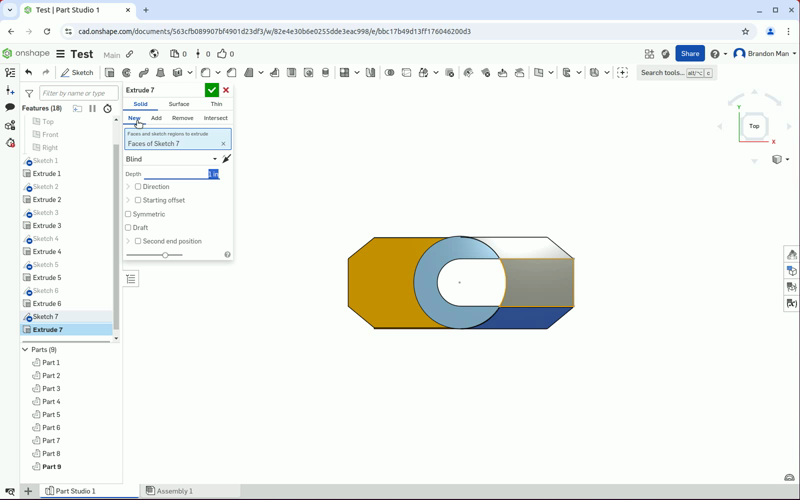
text(1.444)
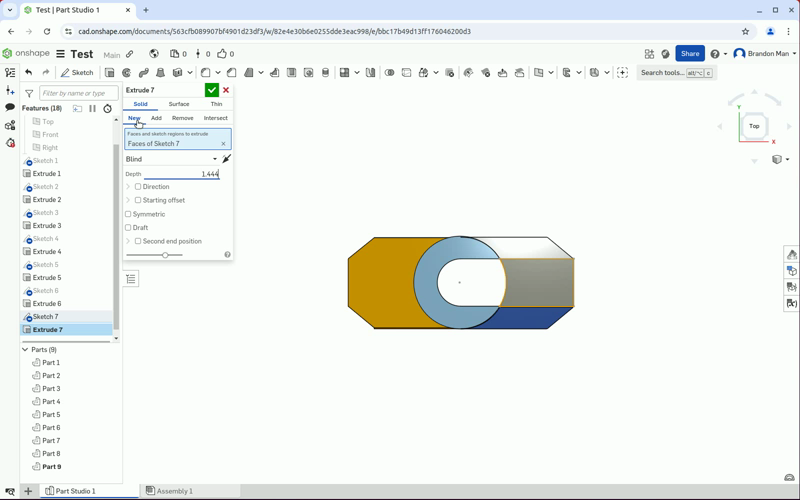
key(enter)
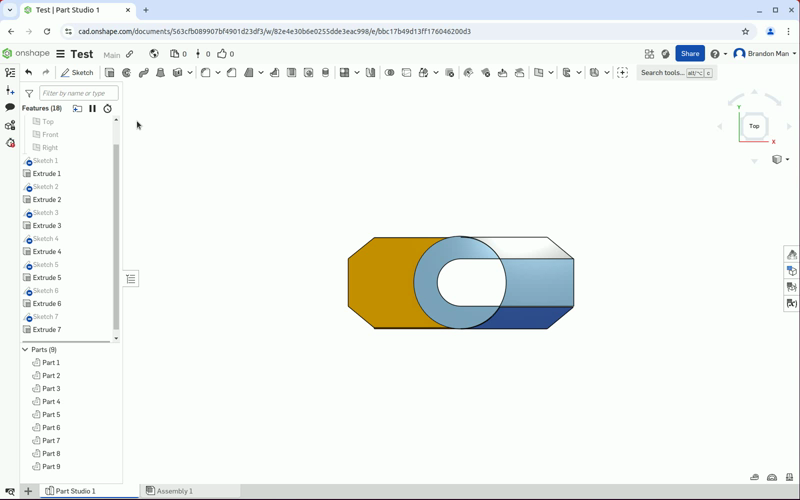
key(shift+h)
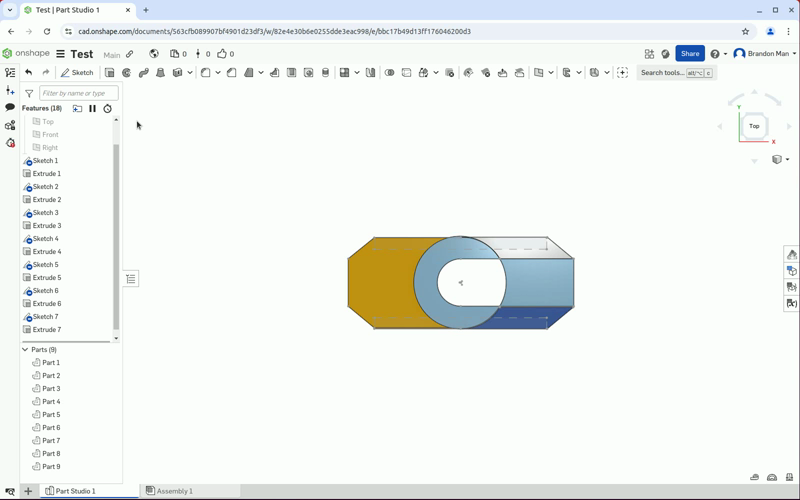
key(shift+h)
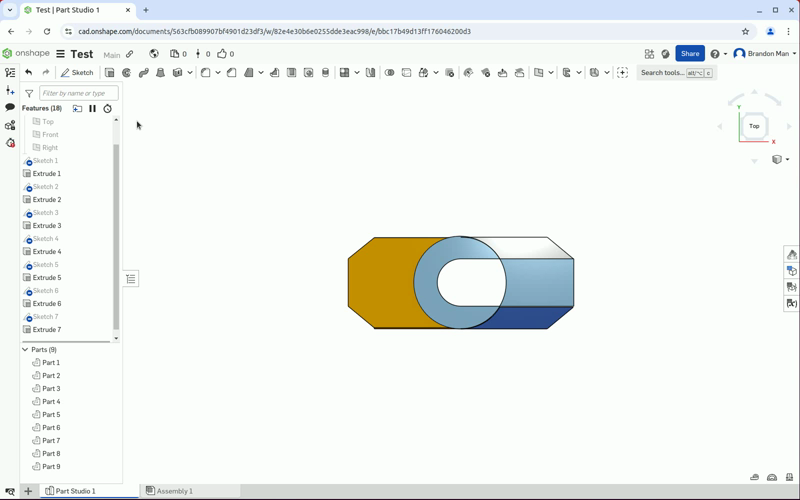
mouse_move(69, 163)
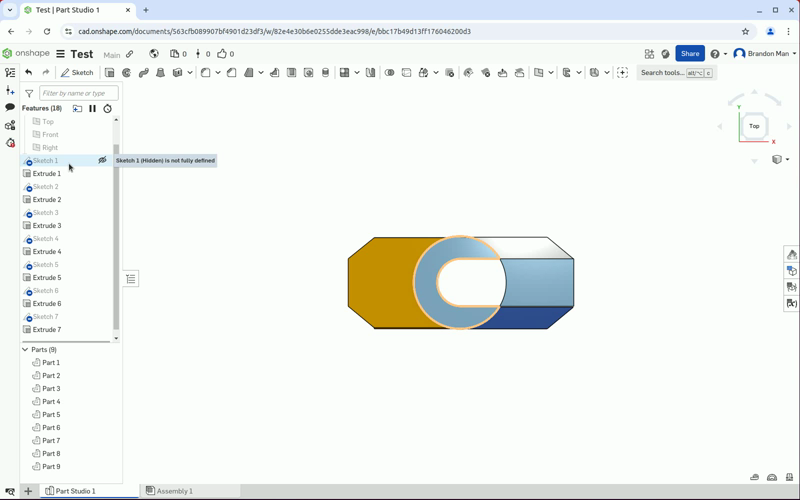
click(69, 163)
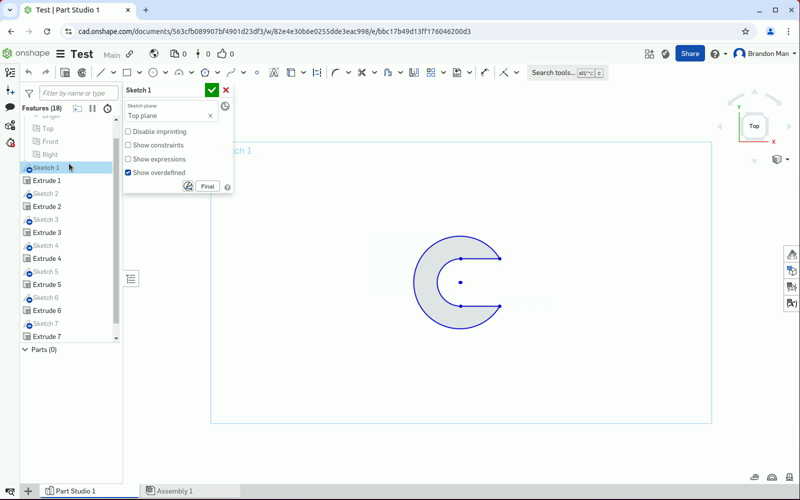
mouse_move(229, 92)
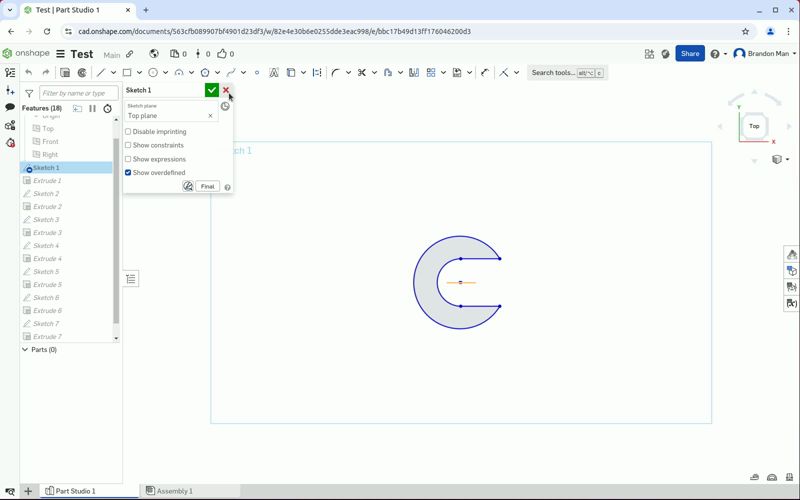
click(229, 92)
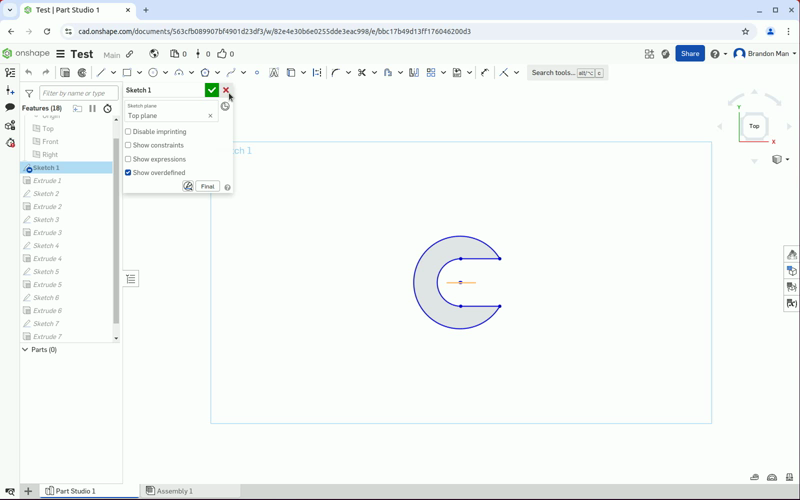
key(shift+s)
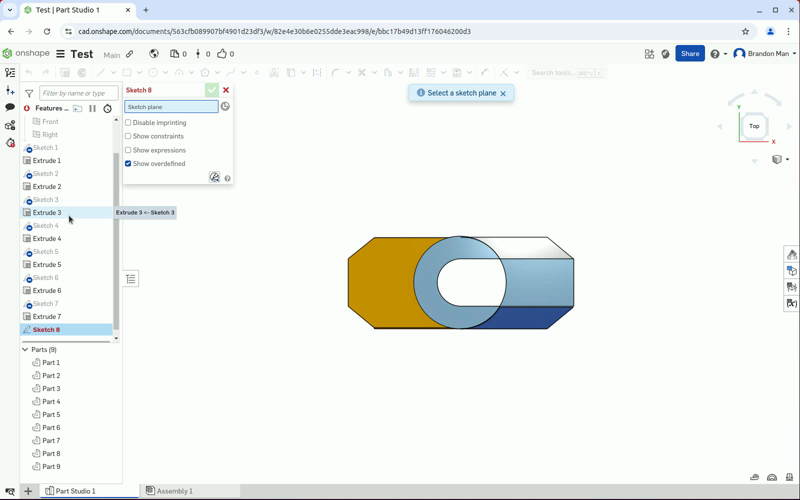
scroll(3)
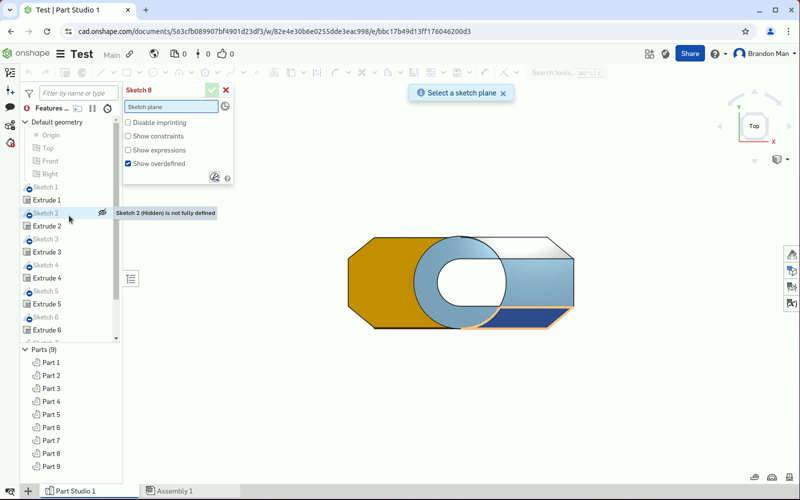
mouse_move(69, 150)
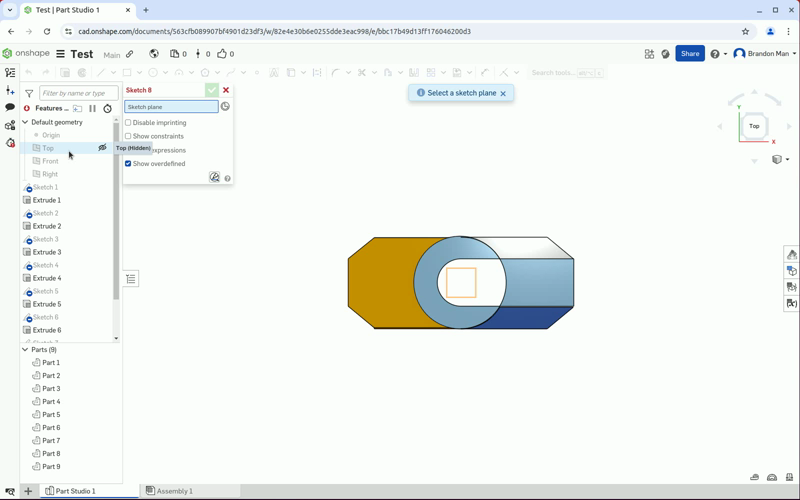
click(69, 150)
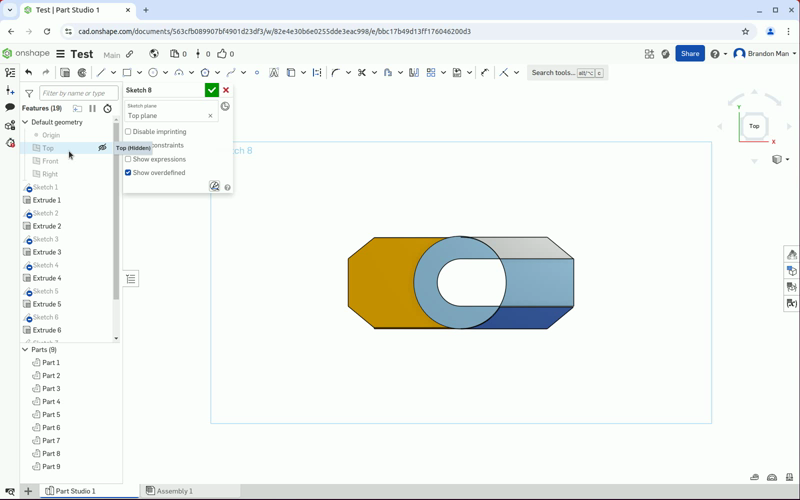
mouse_move(73, 352)
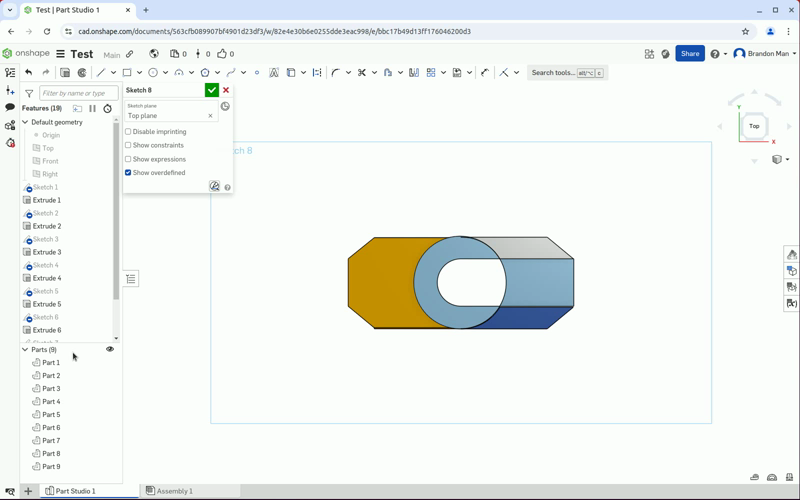
key(y)
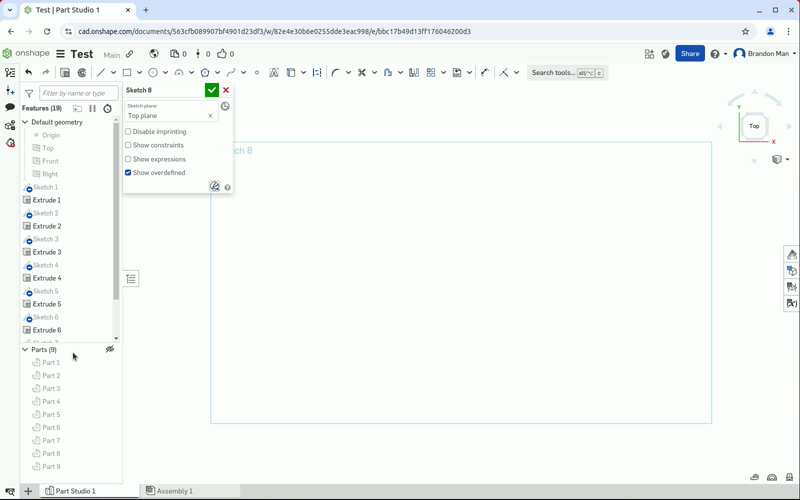
key(l)
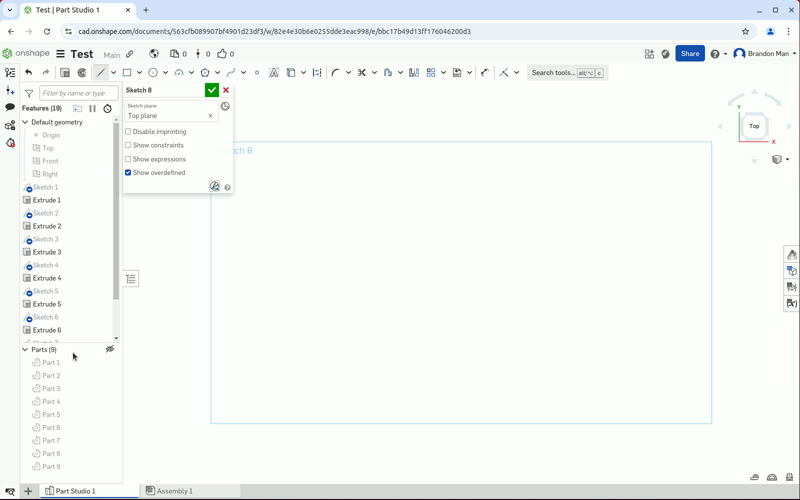
key_down(shift)
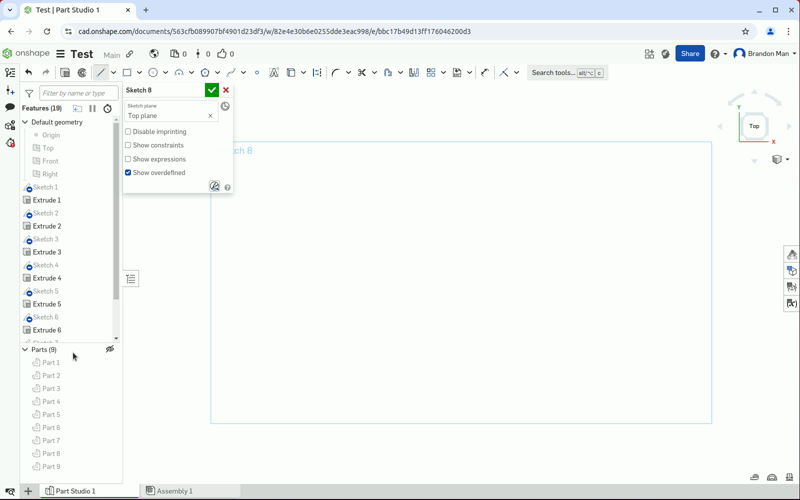
mouse_move(460, 306)
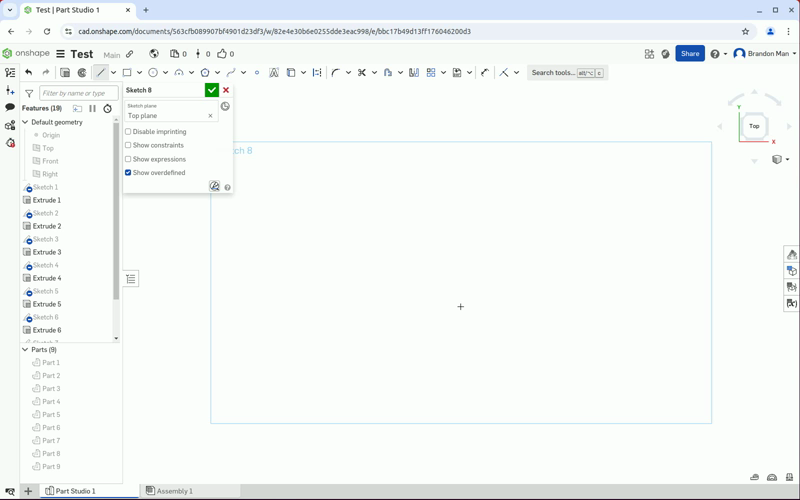
click(460, 306)
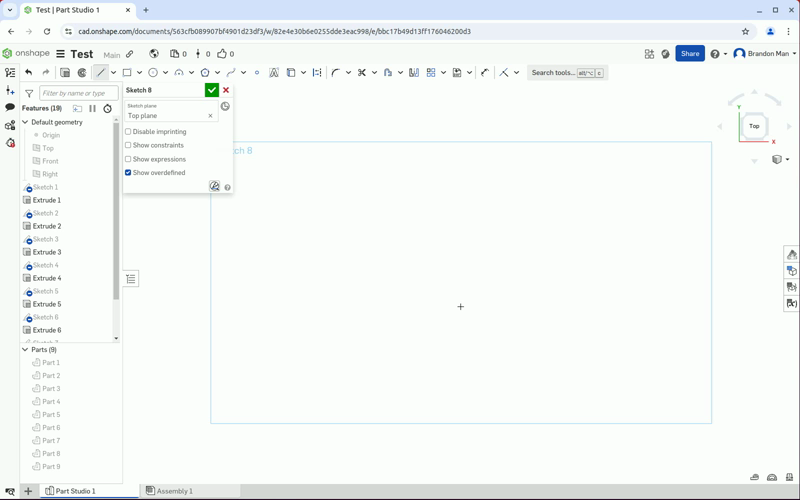
key_up(shift)
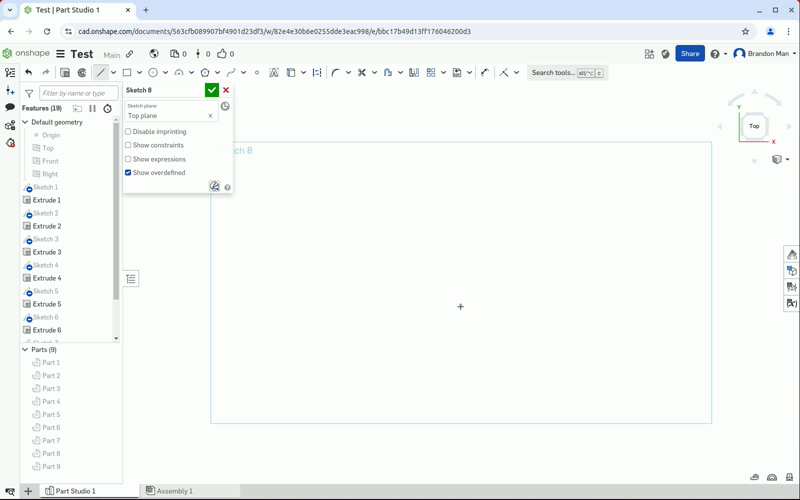
key_down(shift)
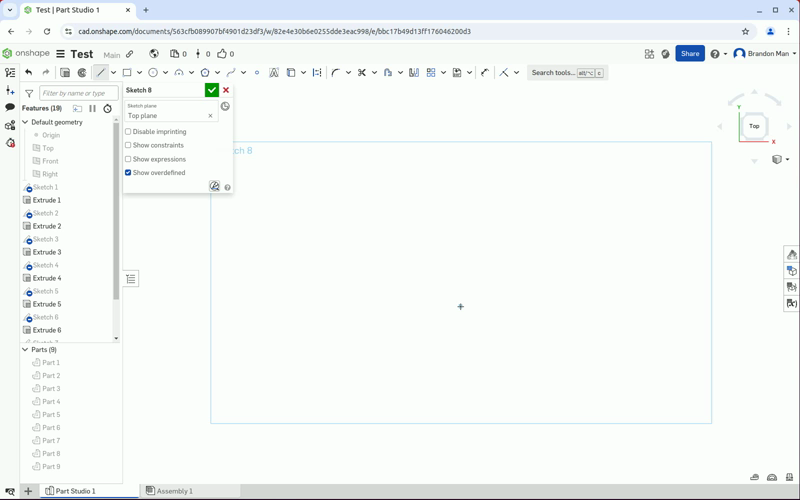
mouse_move(490, 306)
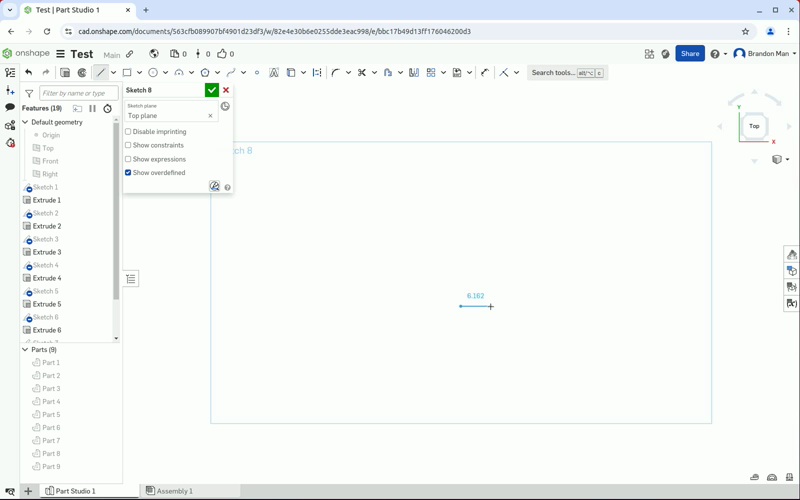
mouse_move(499, 306)
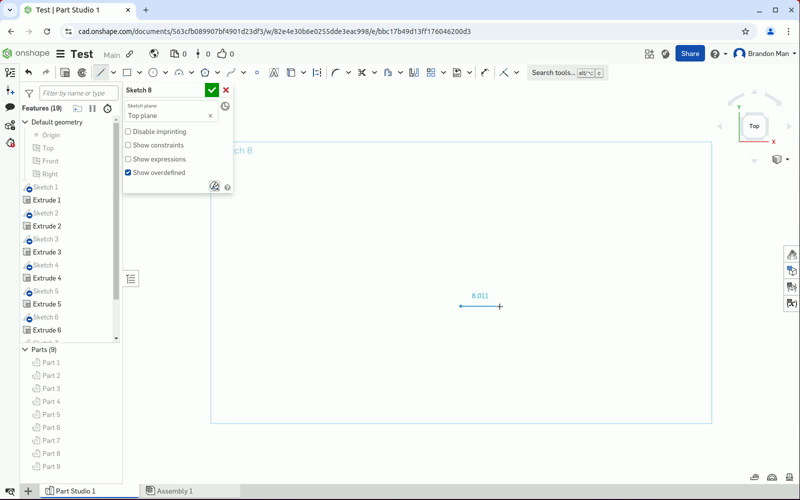
click(499, 306)
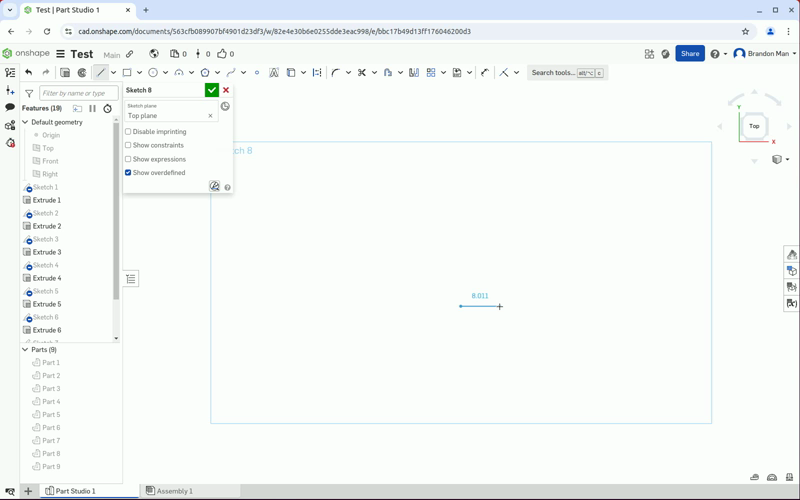
key_up(shift)
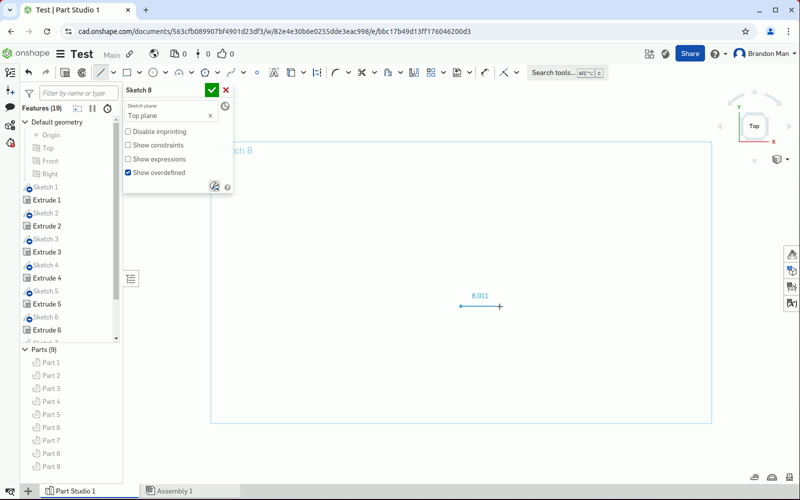
key(esc)
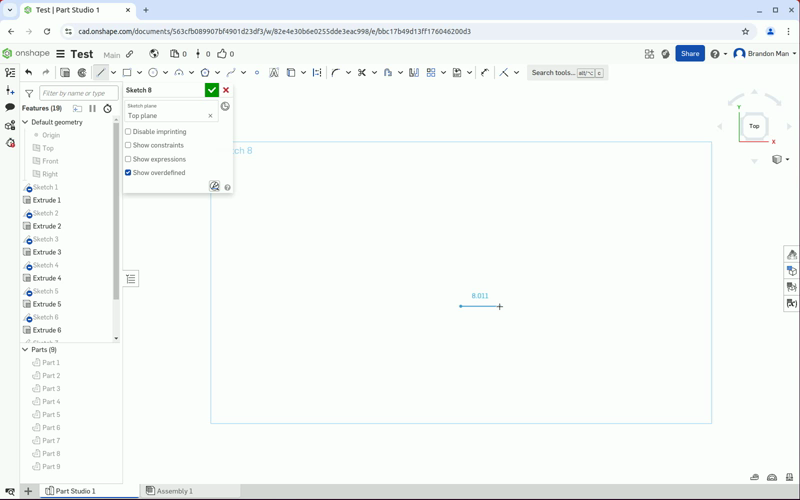
key(a)
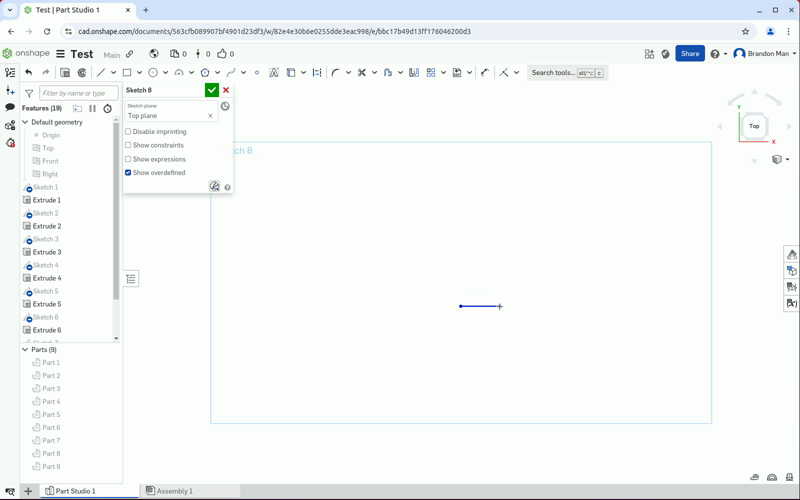
mouse_move(499, 306)
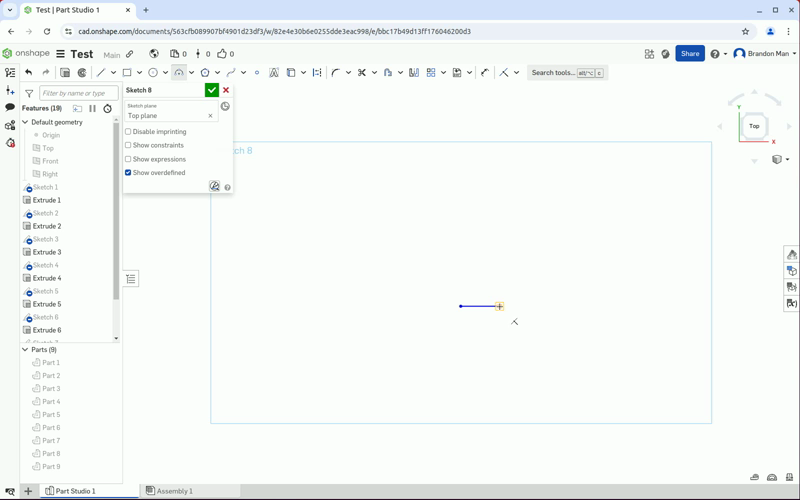
click(499, 306)
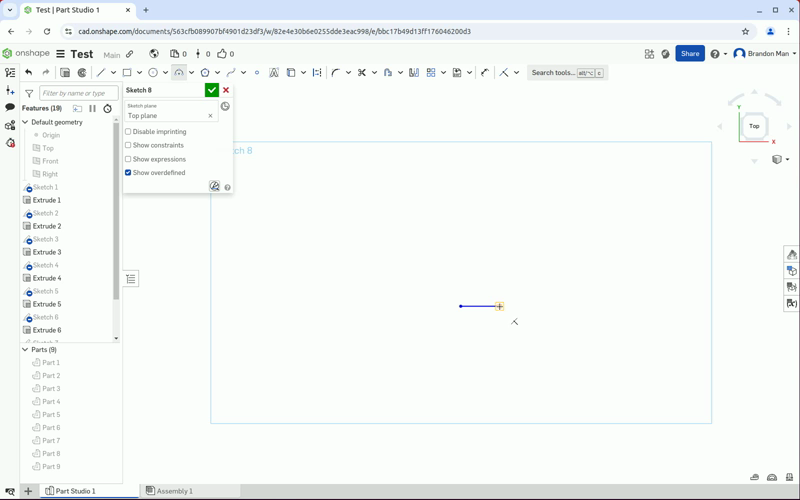
key_down(shift)
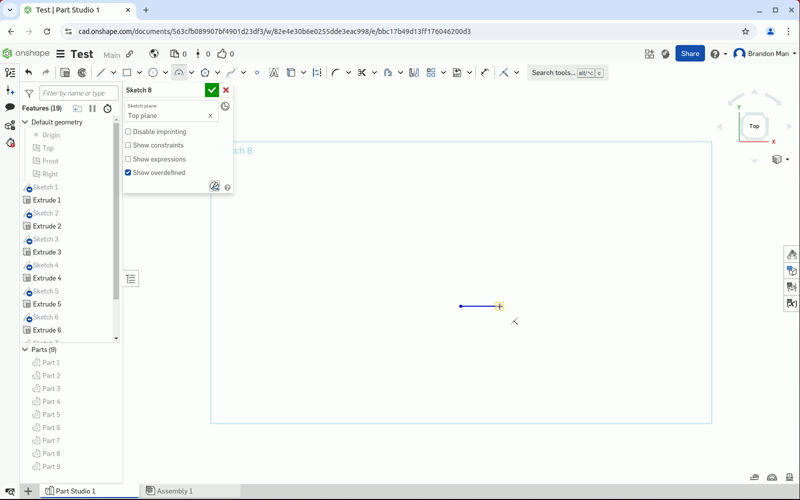
mouse_move(499, 258)
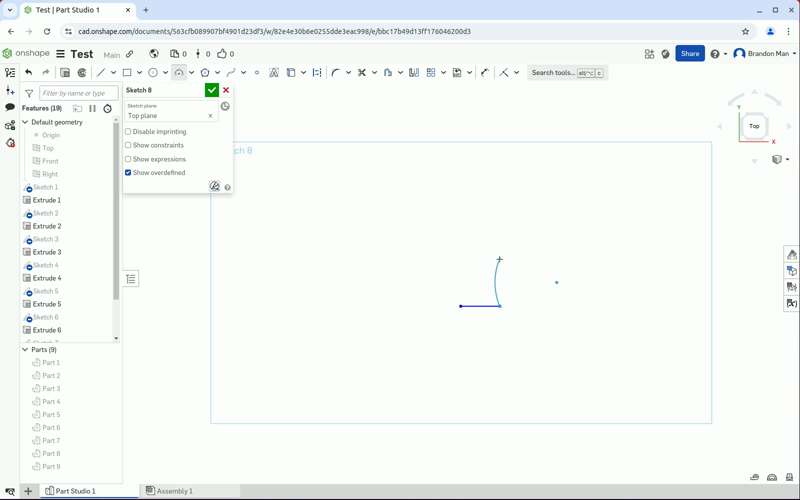
click(499, 258)
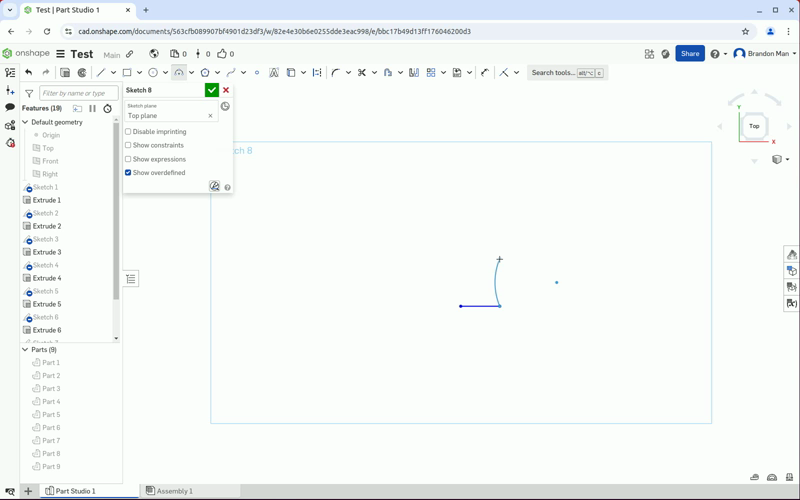
mouse_move(506, 282)
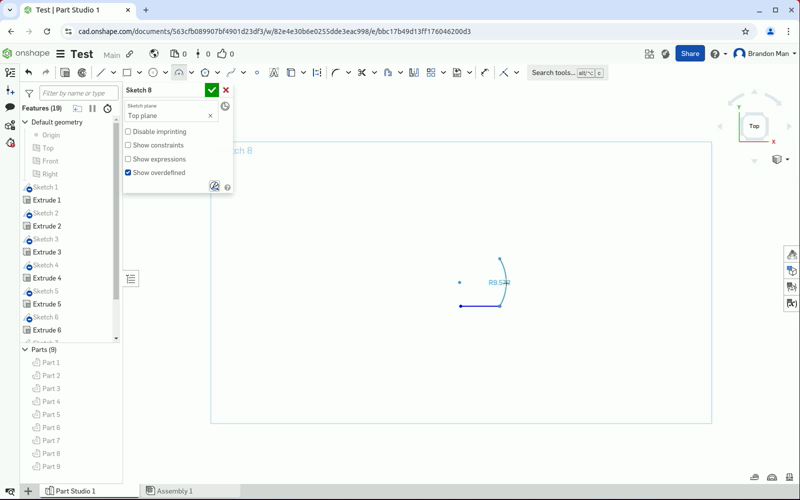
click(506, 282)
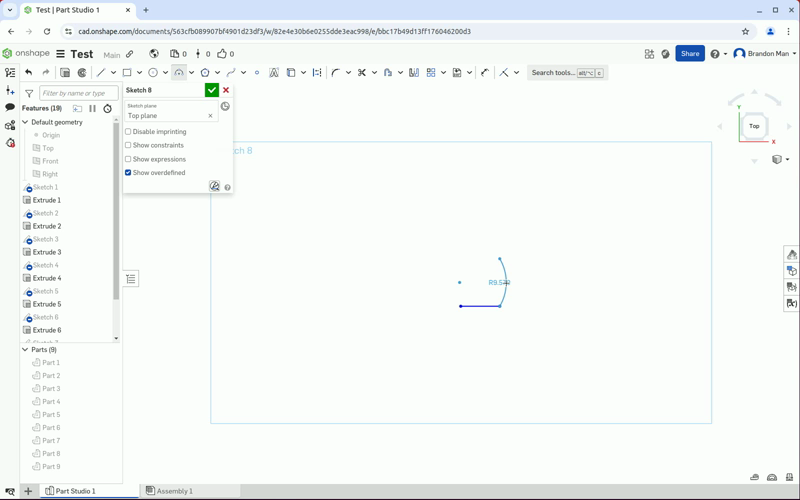
key_up(shift)
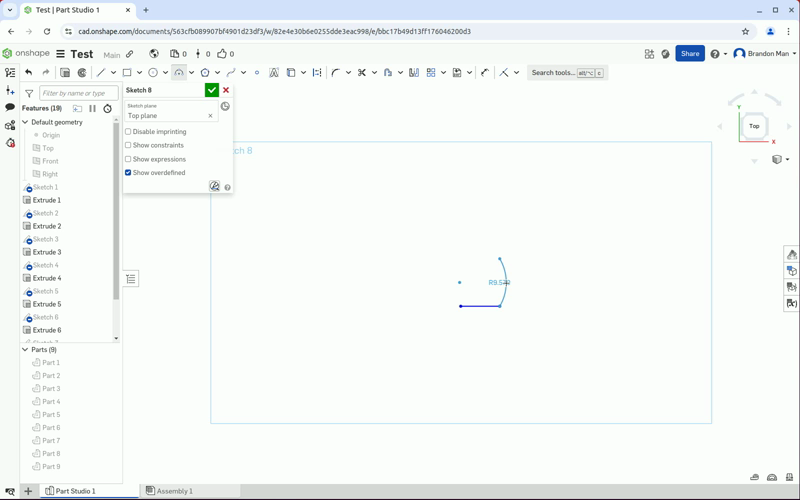
key(esc)
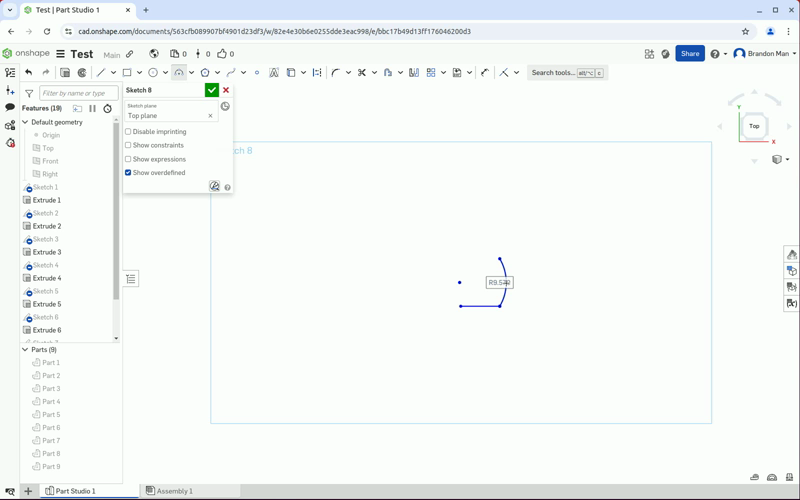
key(l)
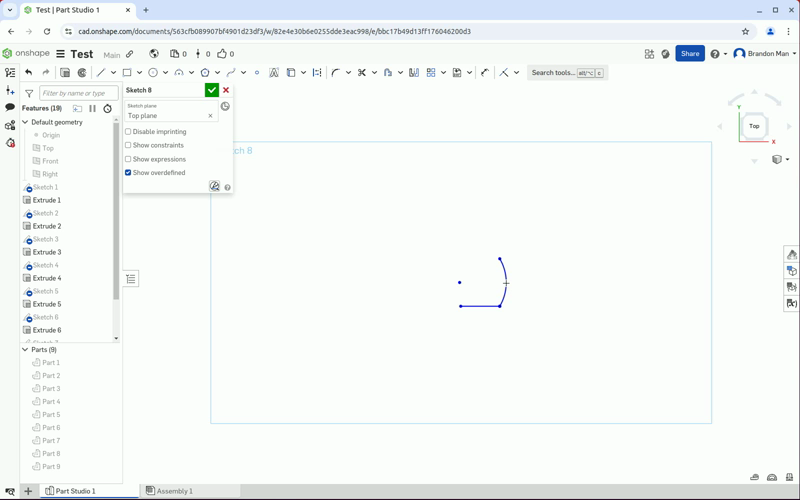
mouse_move(499, 258)
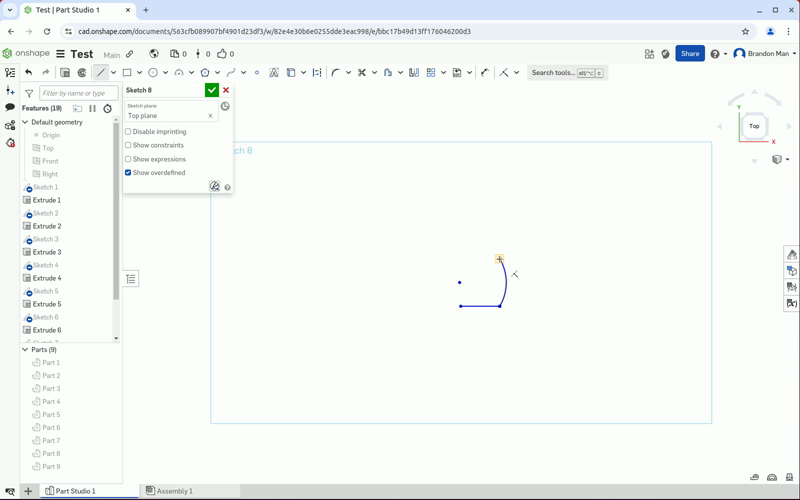
click(499, 258)
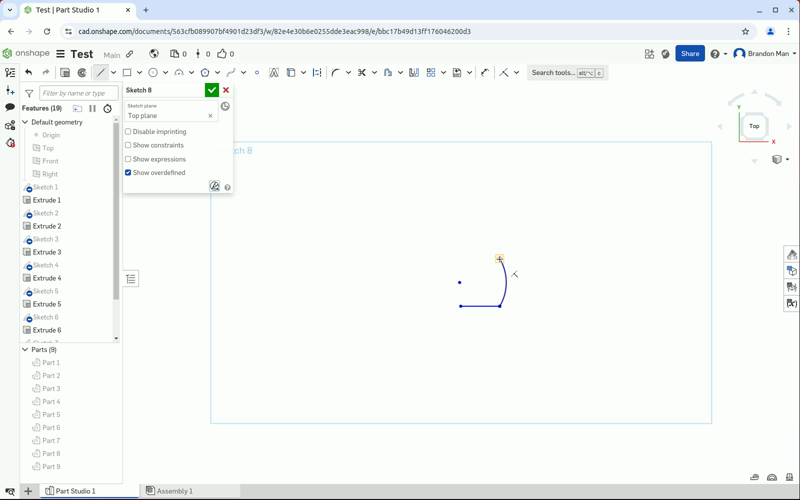
key_down(shift)
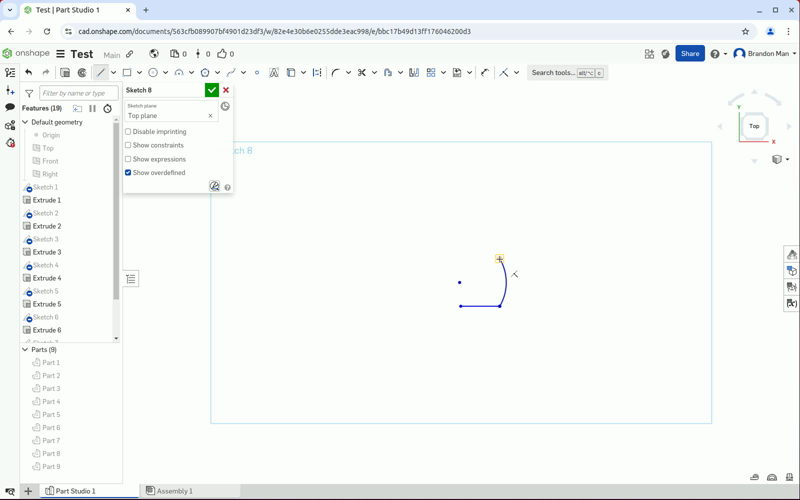
mouse_move(529, 258)
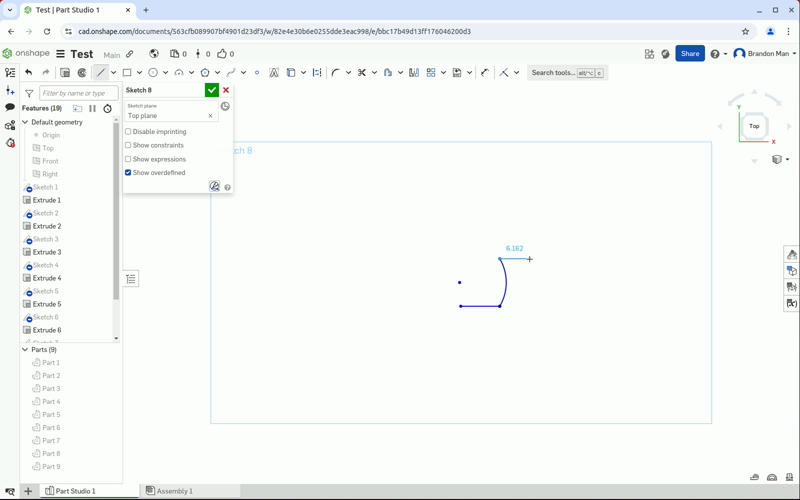
mouse_move(460, 258)
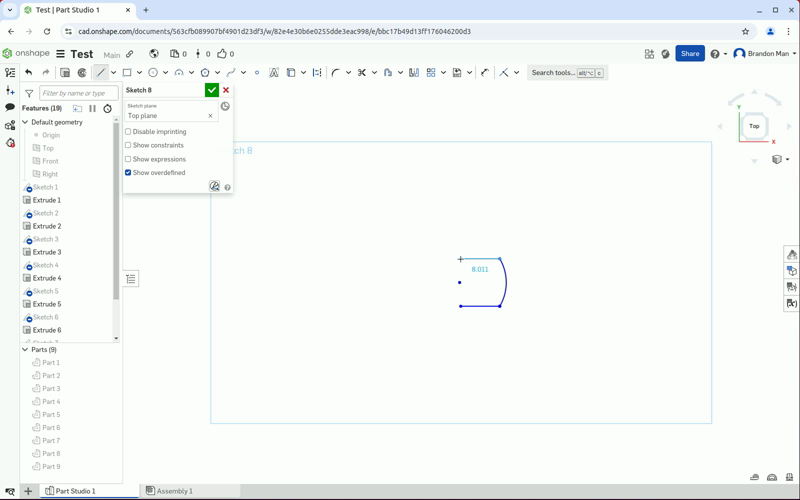
click(460, 258)
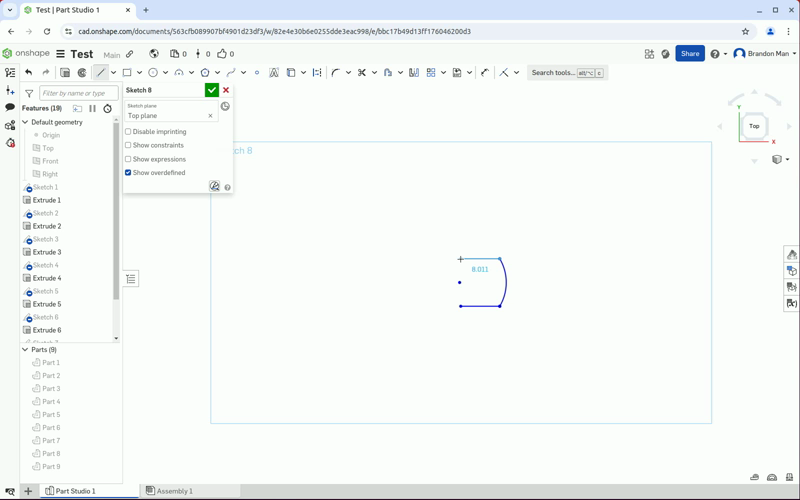
key_up(shift)
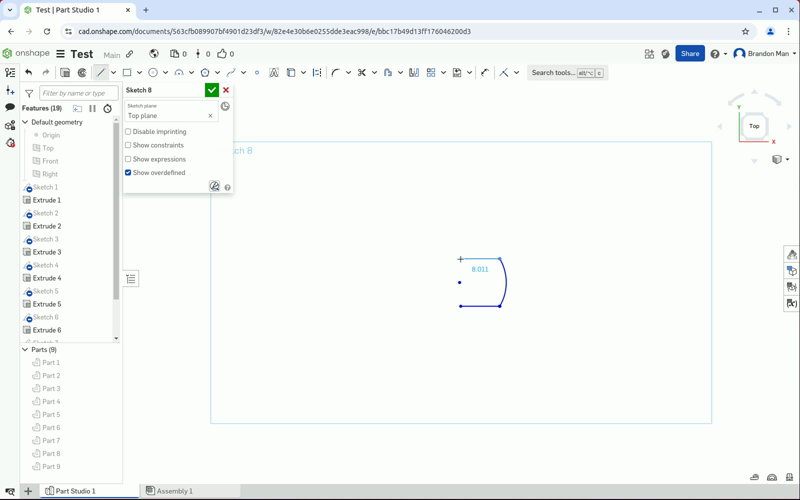
key(esc)
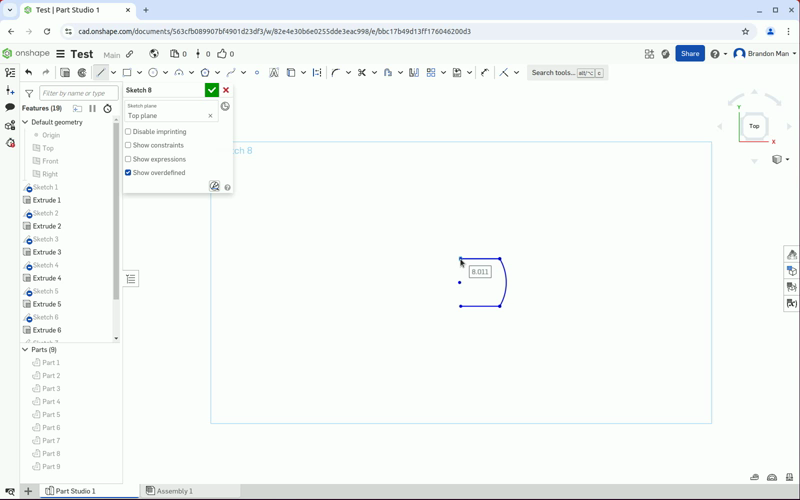
key(a)
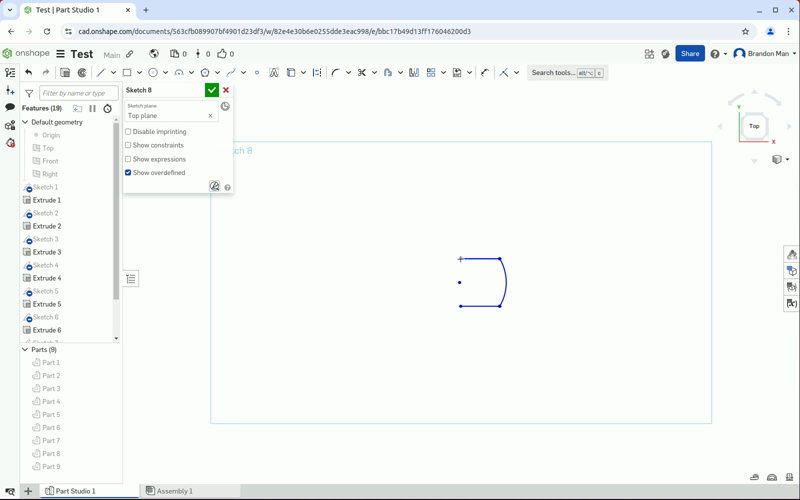
mouse_move(460, 258)
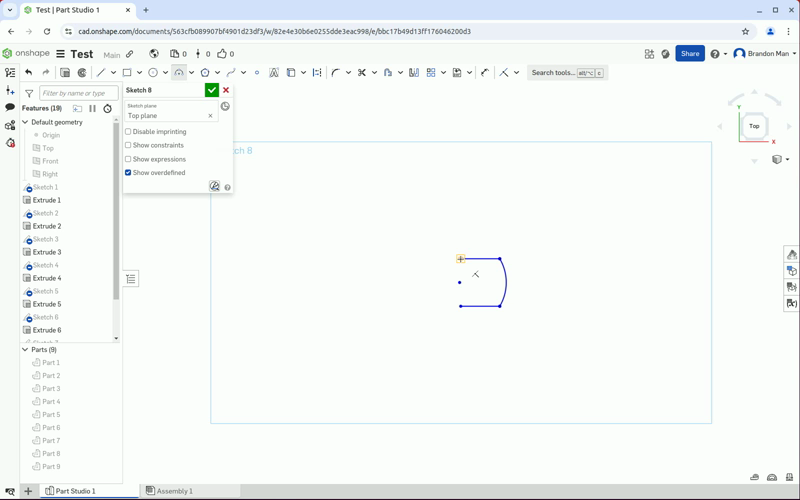
click(460, 258)
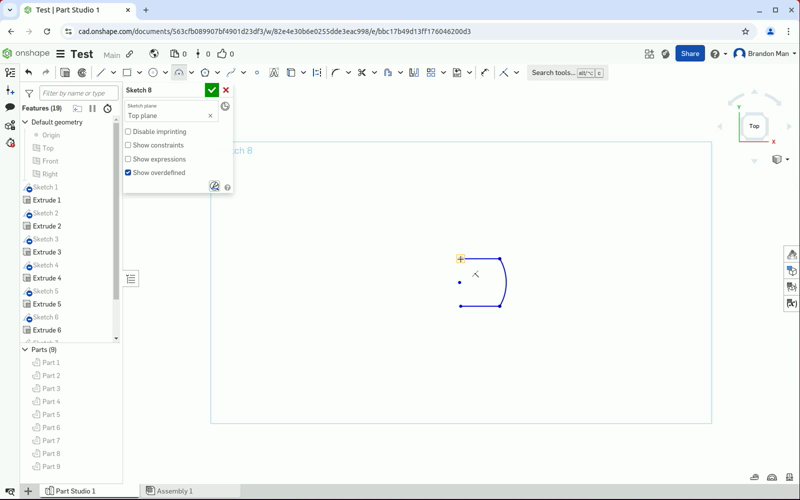
mouse_move(460, 306)
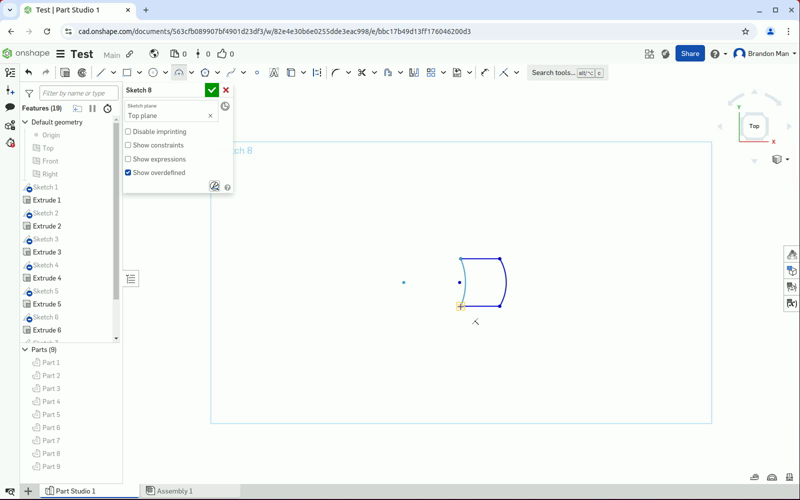
click(460, 306)
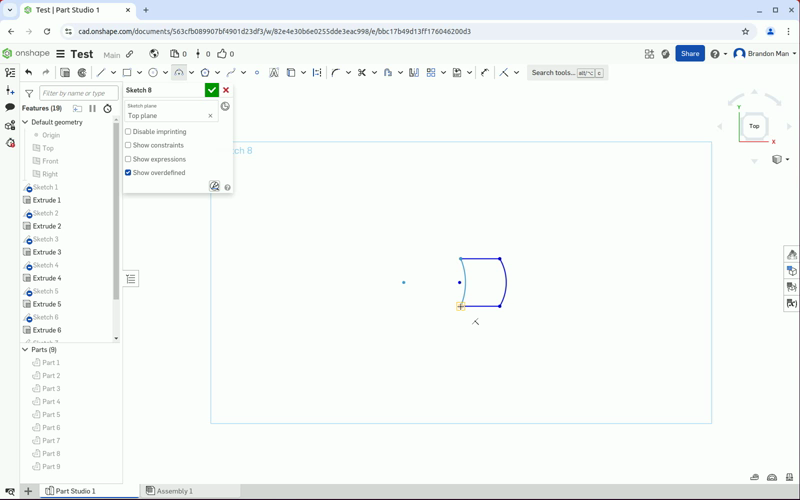
key_down(shift)
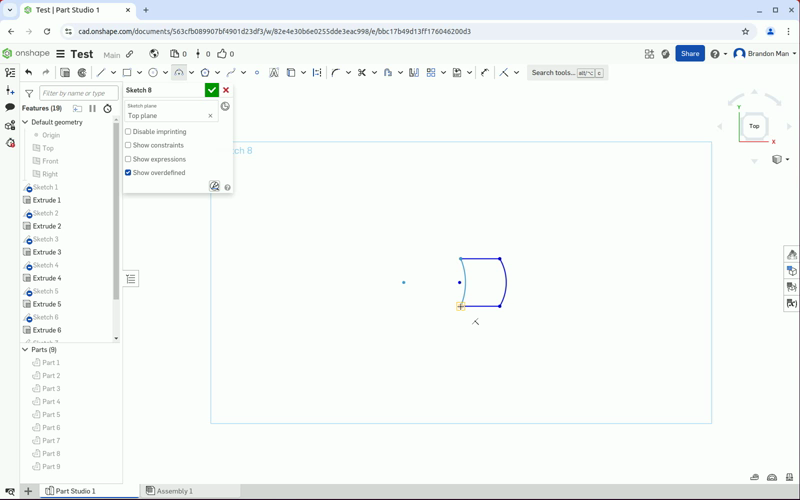
mouse_move(484, 282)
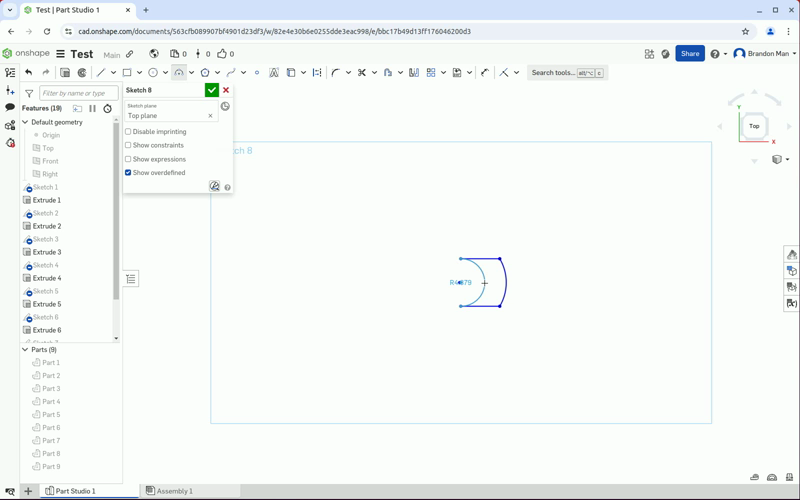
click(484, 282)
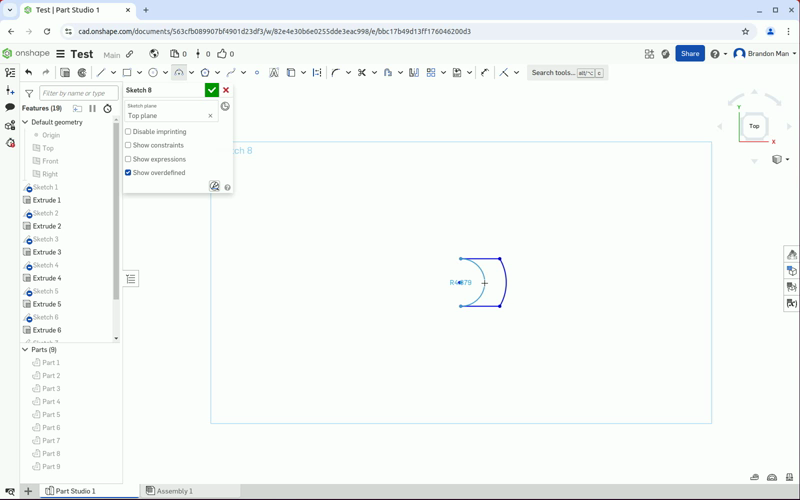
key_up(shift)
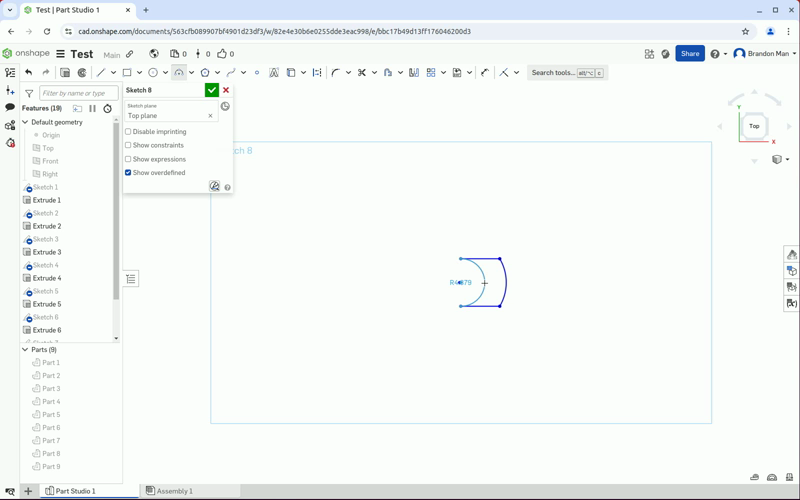
key(esc)
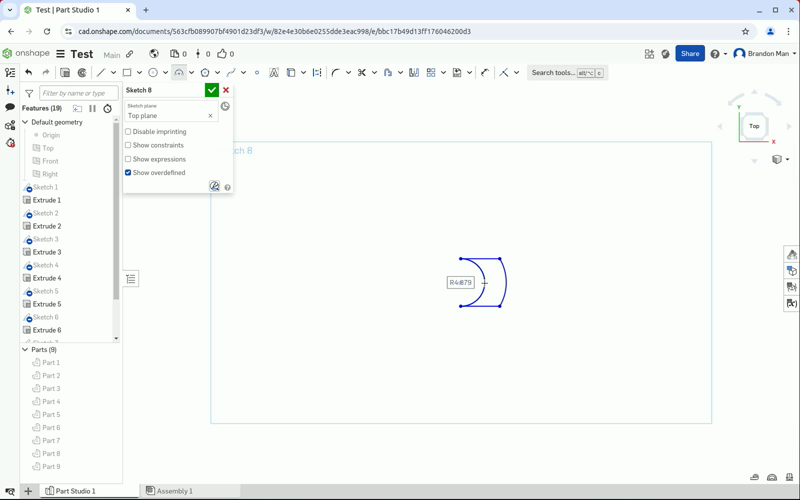
mouse_move(472, 279)
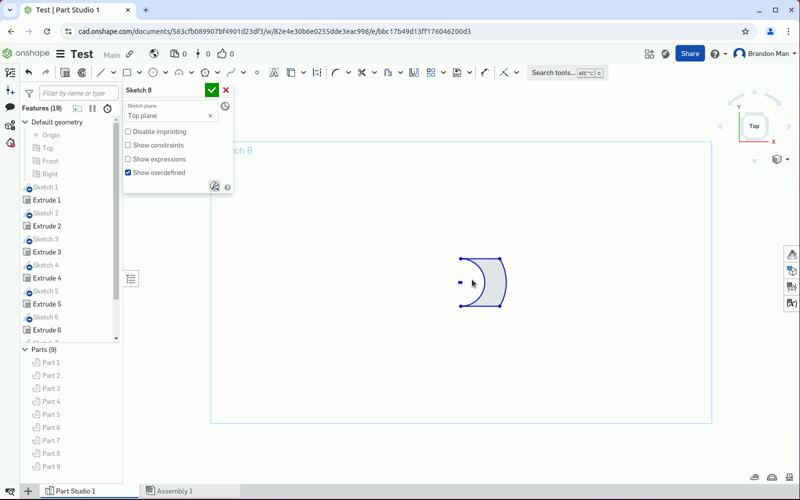
scroll(6)
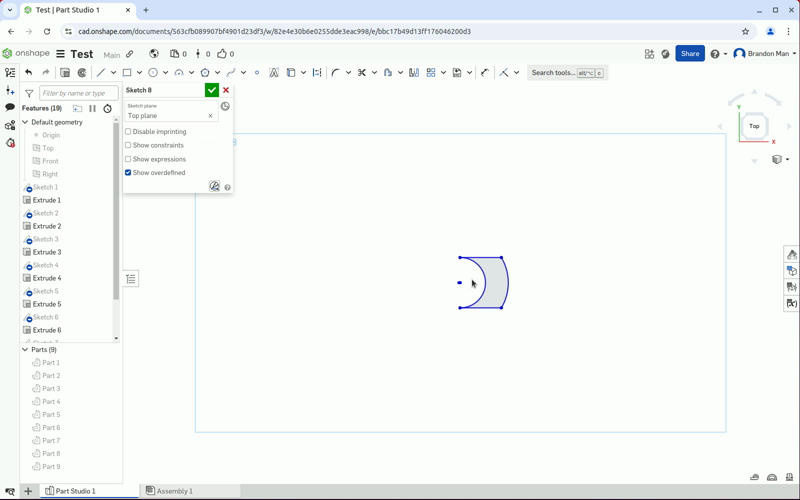
scroll(6)
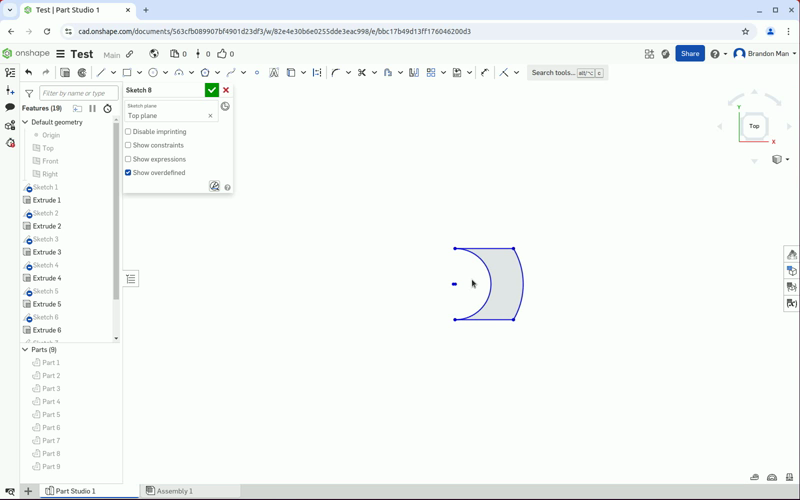
scroll(6)
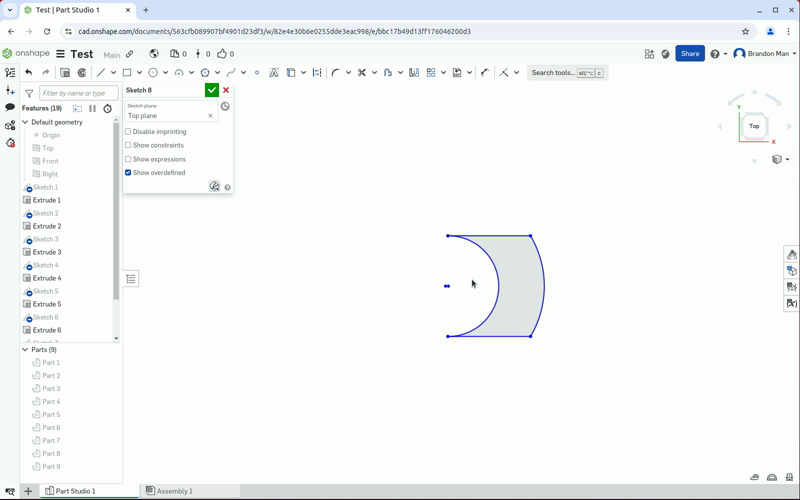
scroll(6)
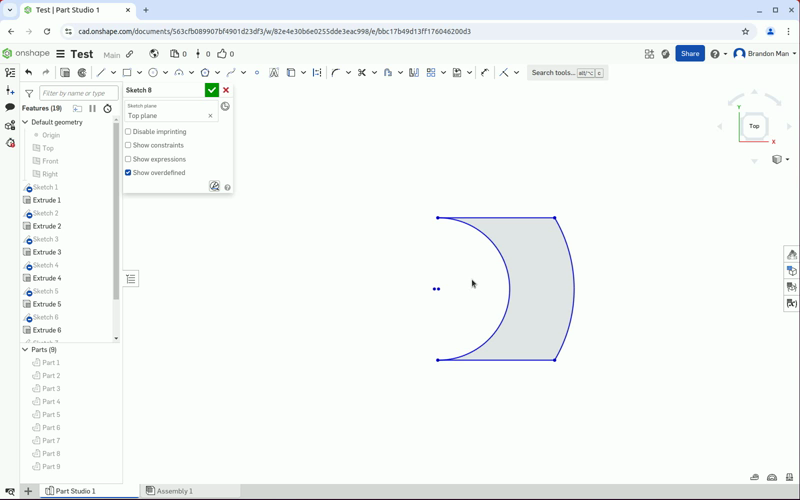
scroll(6)
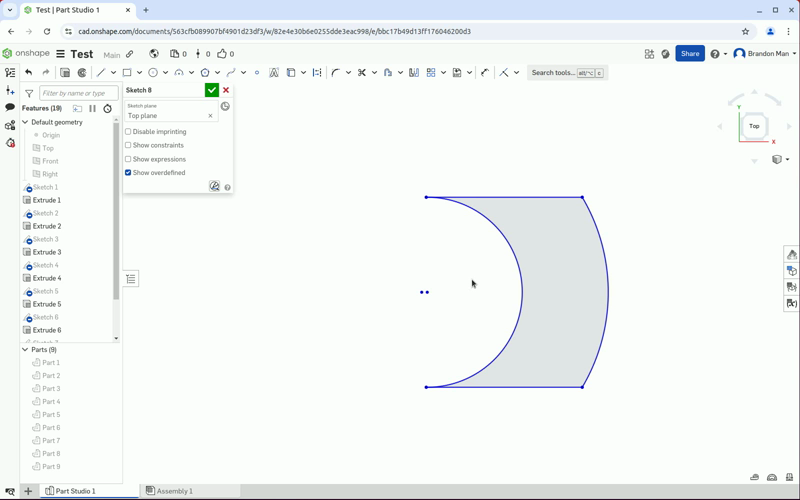
scroll(6)
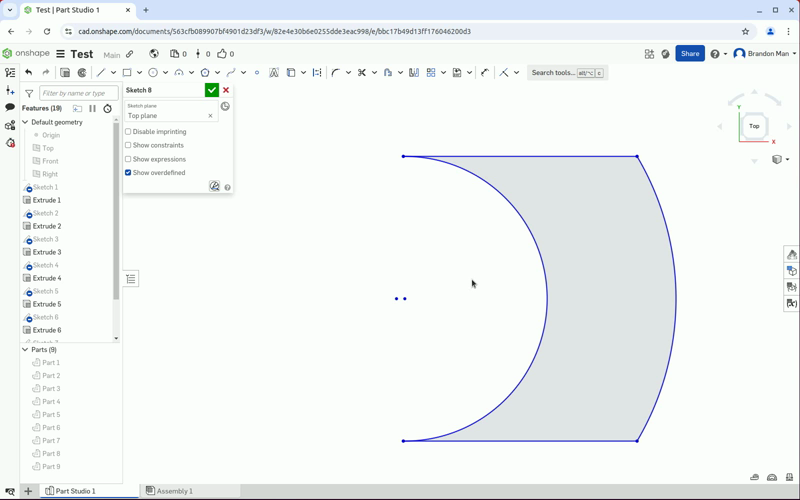
scroll(6)
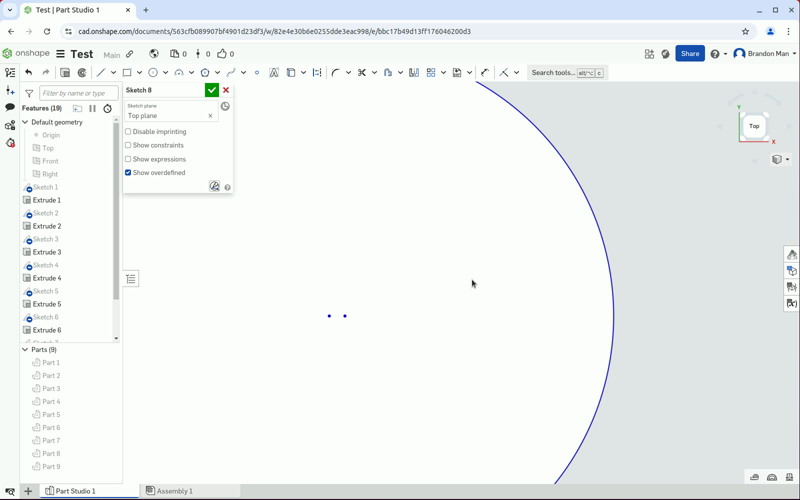
click(472, 279)
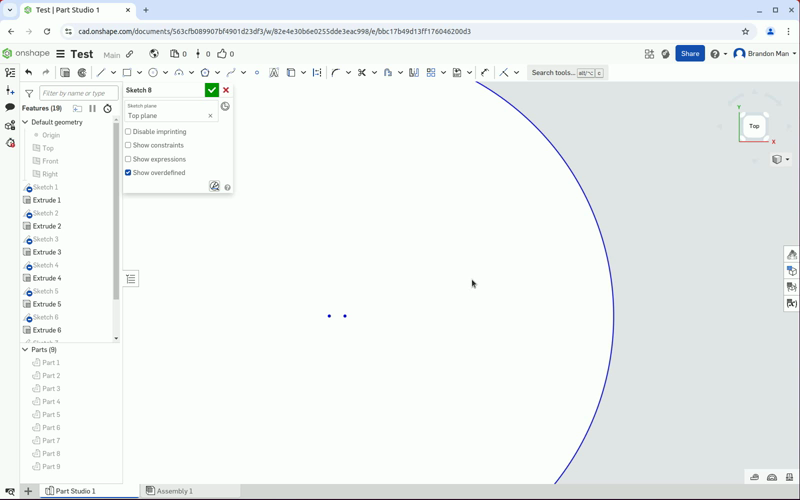
scroll(-6)
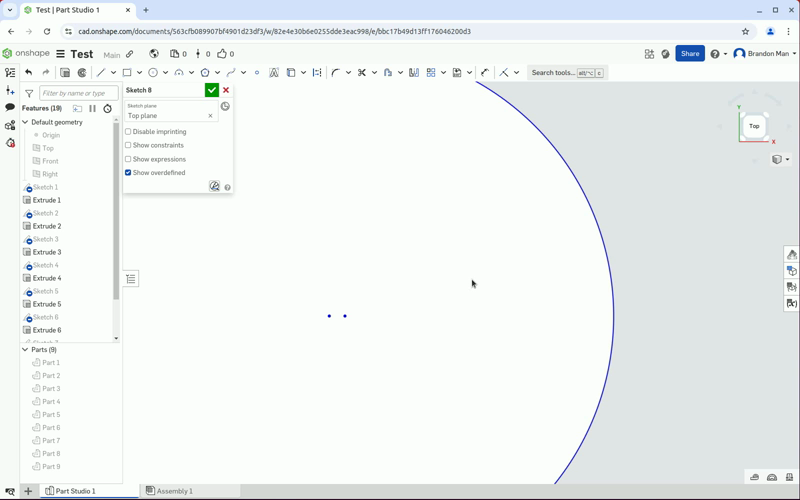
scroll(-6)
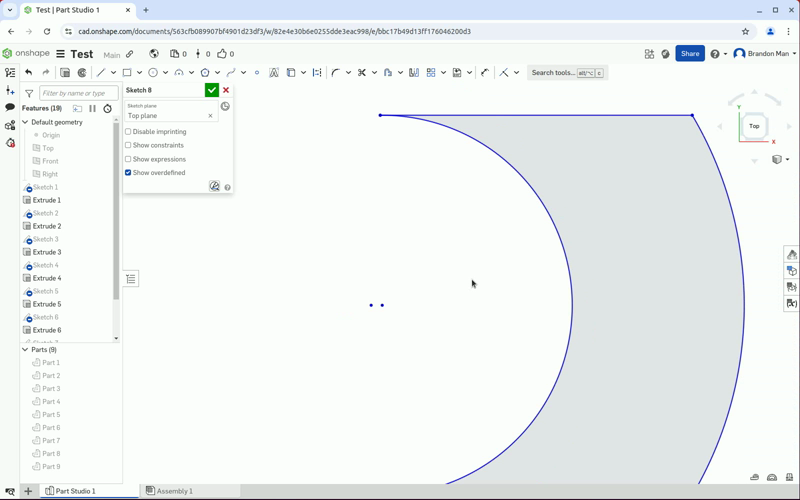
scroll(-6)
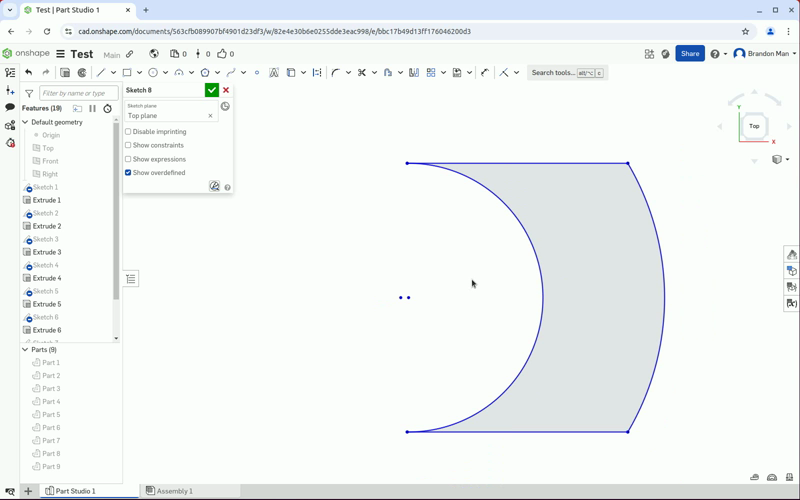
scroll(-6)
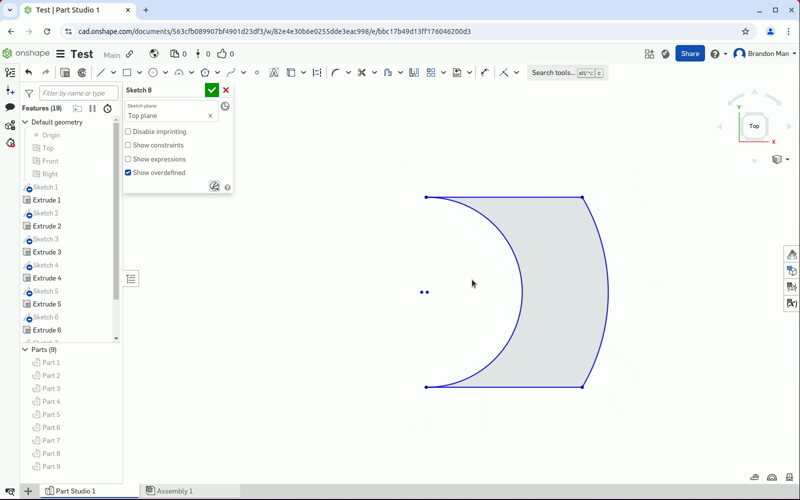
scroll(-6)
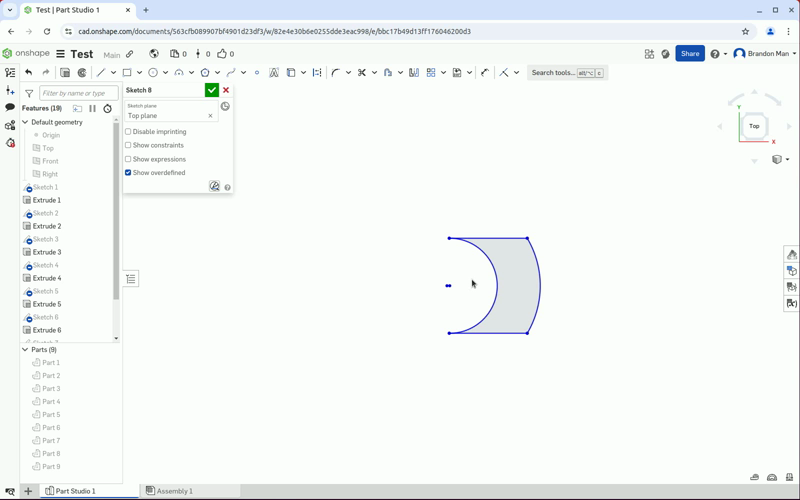
scroll(-6)
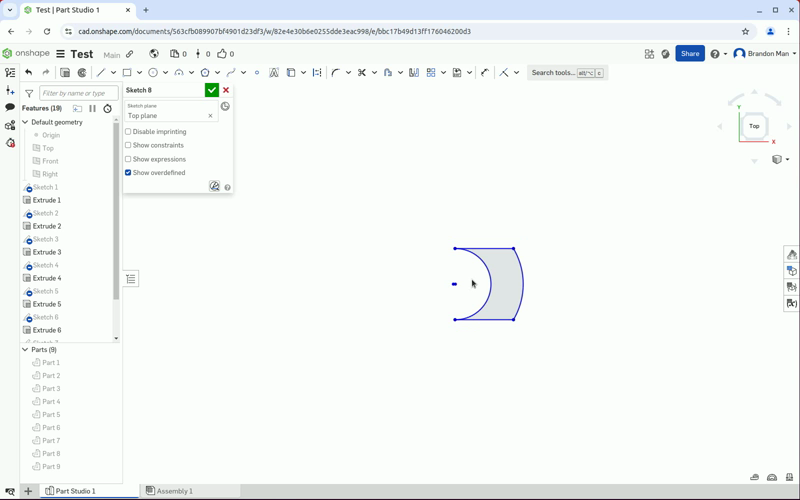
scroll(-6)
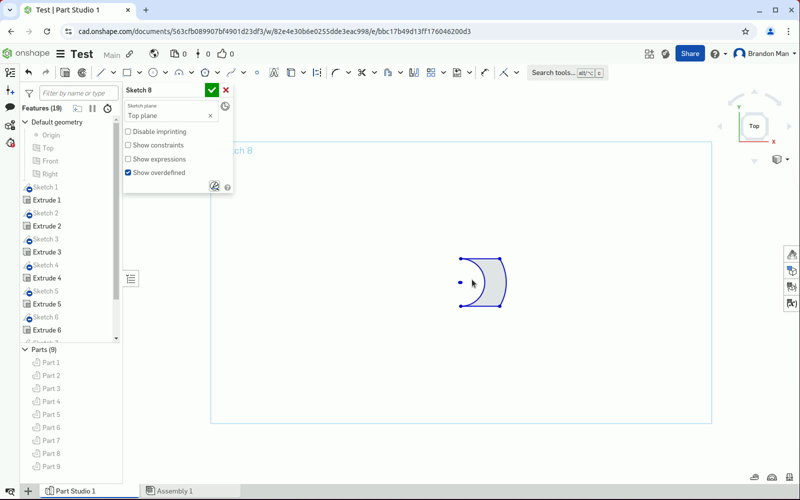
mouse_move(73, 352)
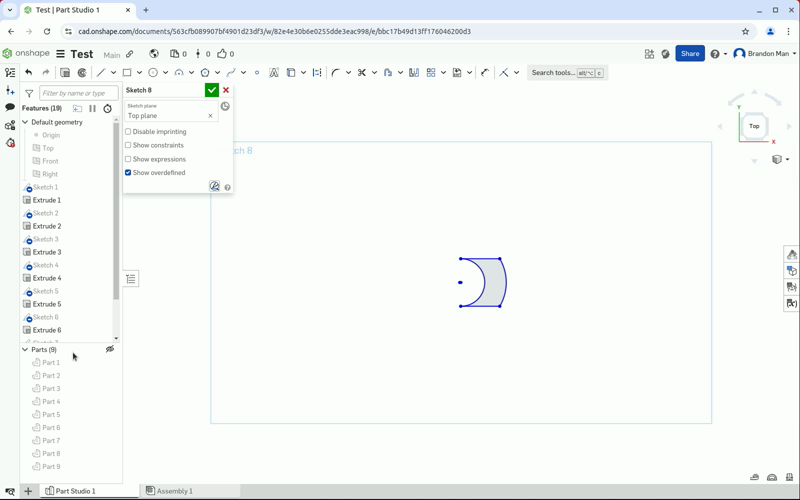
key(shift+y)
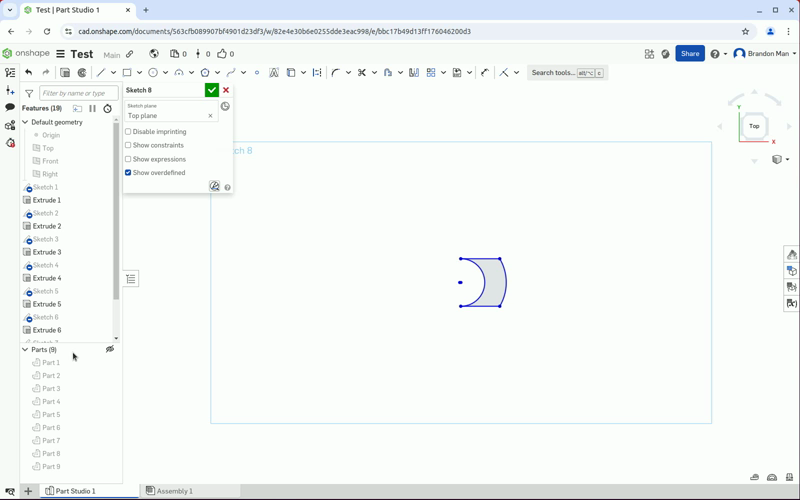
key(shift+e)
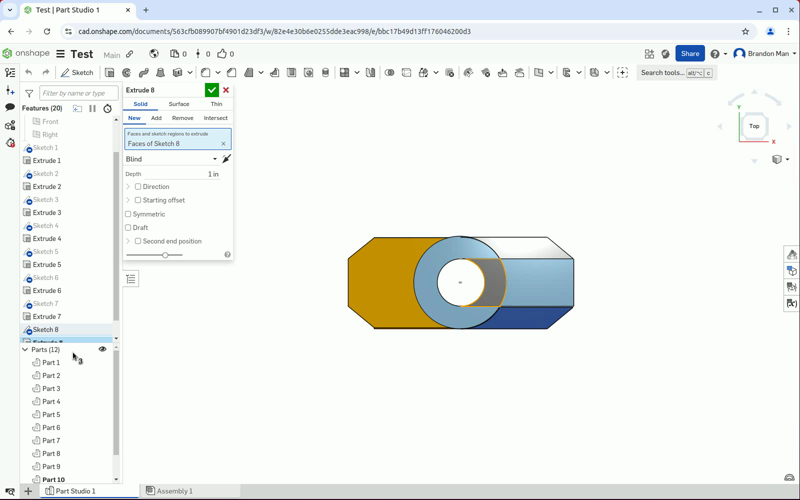
mouse_move(143, 106)
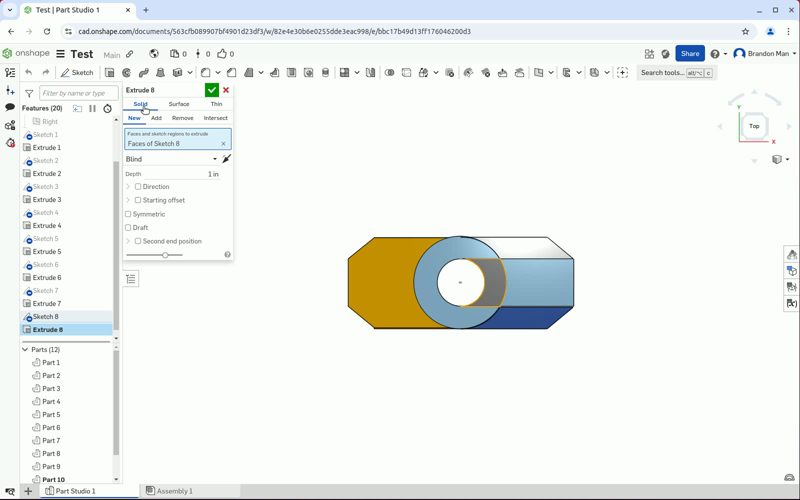
click(143, 106)
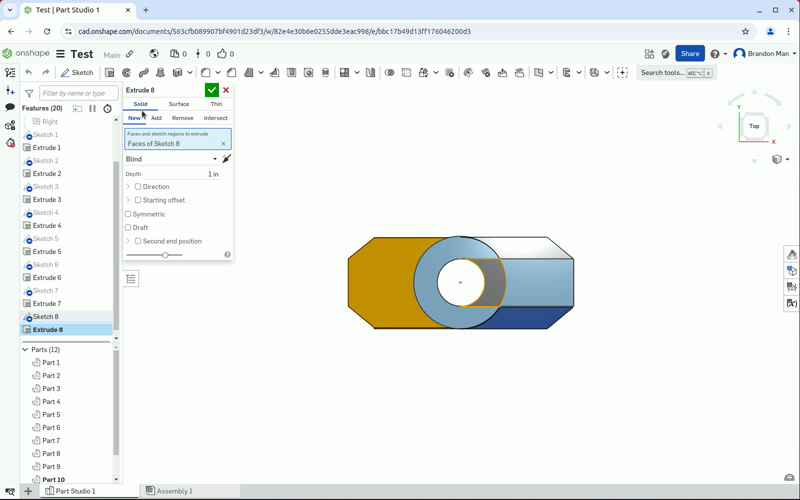
mouse_move(137, 120)
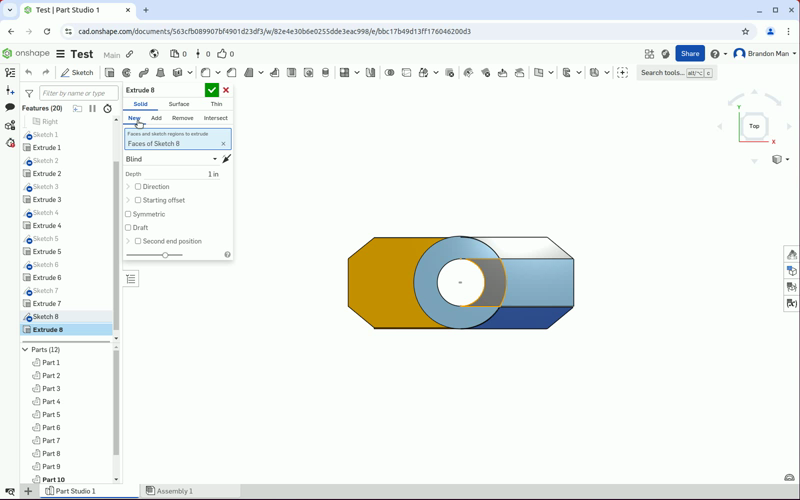
click(137, 120)
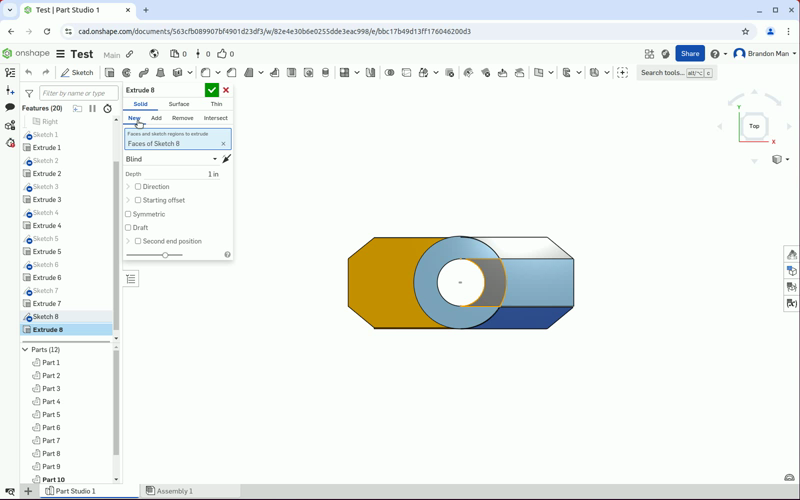
key(tab, 4)
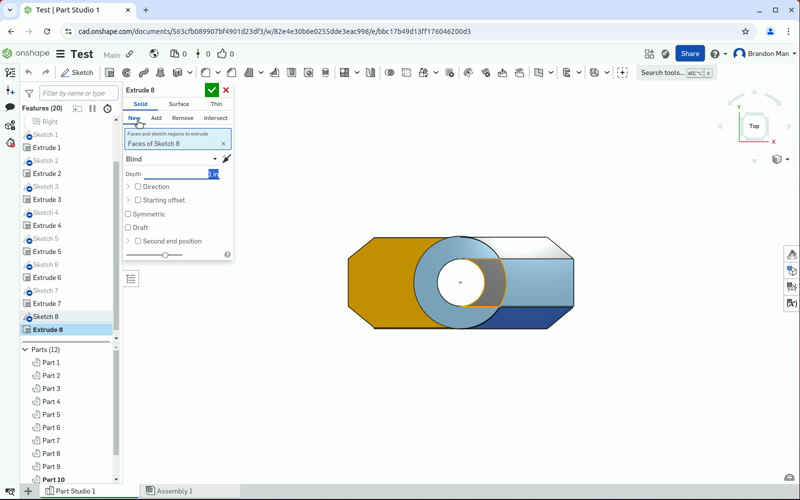
text(1.444)
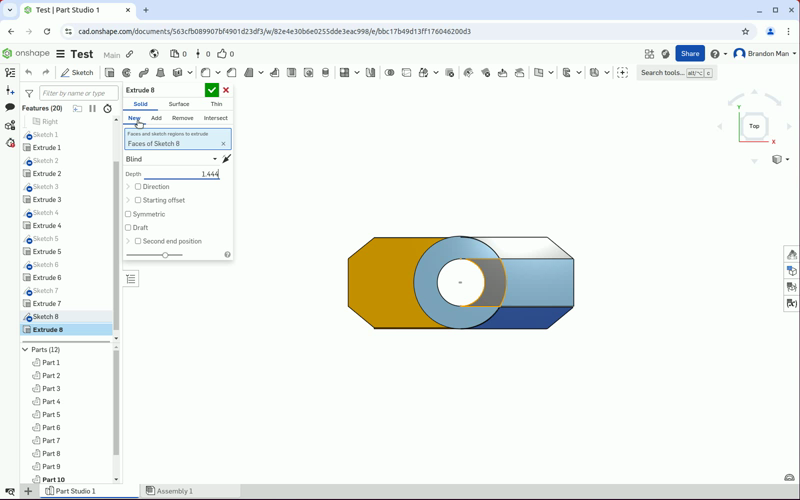
key(enter)
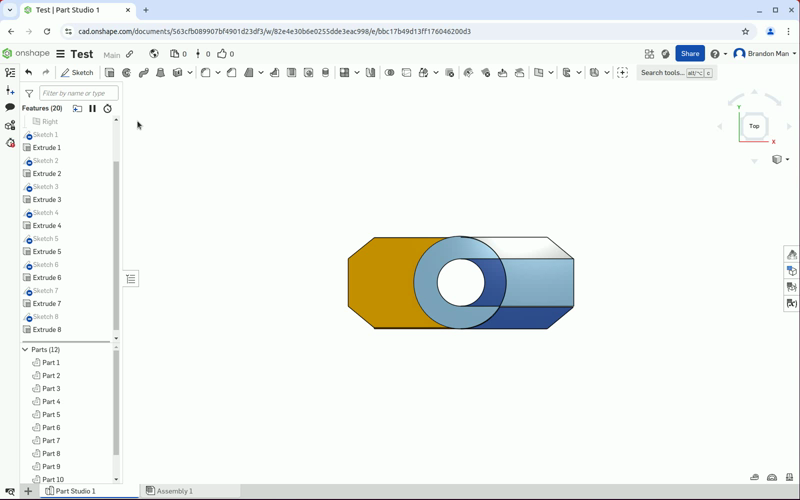
key(shift+h)
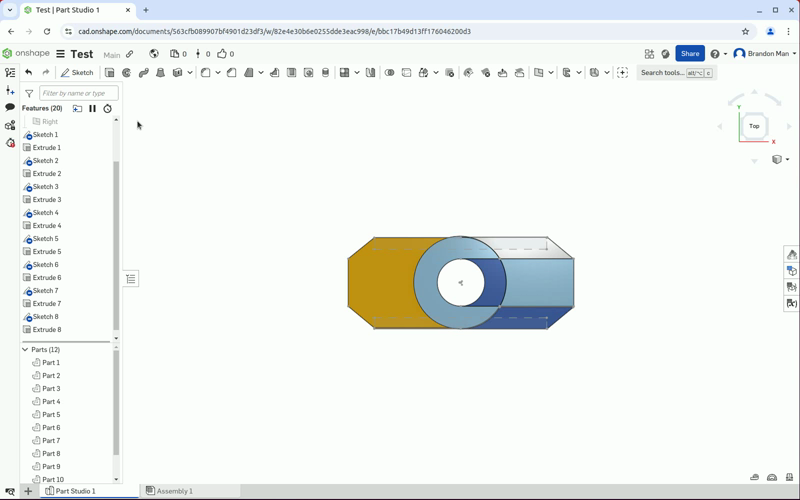
key(shift+h)
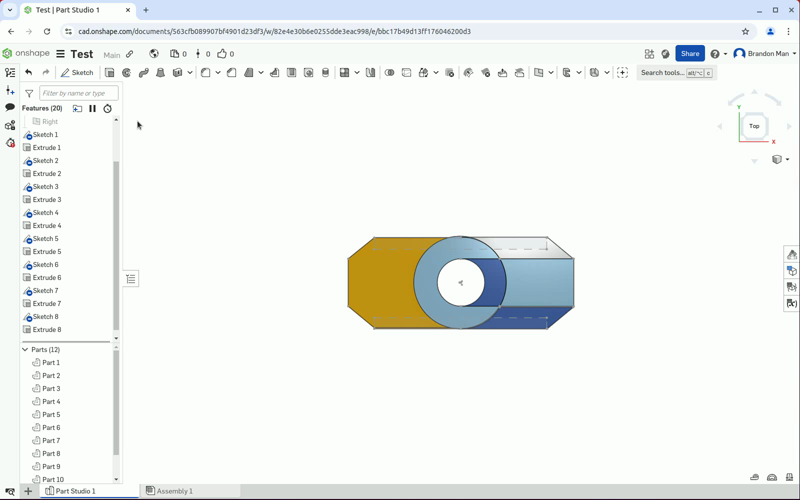
key(shift+7)
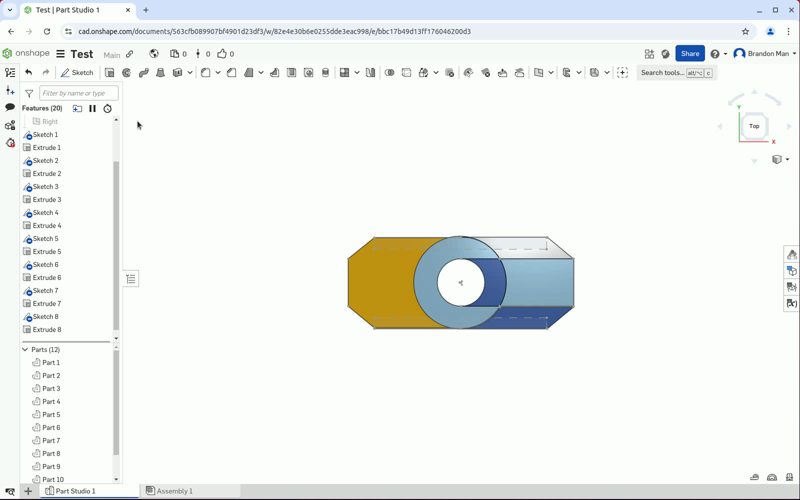
key(up, 3)
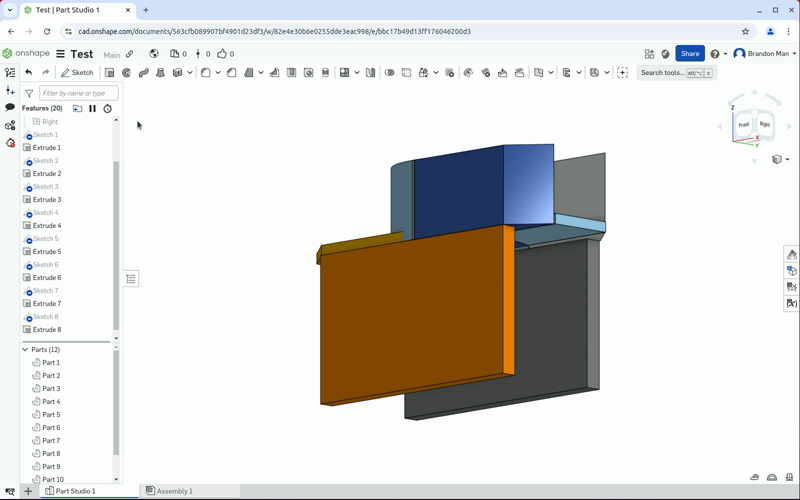
key(left, 3)
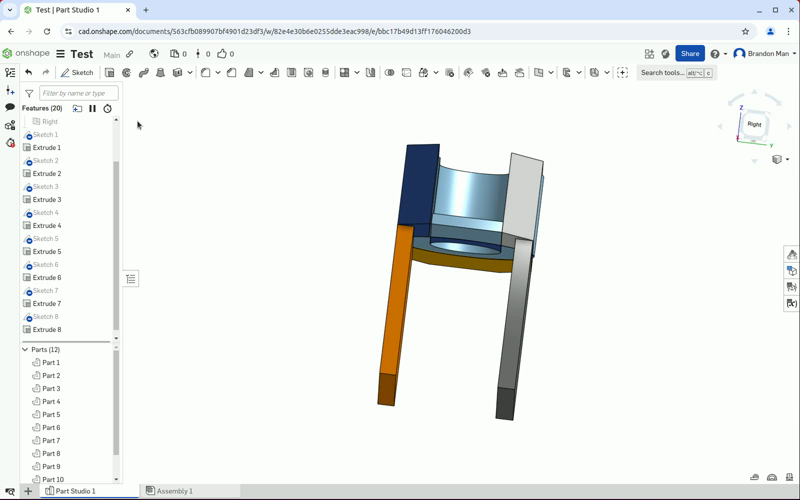
key(right, 3)
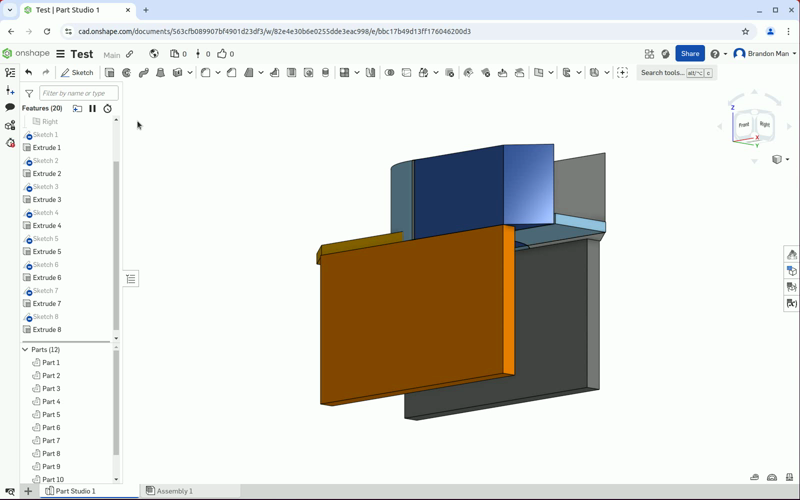
key(down, 3)
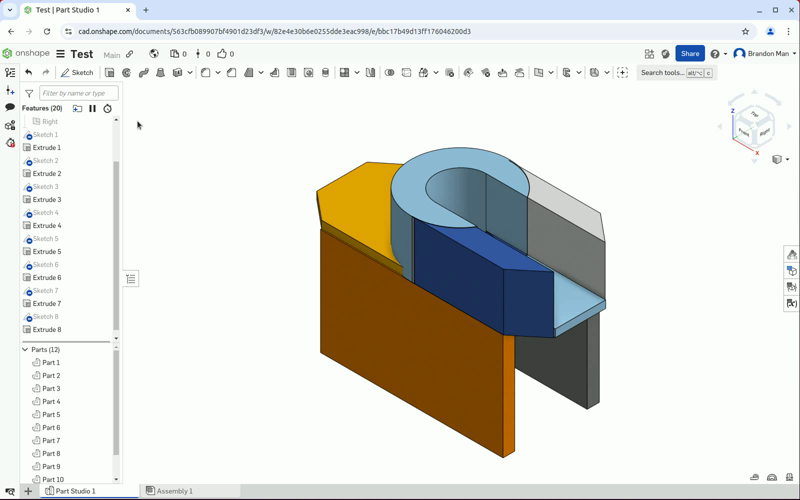
mouse_move(69, 137)
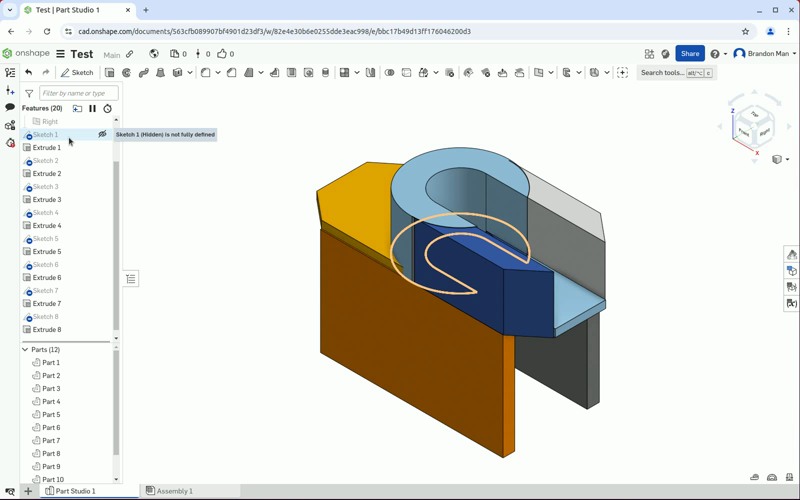
click(69, 137)